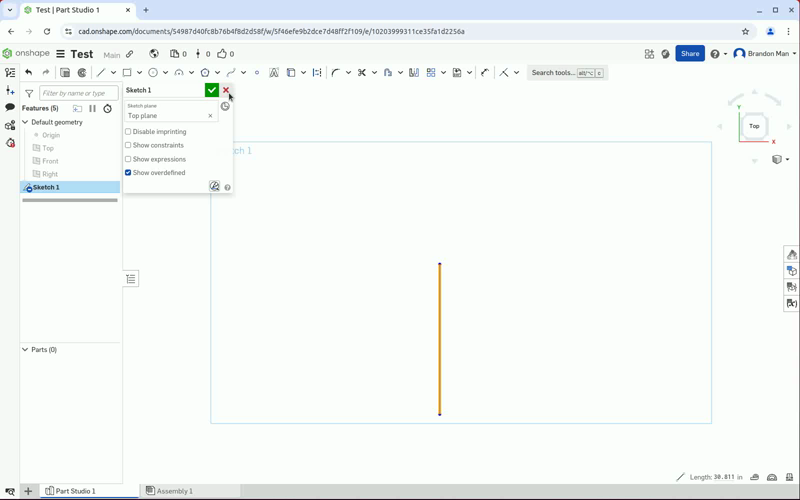
key(shift+h)
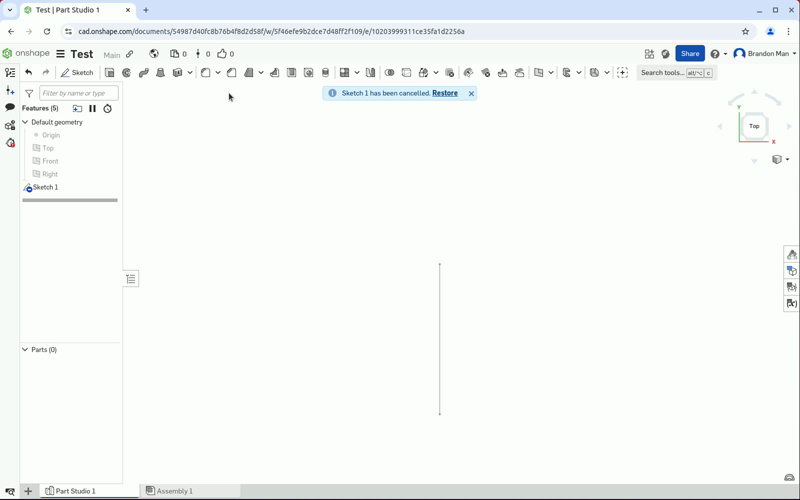
mouse_move(73, 352)
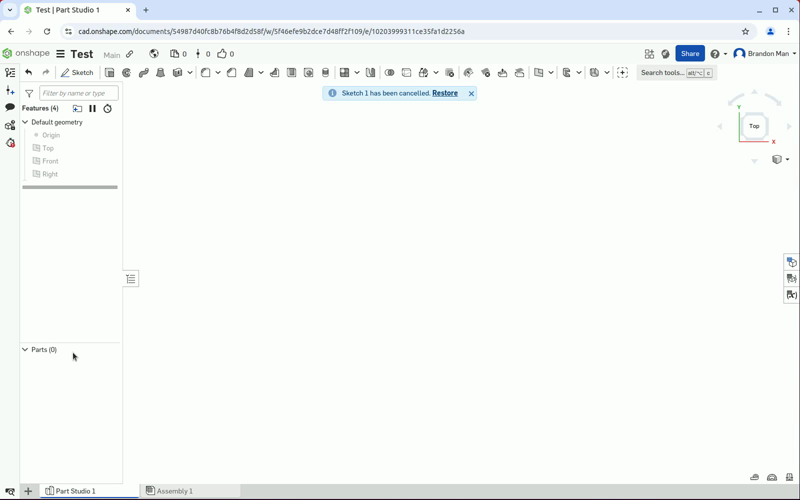
key(y)
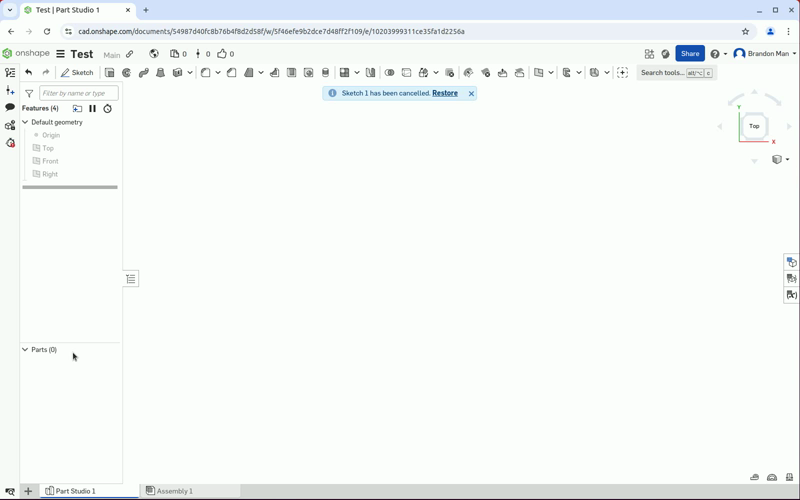
key(shift+p)
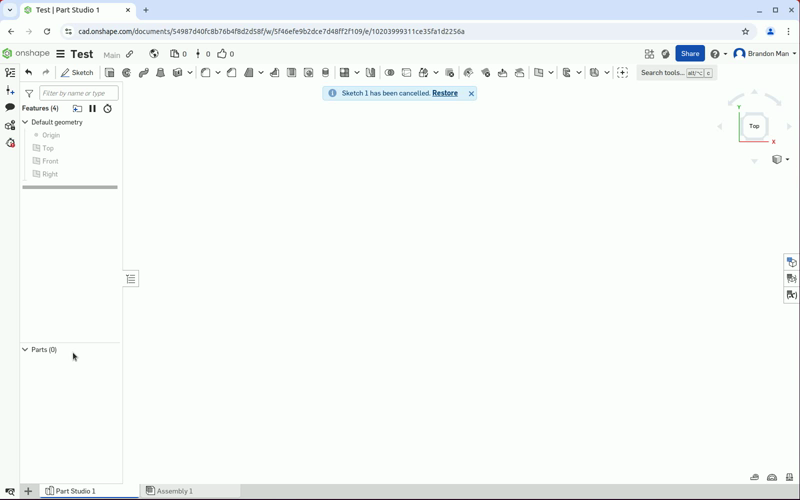
key(space)
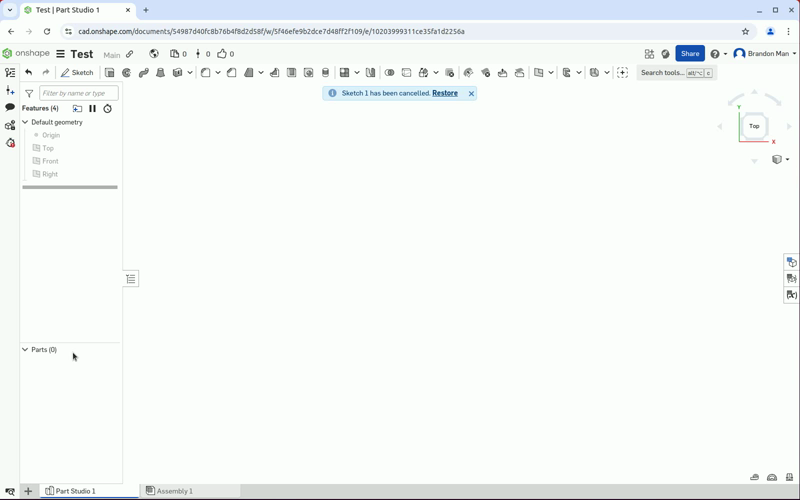
key_down(shift)
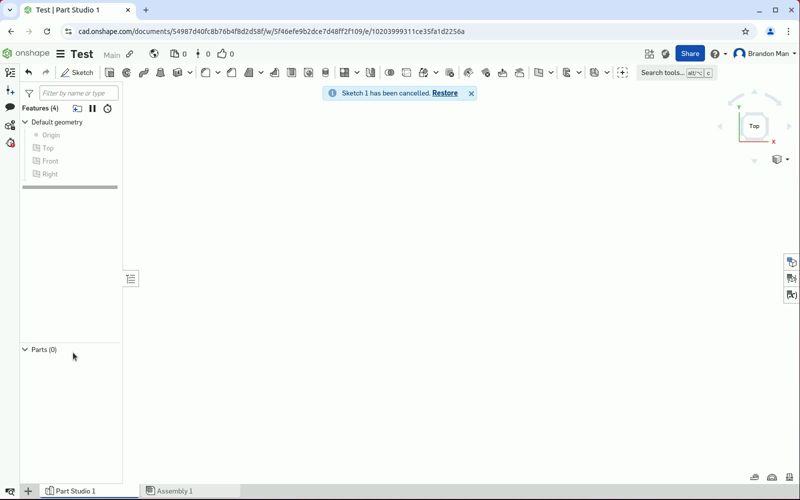
key(up)
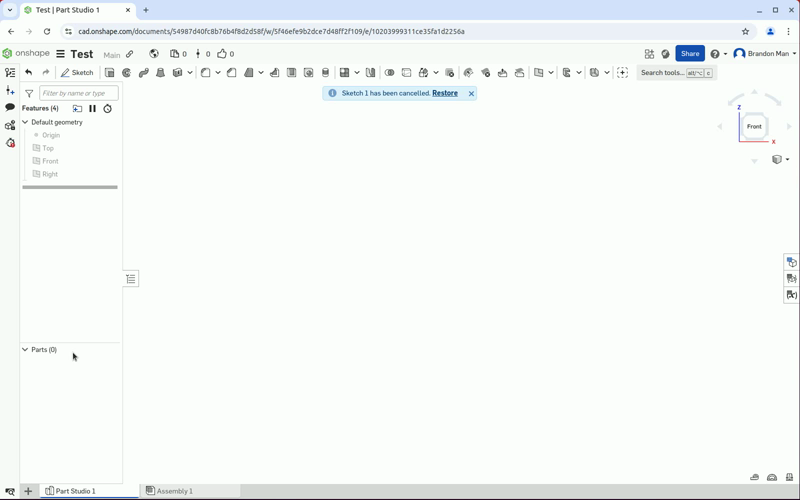
key_up(shift)
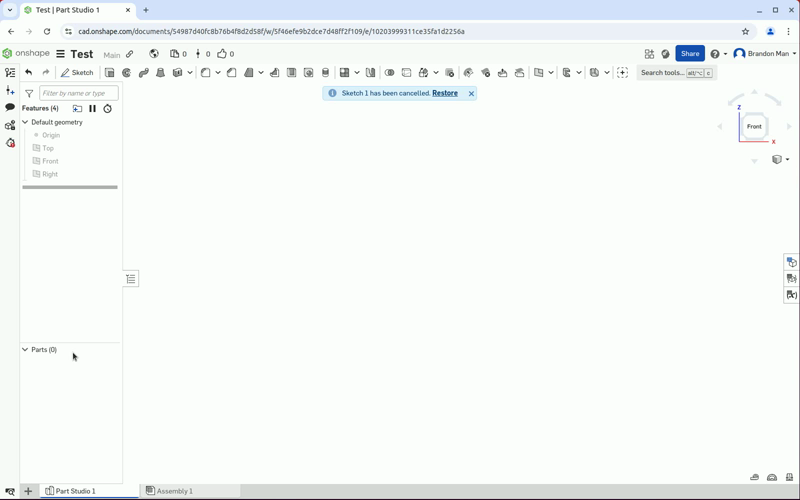
mouse_move(73, 352)
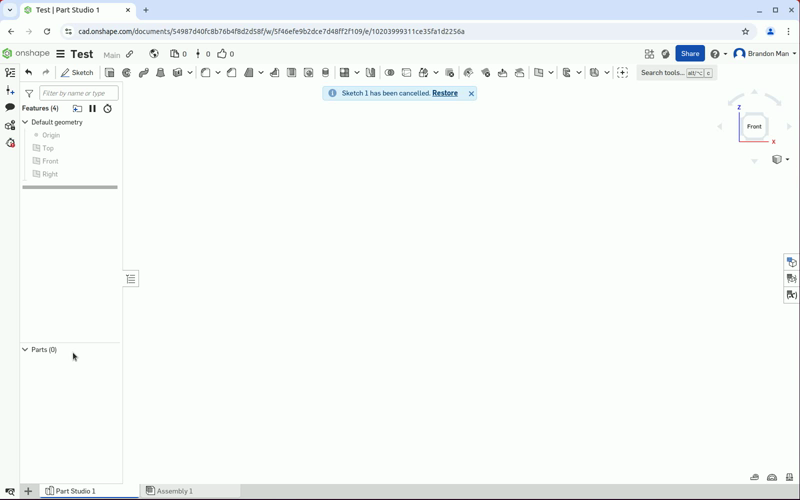
key(shift+y)
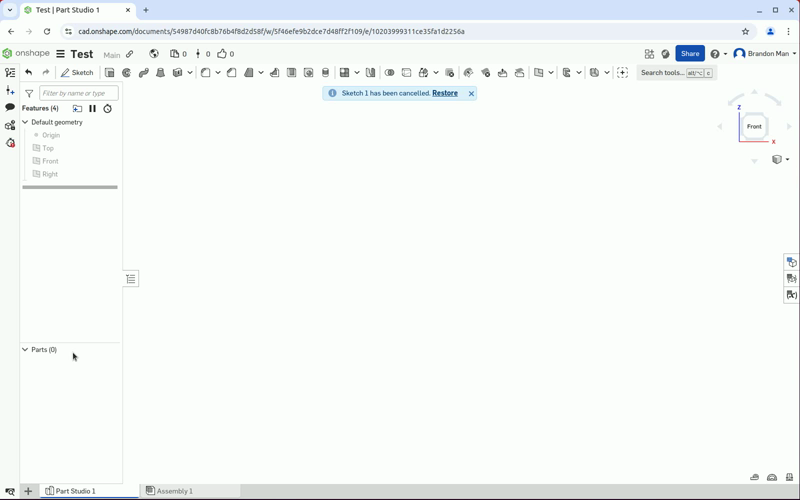
key(shift+s)
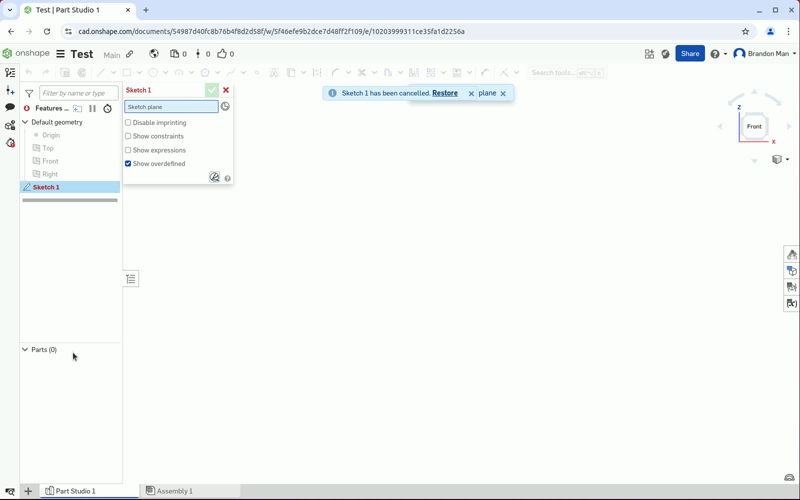
mouse_move(73, 163)
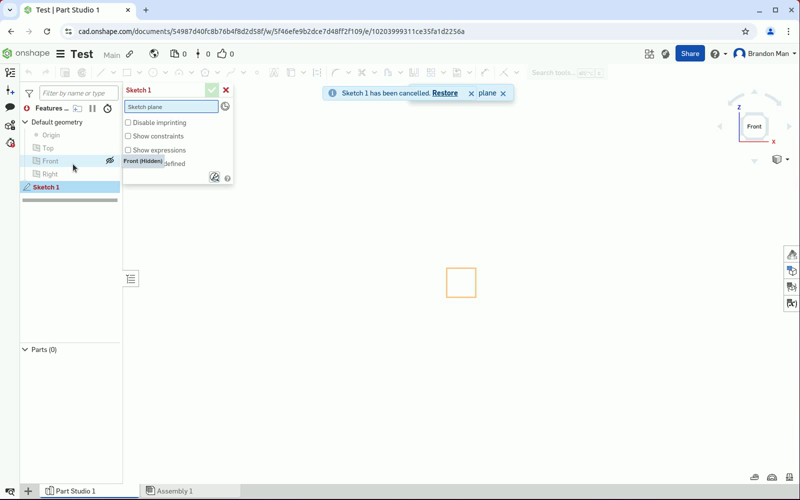
click(73, 163)
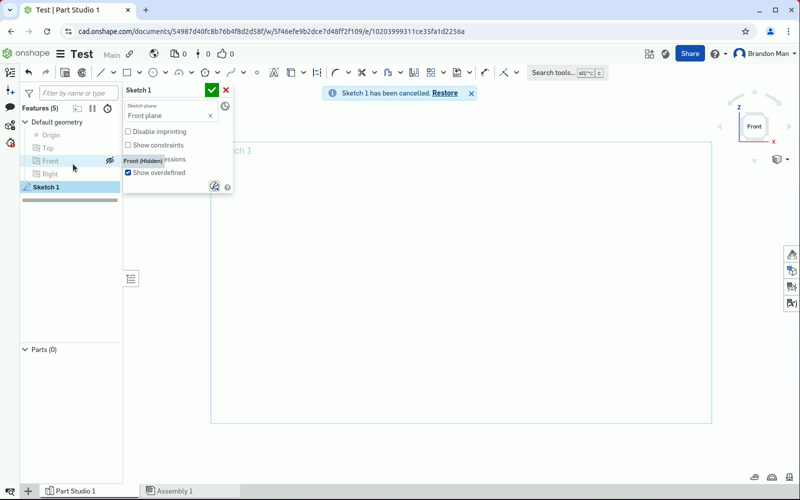
mouse_move(73, 352)
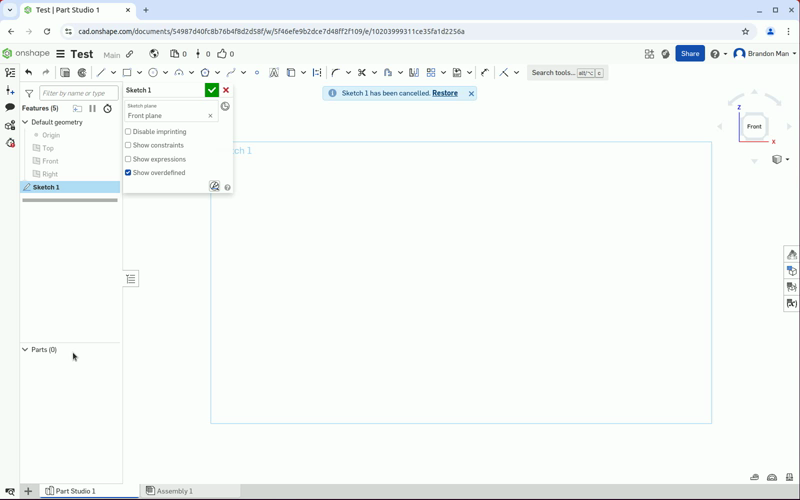
key(y)
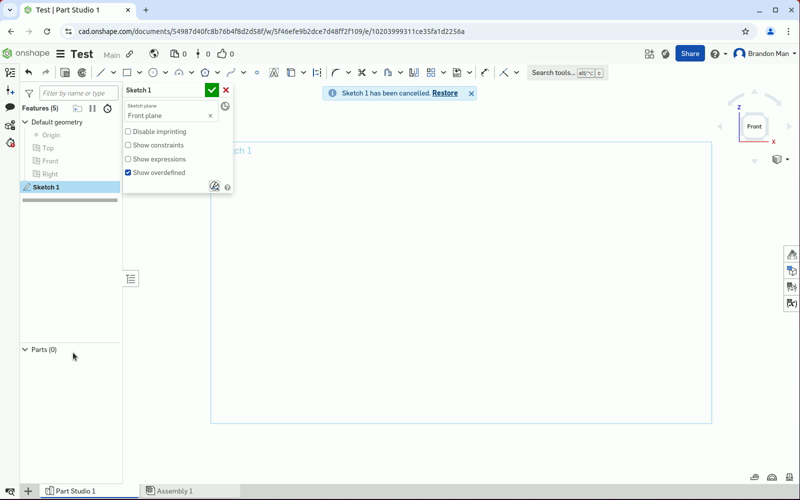
key(c)
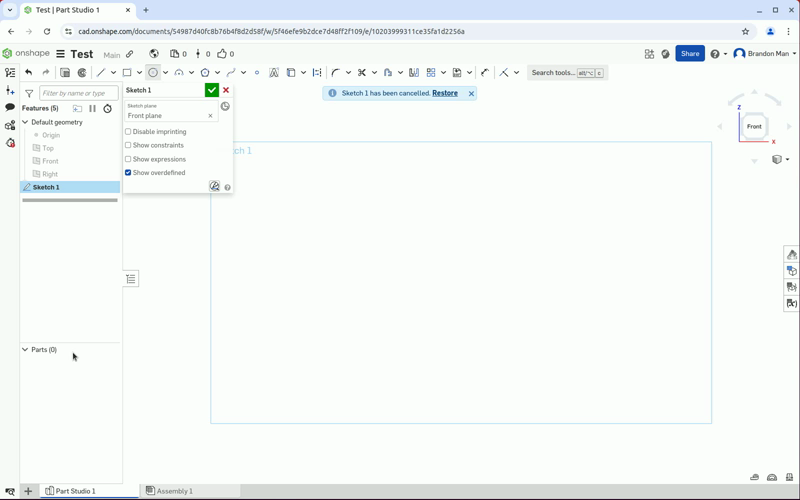
key_down(shift)
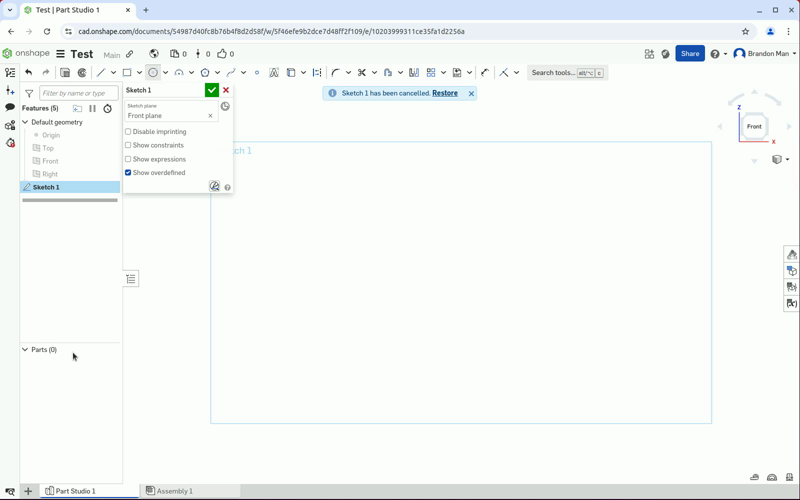
mouse_move(461, 282)
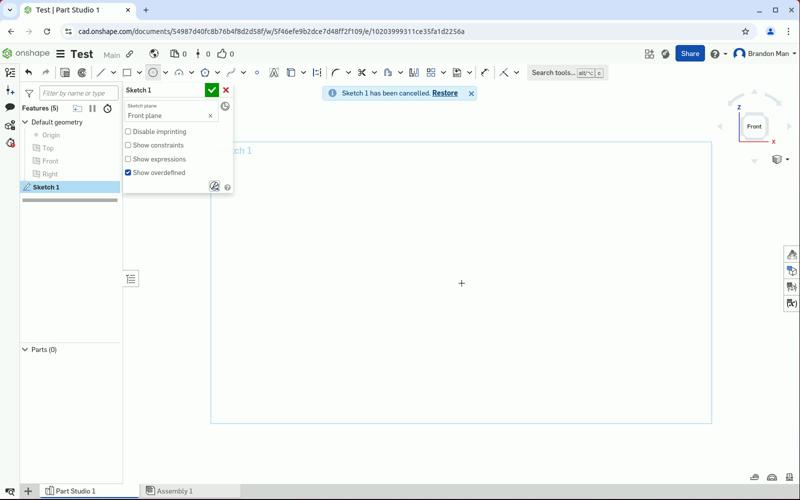
click(461, 282)
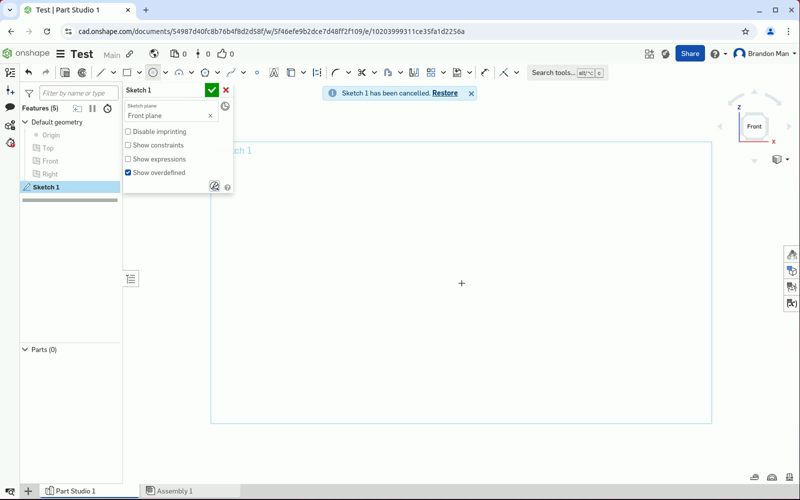
key_up(shift)
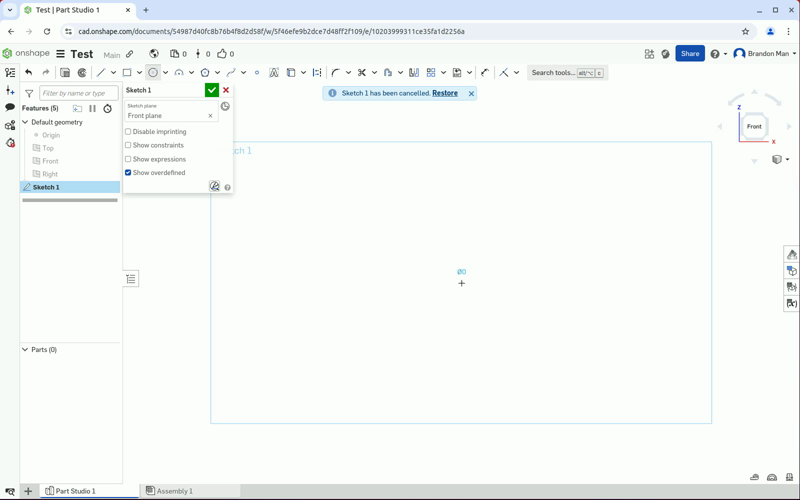
mouse_move(468, 282)
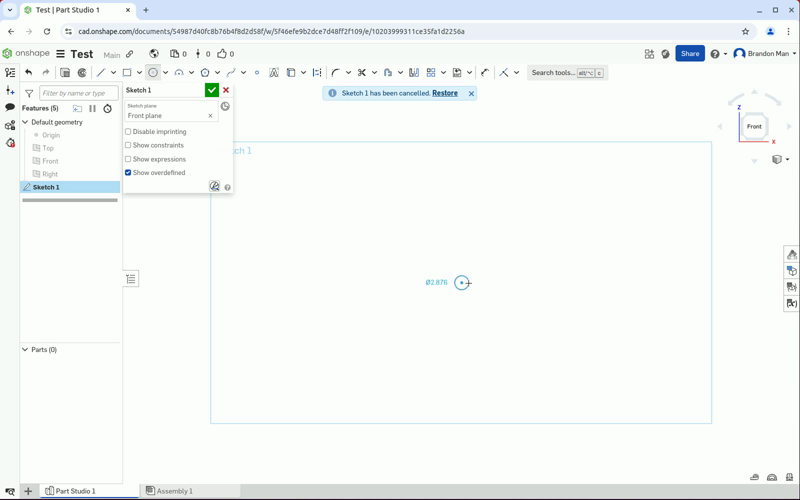
click(468, 282)
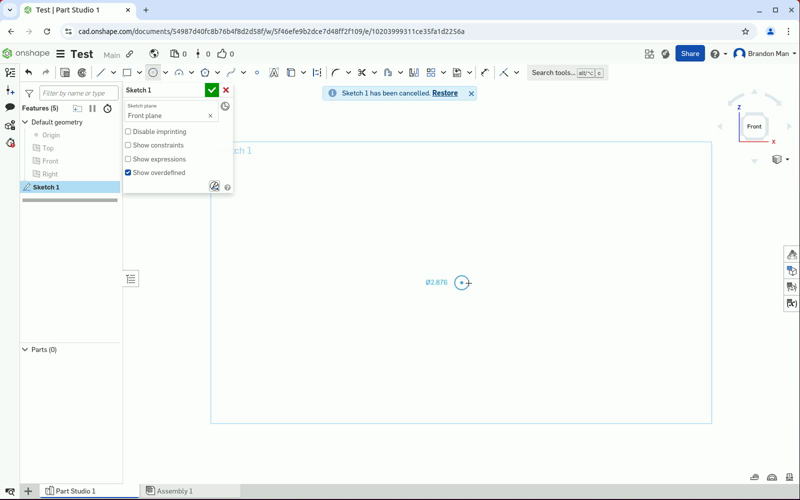
key(esc)
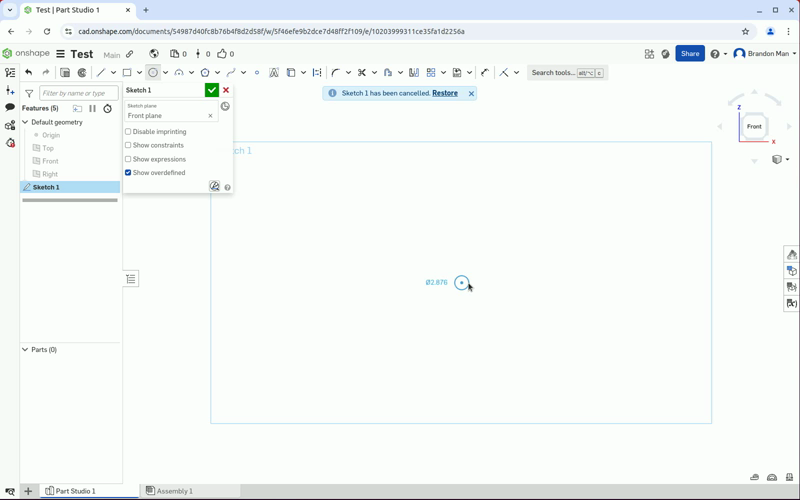
key(c)
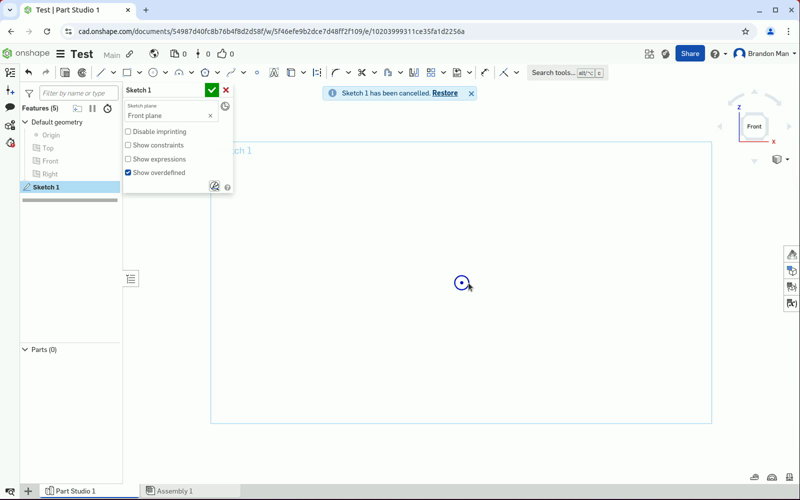
key_down(shift)
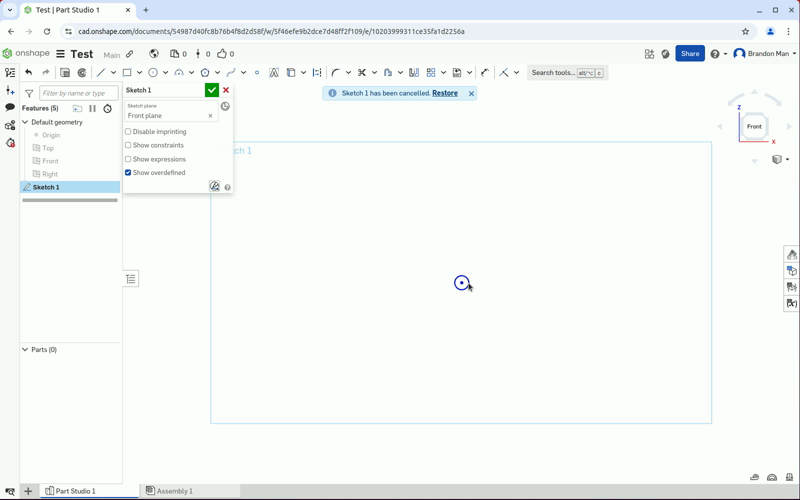
mouse_move(461, 282)
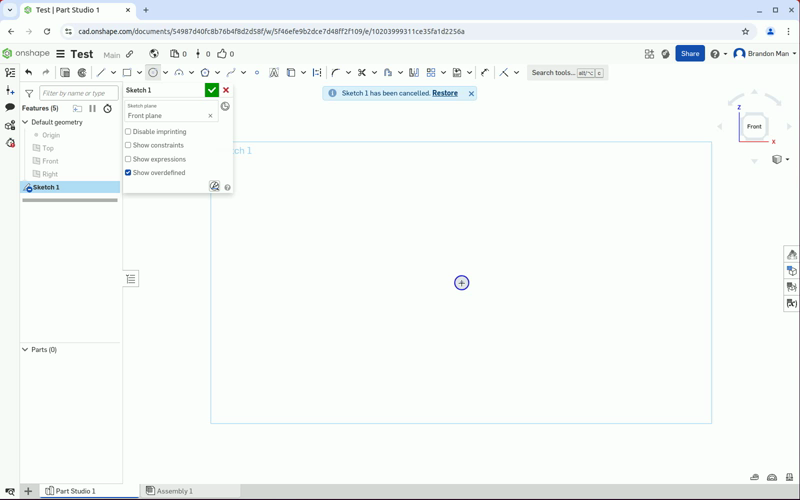
click(461, 282)
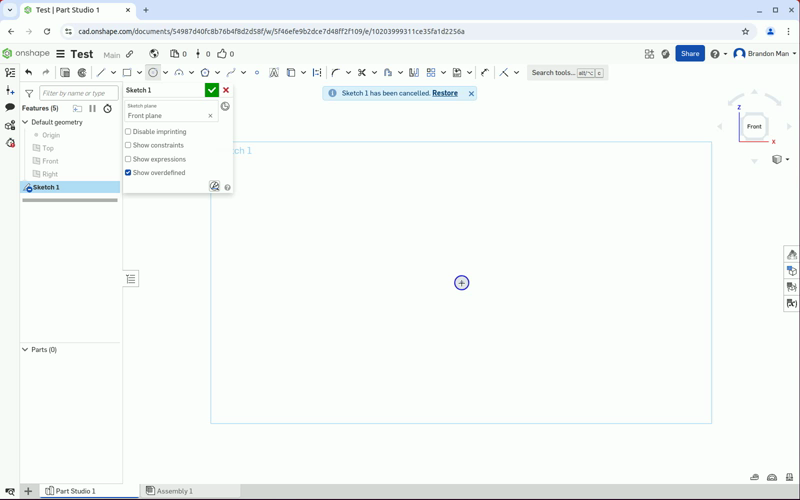
key_up(shift)
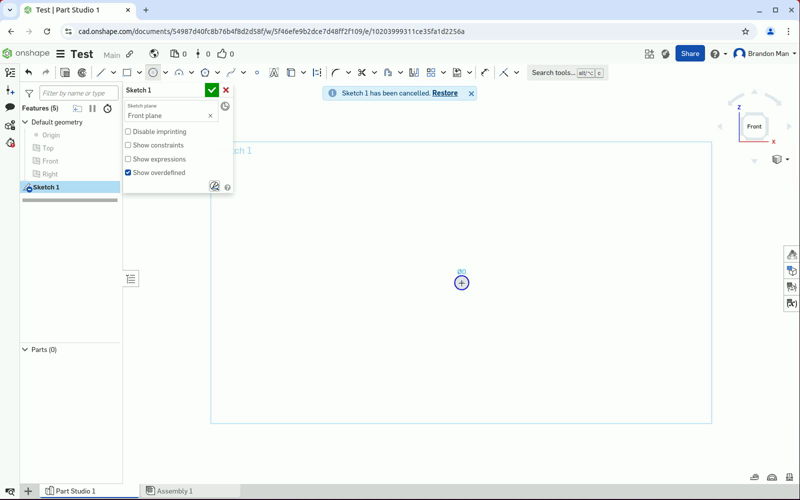
mouse_move(467, 282)
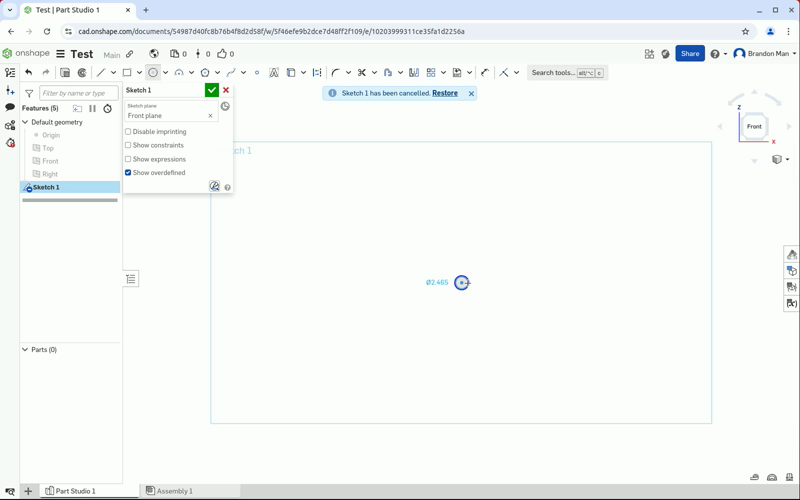
scroll(6)
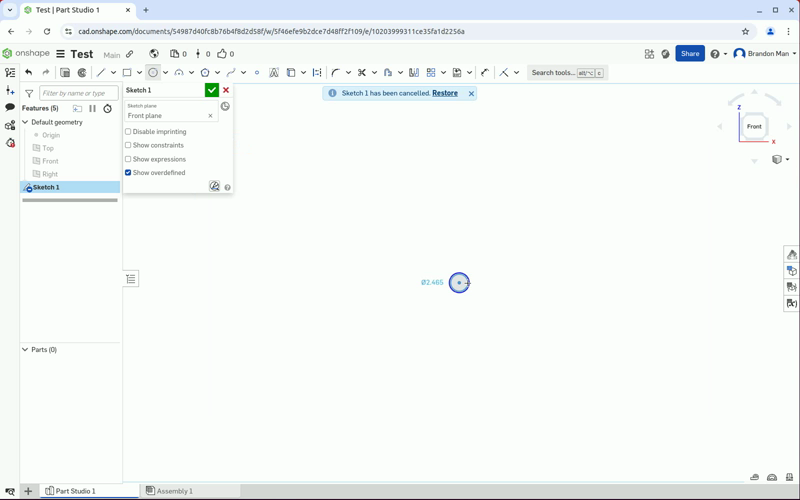
scroll(6)
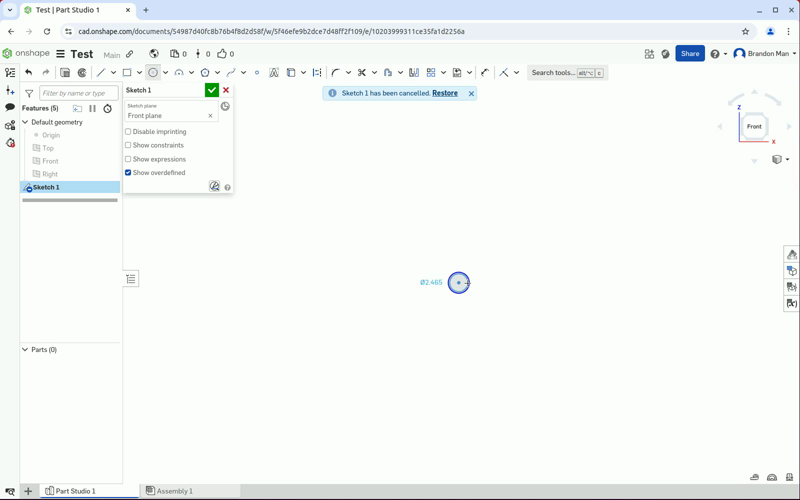
scroll(6)
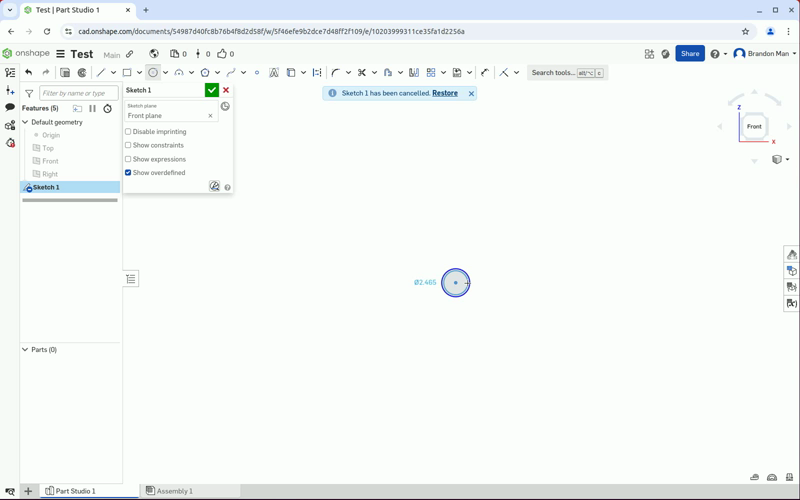
scroll(6)
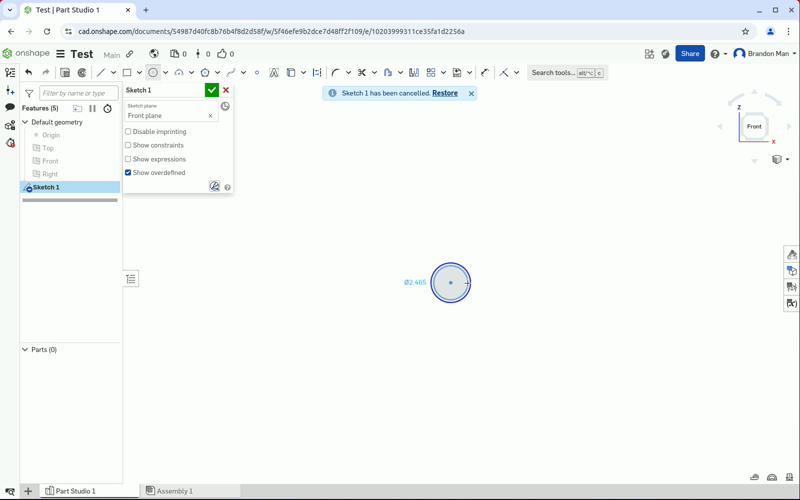
scroll(6)
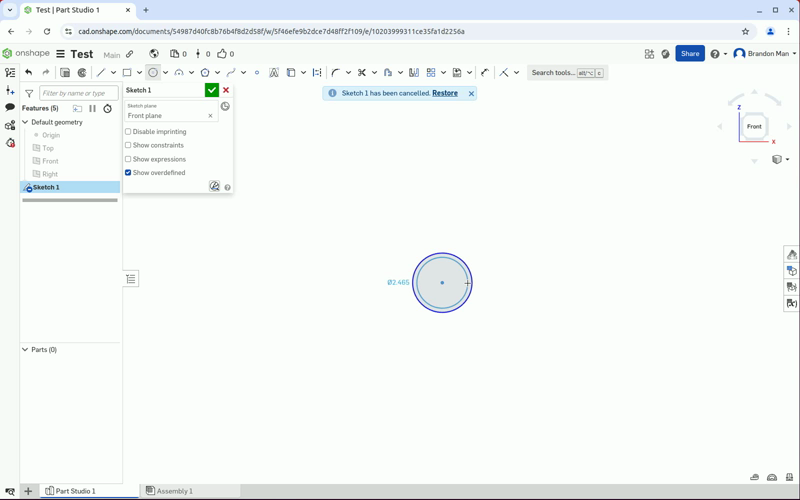
scroll(6)
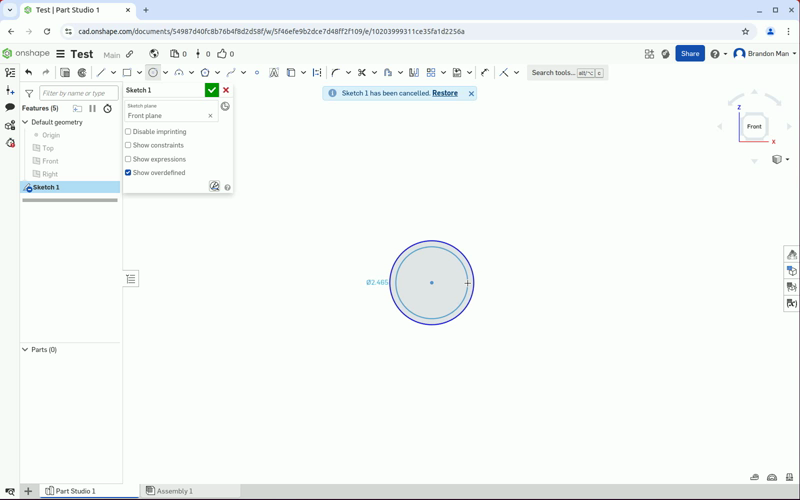
scroll(6)
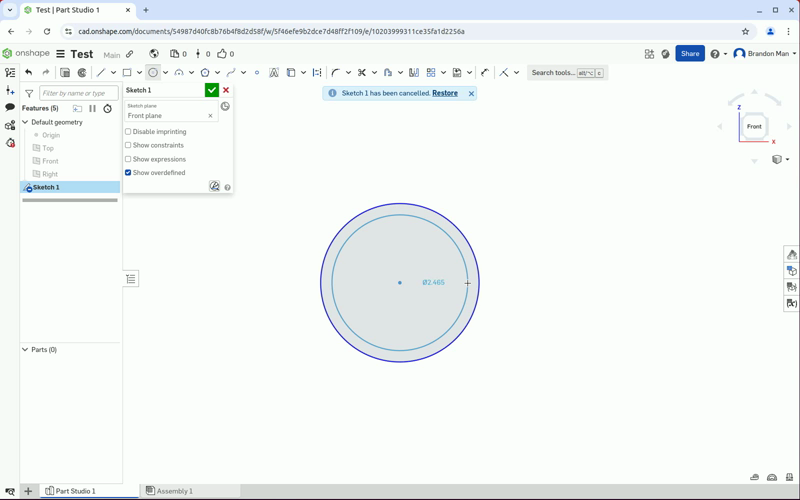
click(467, 282)
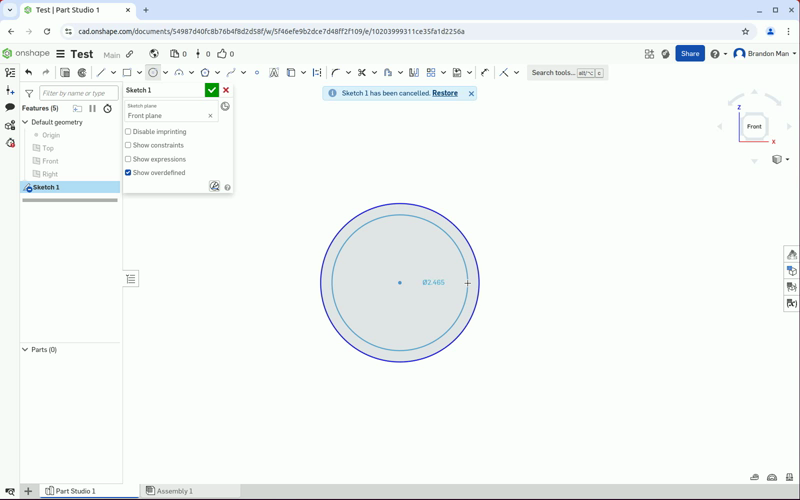
scroll(-6)
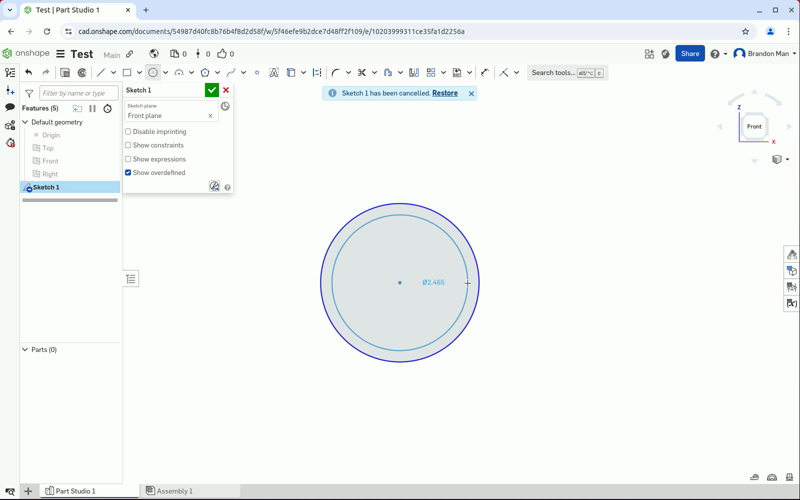
scroll(-6)
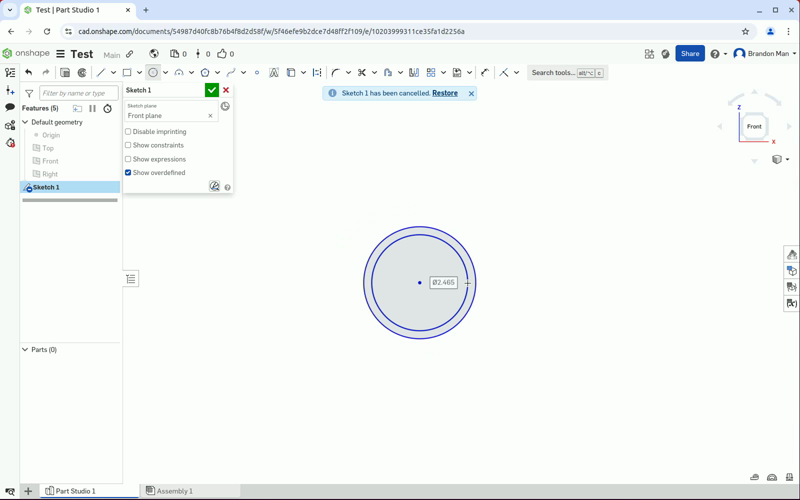
scroll(-6)
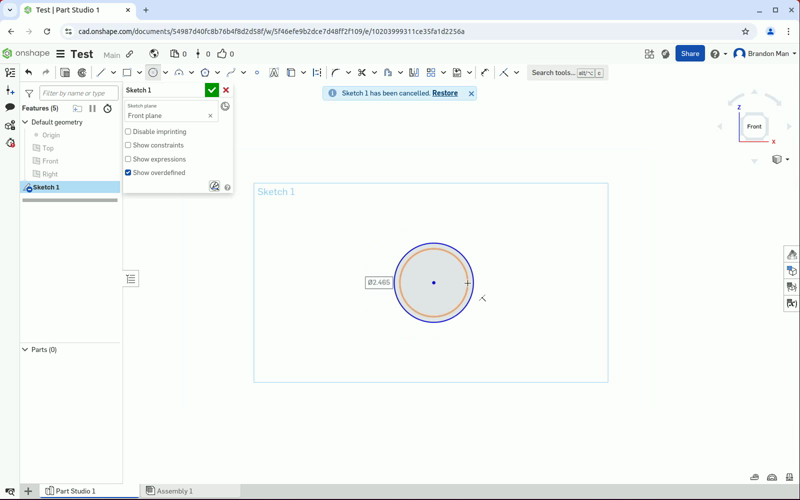
scroll(-6)
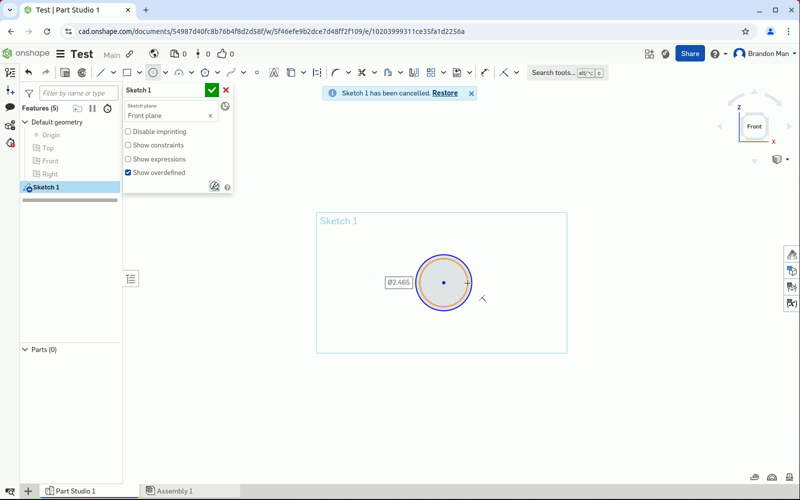
scroll(-6)
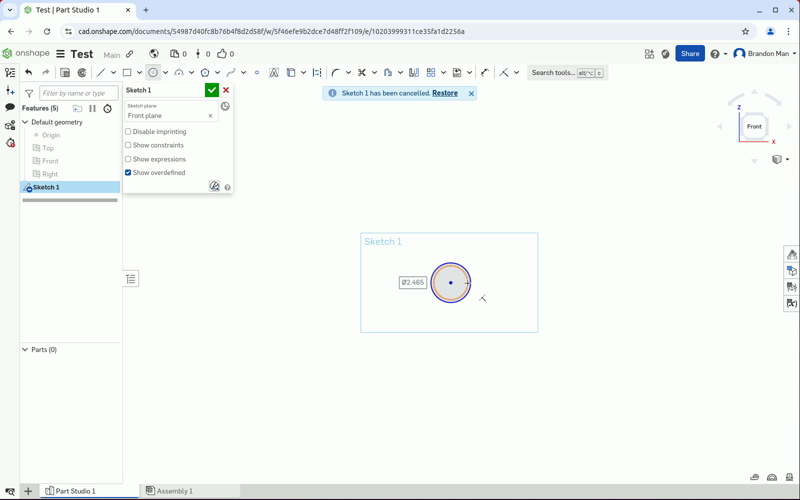
scroll(-6)
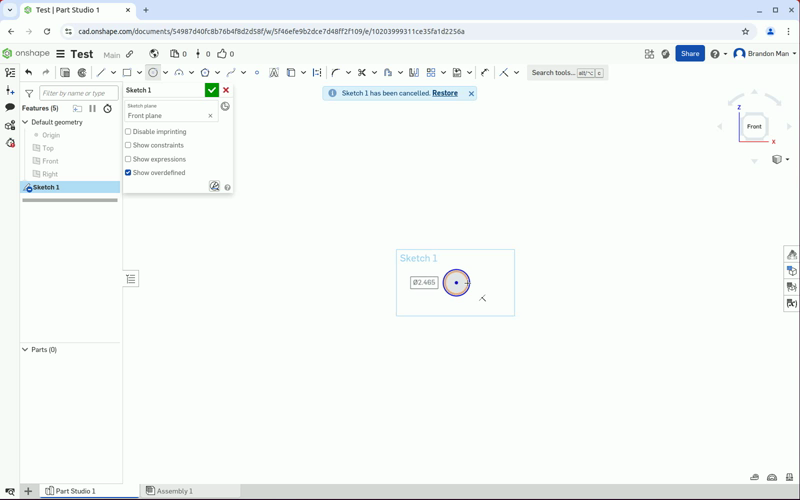
scroll(-6)
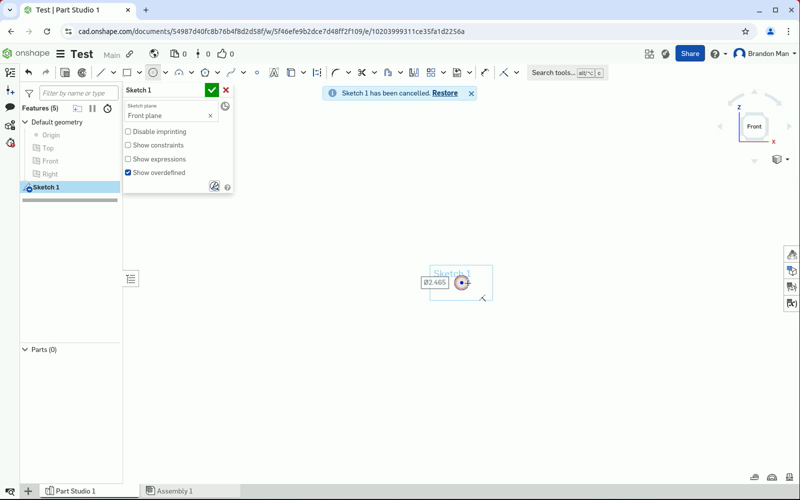
key(esc)
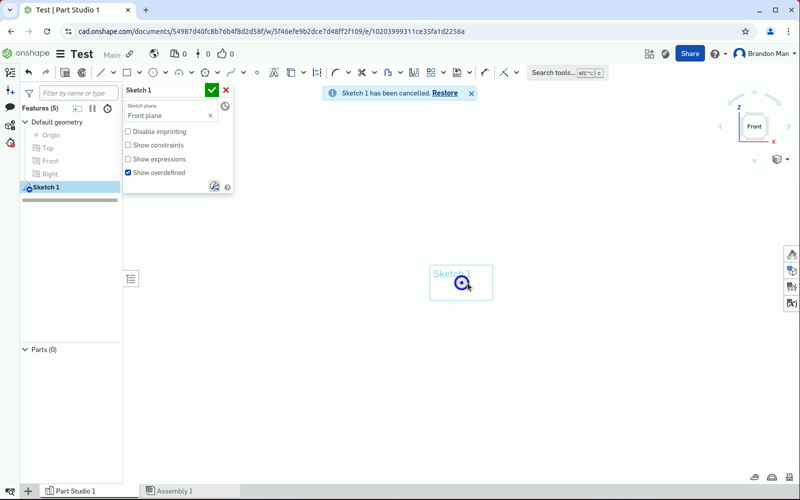
mouse_move(458, 277)
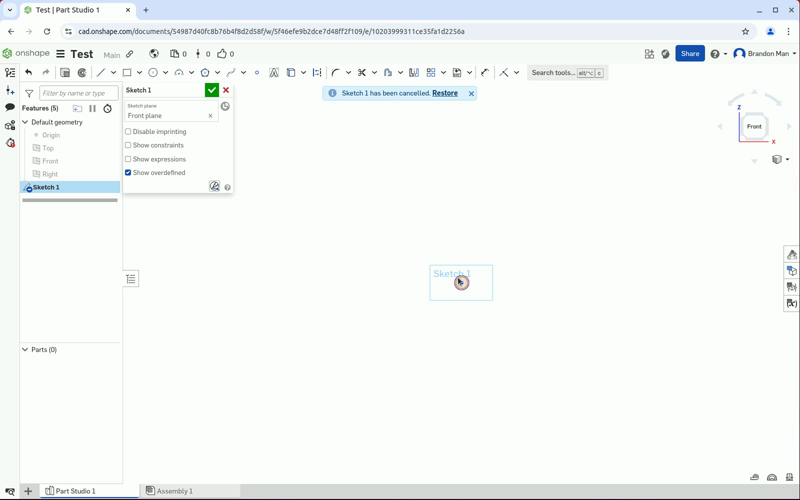
scroll(6)
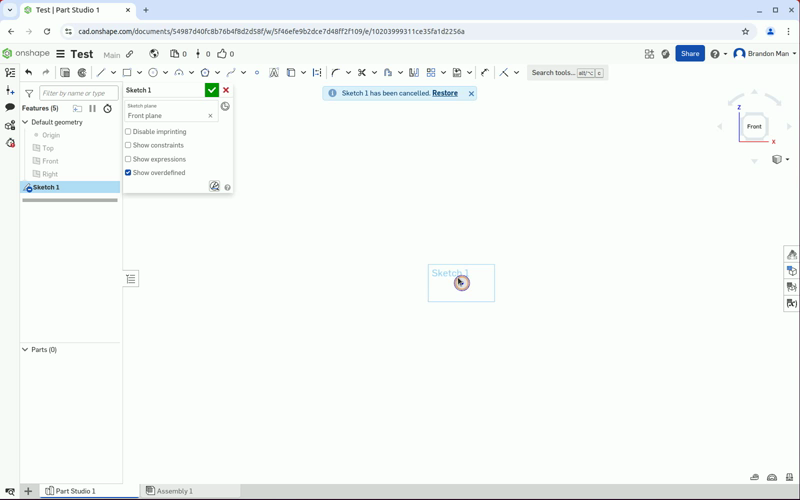
scroll(6)
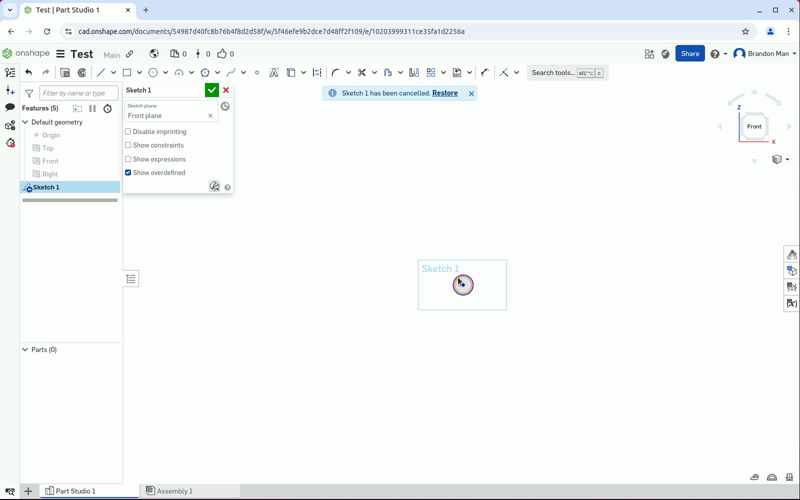
scroll(6)
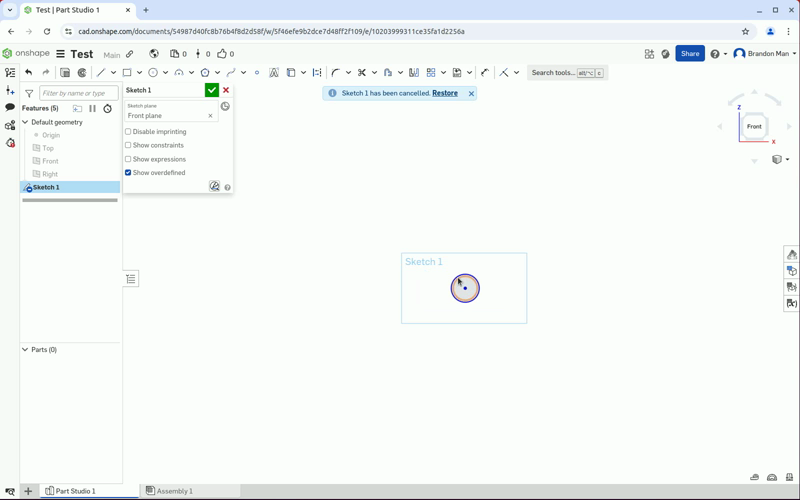
scroll(6)
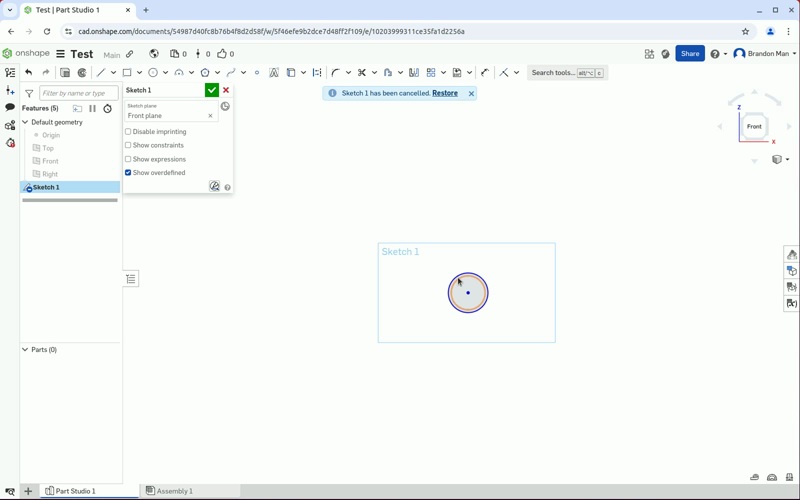
scroll(6)
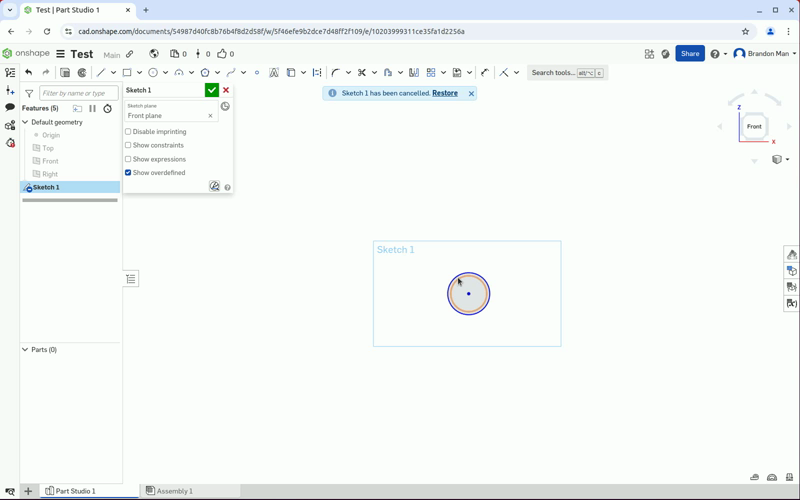
scroll(6)
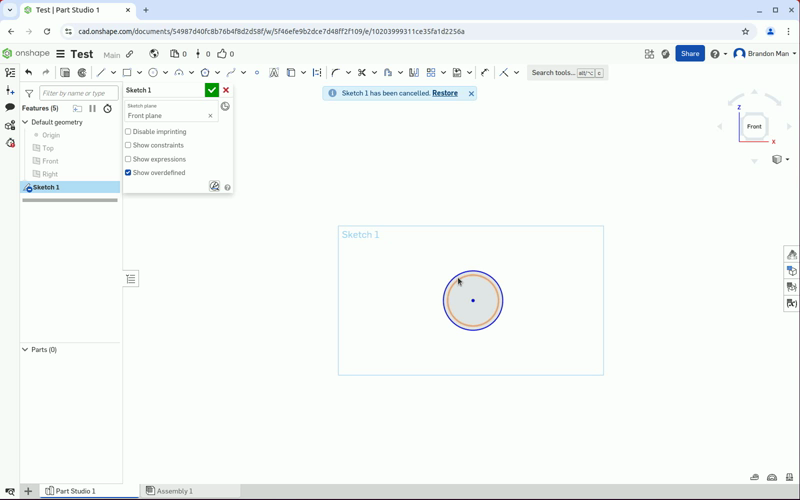
scroll(6)
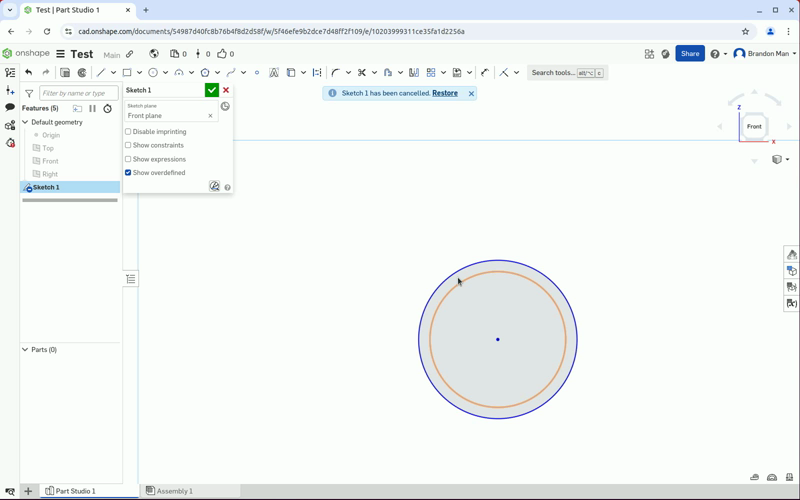
click(458, 277)
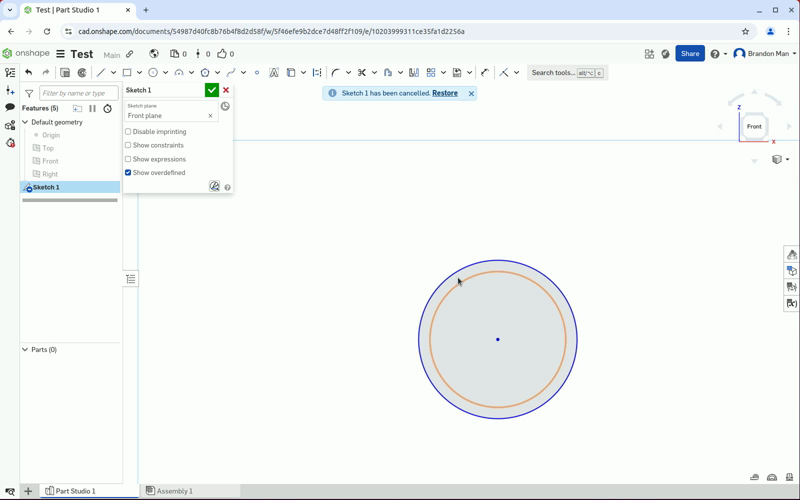
scroll(-6)
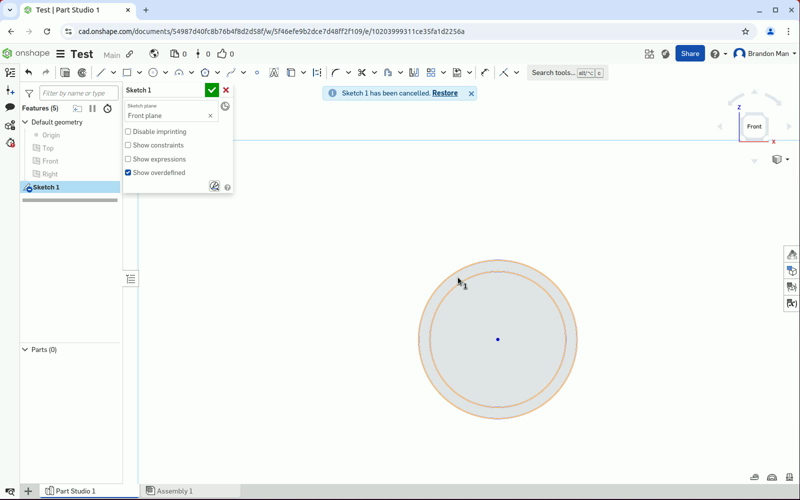
scroll(-6)
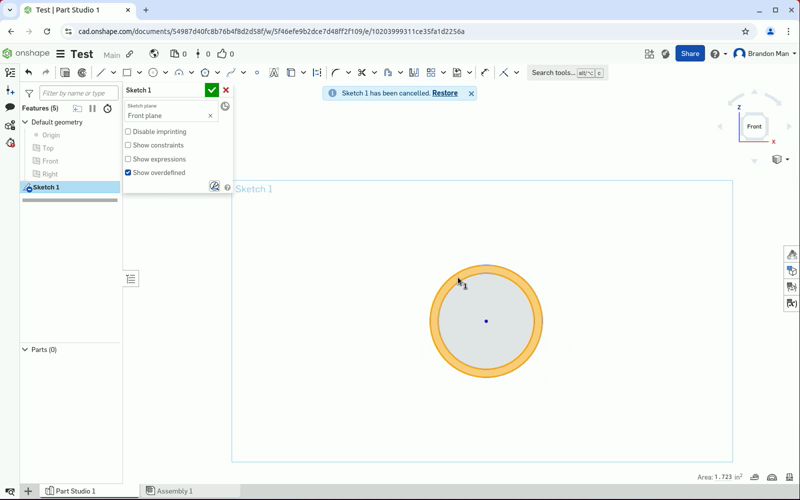
scroll(-6)
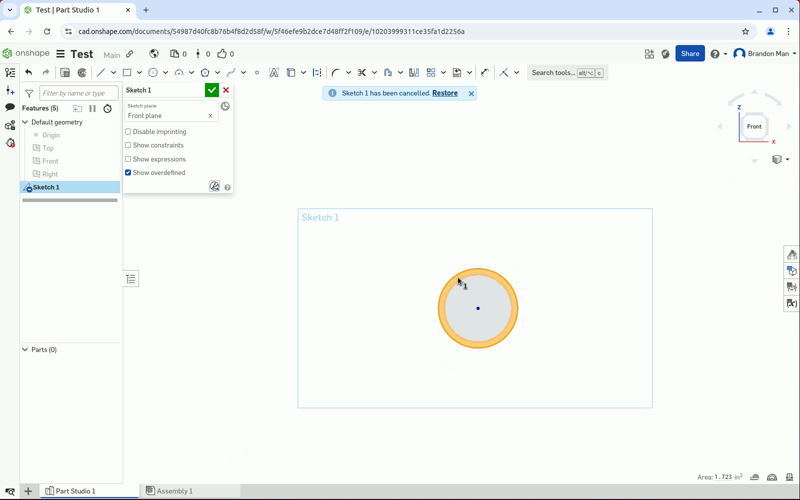
scroll(-6)
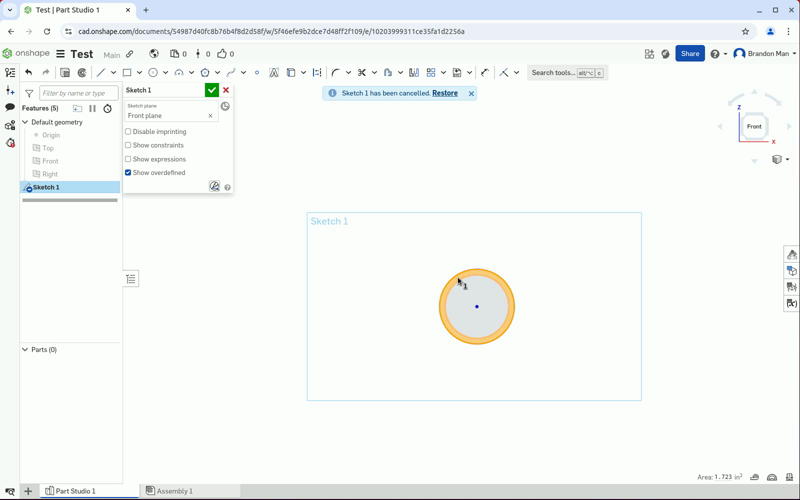
scroll(-6)
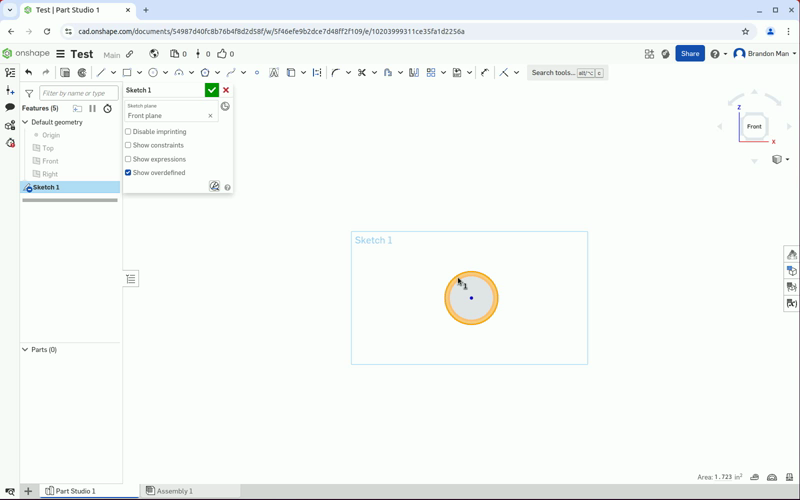
scroll(-6)
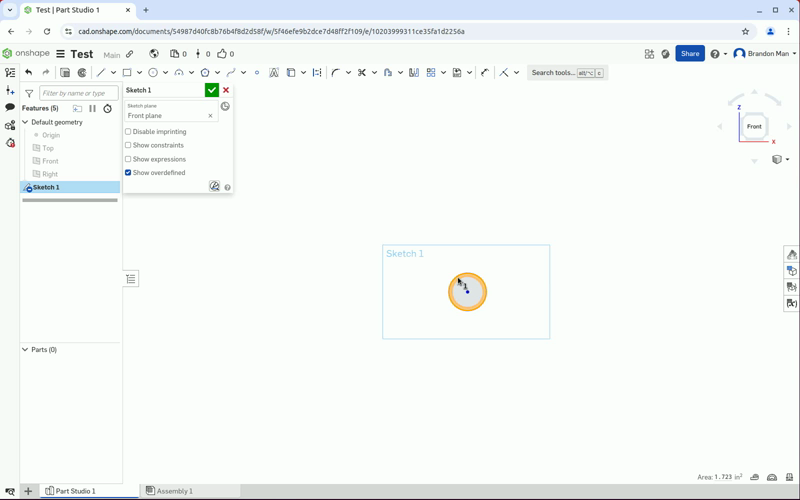
scroll(-6)
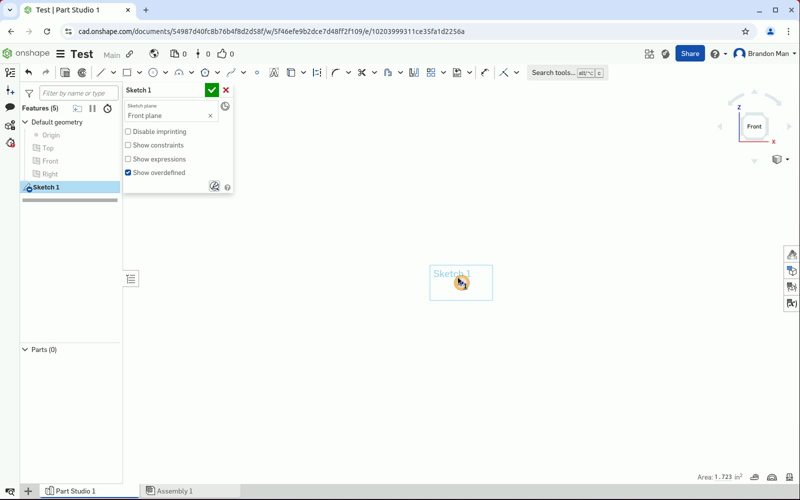
mouse_move(73, 352)
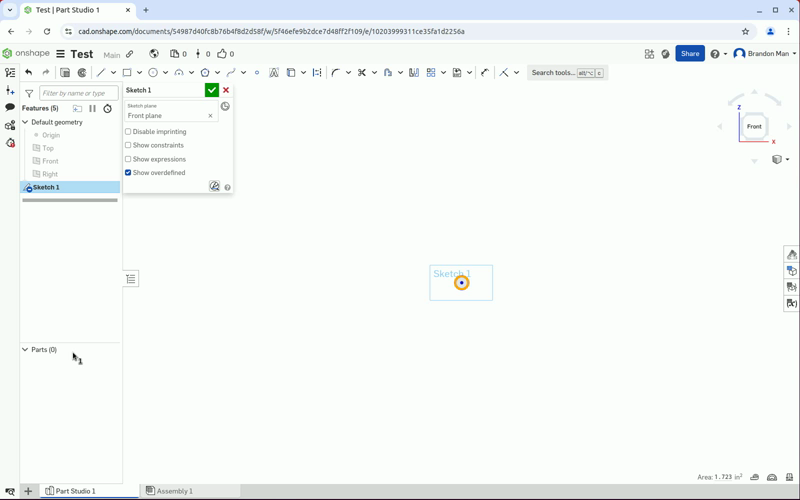
key(shift+y)
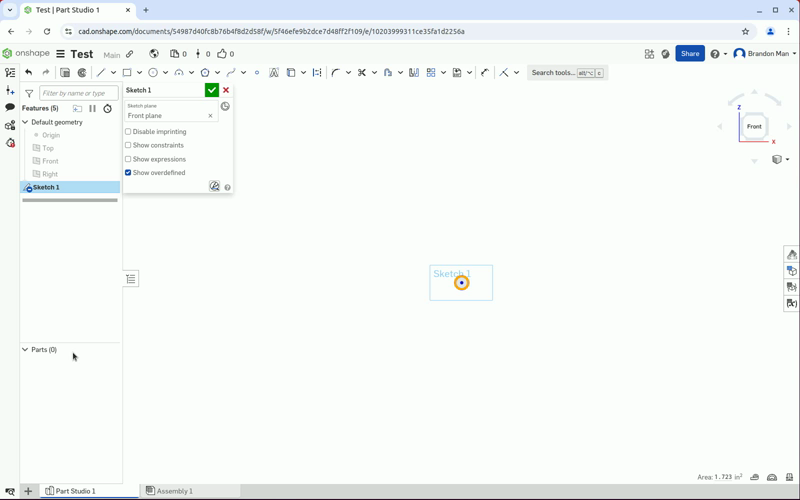
key(shift+e)
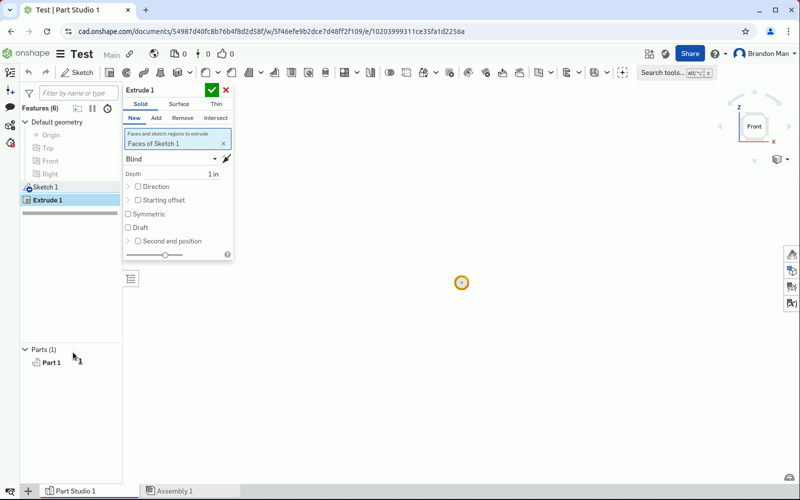
mouse_move(143, 106)
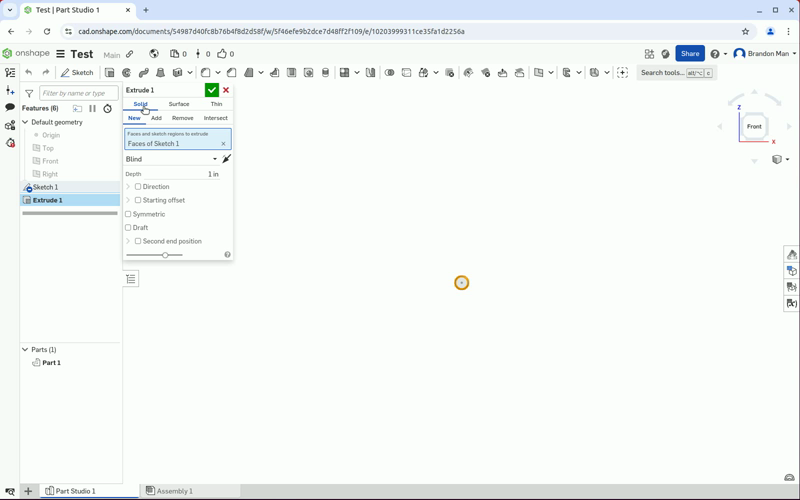
click(143, 106)
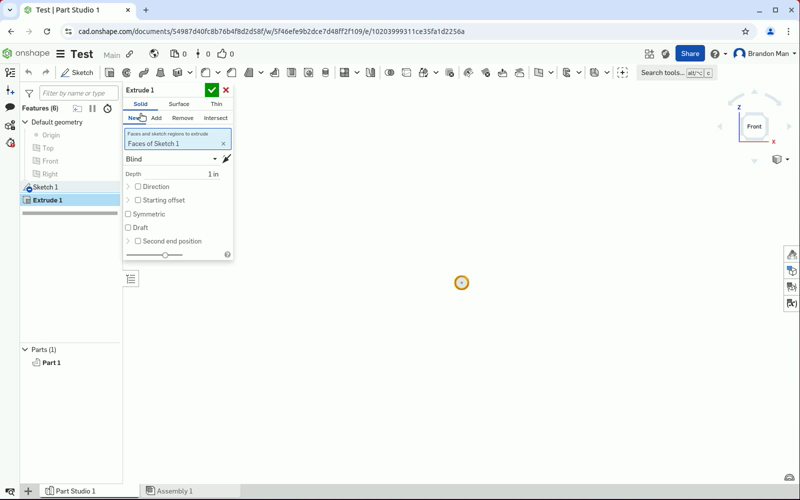
mouse_move(137, 120)
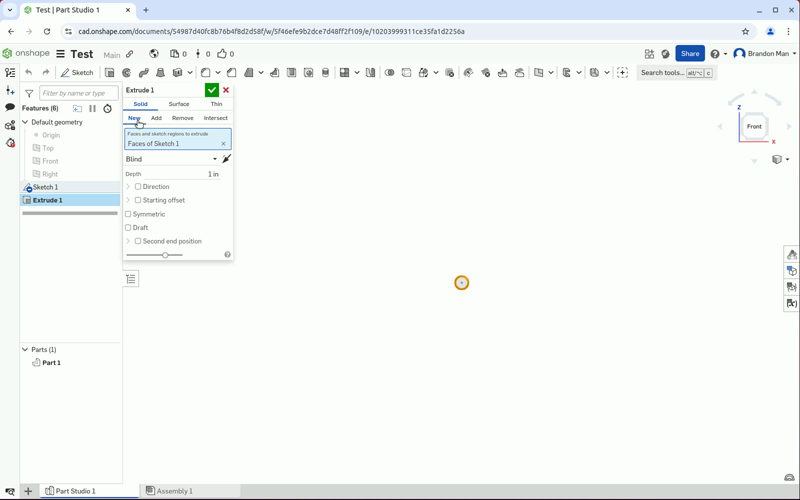
click(137, 120)
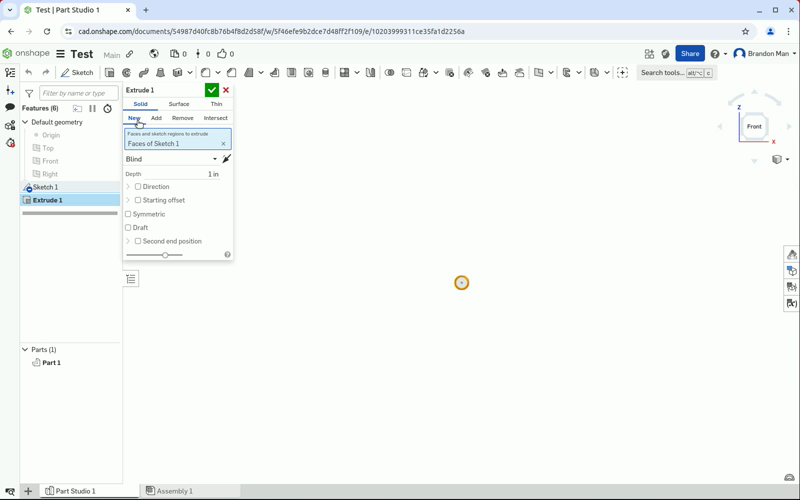
key(tab, 4)
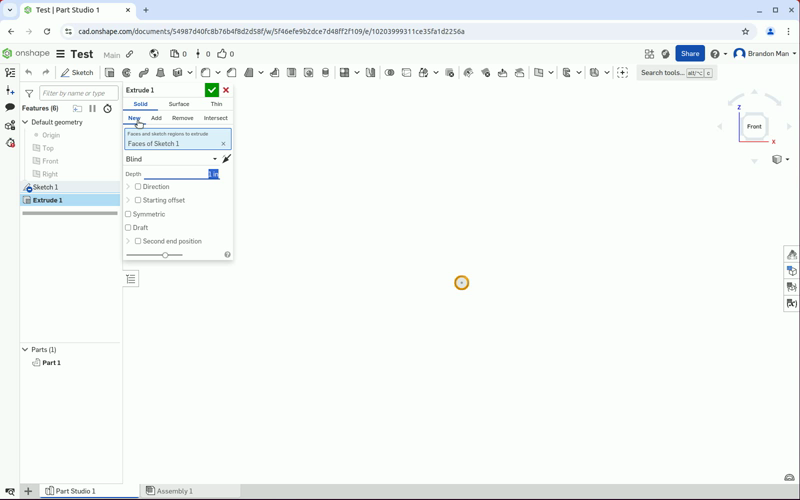
text(12.036)
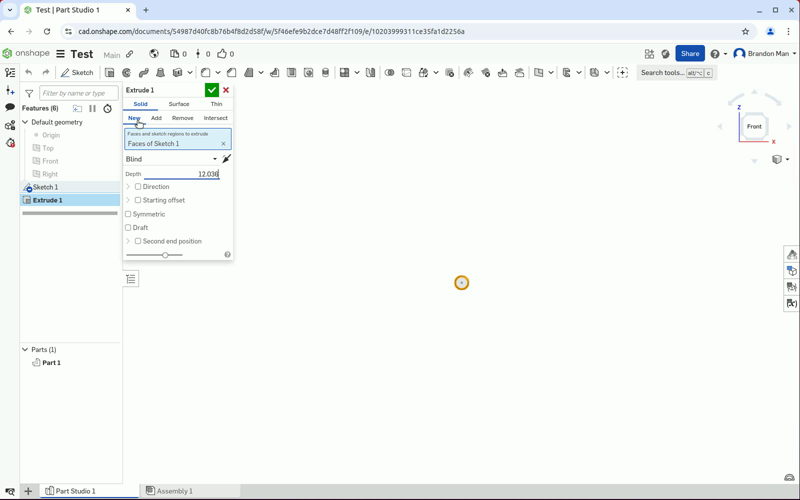
key(enter)
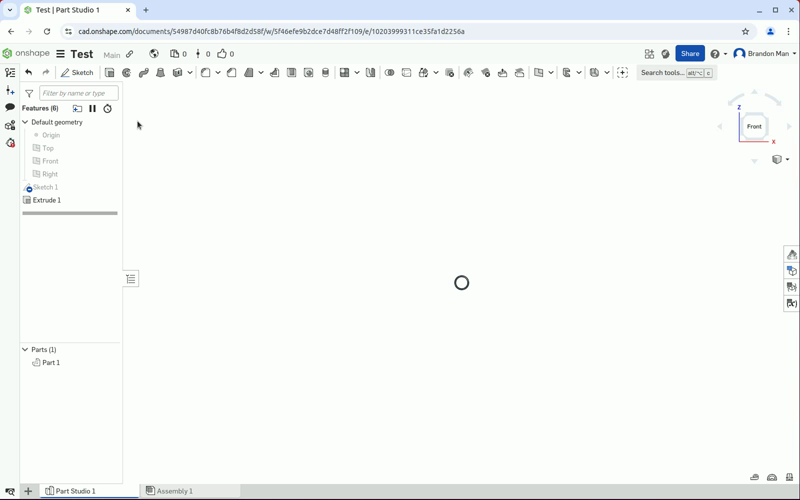
key(shift+h)
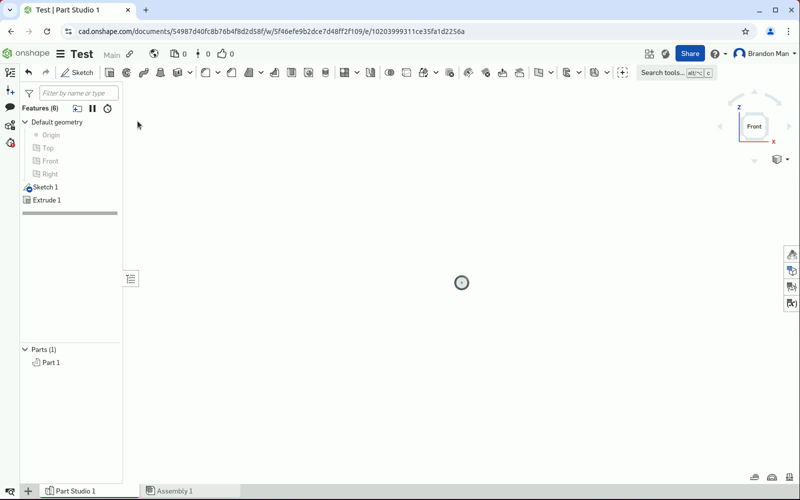
key(shift+h)
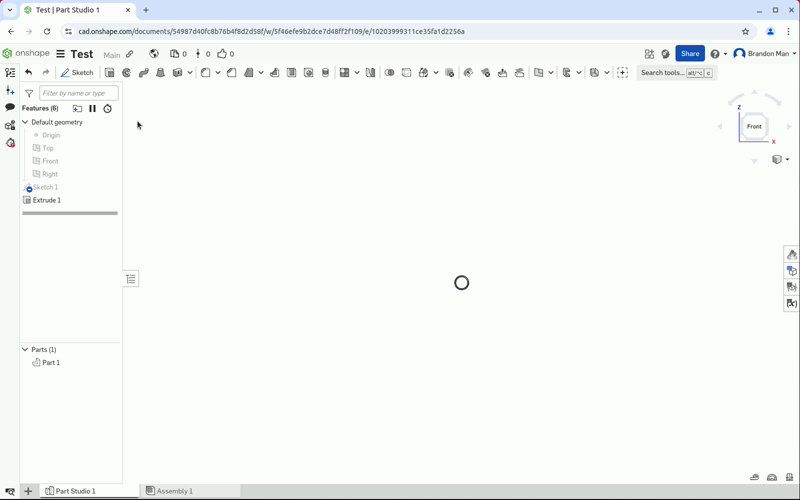
mouse_move(73, 189)
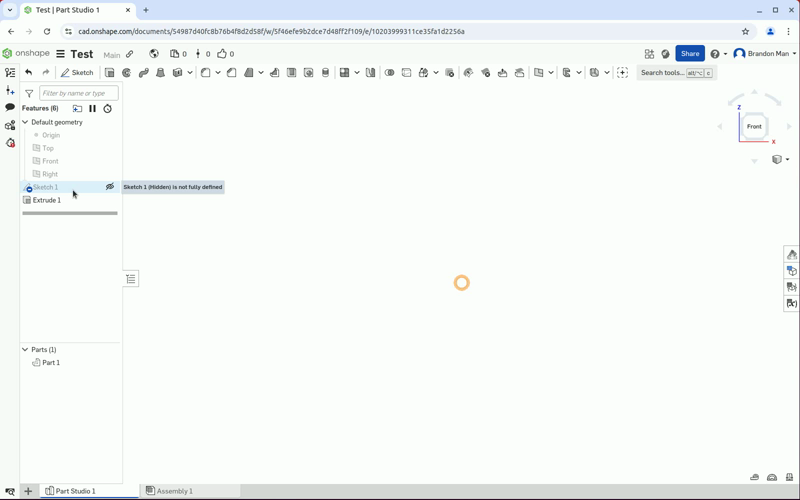
click(73, 189)
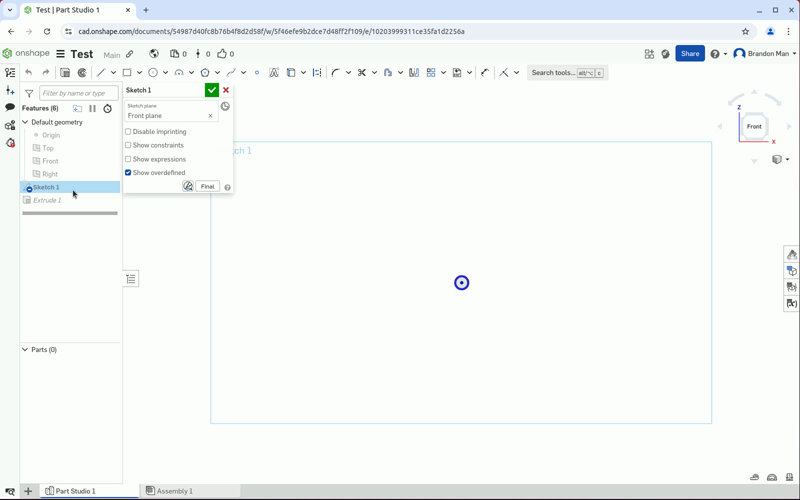
mouse_move(229, 92)
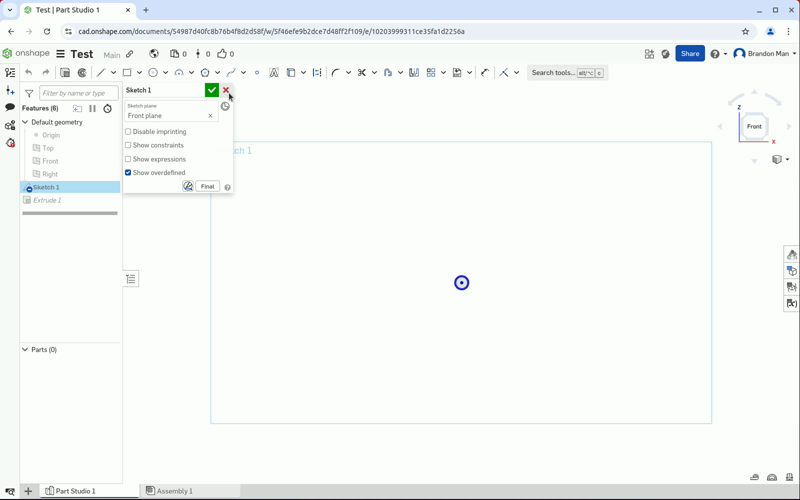
click(229, 92)
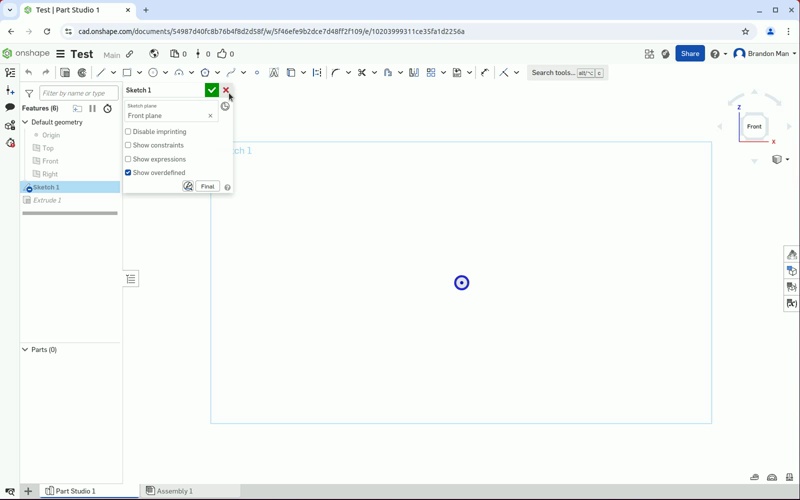
key(shift+s)
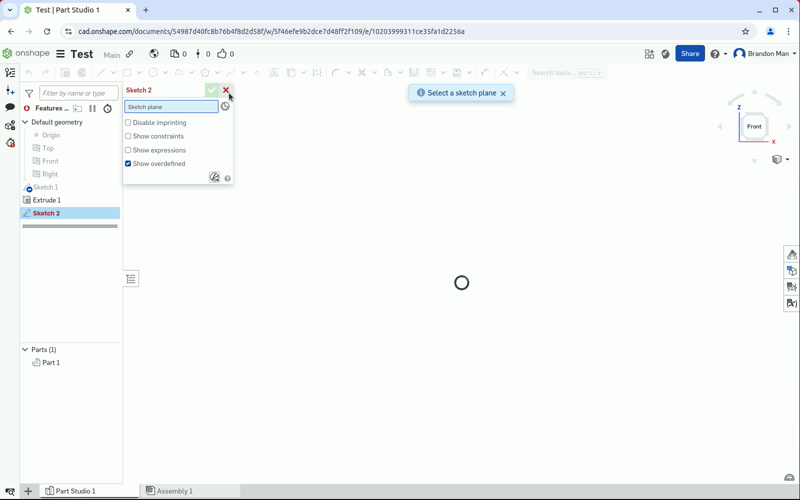
mouse_move(73, 163)
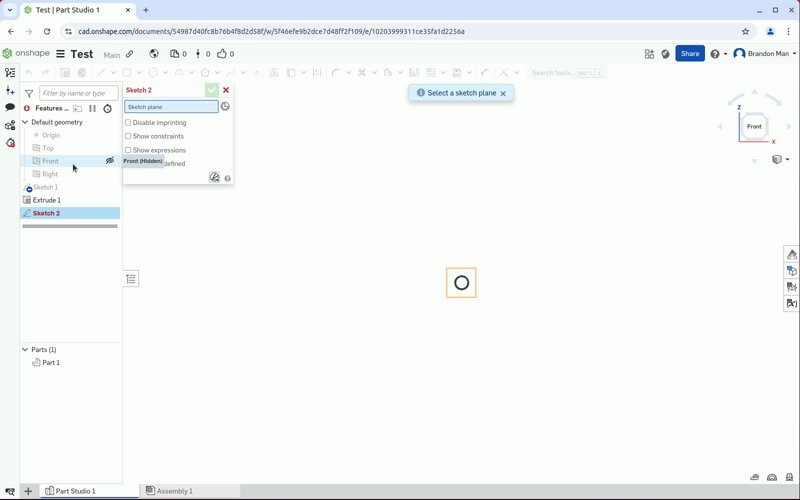
click(73, 163)
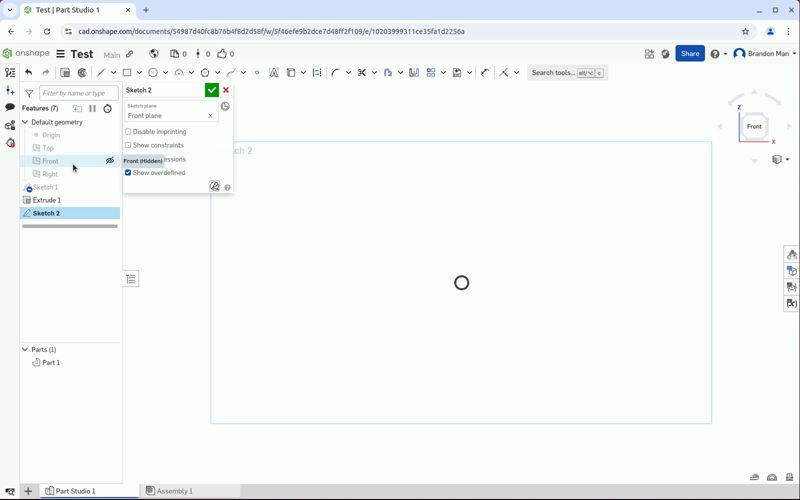
mouse_move(73, 352)
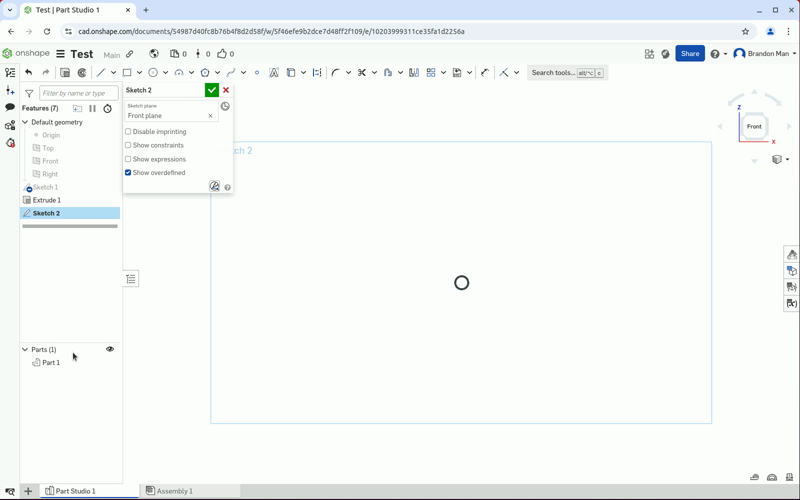
key(y)
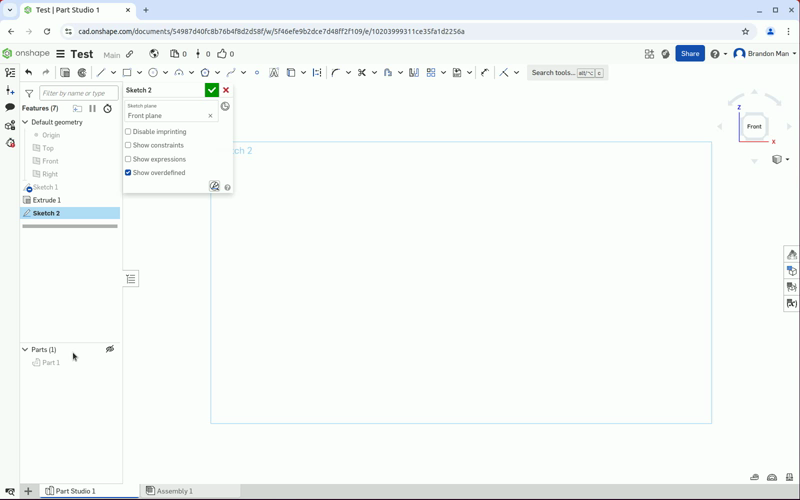
key(c)
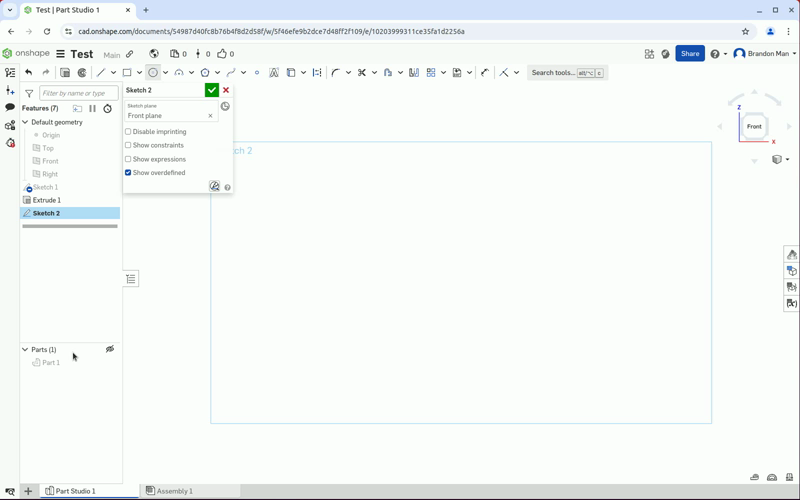
key_down(shift)
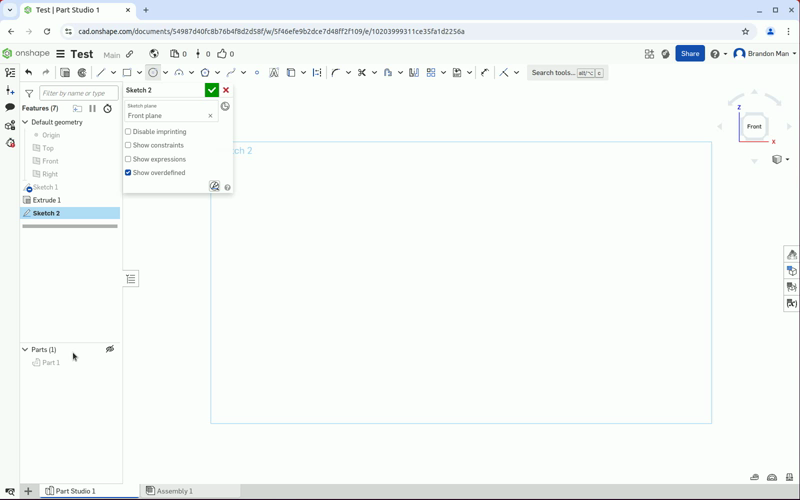
mouse_move(460, 282)
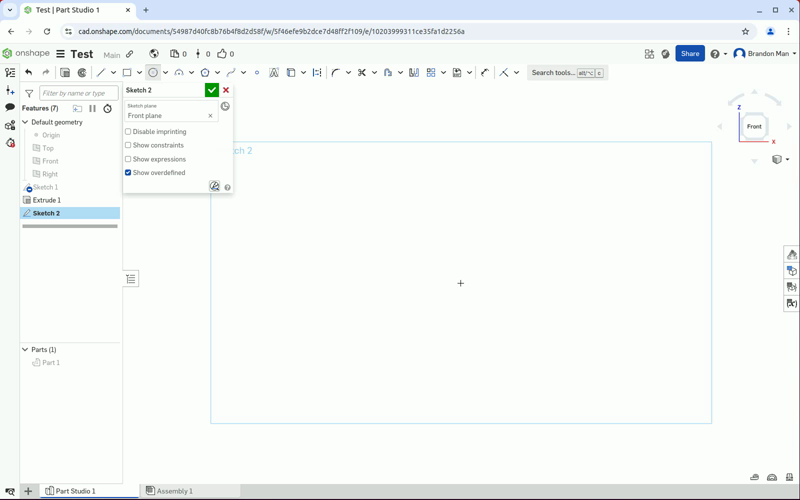
click(460, 282)
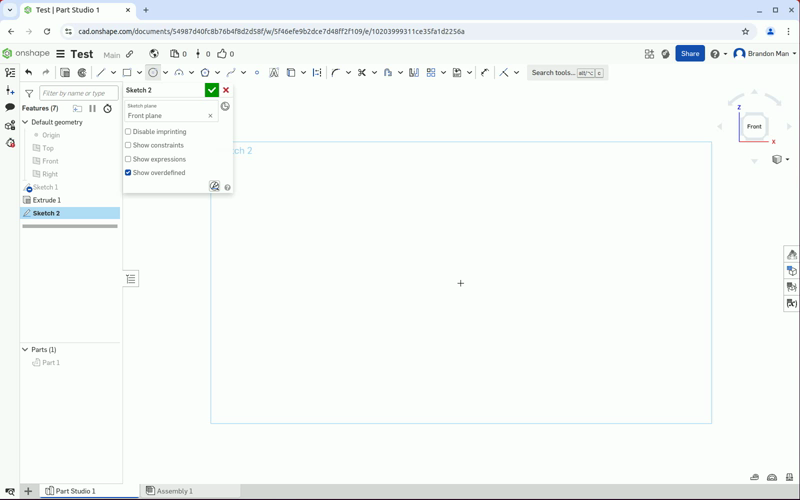
key_up(shift)
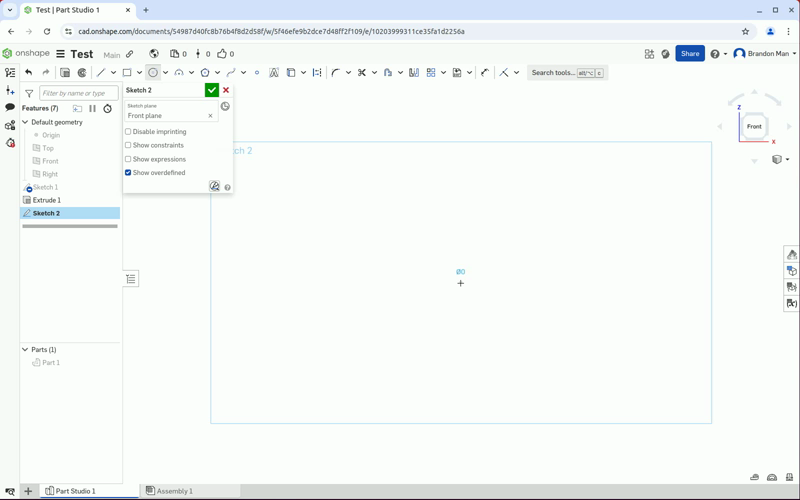
mouse_move(466, 282)
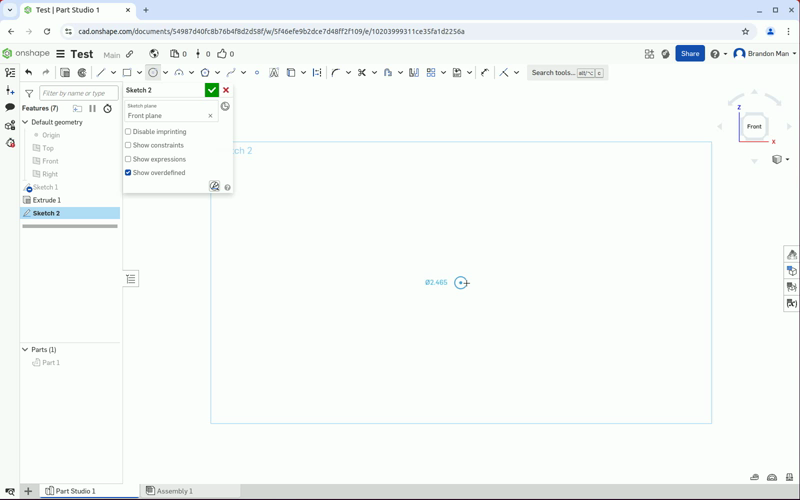
click(466, 282)
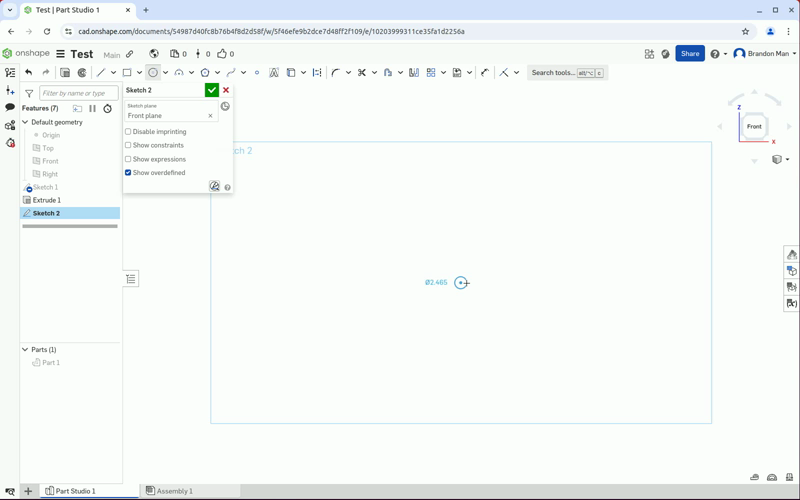
key(esc)
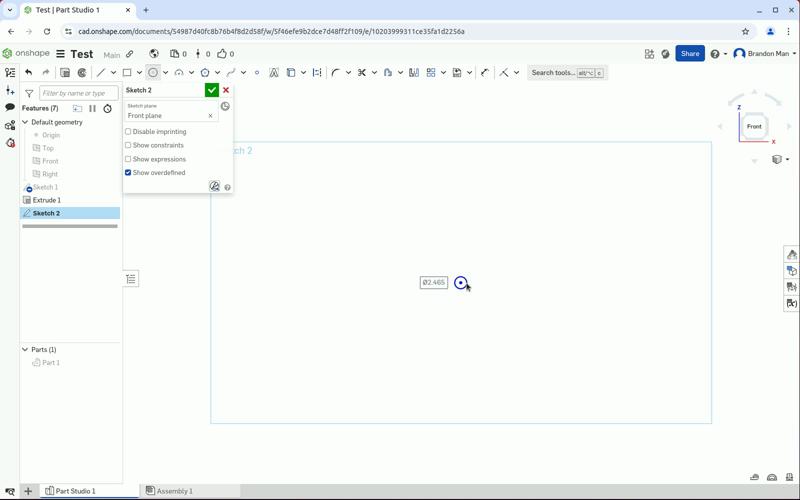
key(c)
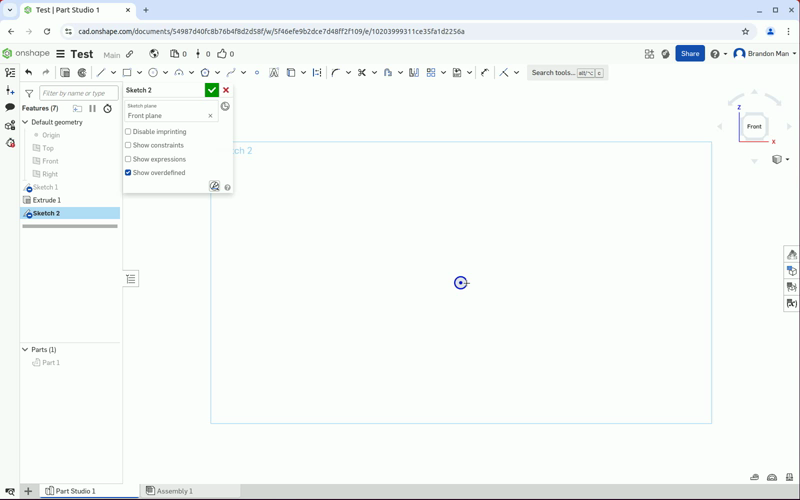
key_down(shift)
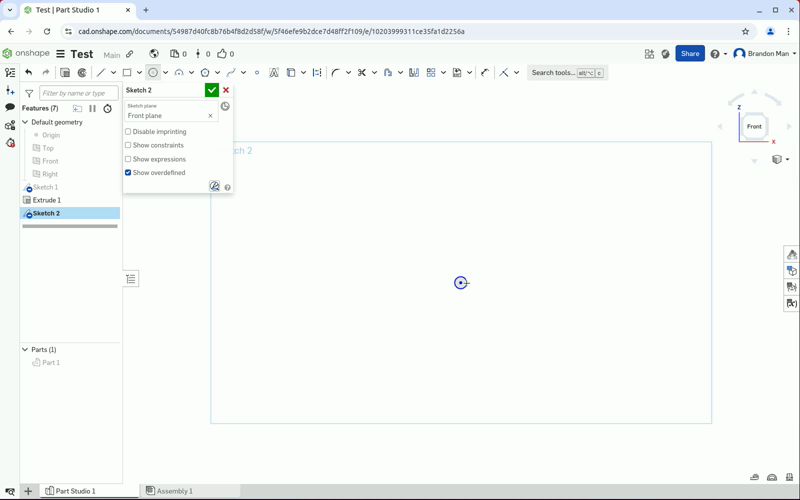
mouse_move(460, 282)
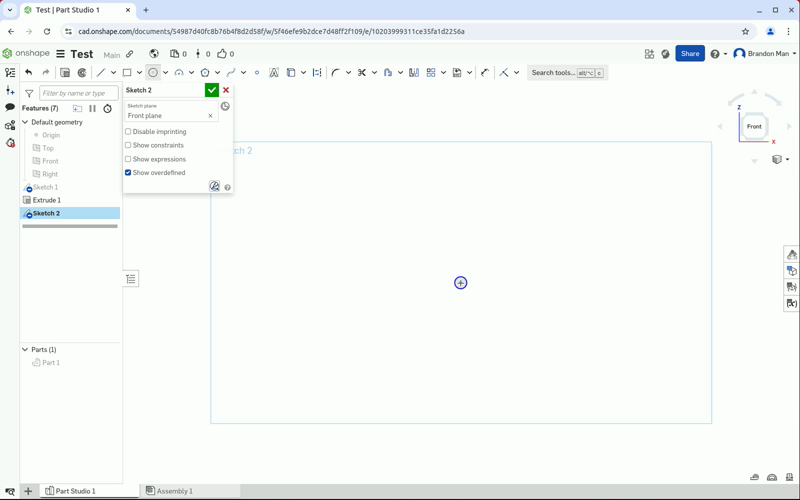
click(460, 282)
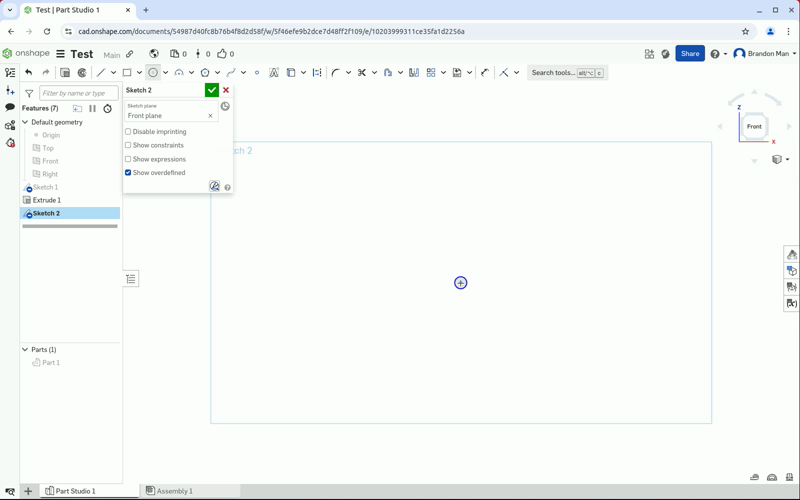
key_up(shift)
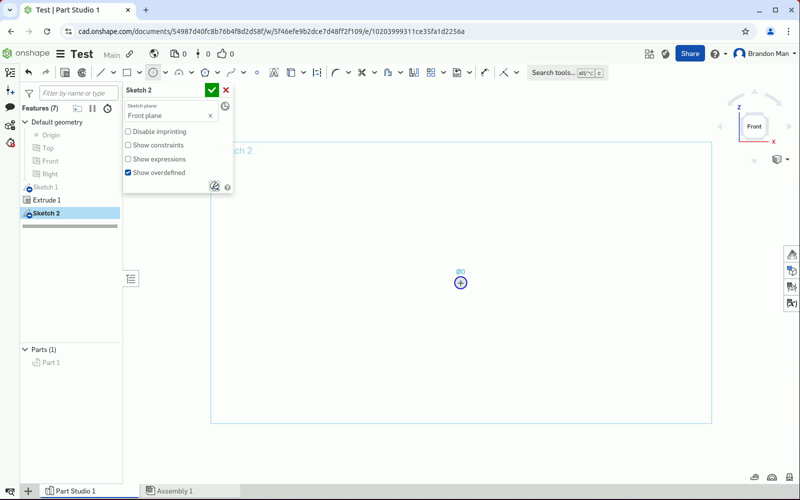
mouse_move(465, 282)
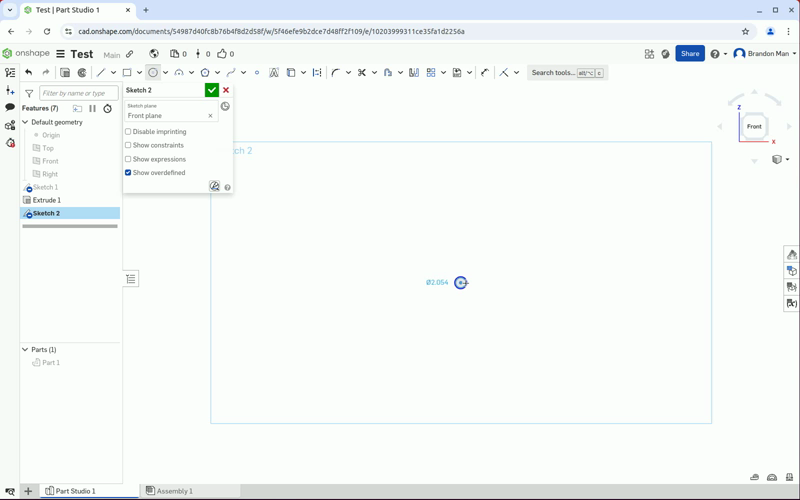
scroll(6)
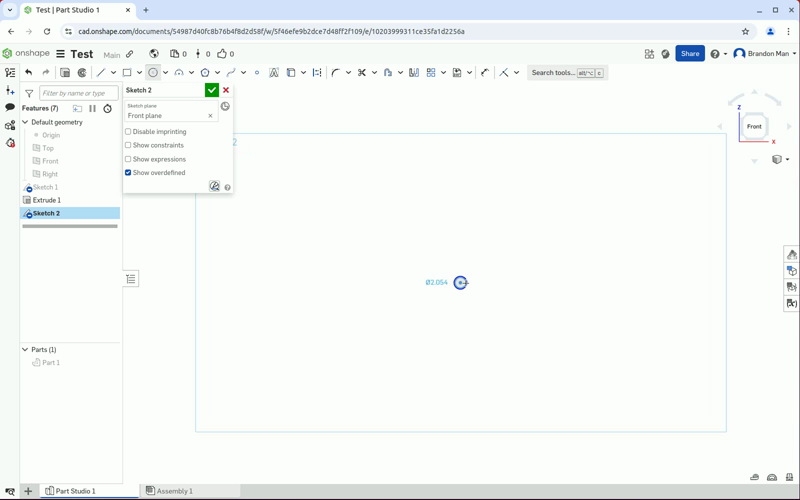
scroll(6)
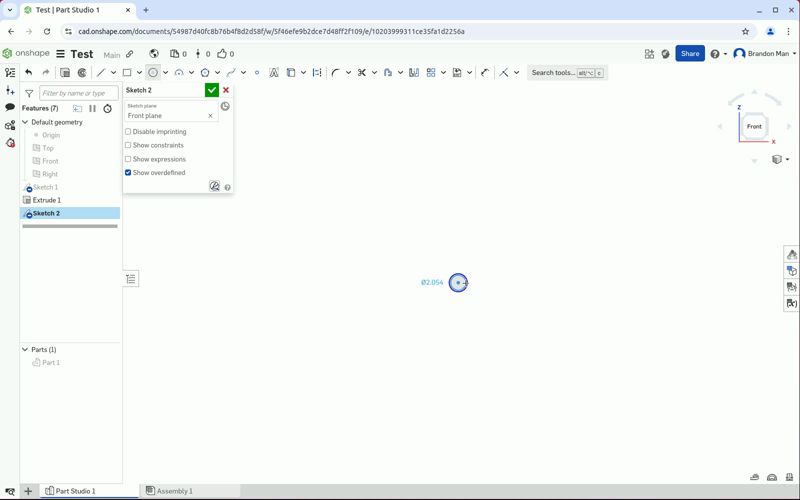
scroll(6)
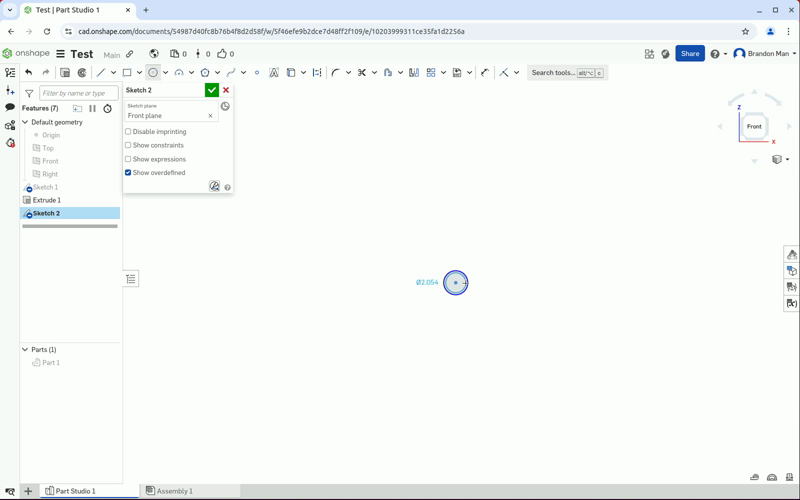
scroll(6)
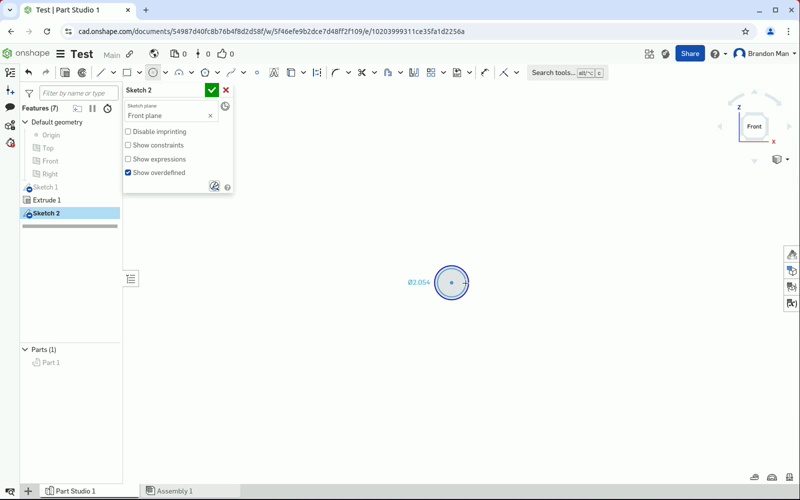
scroll(6)
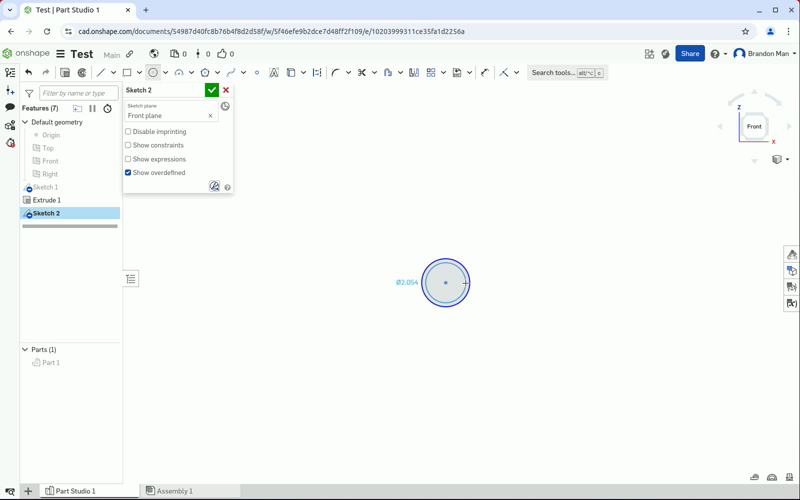
scroll(6)
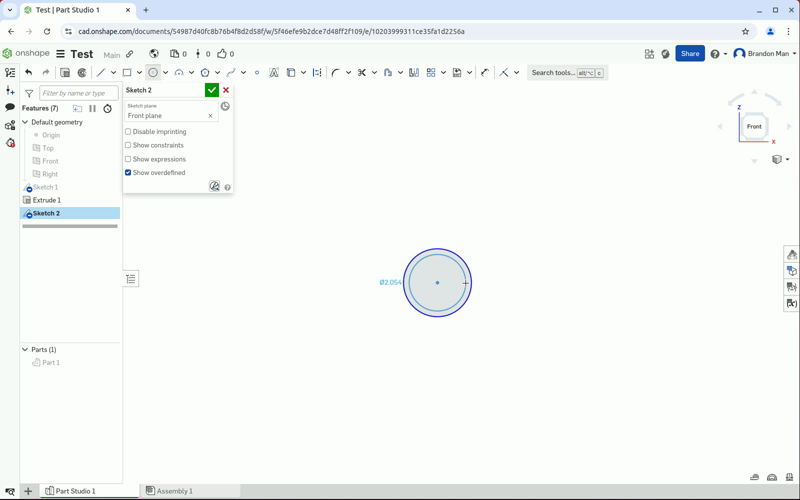
scroll(6)
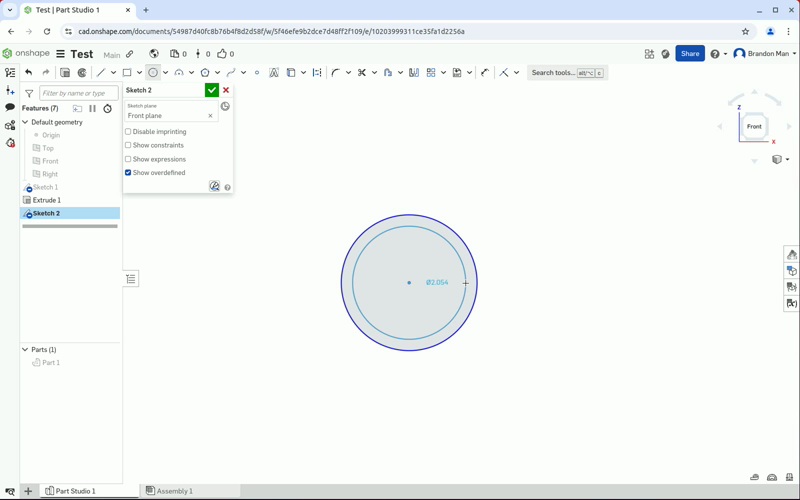
click(465, 282)
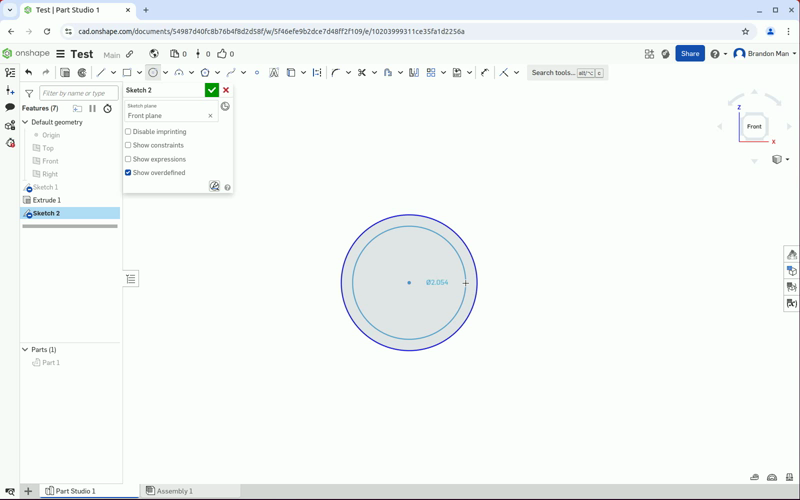
scroll(-6)
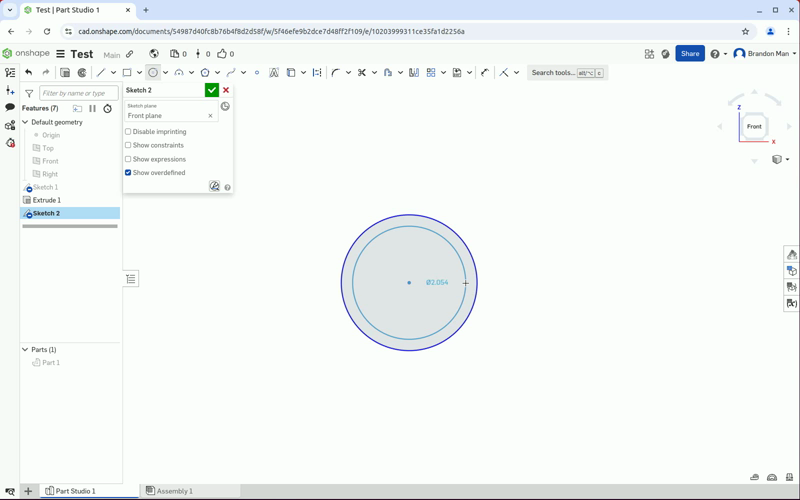
scroll(-6)
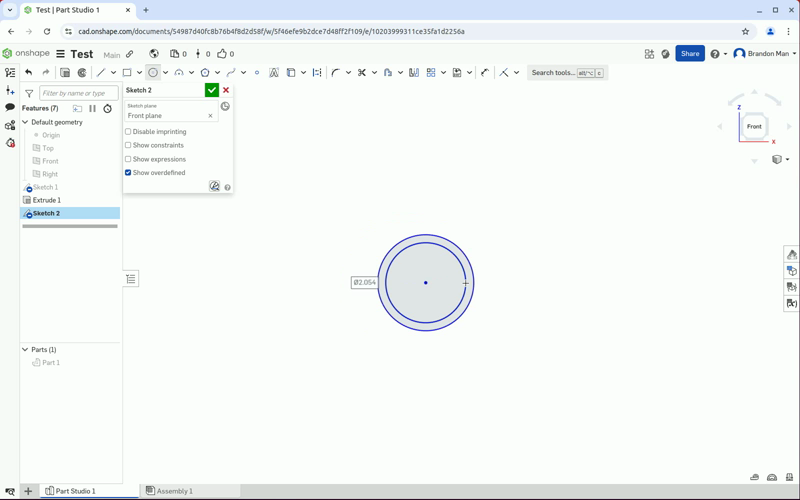
scroll(-6)
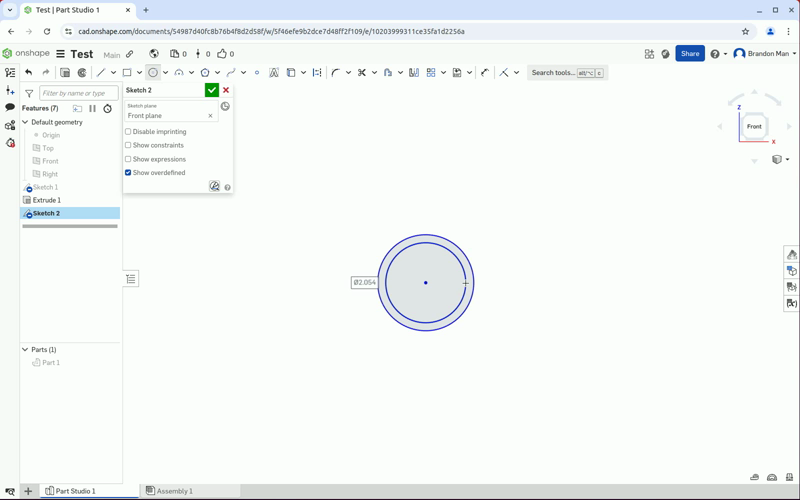
scroll(-6)
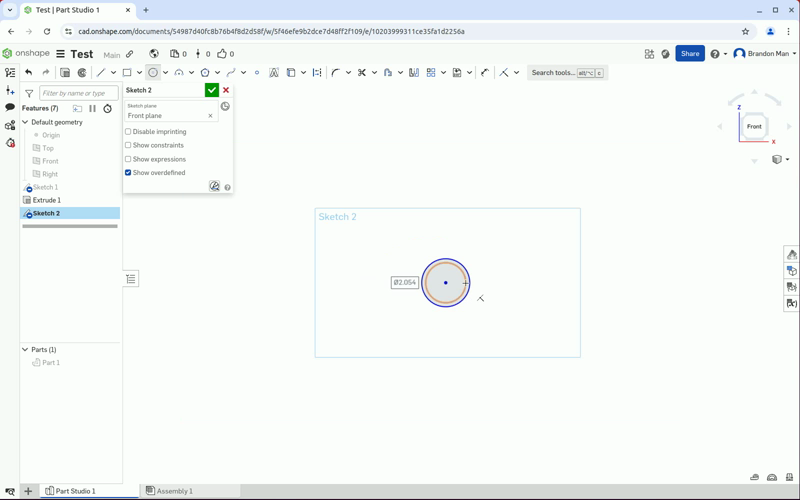
scroll(-6)
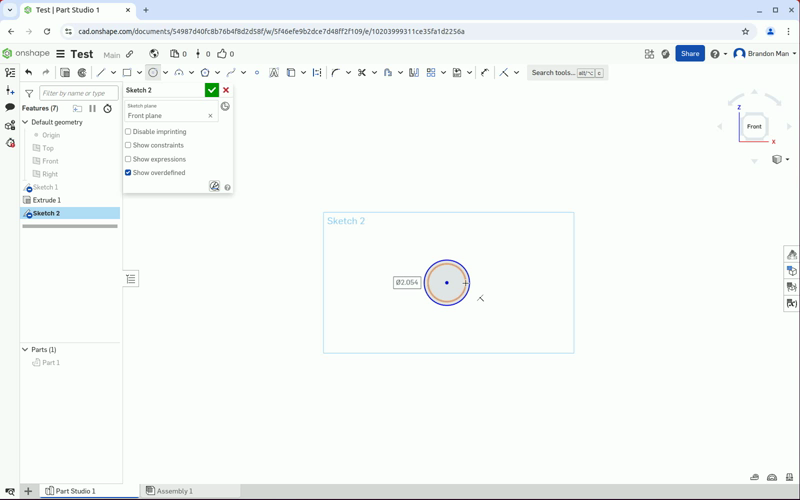
scroll(-6)
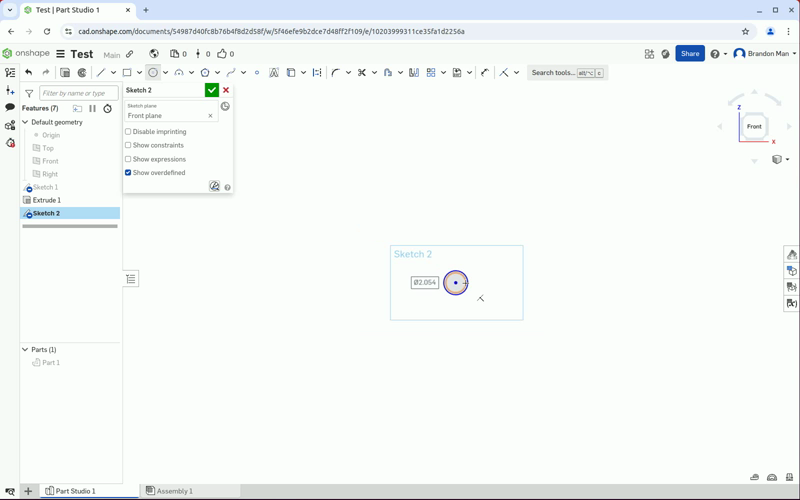
scroll(-6)
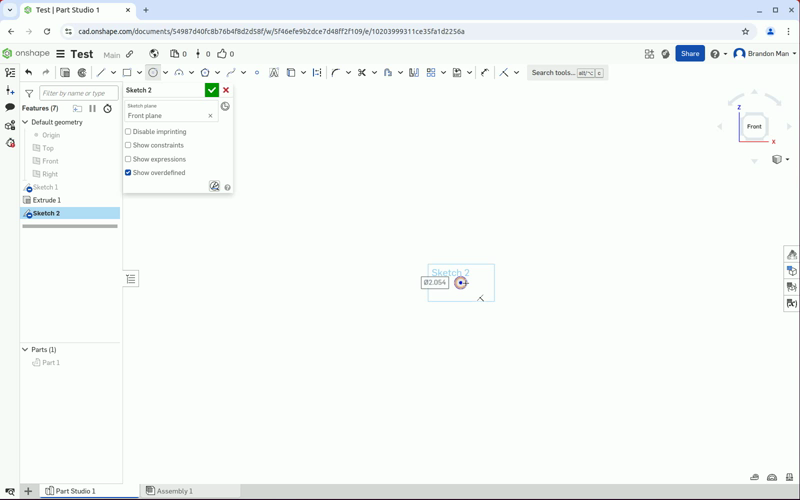
key(esc)
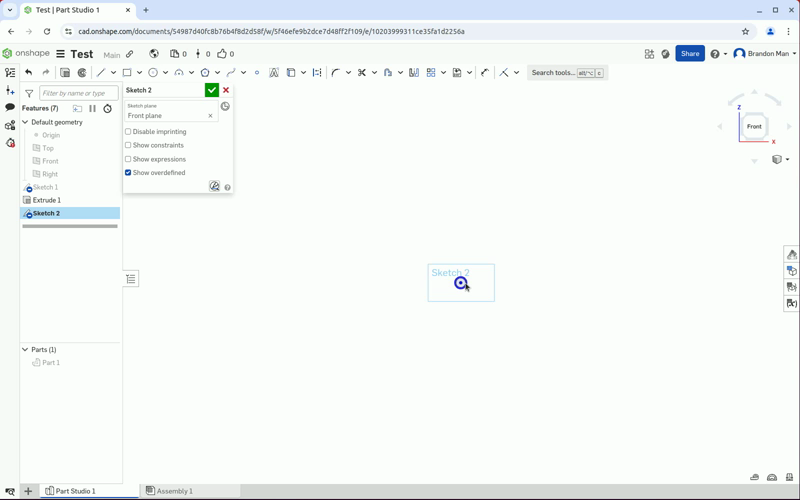
mouse_move(455, 285)
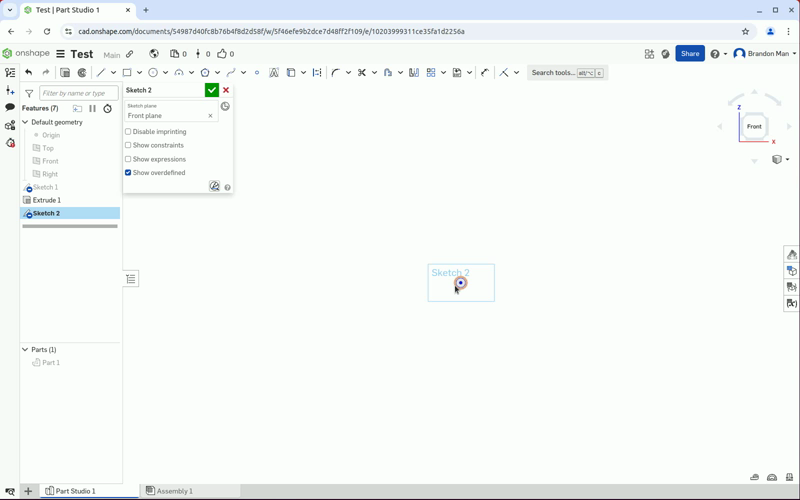
scroll(6)
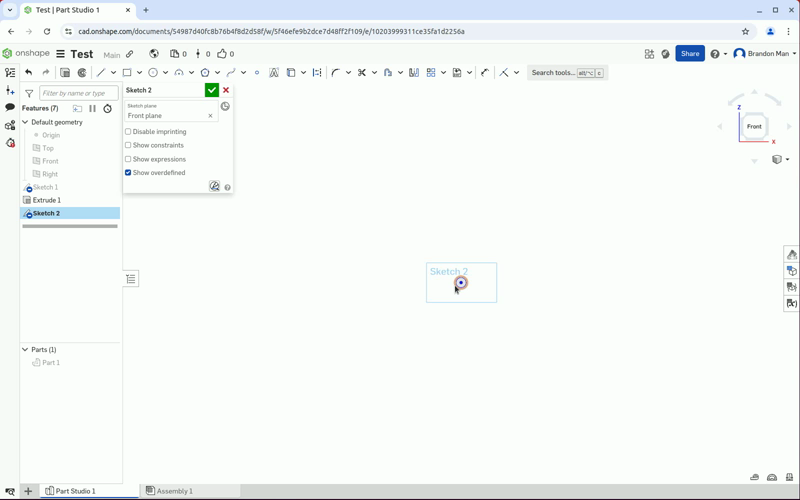
scroll(6)
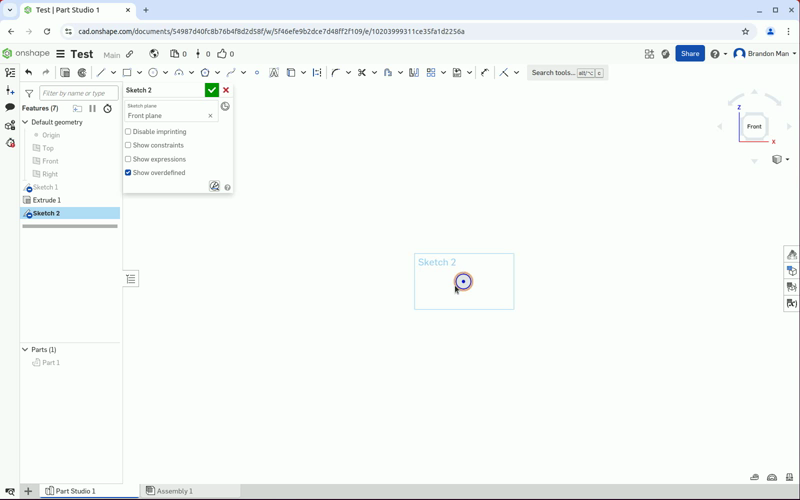
scroll(6)
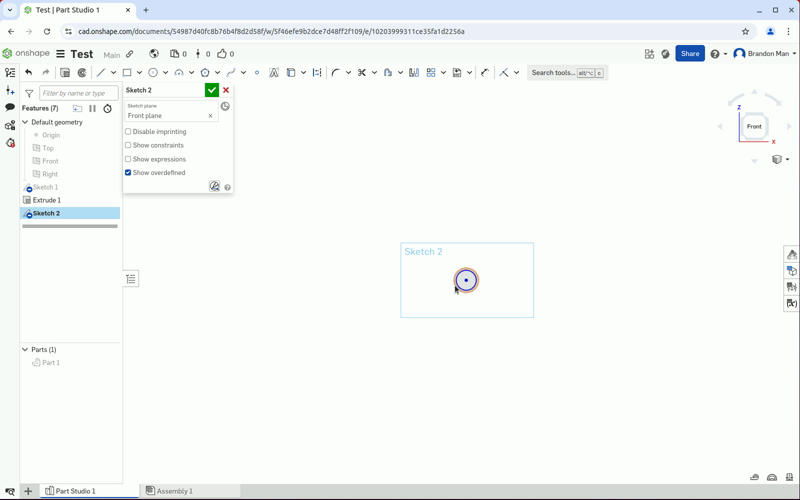
scroll(6)
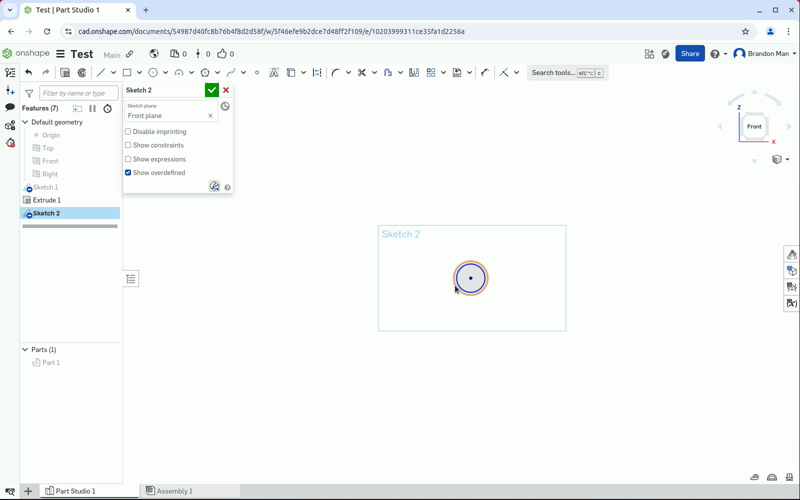
scroll(6)
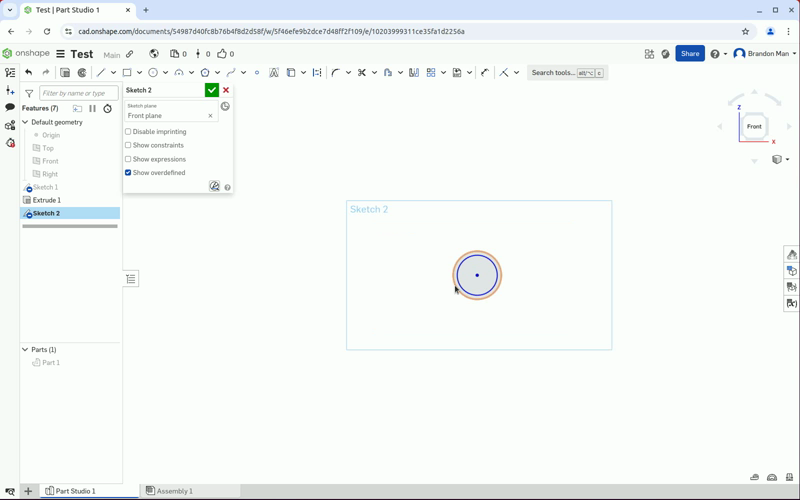
scroll(6)
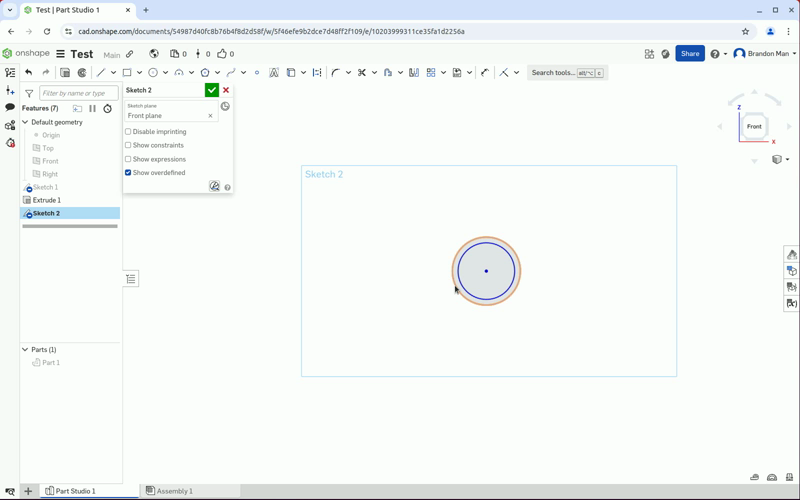
scroll(6)
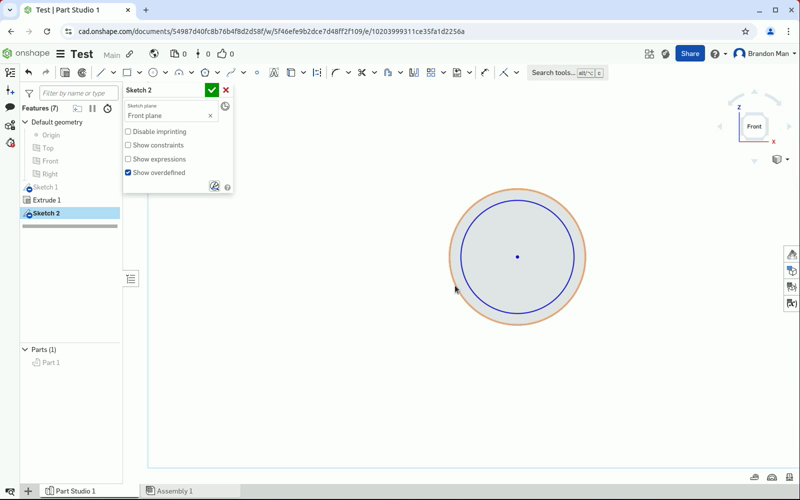
click(455, 285)
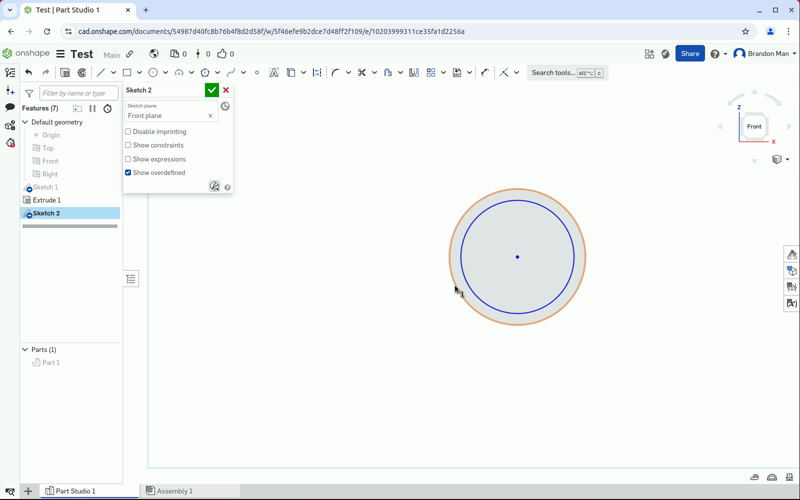
scroll(-6)
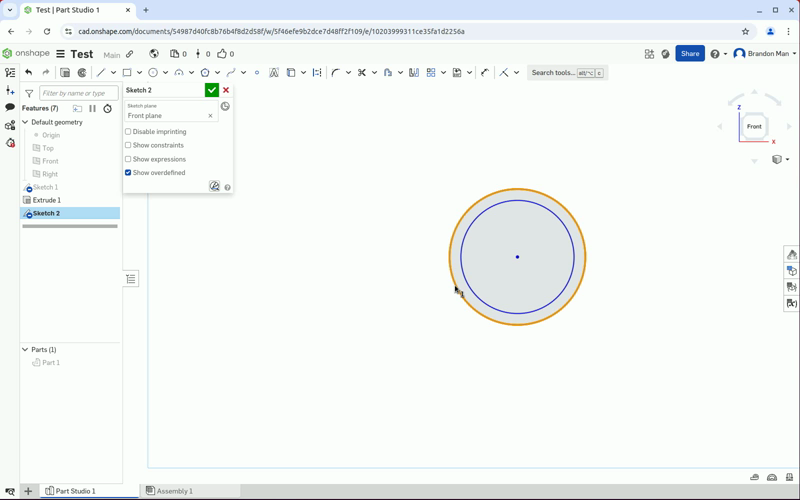
scroll(-6)
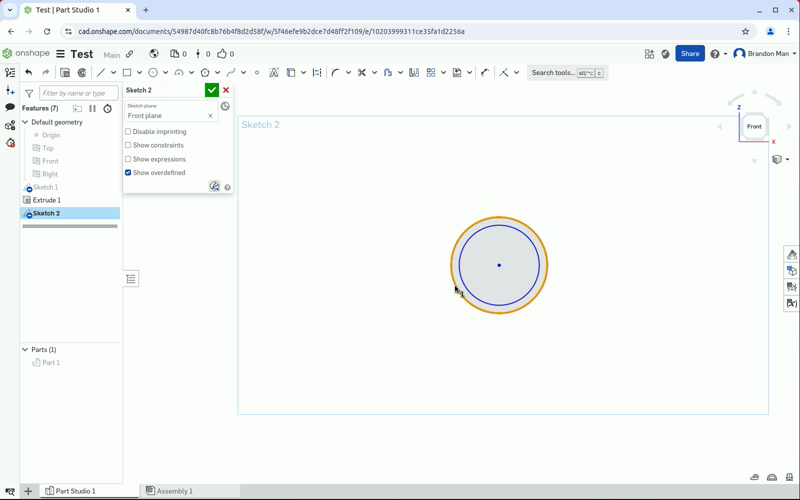
scroll(-6)
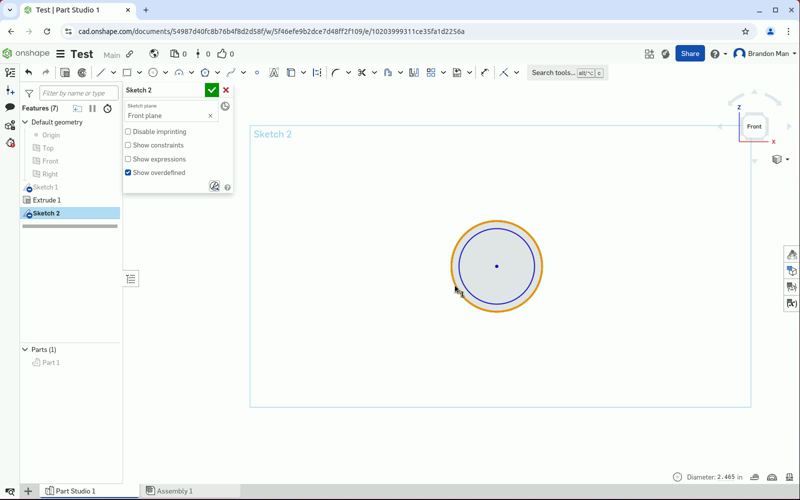
scroll(-6)
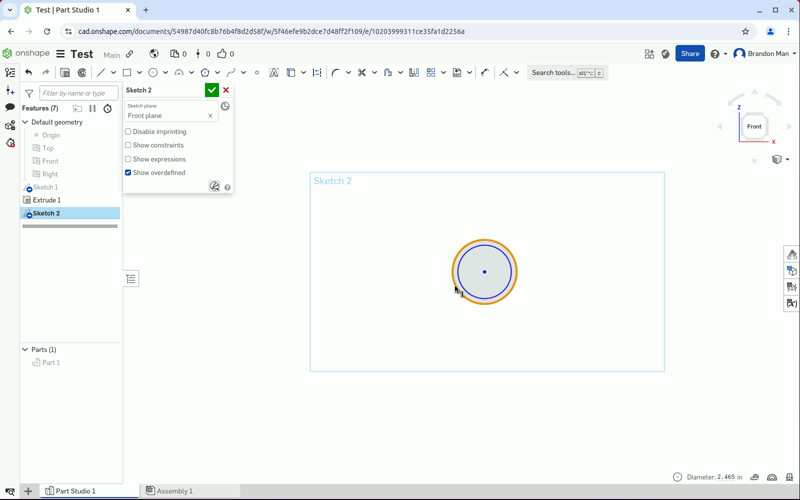
scroll(-6)
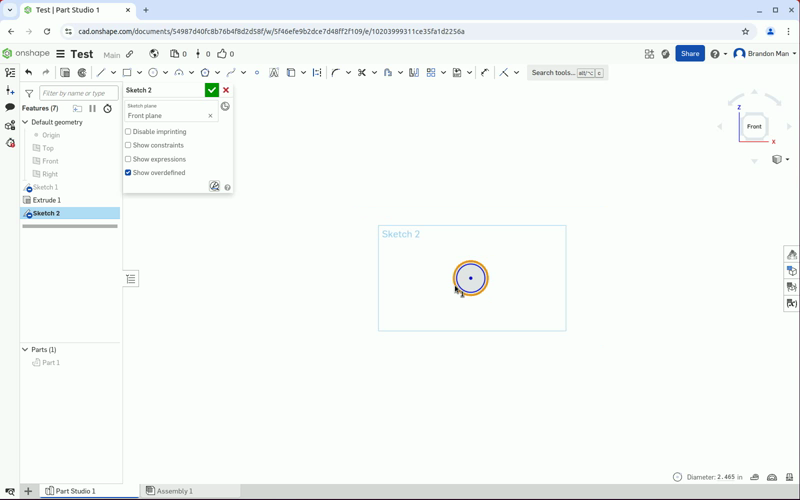
scroll(-6)
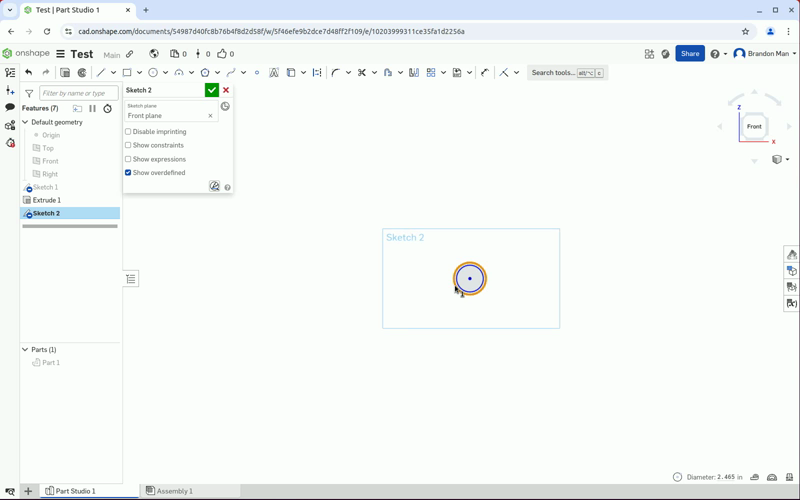
scroll(-6)
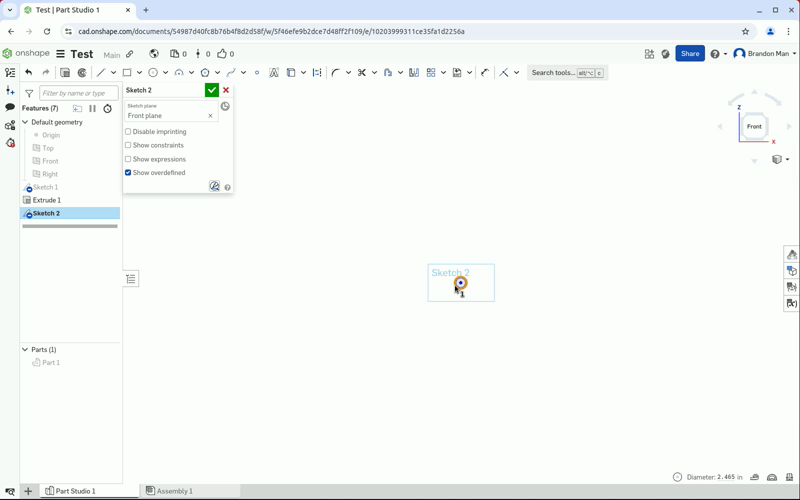
mouse_move(73, 352)
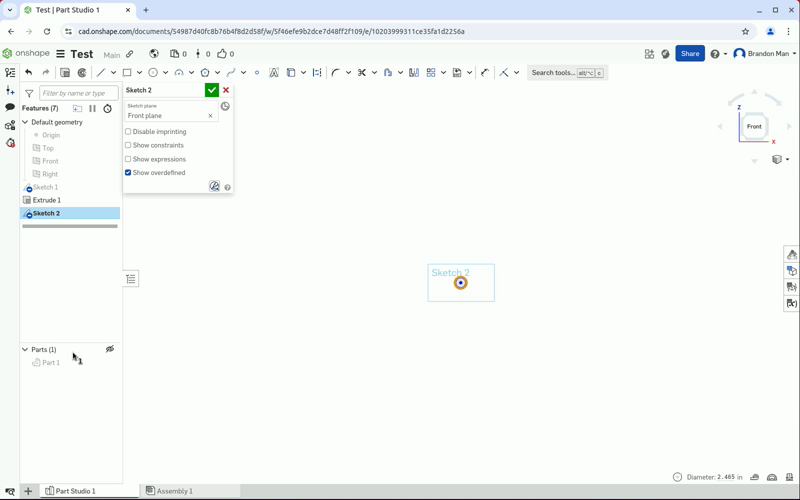
key(shift+y)
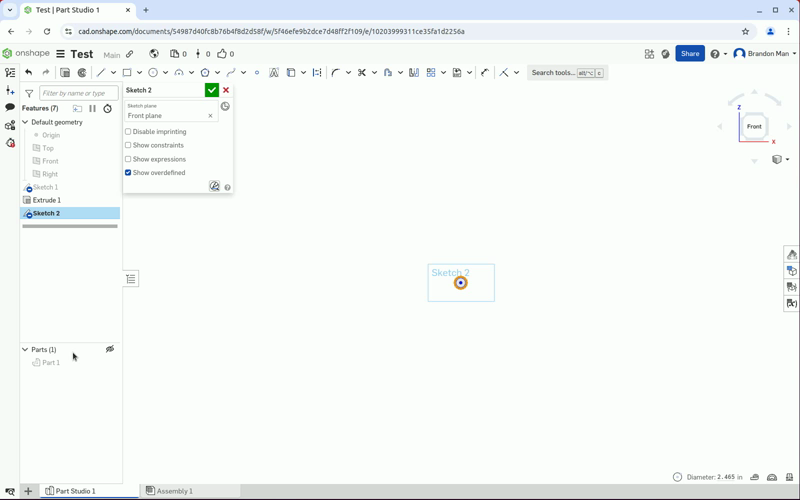
key(shift+e)
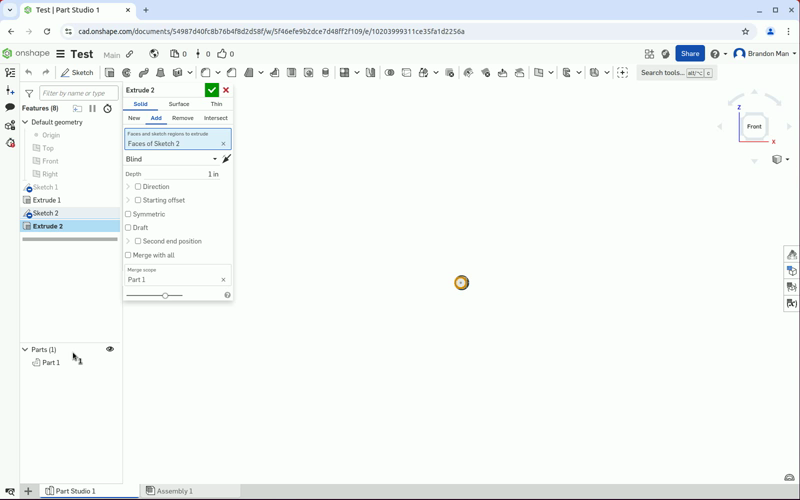
mouse_move(143, 106)
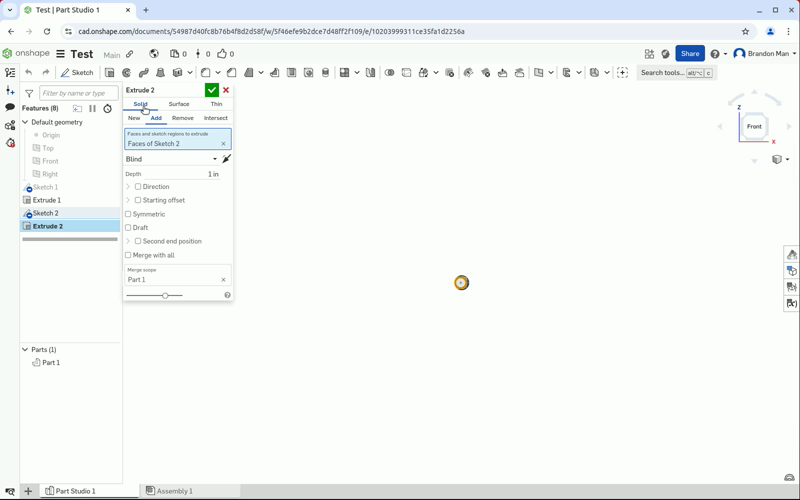
click(143, 106)
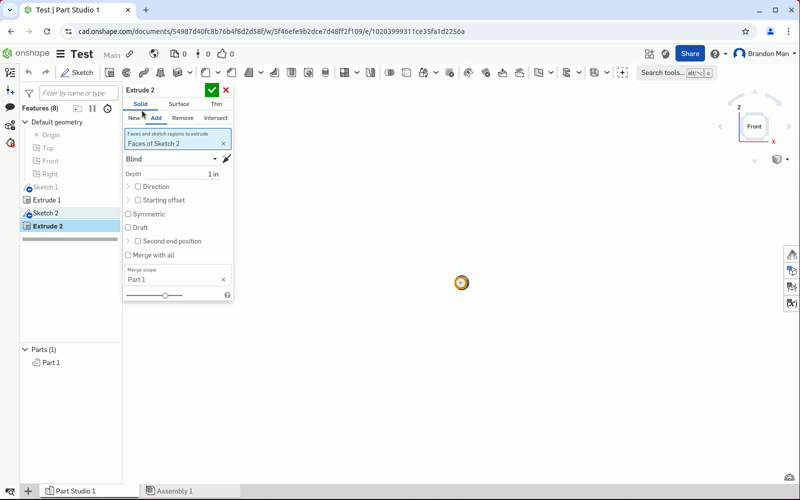
mouse_move(137, 120)
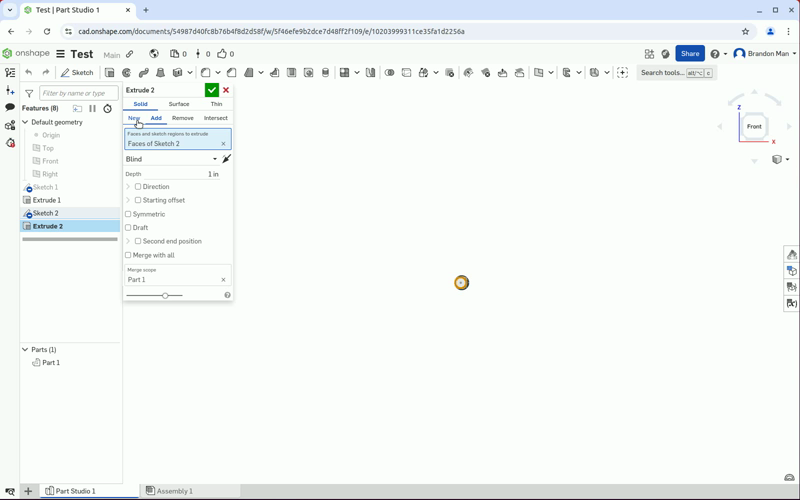
click(137, 120)
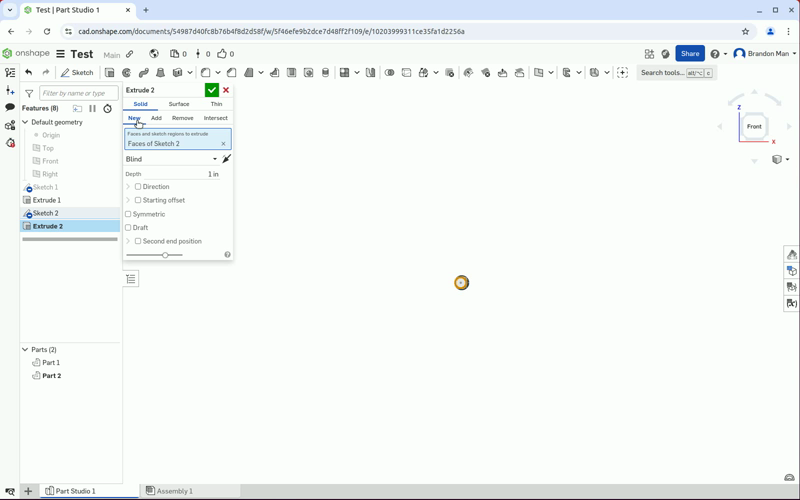
key(tab, 4)
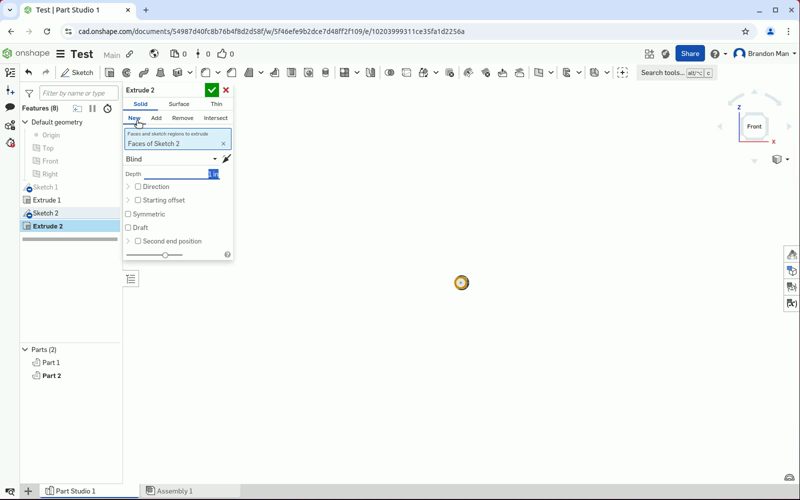
text(23.108)
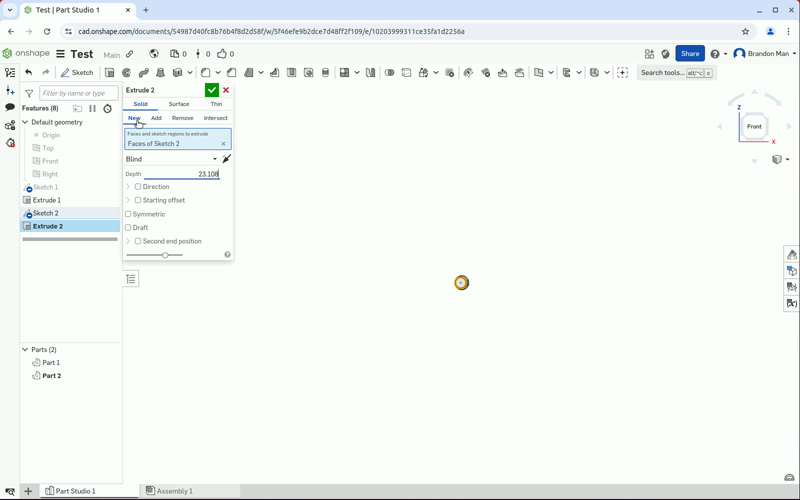
key(enter)
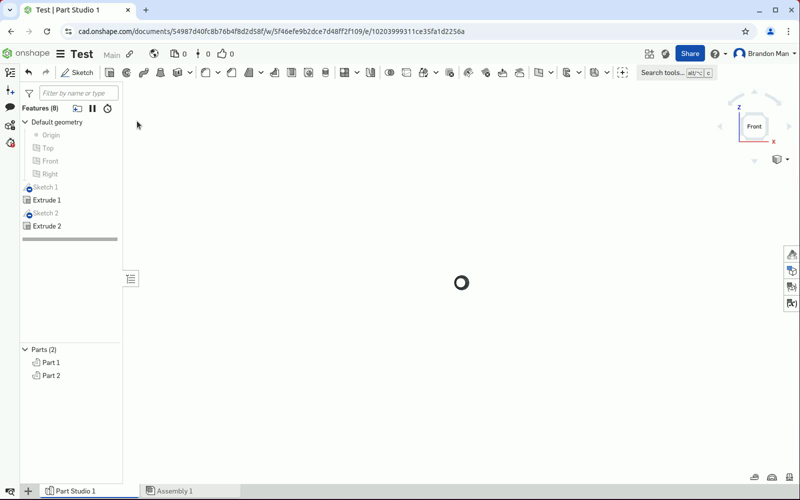
key(shift+h)
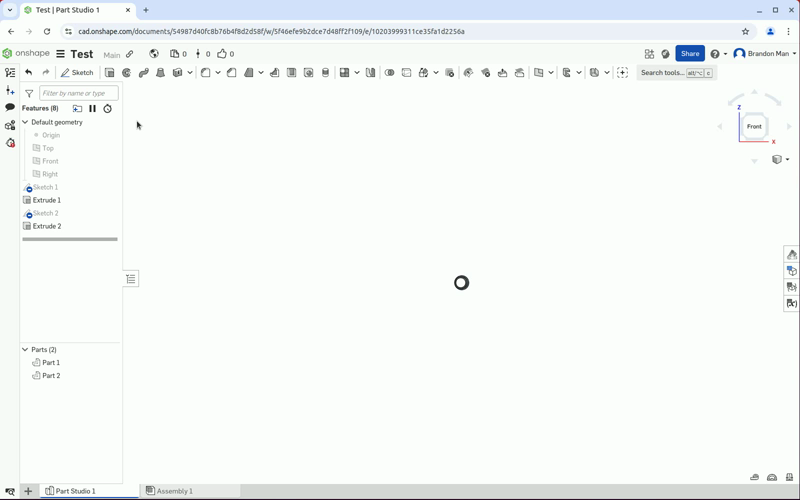
key(shift+h)
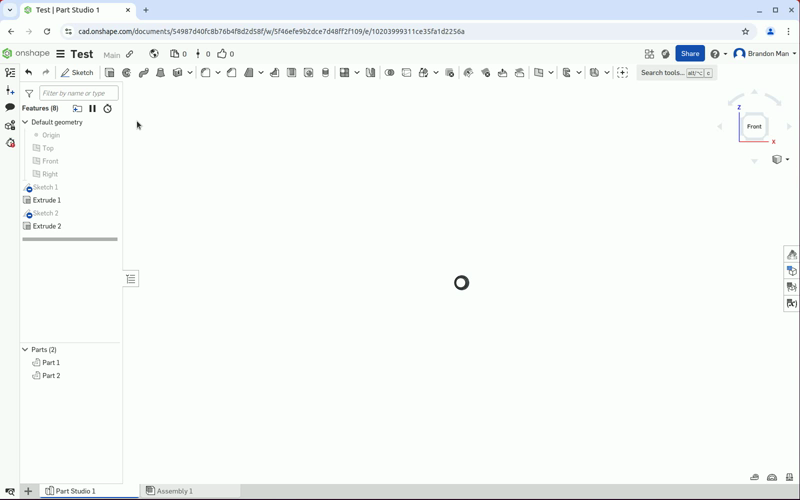
mouse_move(73, 189)
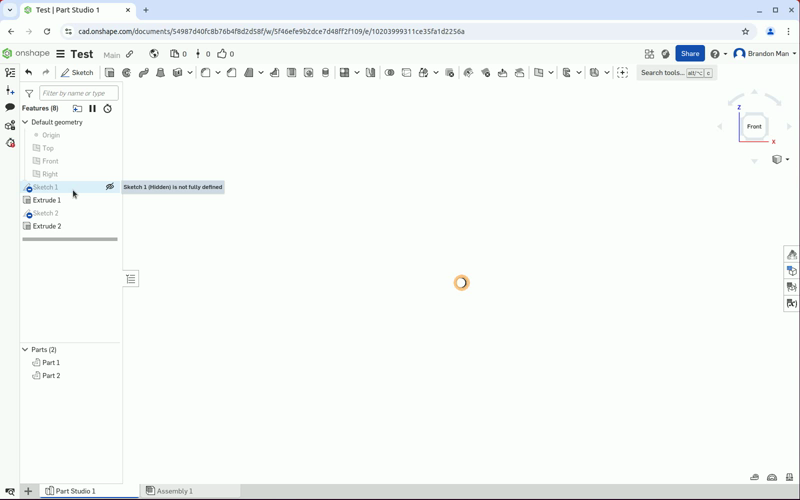
click(73, 189)
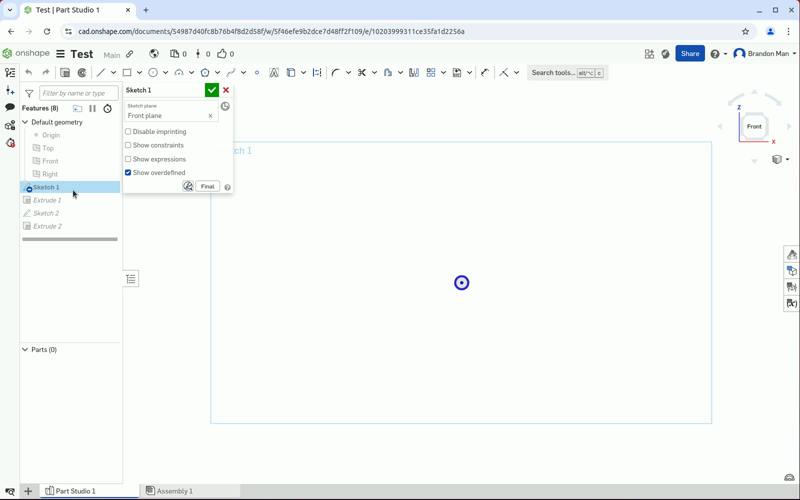
mouse_move(229, 92)
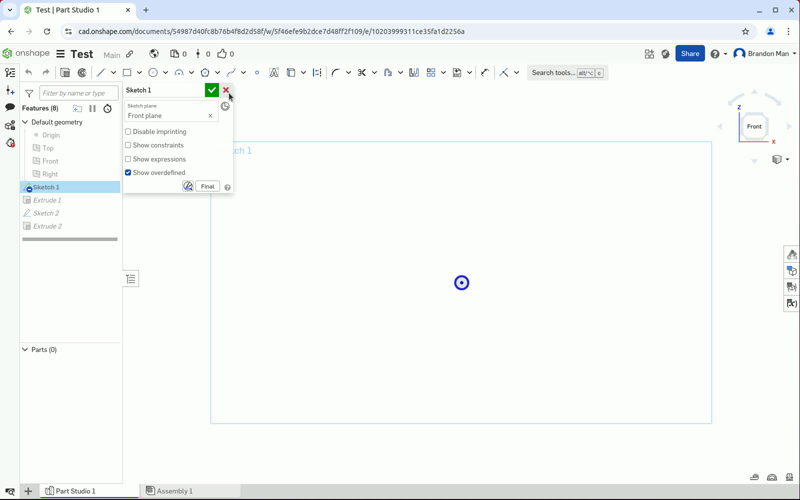
click(229, 92)
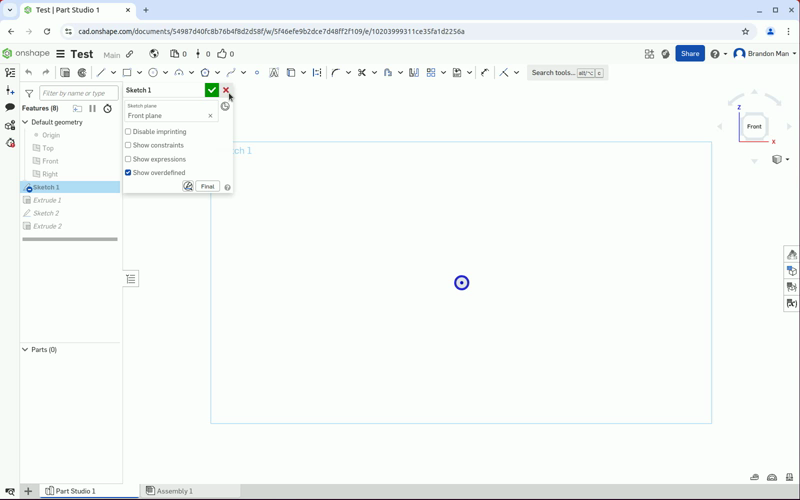
key(shift+s)
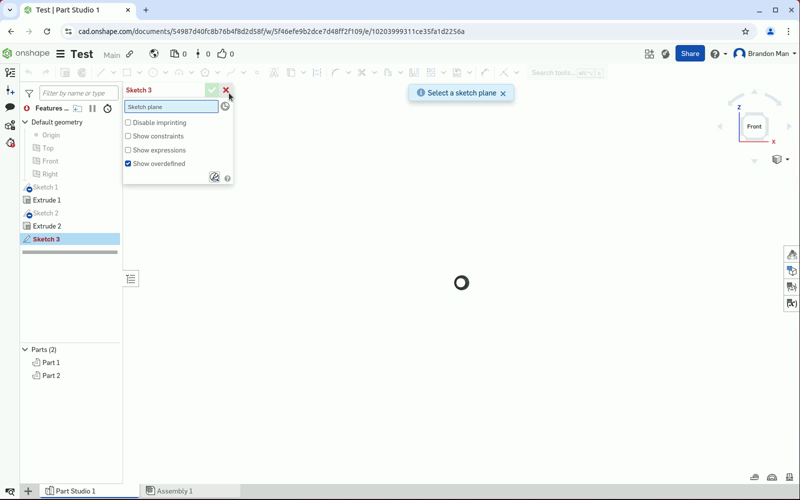
mouse_move(73, 163)
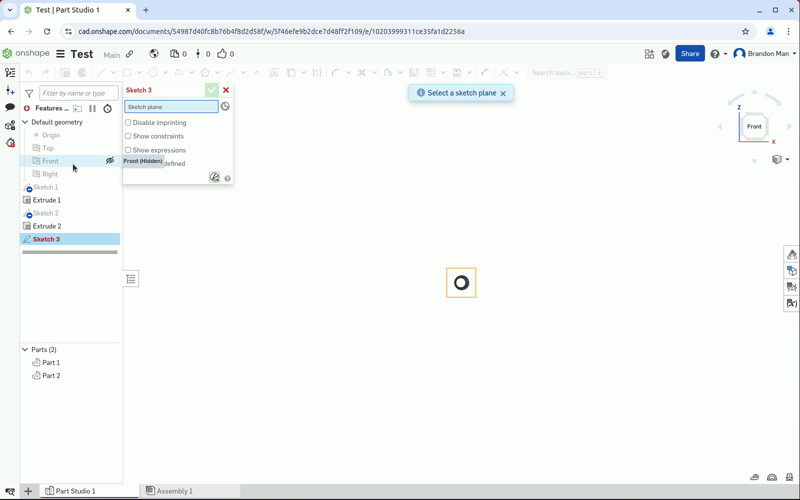
click(73, 163)
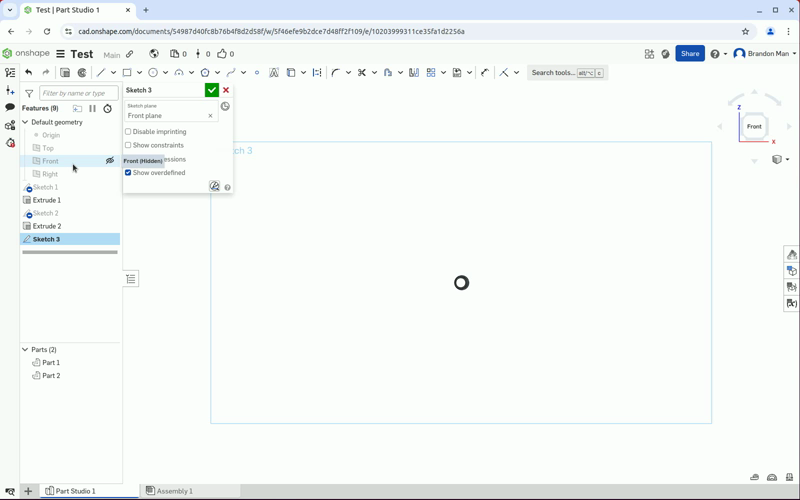
mouse_move(73, 352)
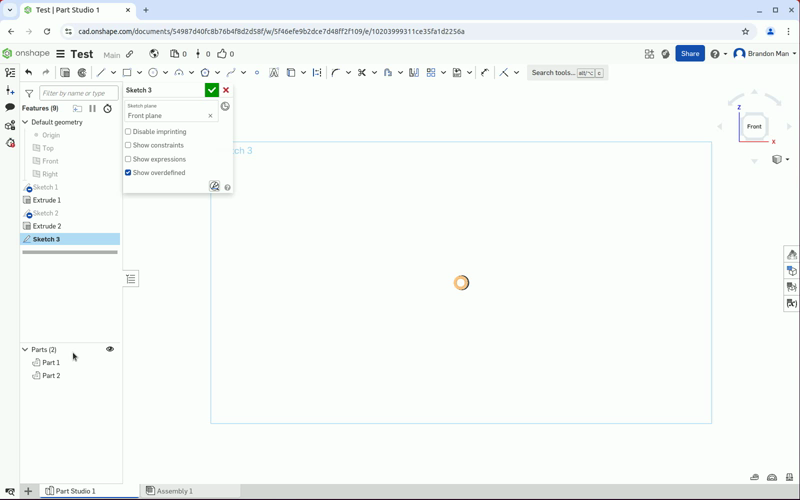
key(y)
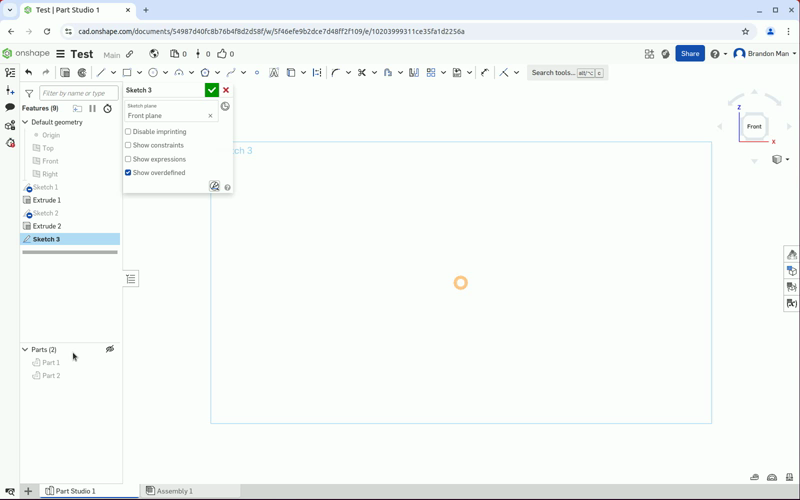
key(c)
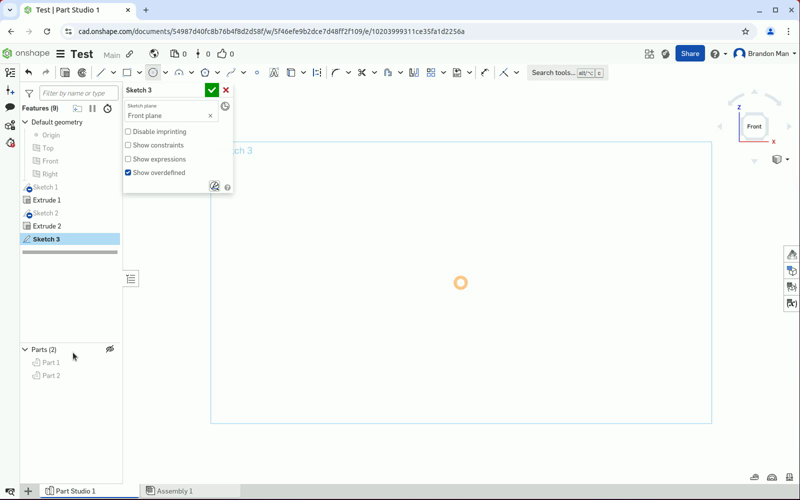
key_down(shift)
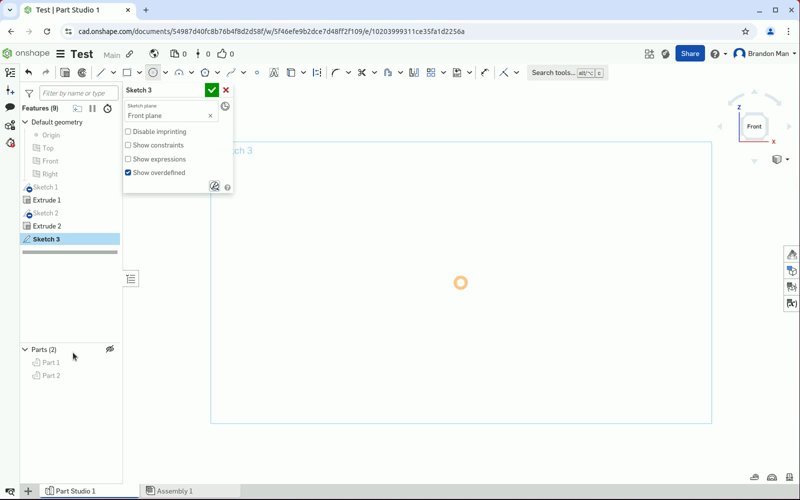
mouse_move(460, 282)
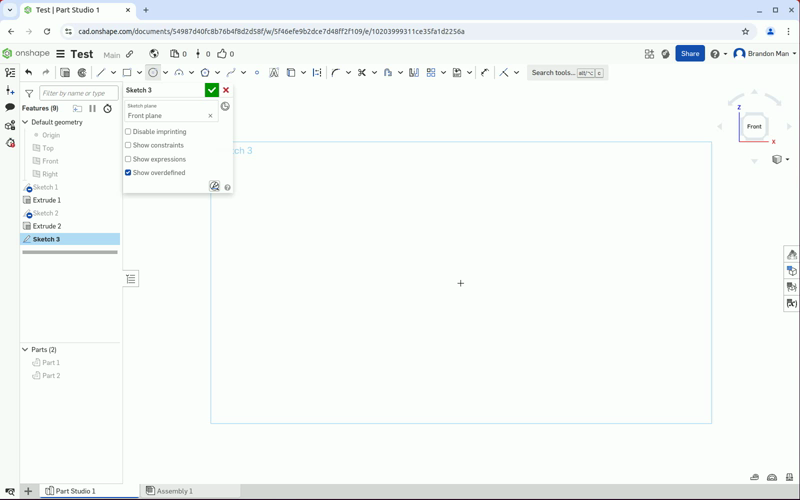
click(460, 282)
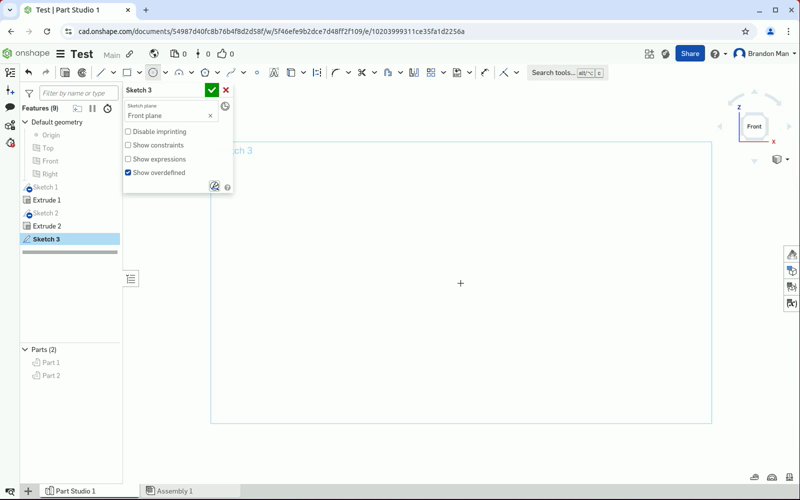
key_up(shift)
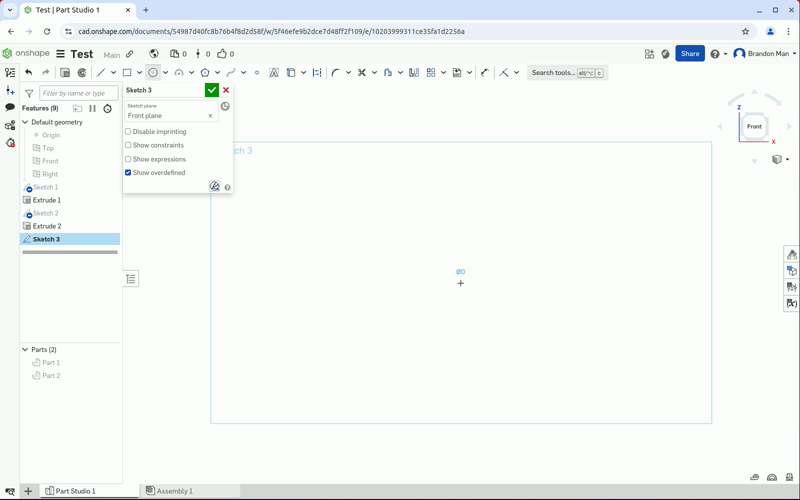
mouse_move(466, 282)
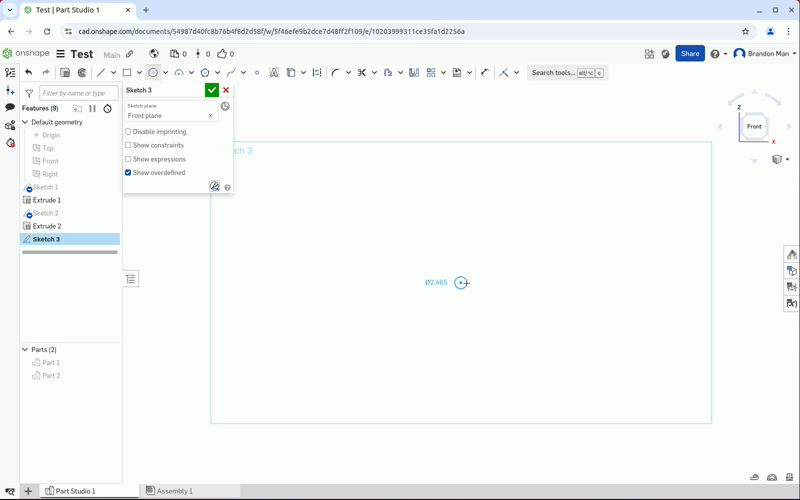
click(466, 282)
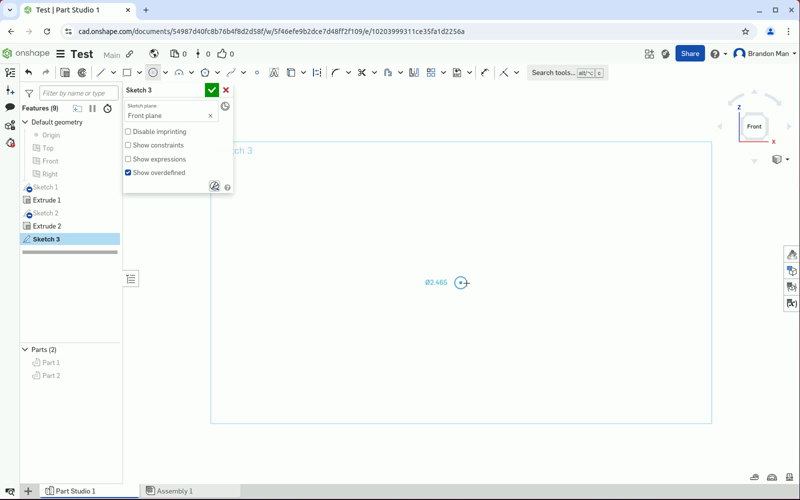
key(esc)
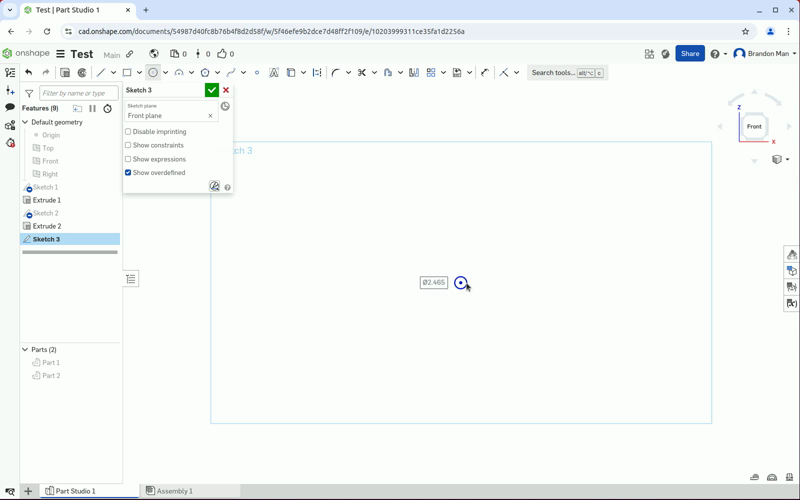
key(c)
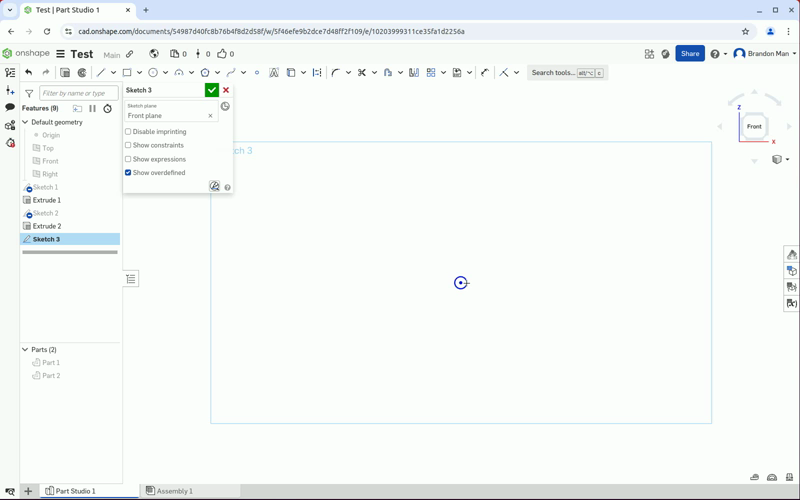
key_down(shift)
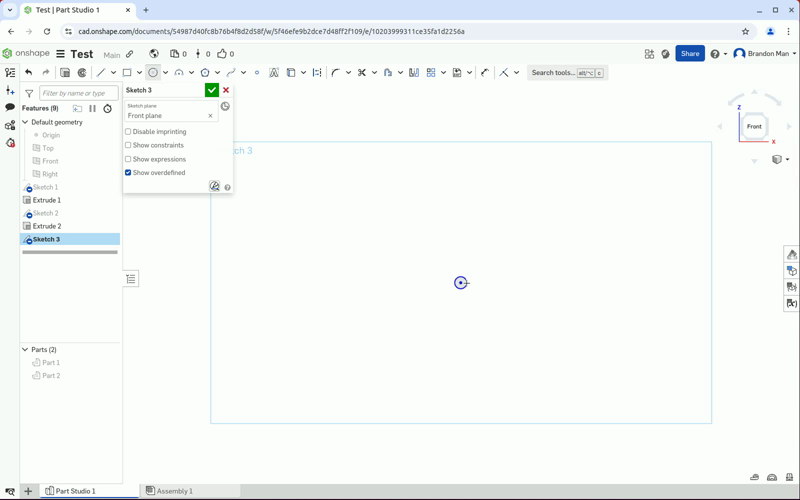
mouse_move(460, 282)
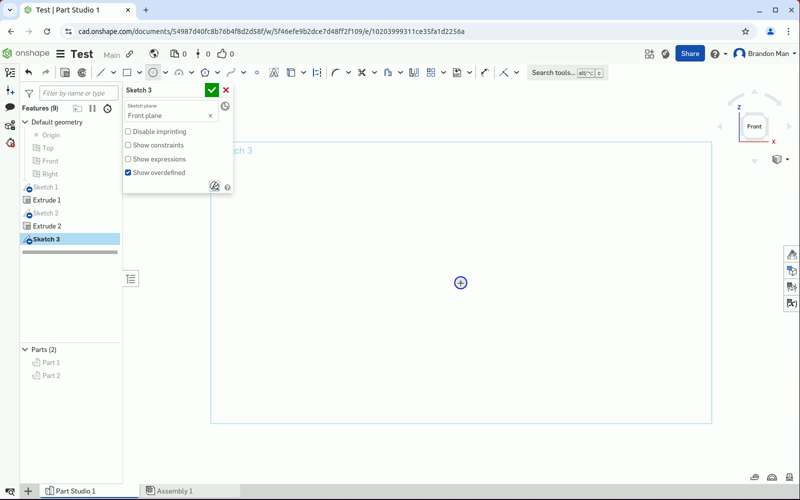
click(460, 282)
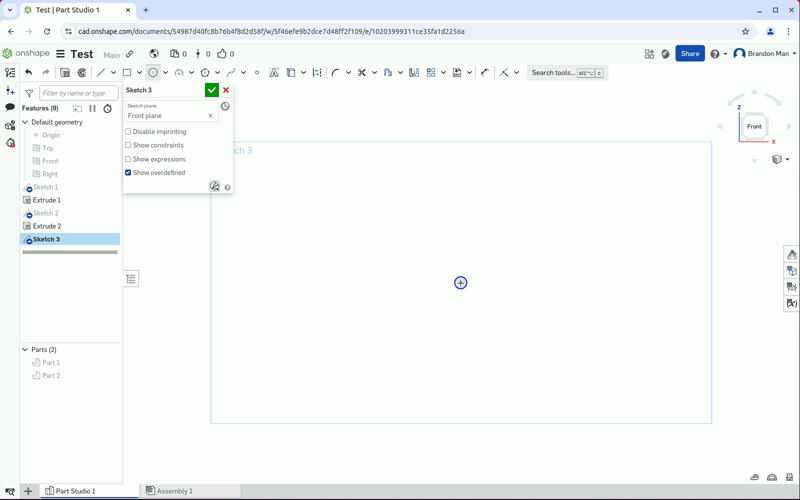
key_up(shift)
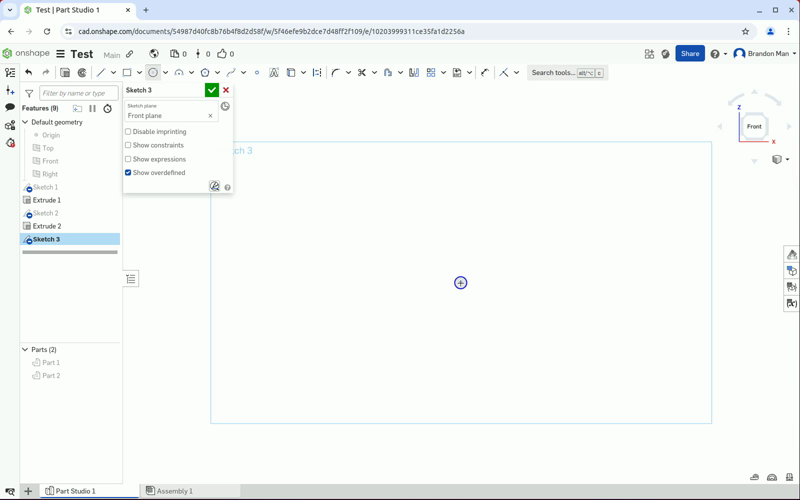
mouse_move(465, 282)
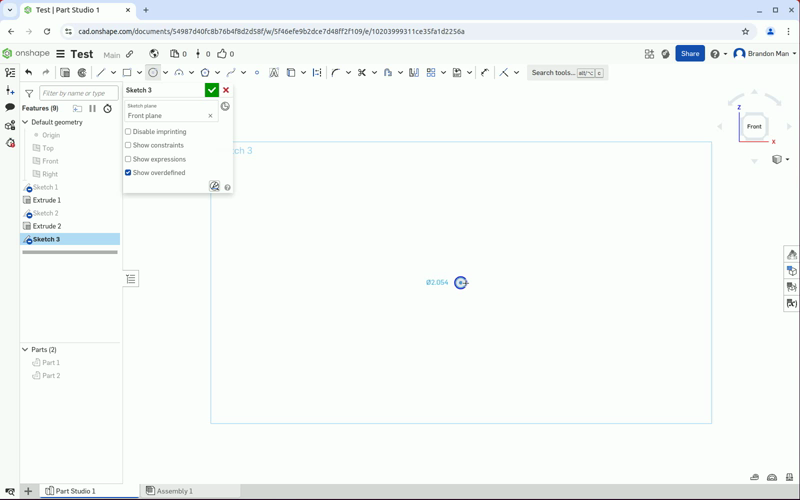
scroll(6)
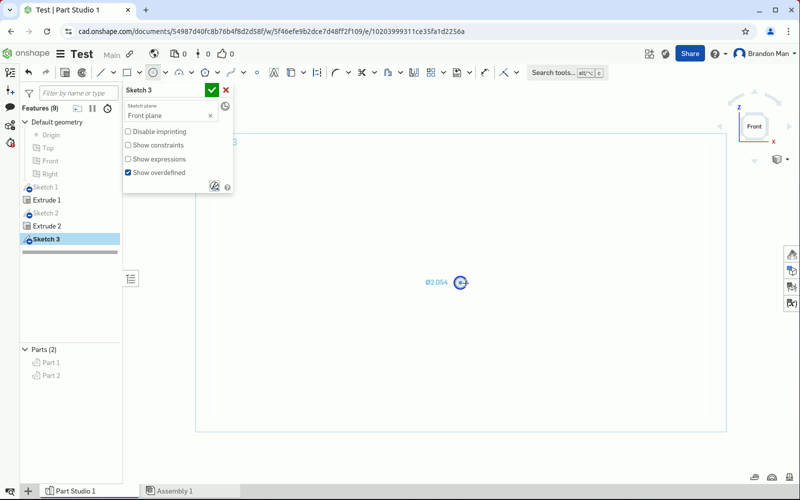
scroll(6)
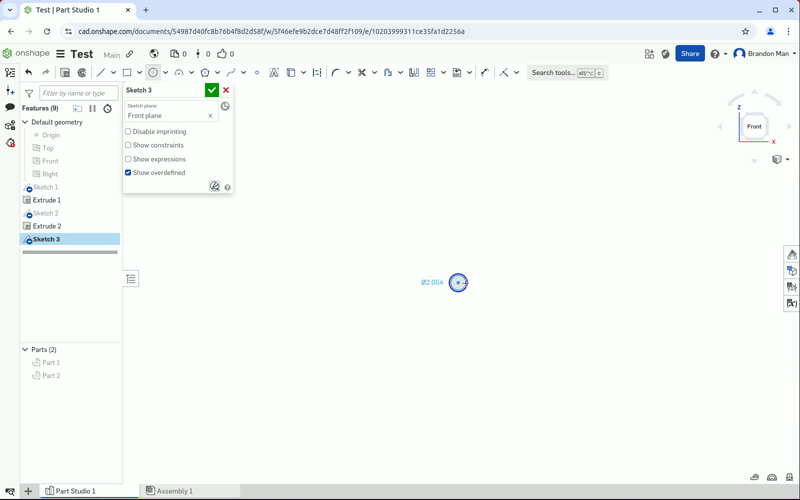
scroll(6)
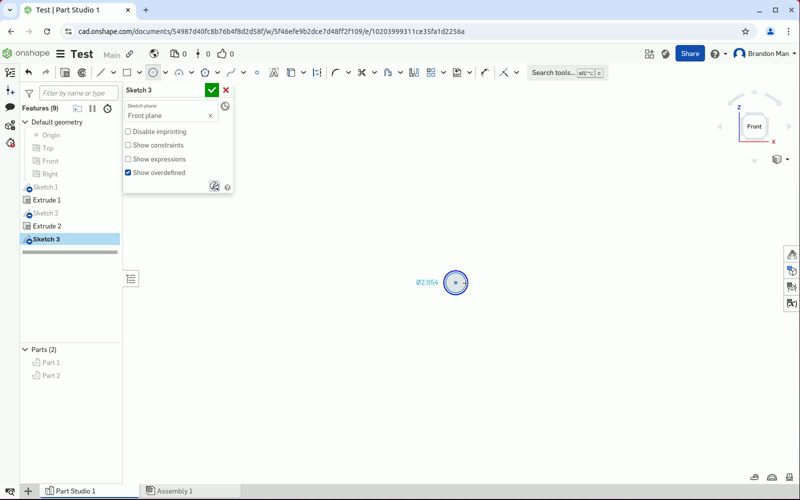
scroll(6)
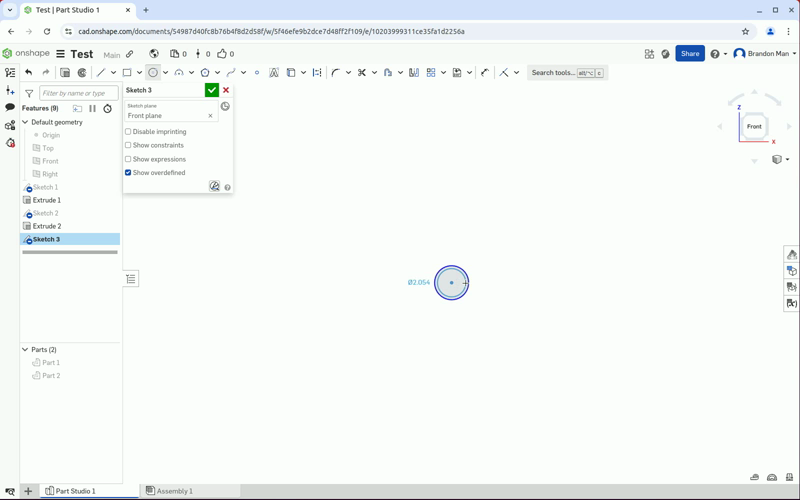
scroll(6)
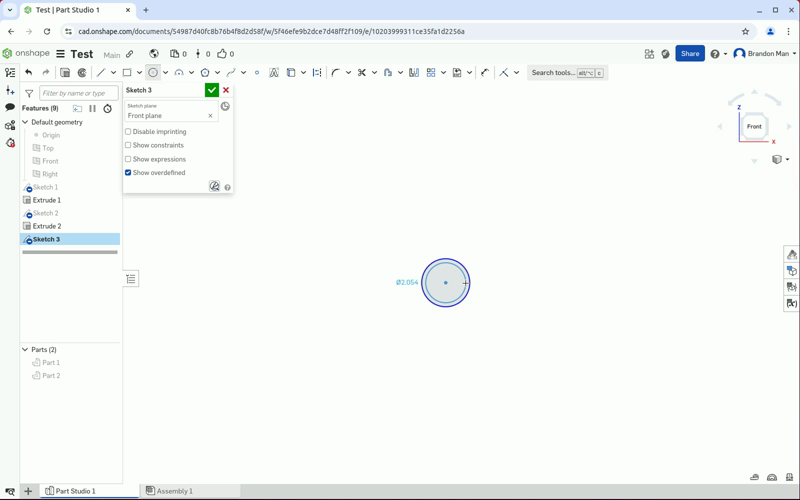
scroll(6)
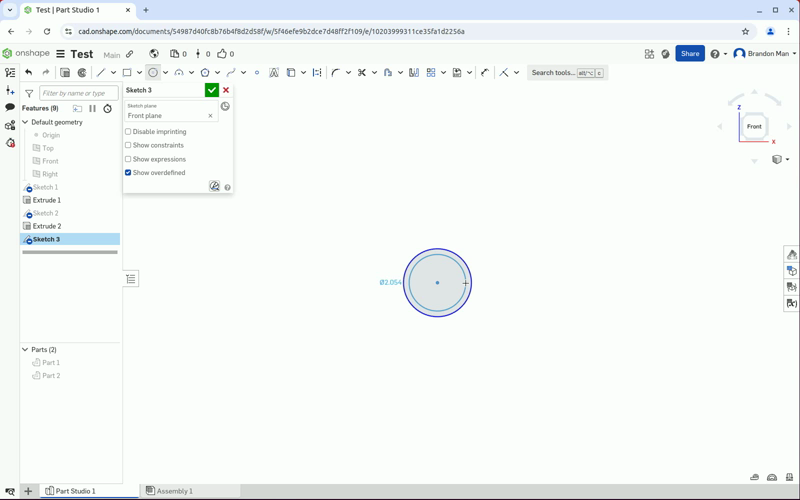
scroll(6)
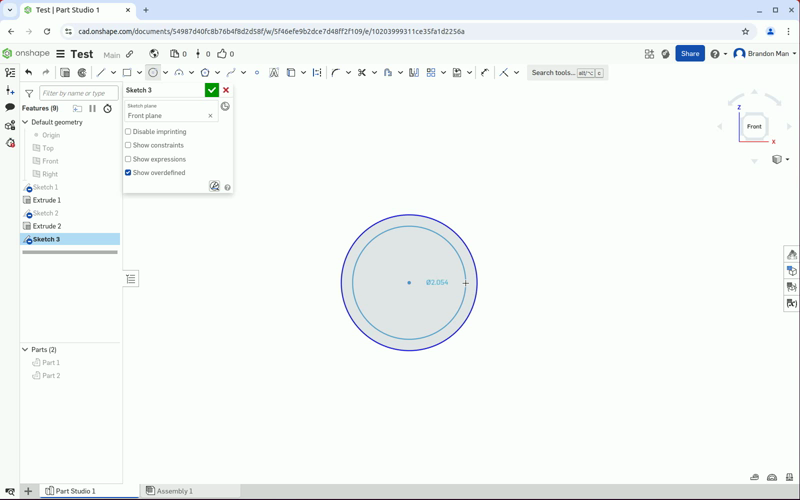
click(465, 282)
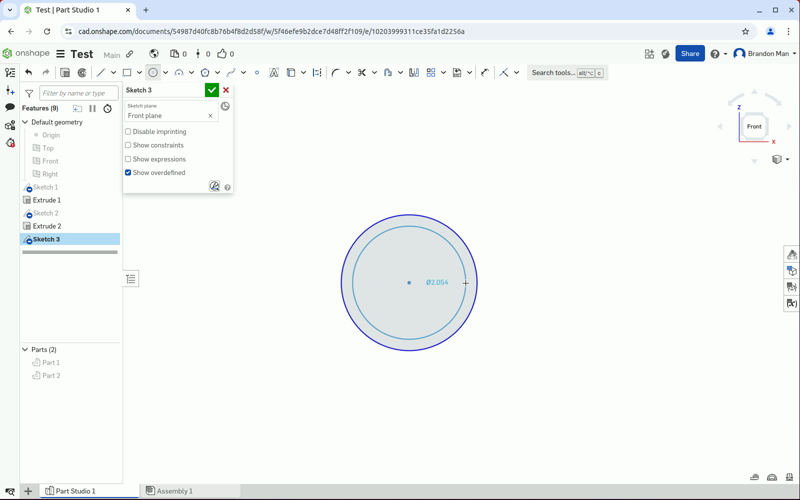
scroll(-6)
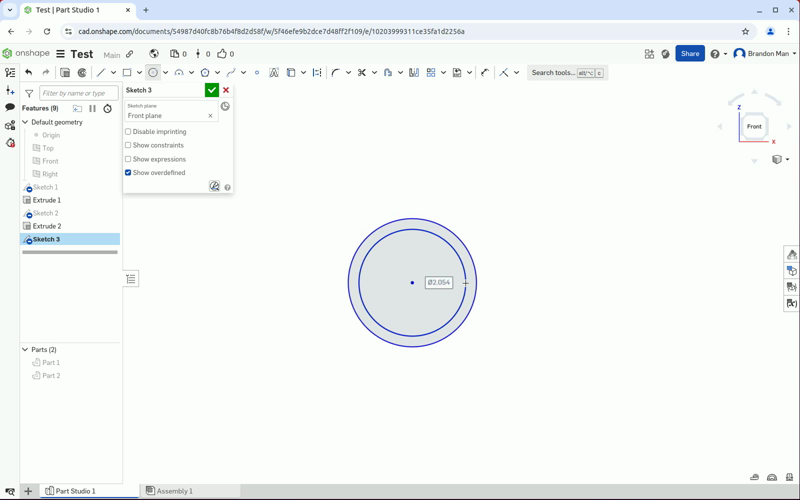
scroll(-6)
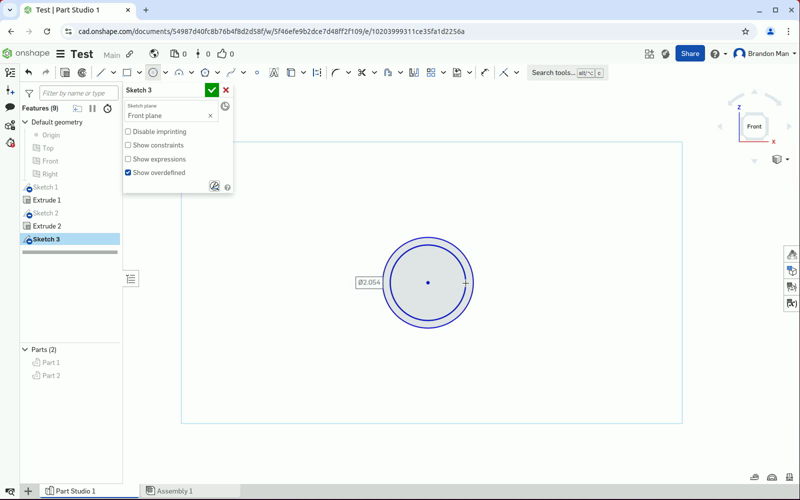
scroll(-6)
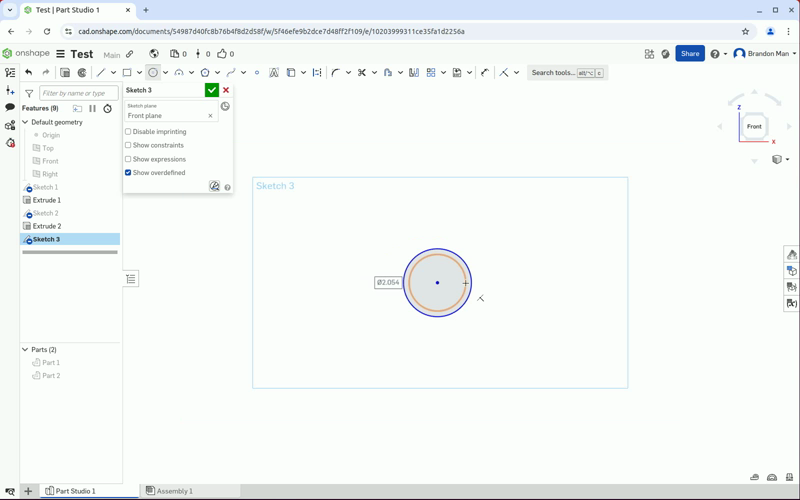
scroll(-6)
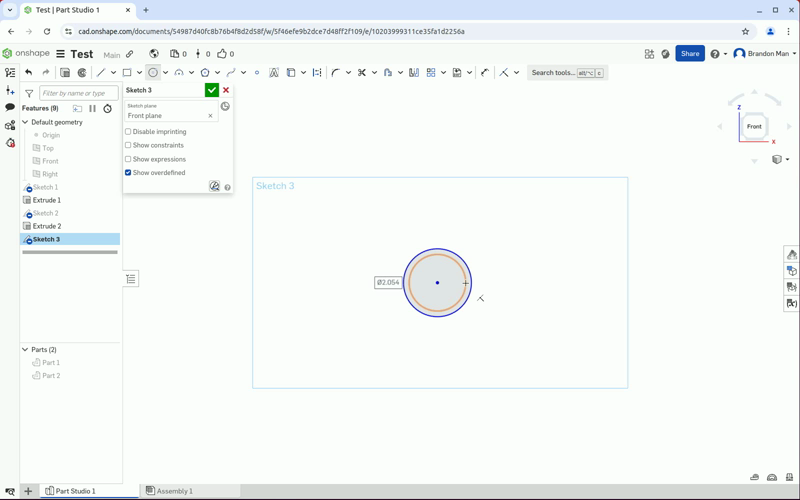
scroll(-6)
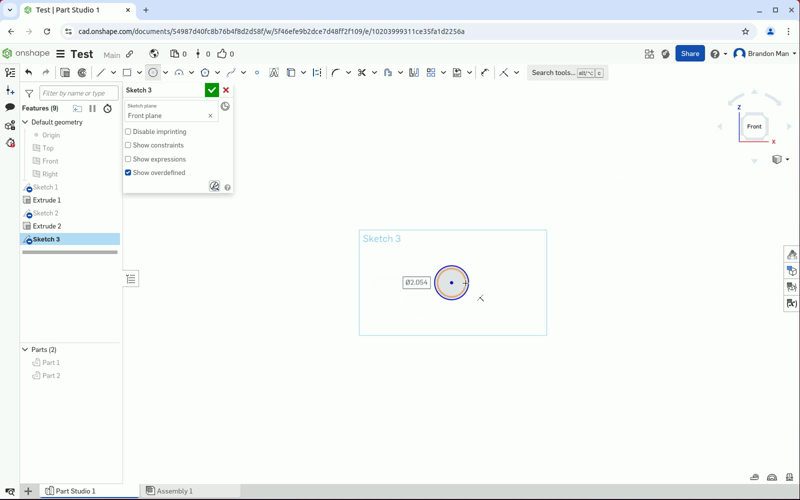
scroll(-6)
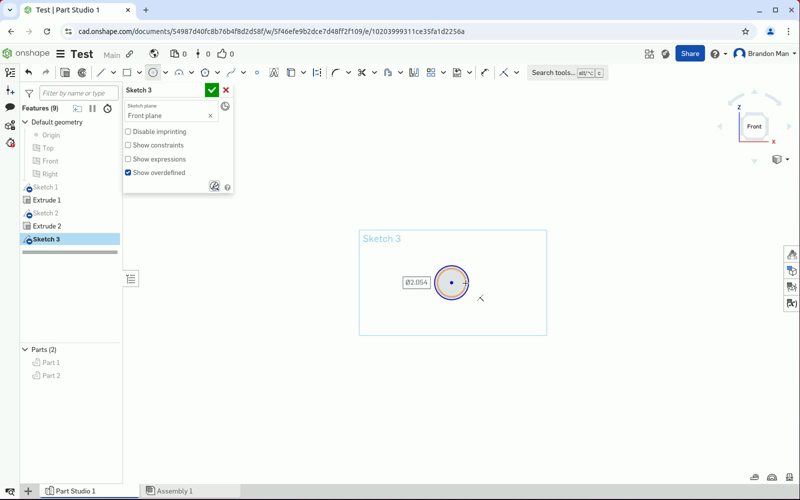
scroll(-6)
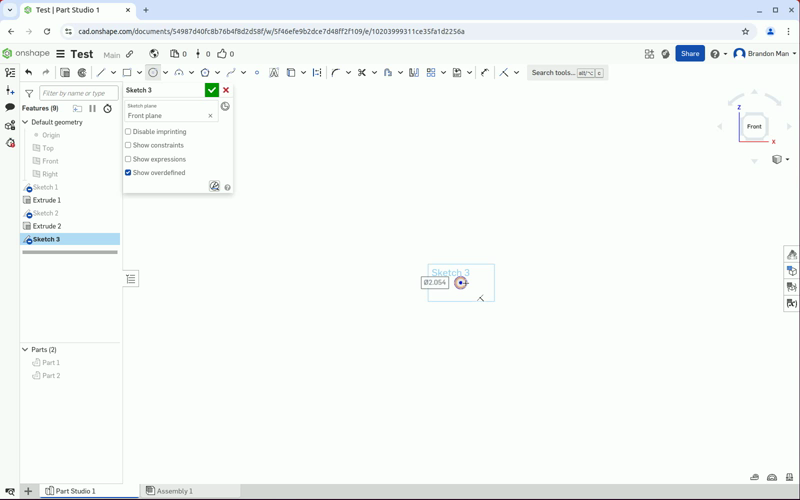
key(esc)
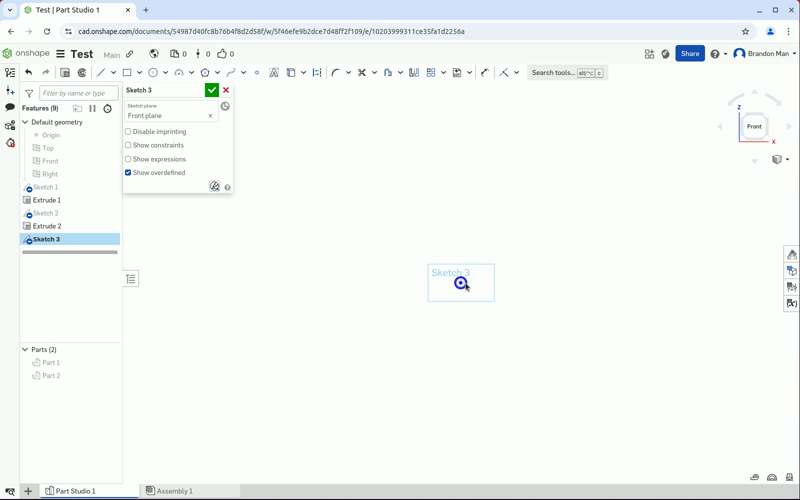
mouse_move(457, 278)
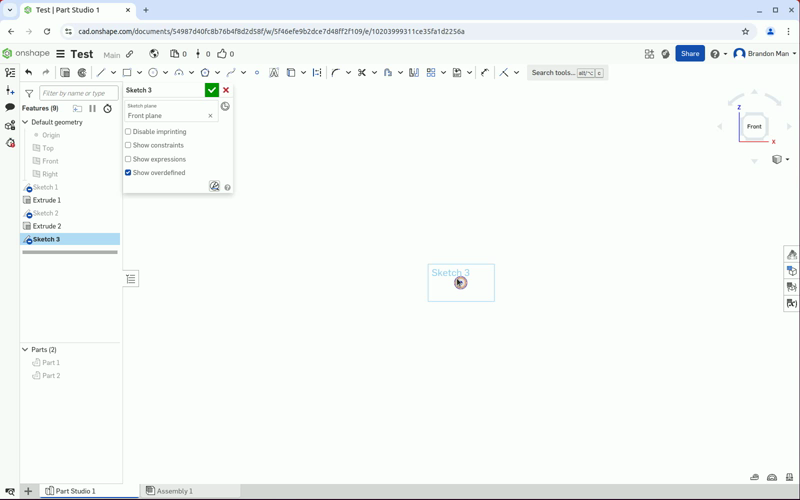
scroll(6)
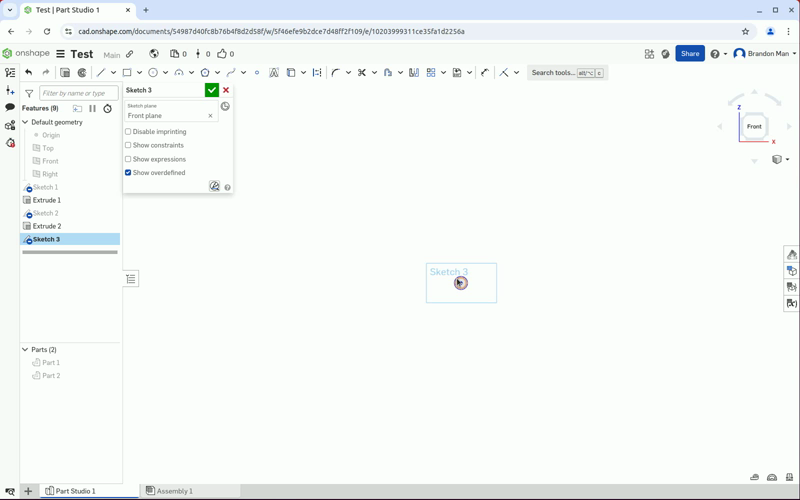
scroll(6)
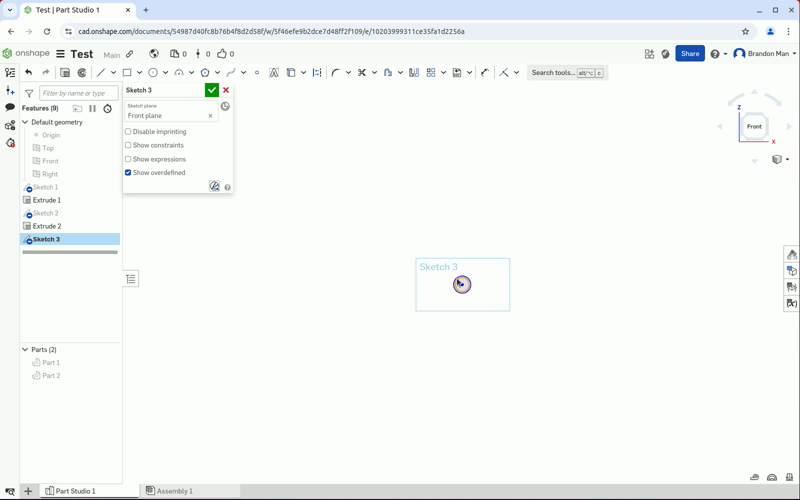
scroll(6)
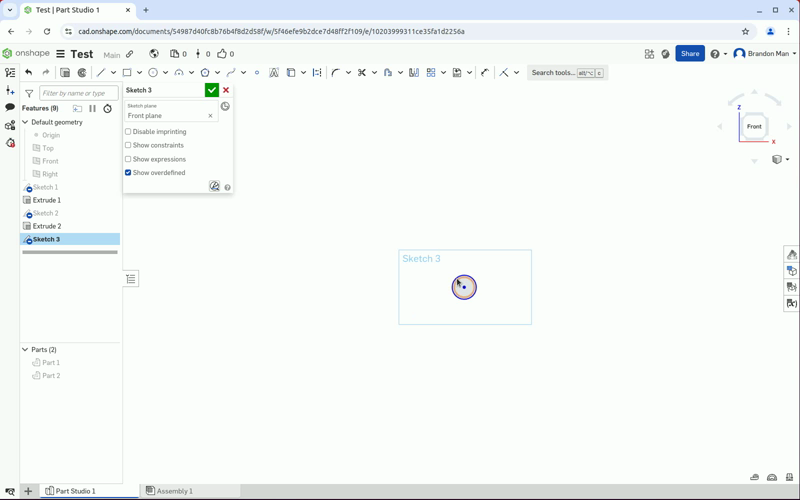
scroll(6)
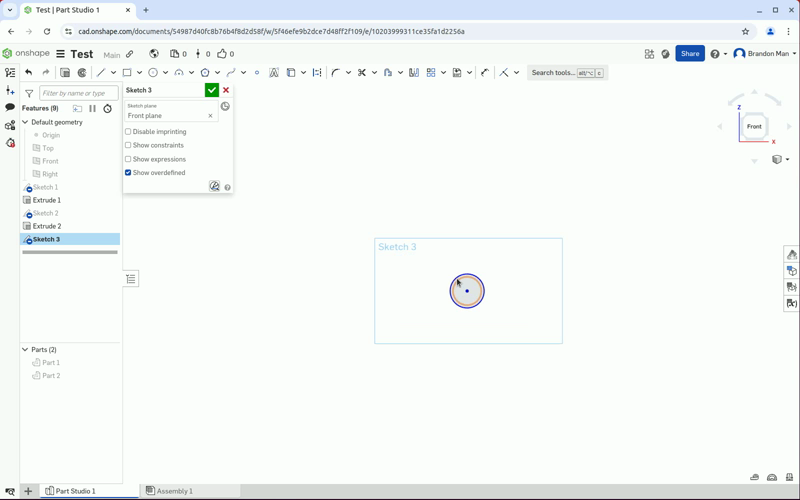
scroll(6)
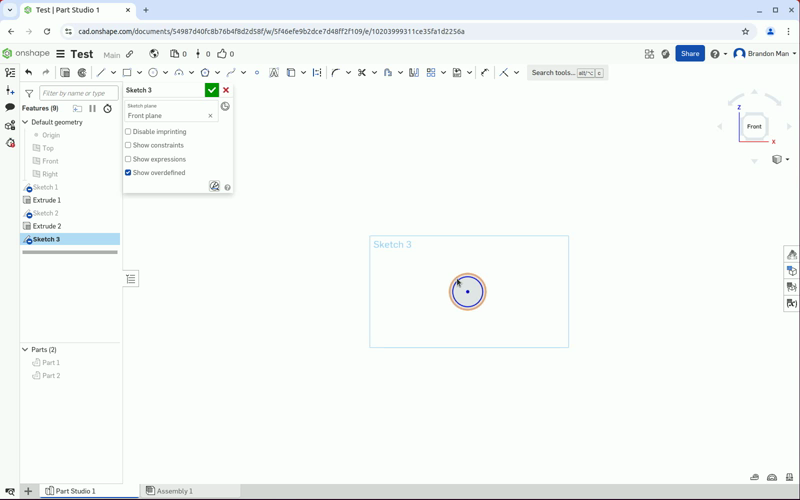
scroll(6)
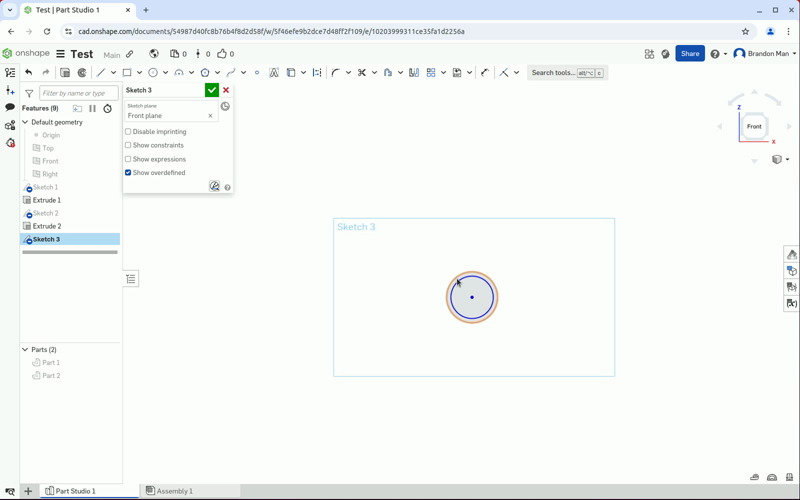
scroll(6)
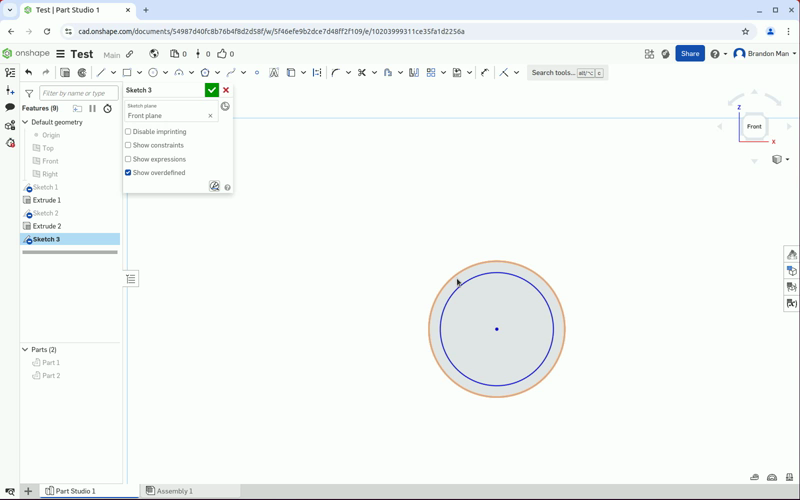
click(457, 278)
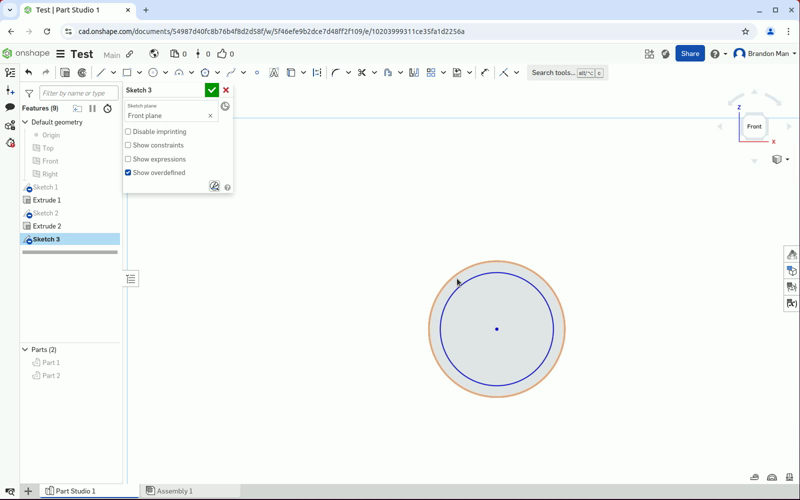
scroll(-6)
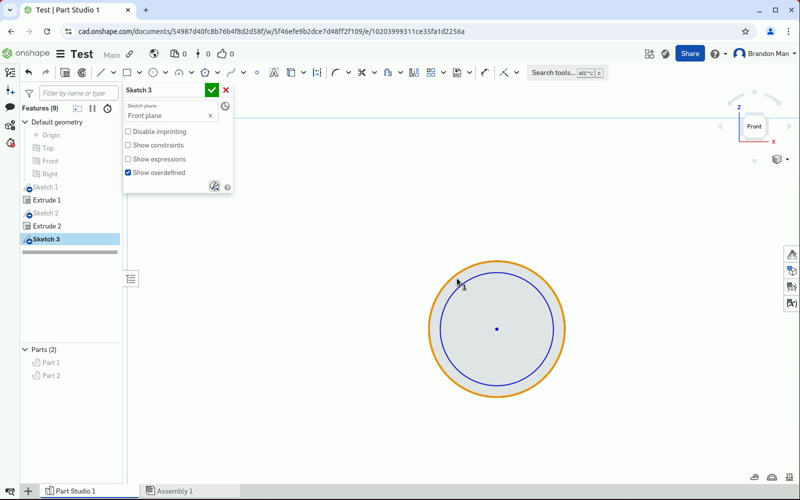
scroll(-6)
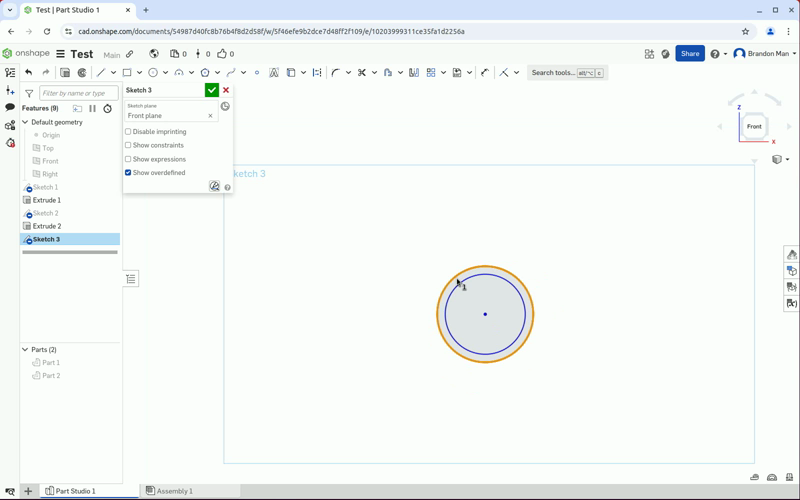
scroll(-6)
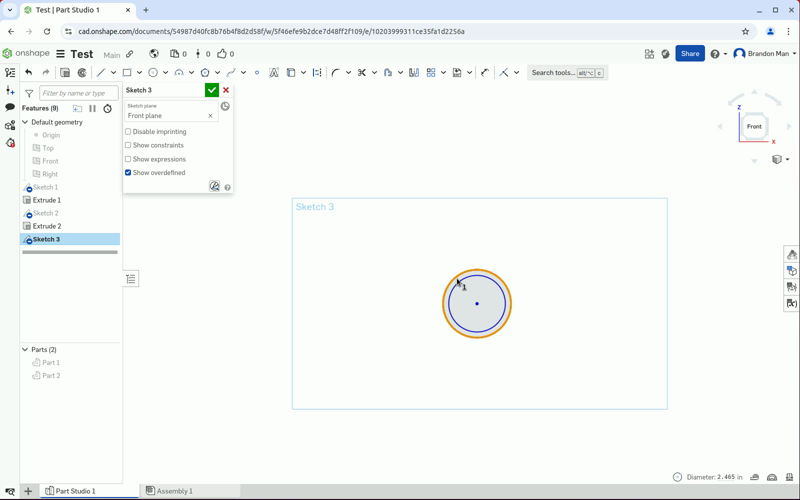
scroll(-6)
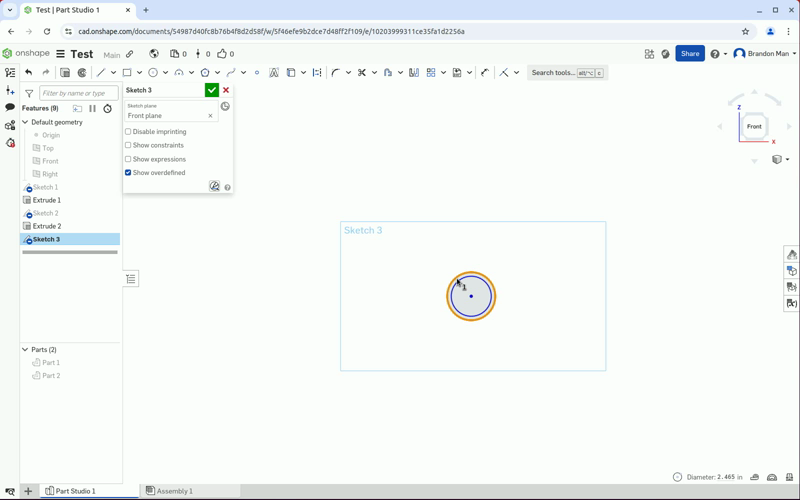
scroll(-6)
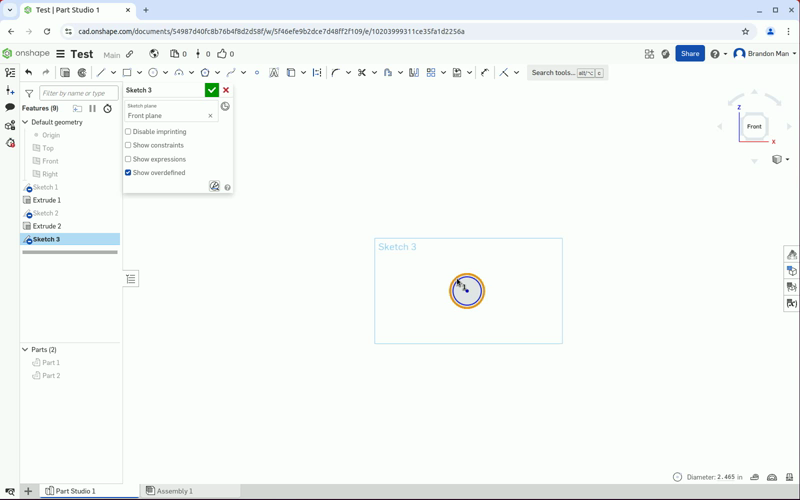
scroll(-6)
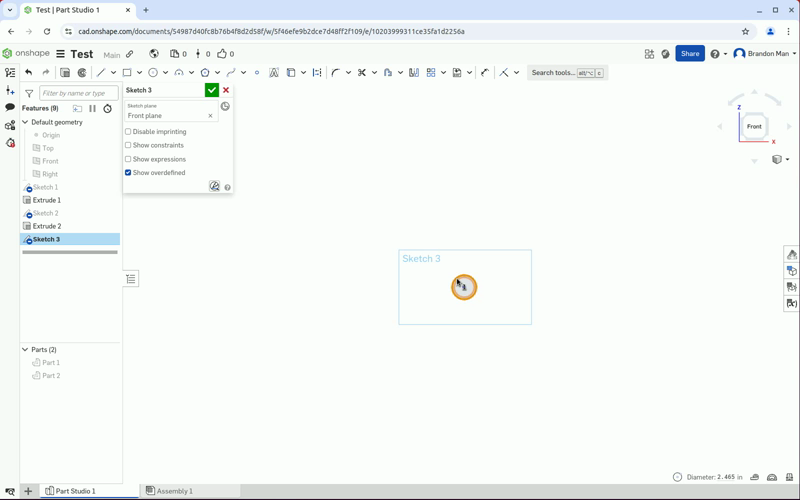
scroll(-6)
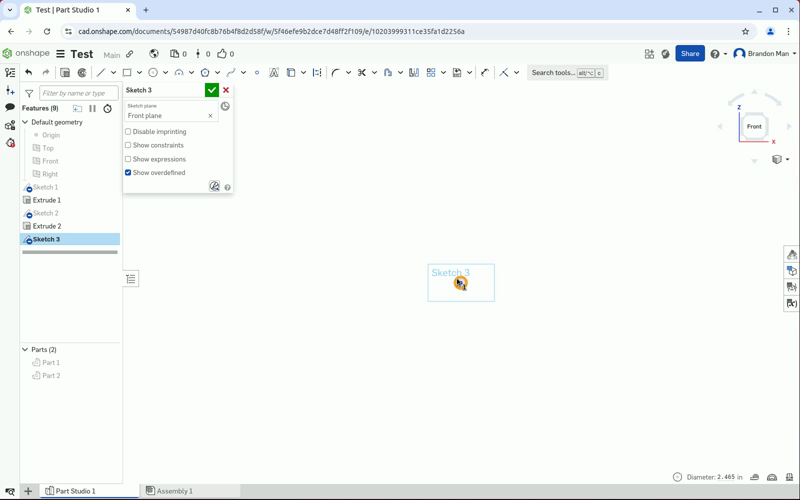
mouse_move(73, 352)
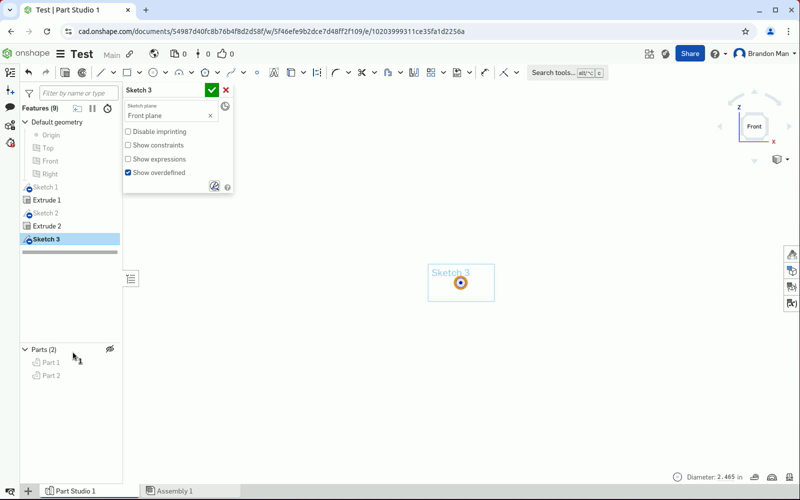
key(shift+y)
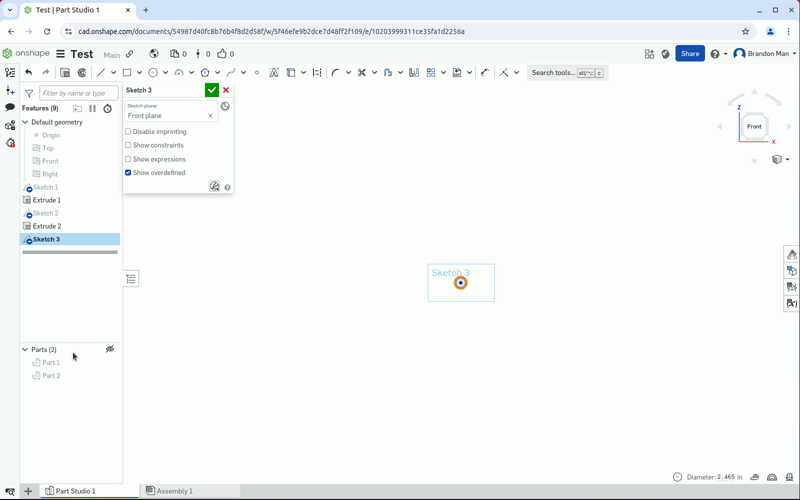
key(shift+e)
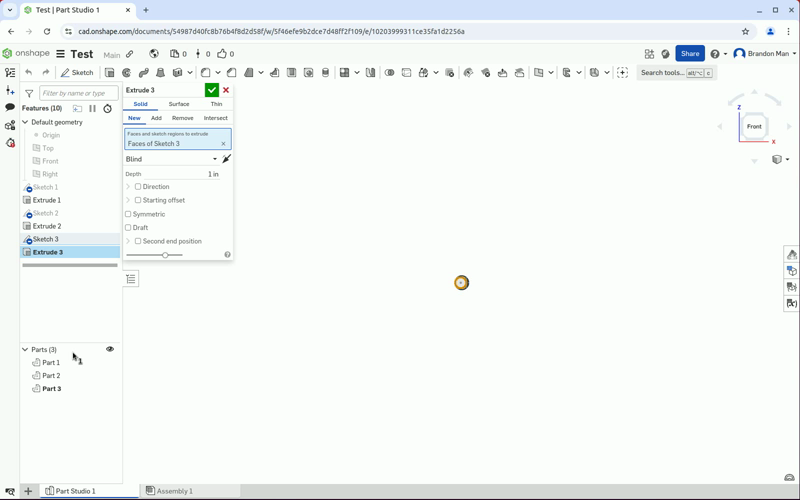
mouse_move(143, 106)
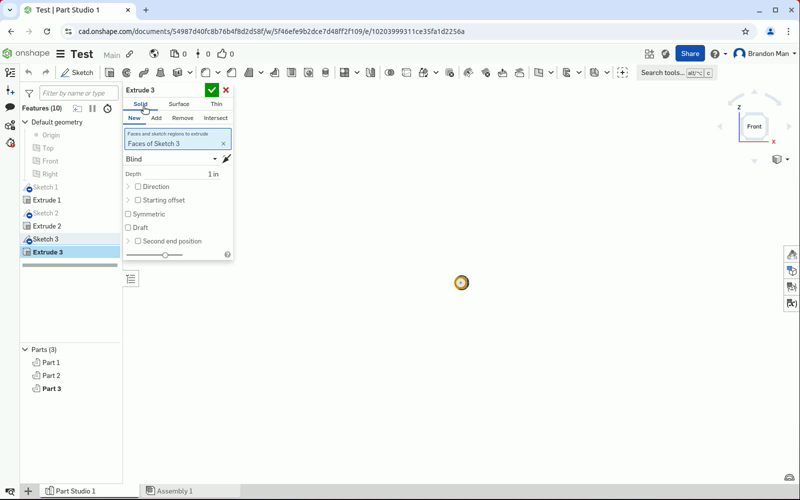
click(143, 106)
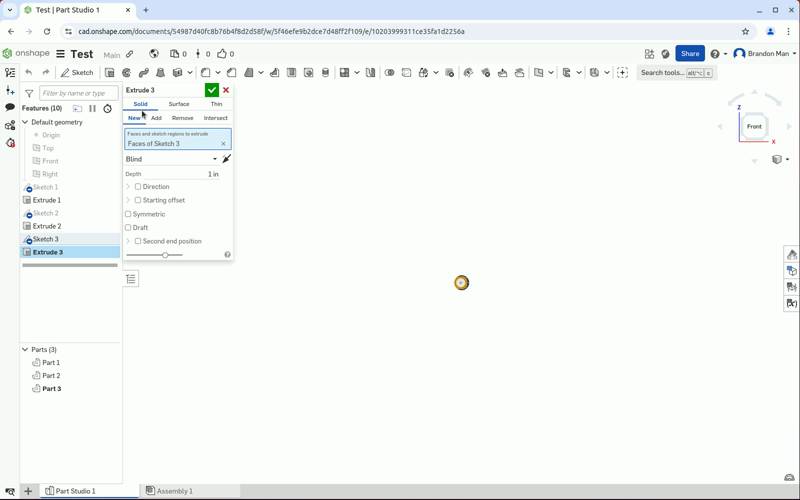
mouse_move(137, 120)
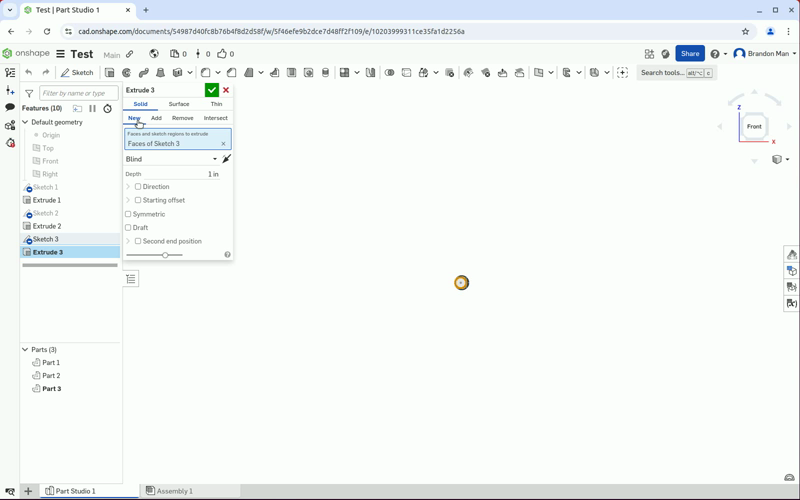
click(137, 120)
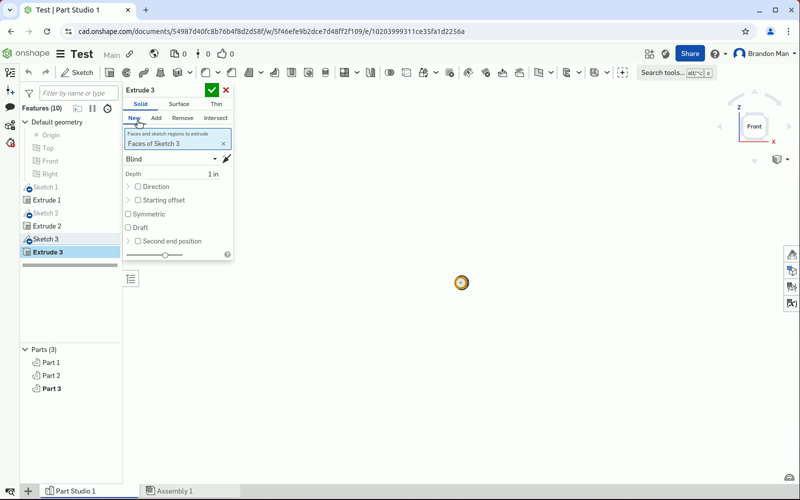
key(tab, 4)
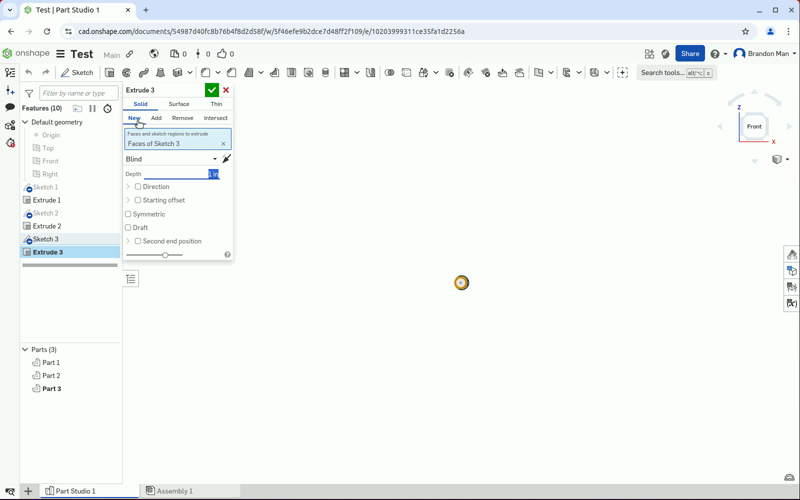
text(18.775)
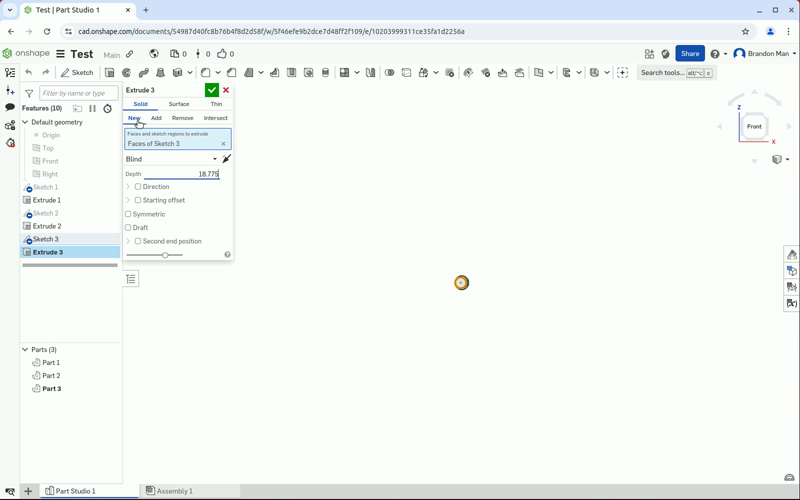
key(enter)
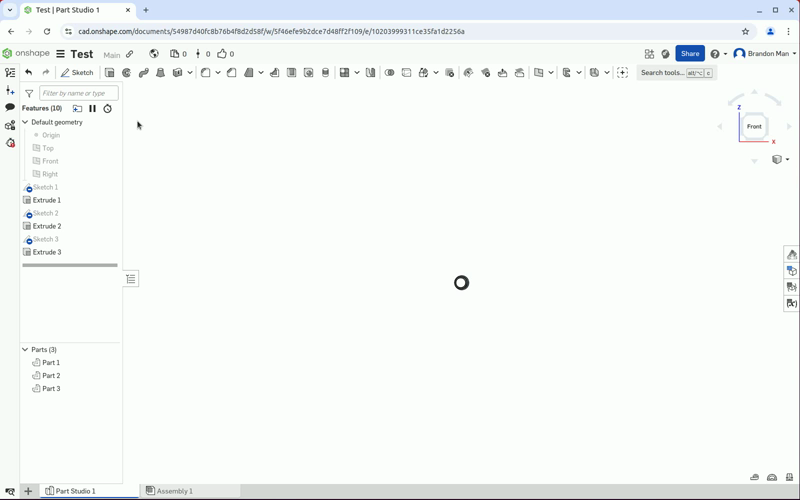
key(shift+h)
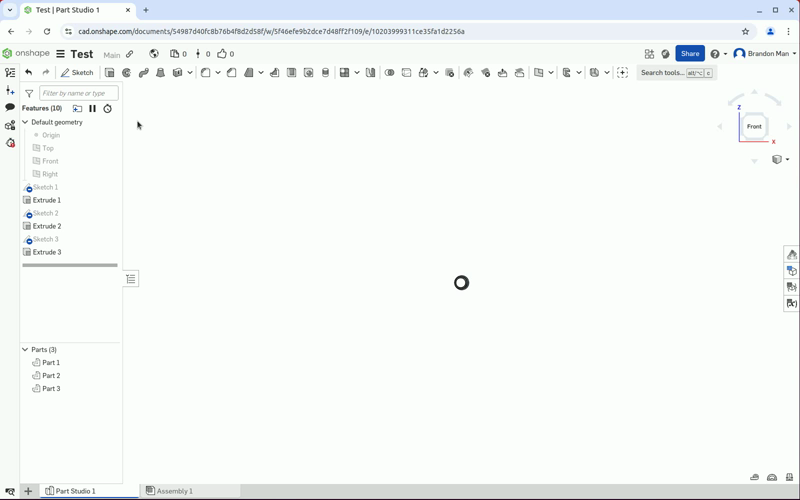
key(shift+h)
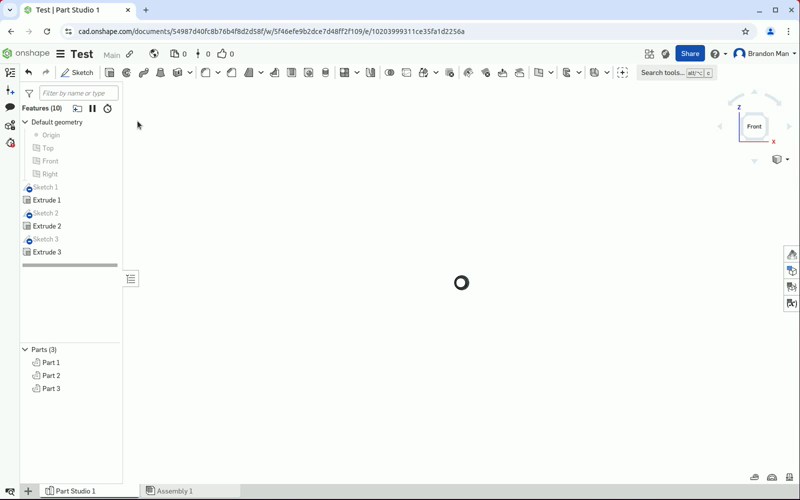
mouse_move(73, 189)
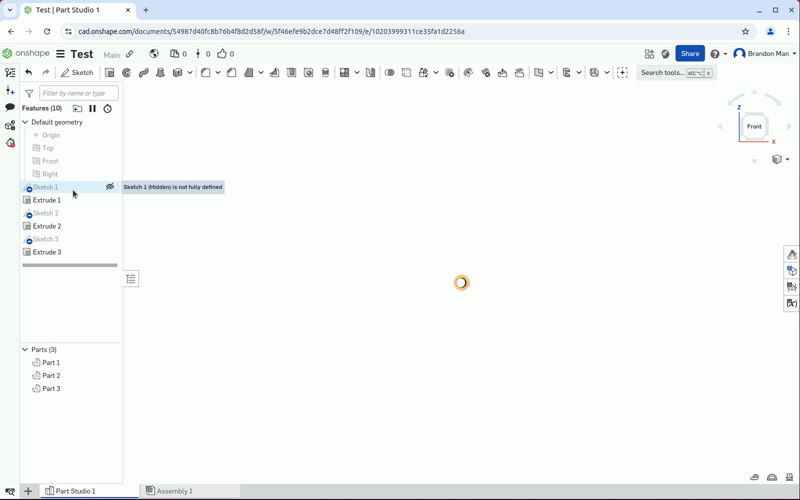
click(73, 189)
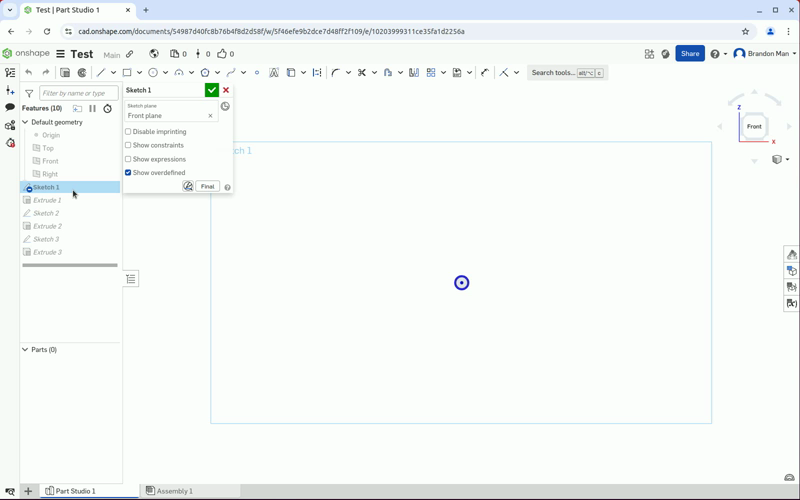
mouse_move(229, 92)
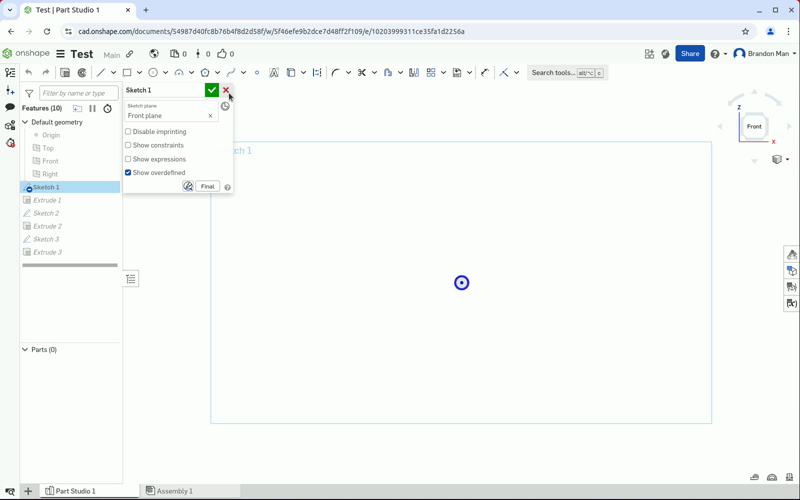
click(229, 92)
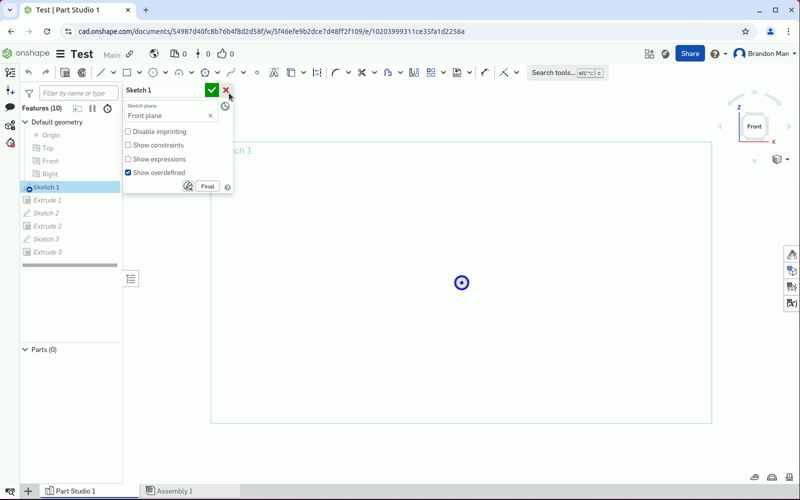
key(shift+s)
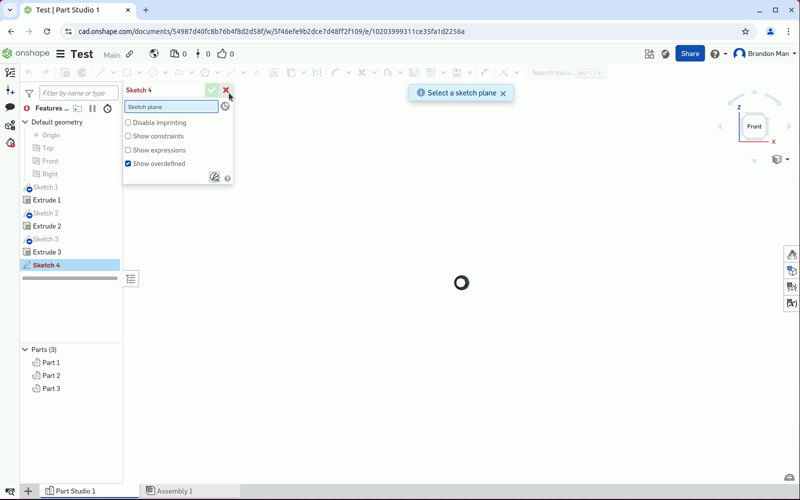
mouse_move(73, 163)
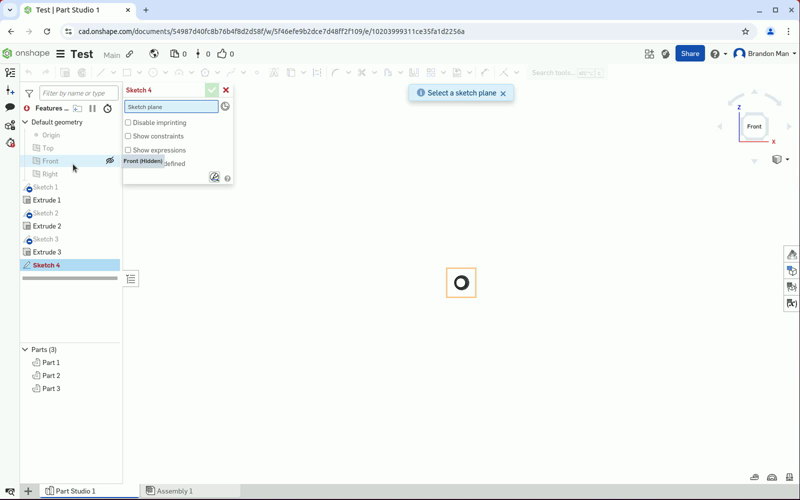
click(73, 163)
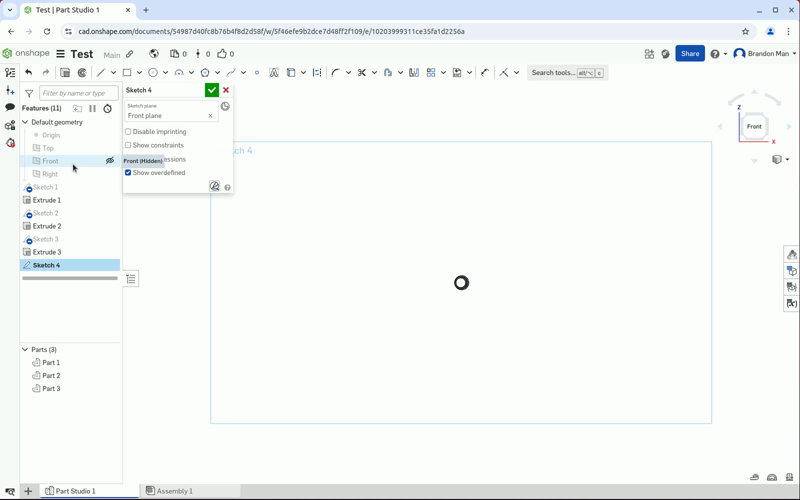
mouse_move(73, 352)
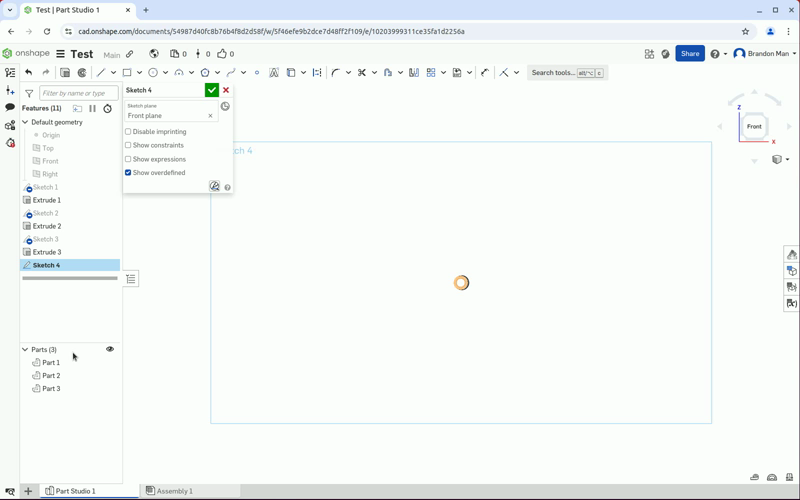
key(y)
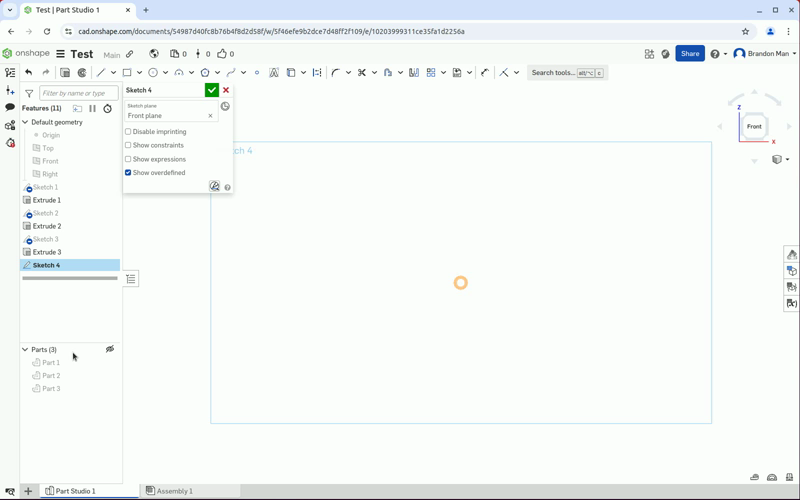
key(a)
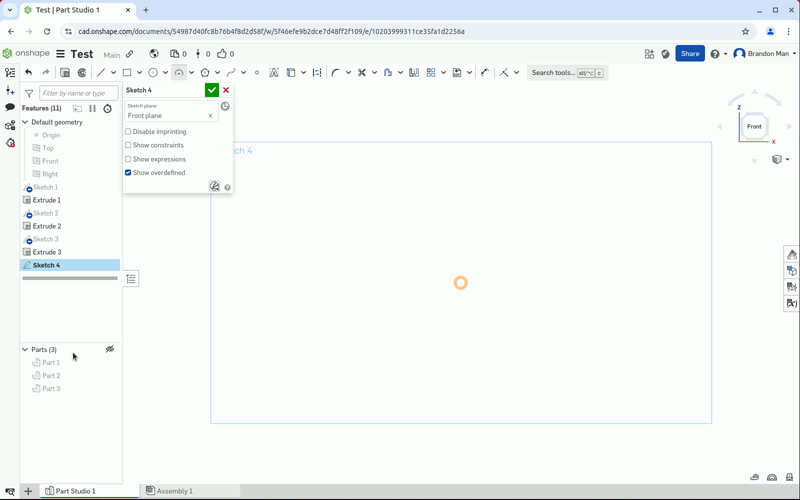
key_down(shift)
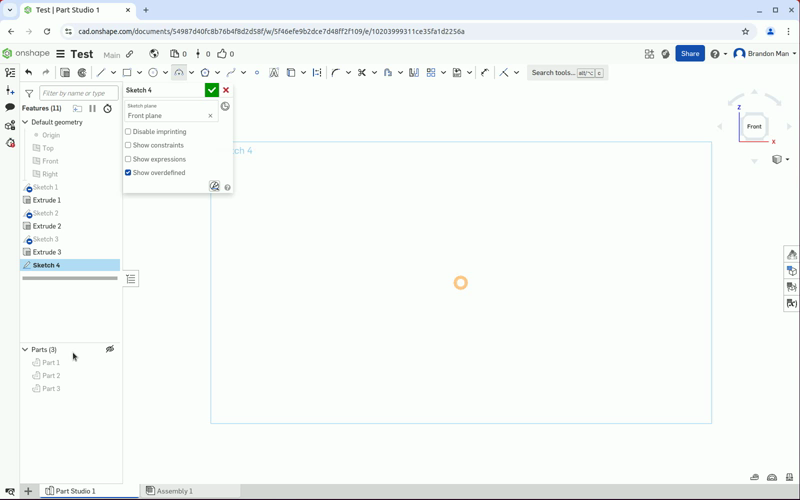
mouse_move(460, 288)
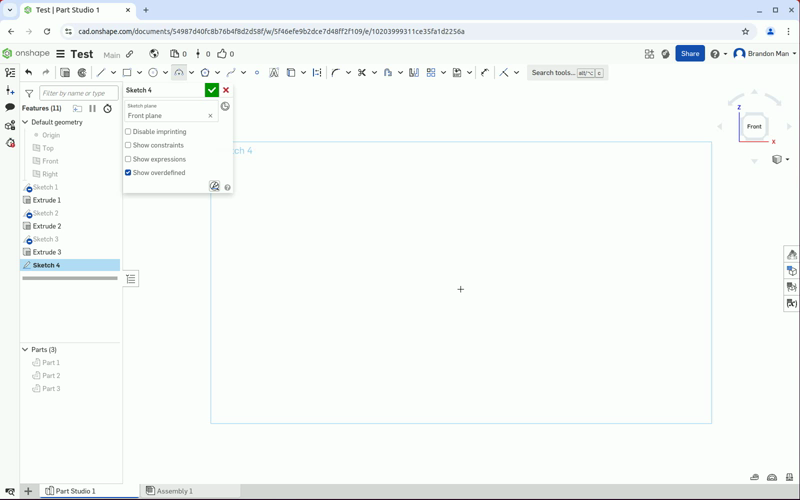
click(460, 288)
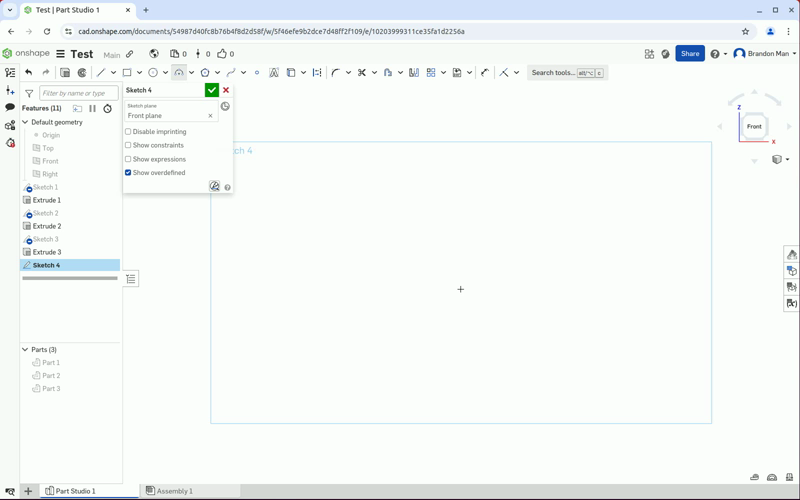
key_up(shift)
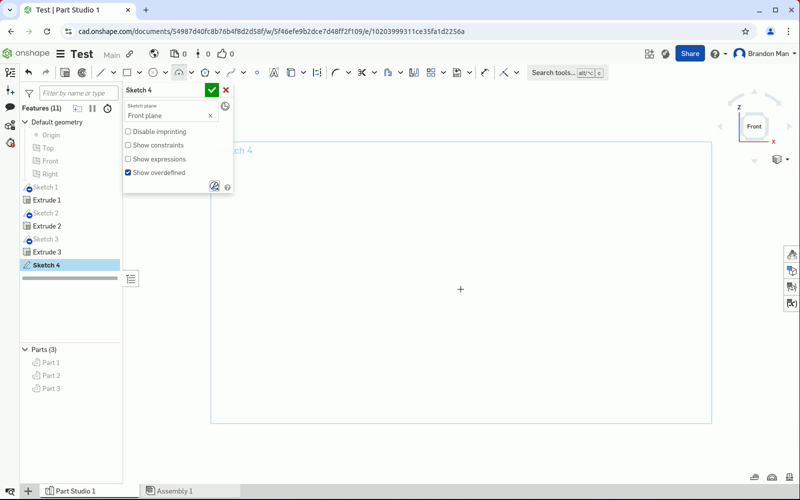
key_down(shift)
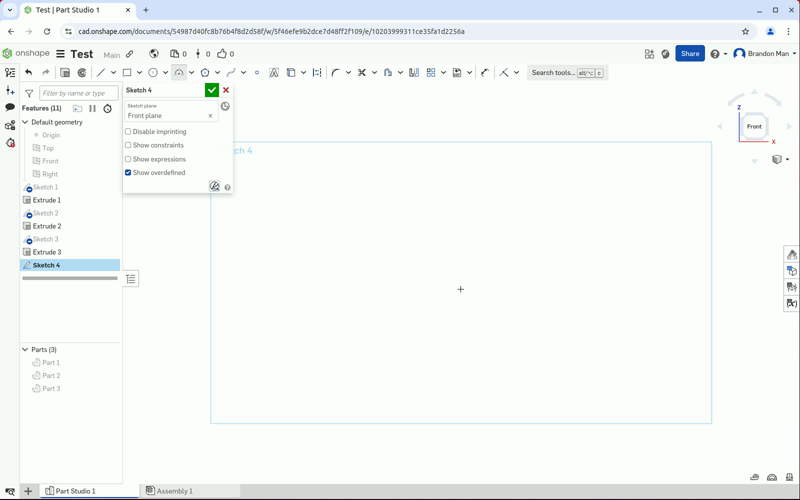
mouse_move(461, 288)
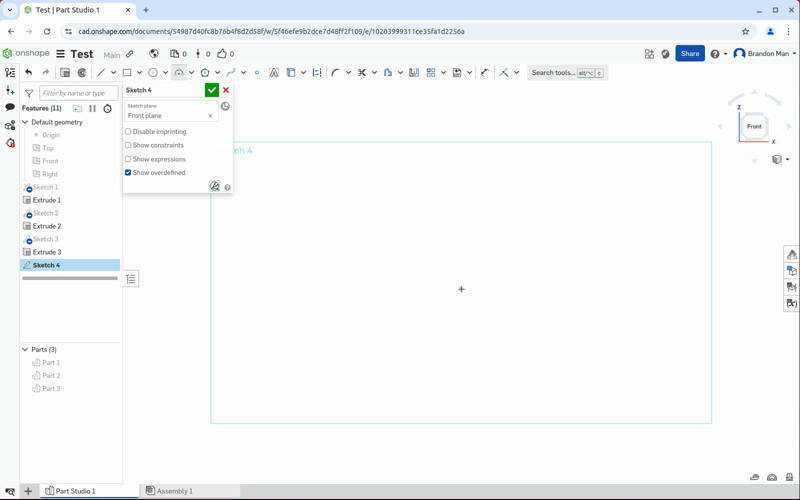
scroll(6)
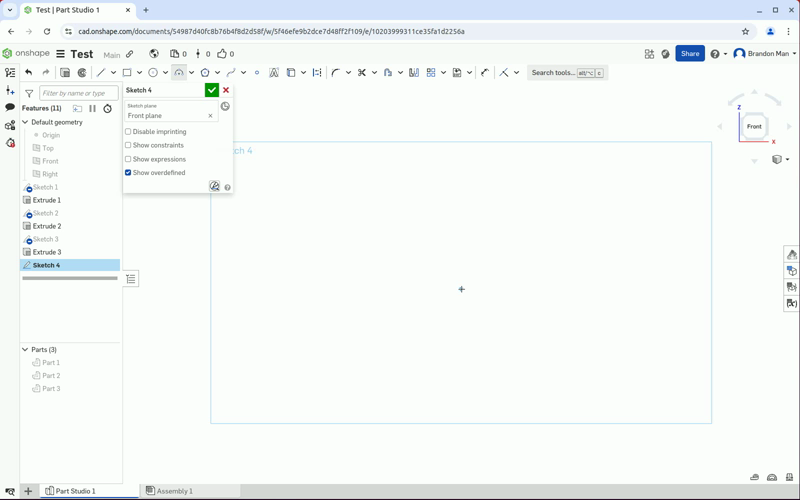
scroll(6)
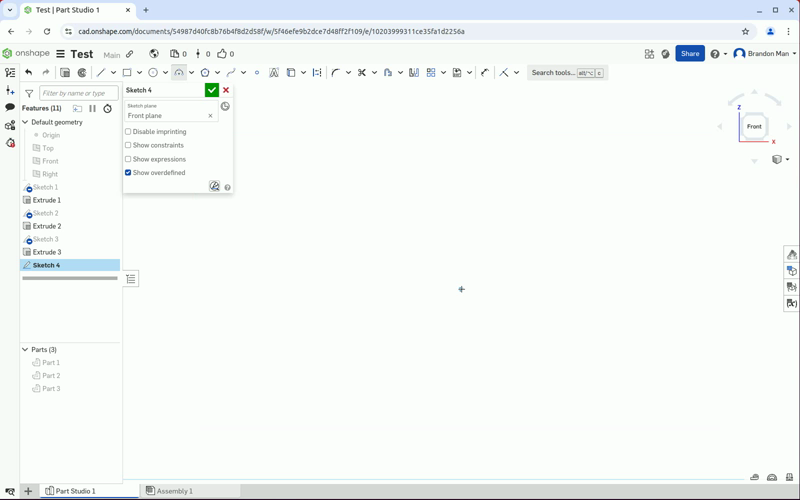
scroll(6)
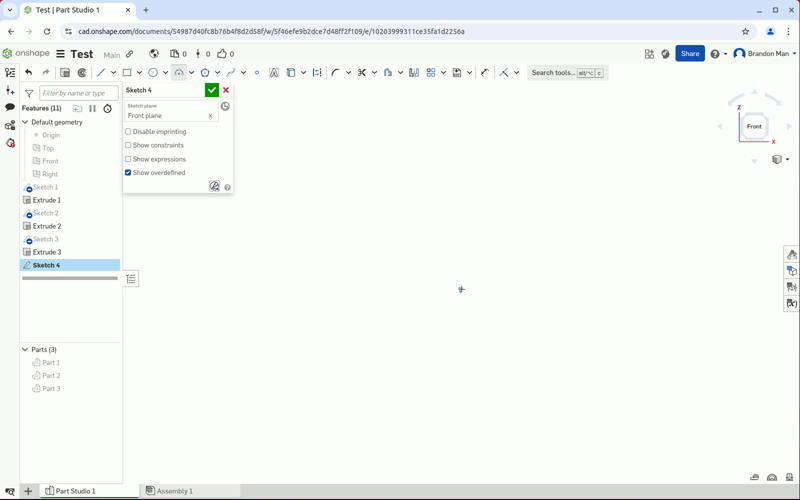
scroll(6)
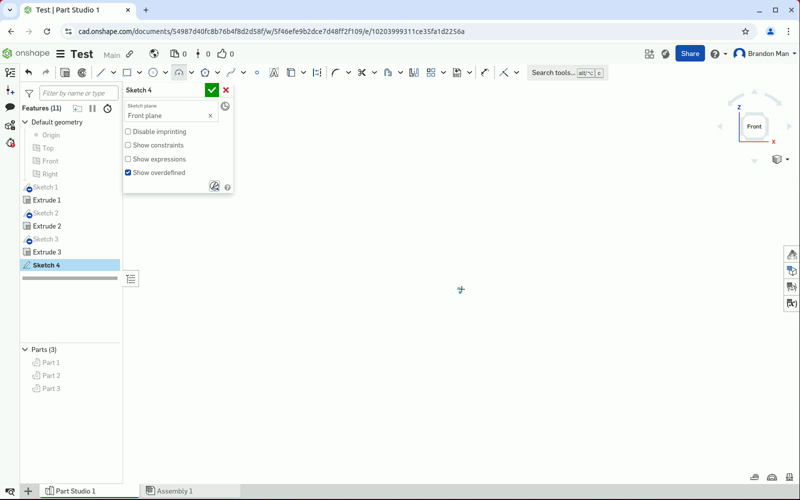
scroll(6)
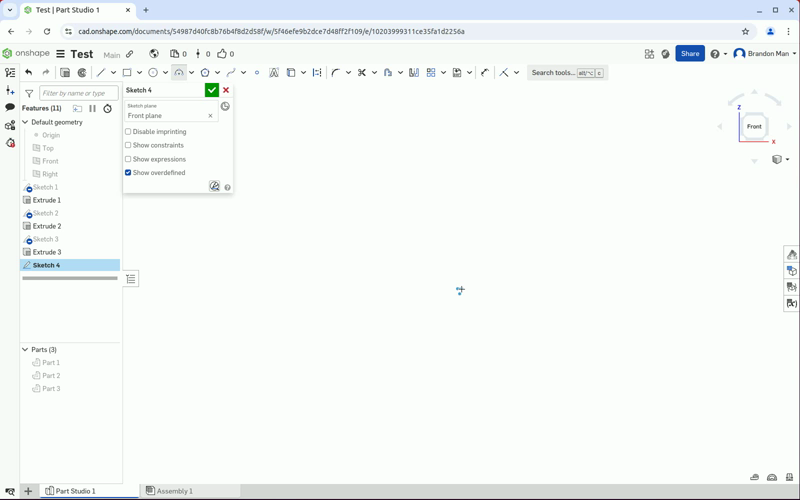
scroll(6)
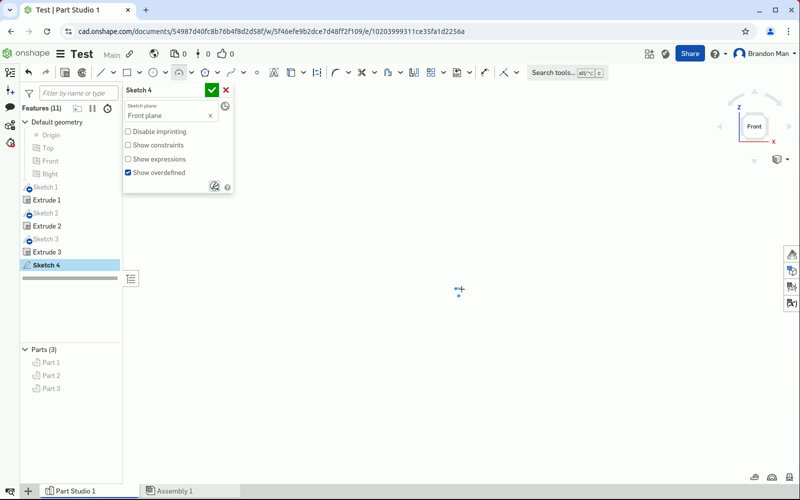
scroll(6)
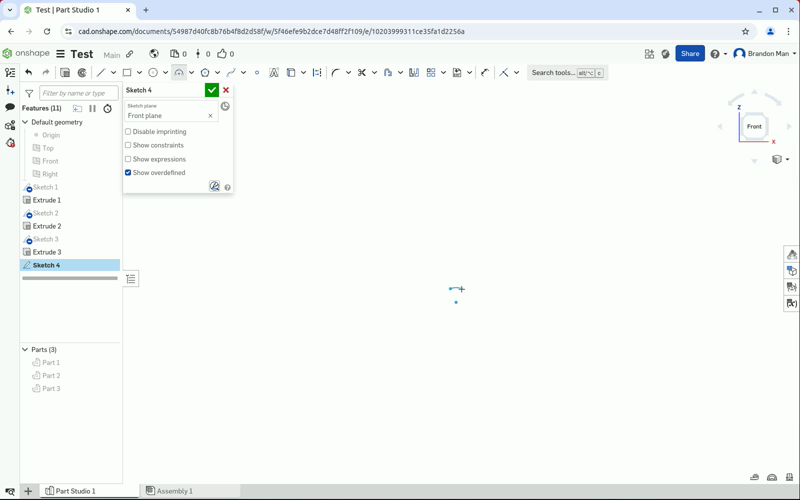
click(461, 288)
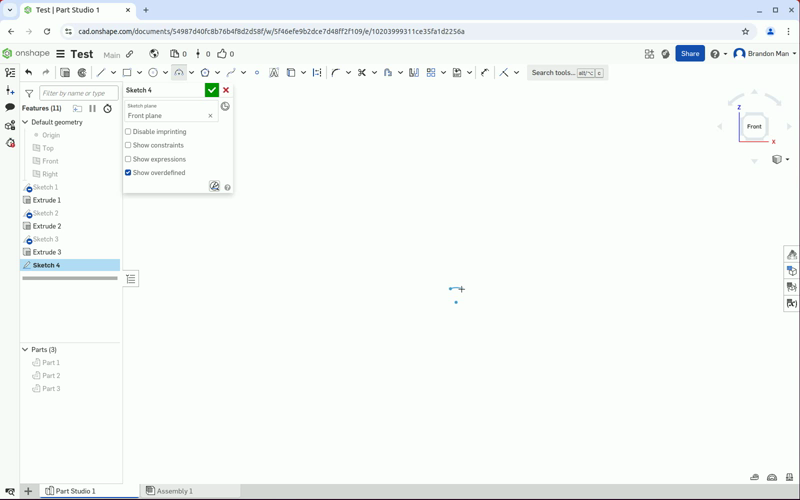
scroll(-6)
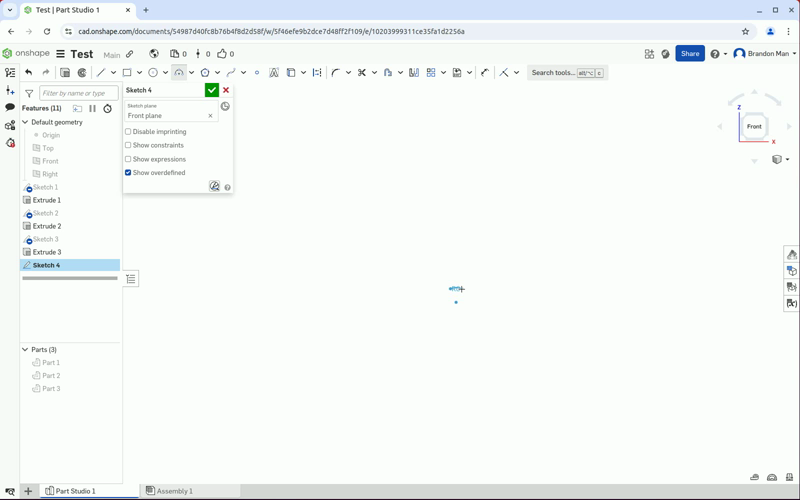
scroll(-6)
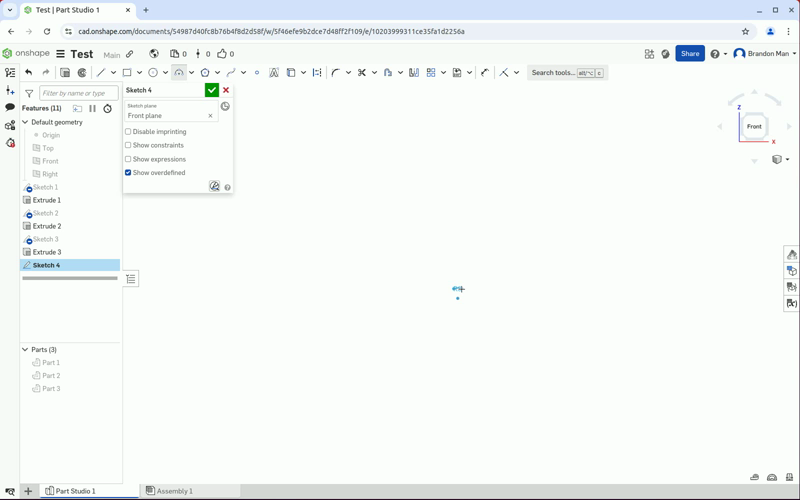
scroll(-6)
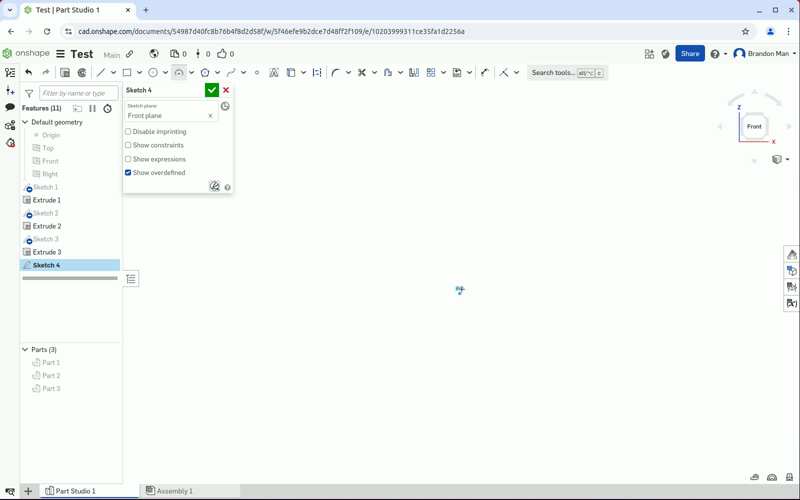
scroll(-6)
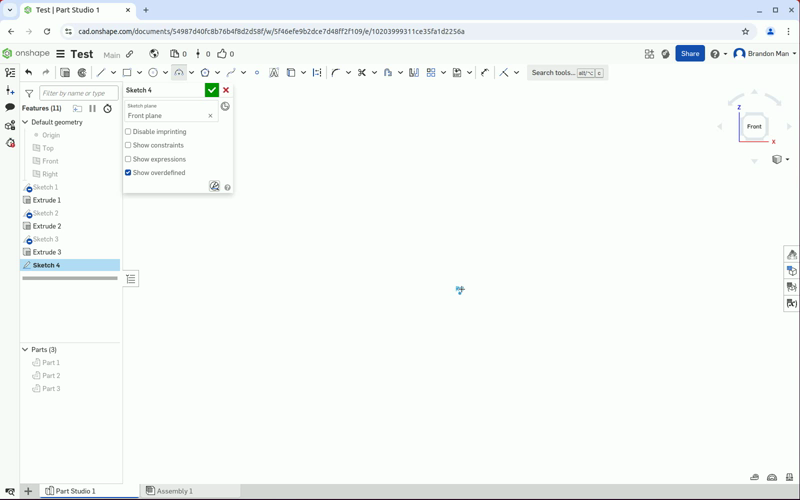
scroll(-6)
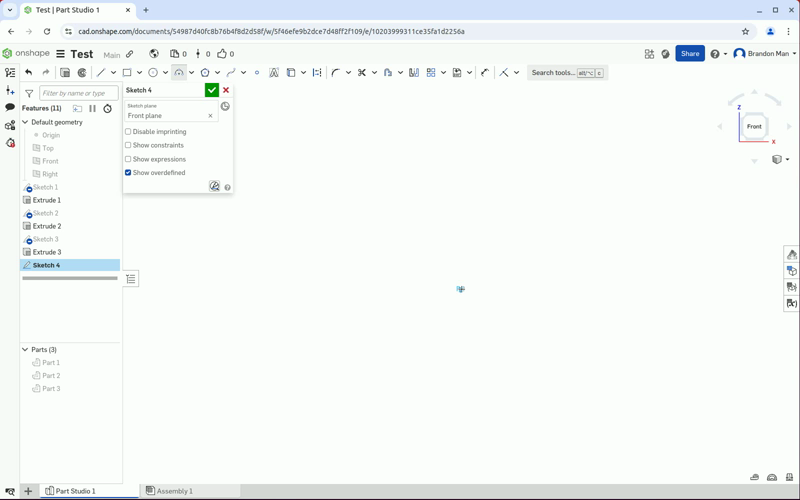
scroll(-6)
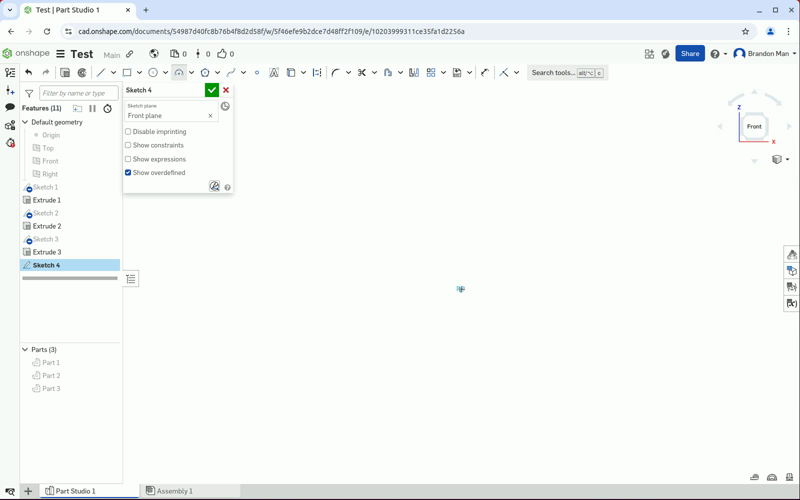
scroll(-6)
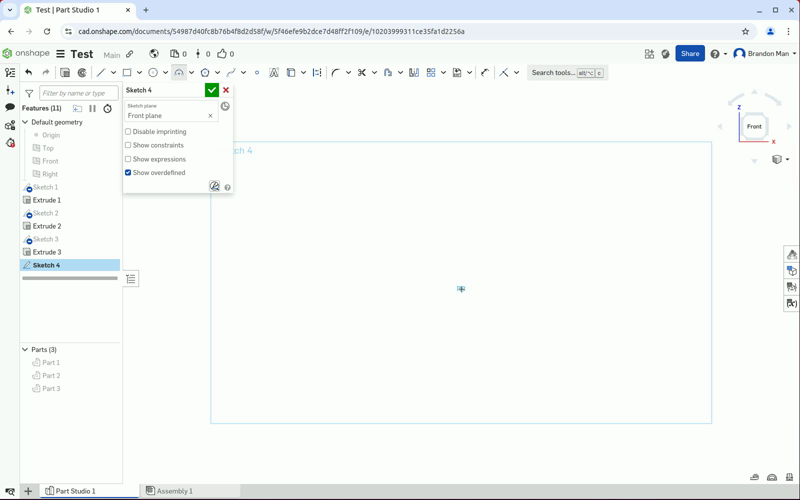
mouse_move(461, 276)
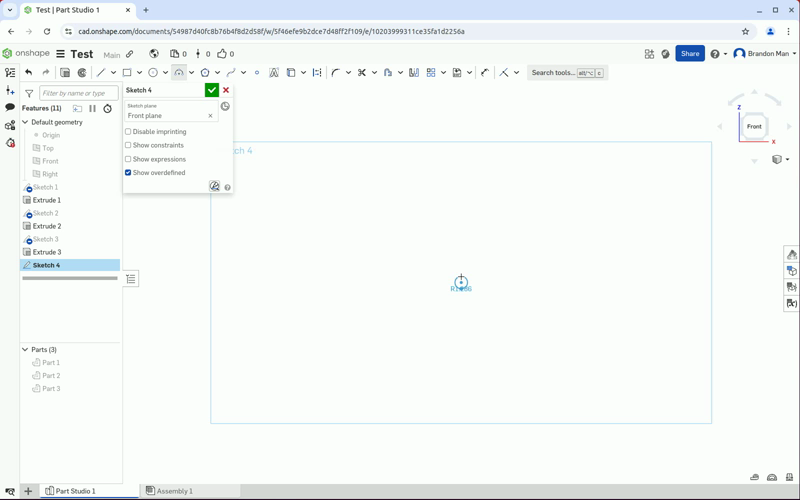
scroll(6)
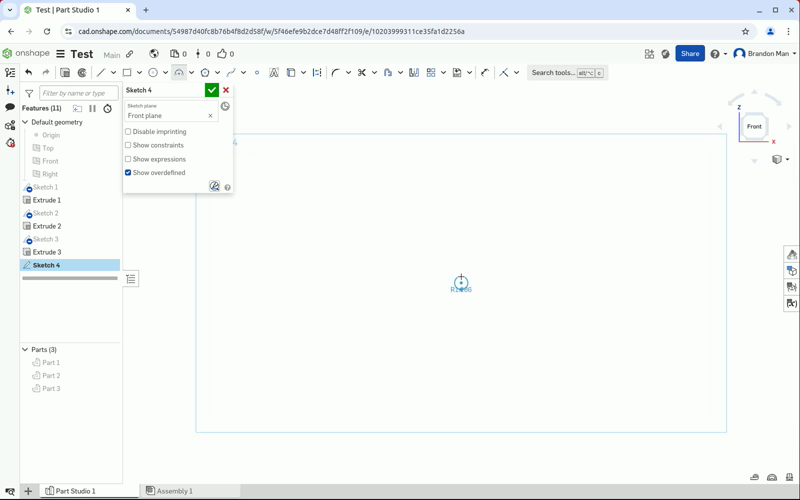
scroll(6)
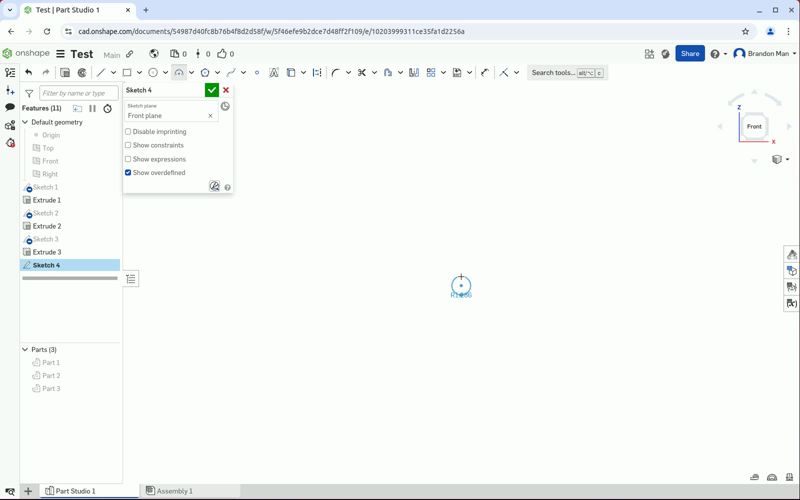
scroll(6)
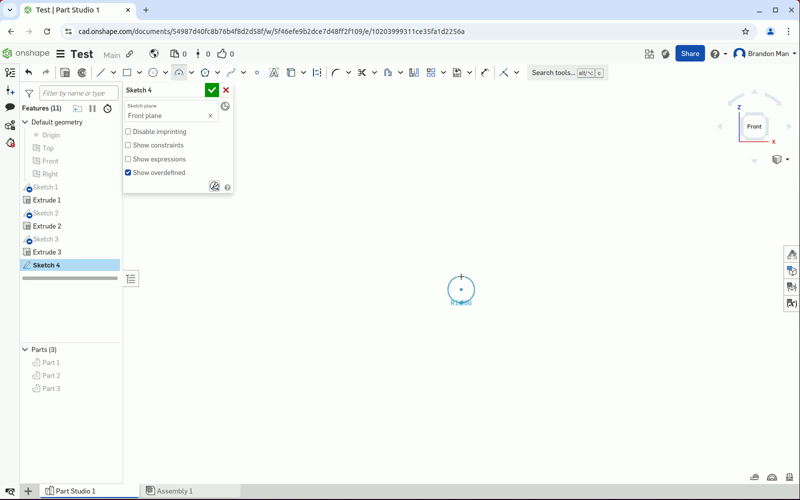
scroll(6)
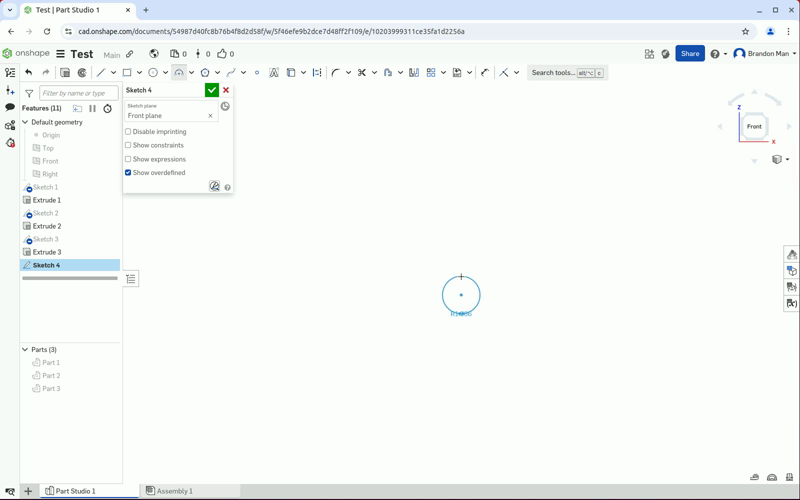
scroll(6)
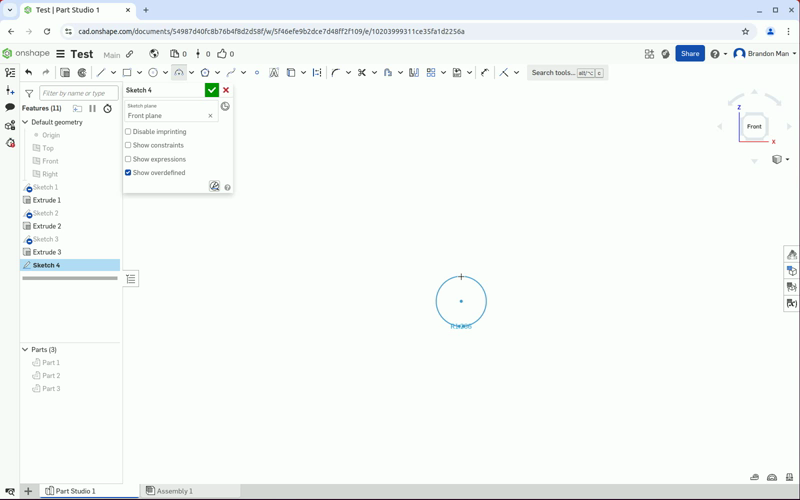
scroll(6)
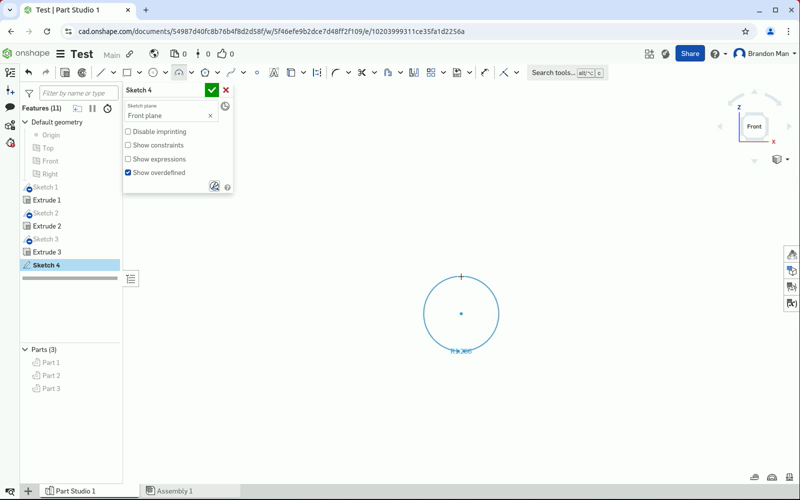
scroll(6)
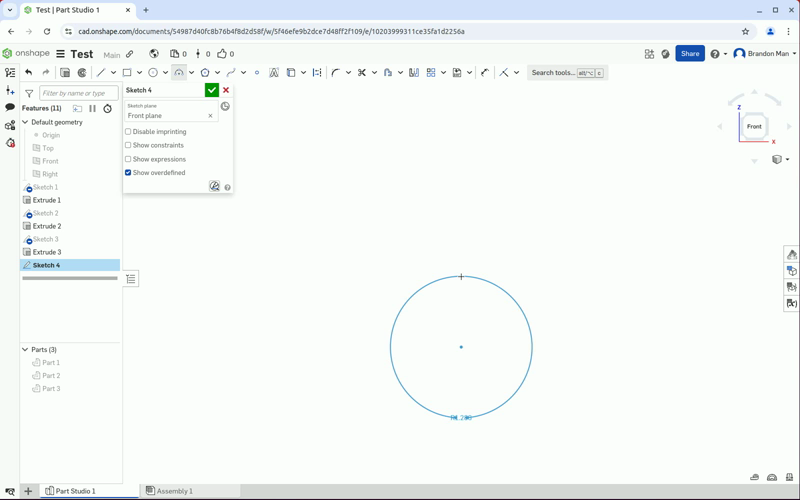
click(461, 276)
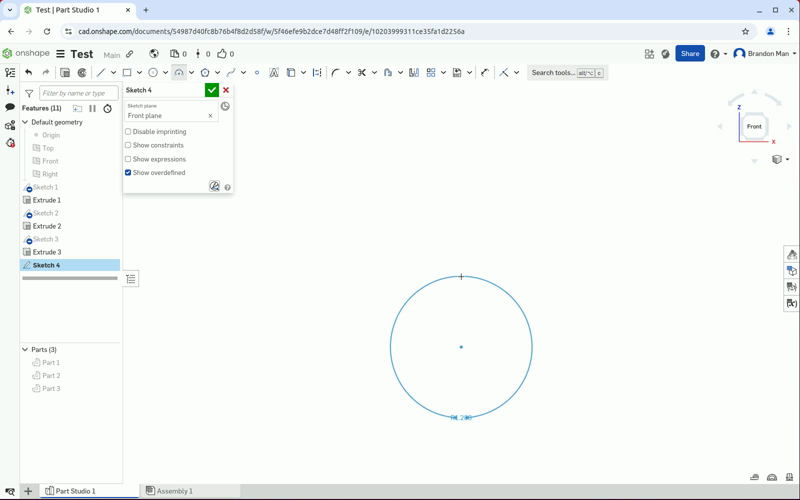
scroll(-6)
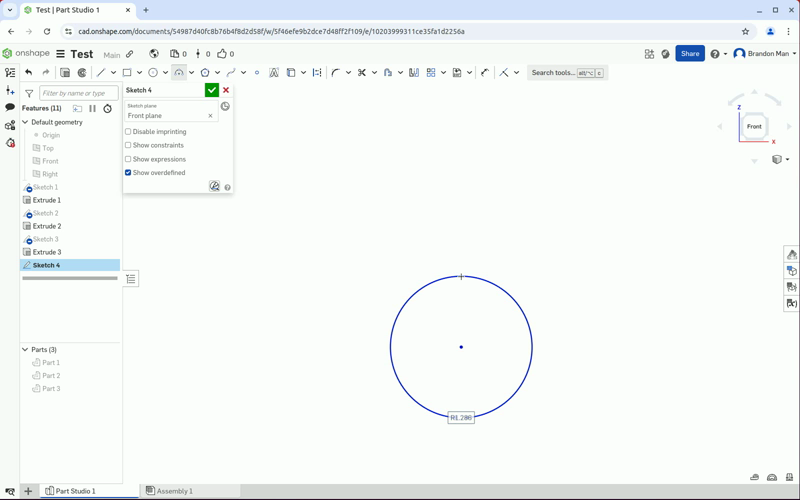
scroll(-6)
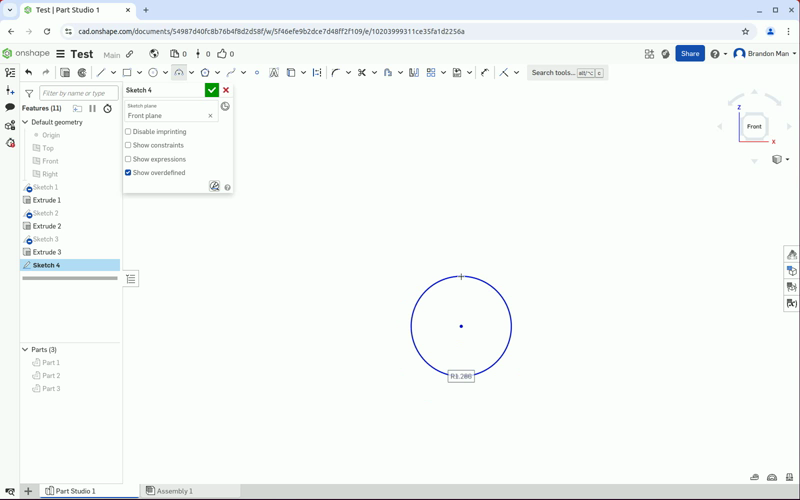
scroll(-6)
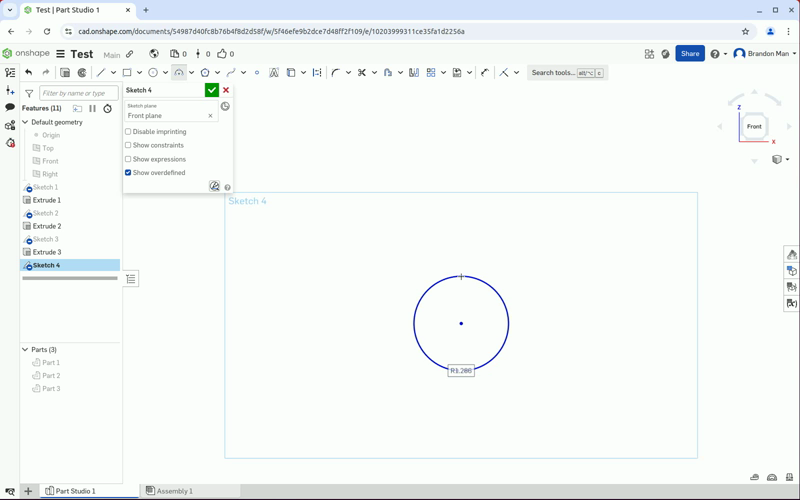
scroll(-6)
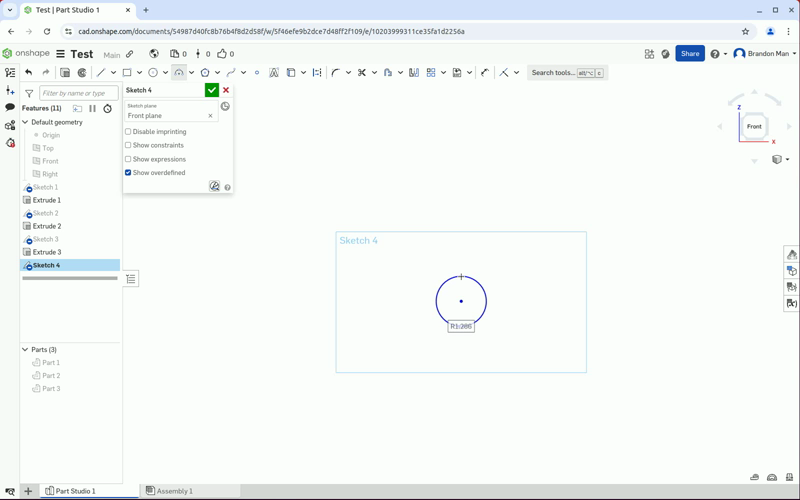
scroll(-6)
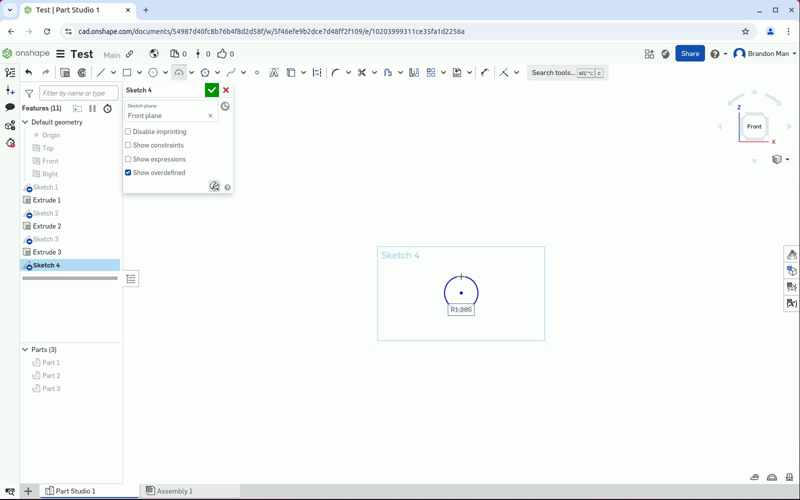
scroll(-6)
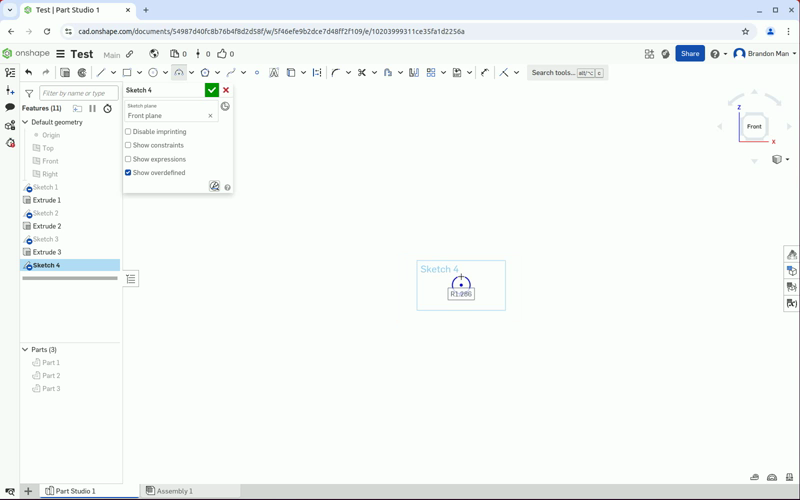
scroll(-6)
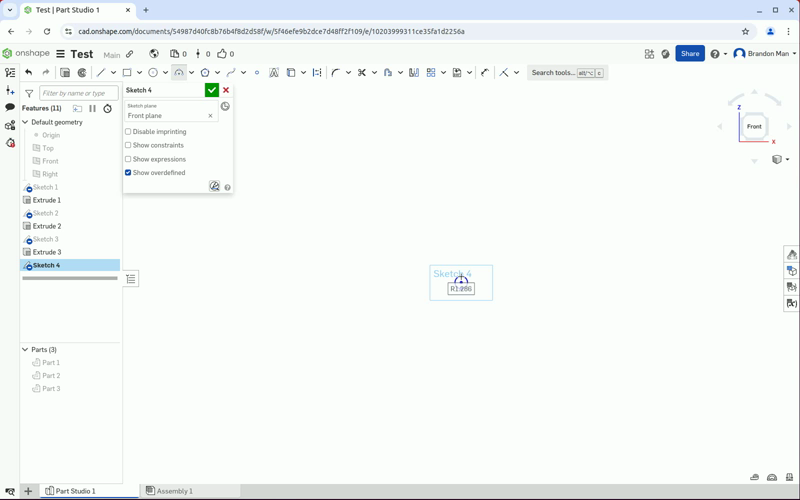
key_up(shift)
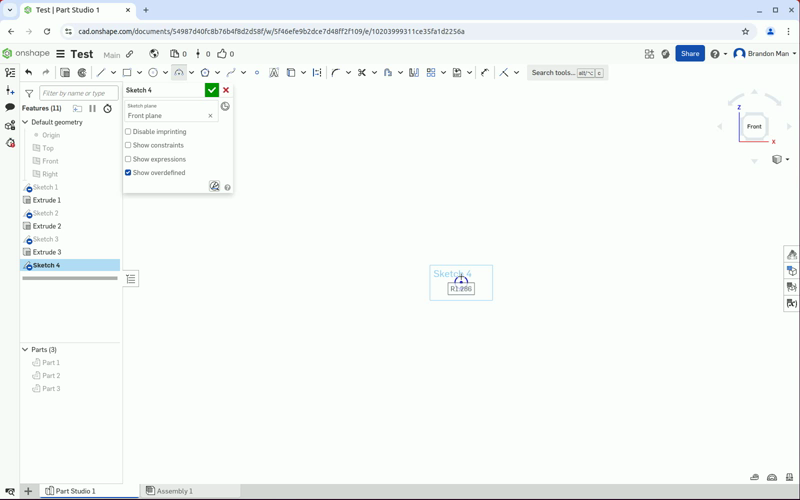
key(esc)
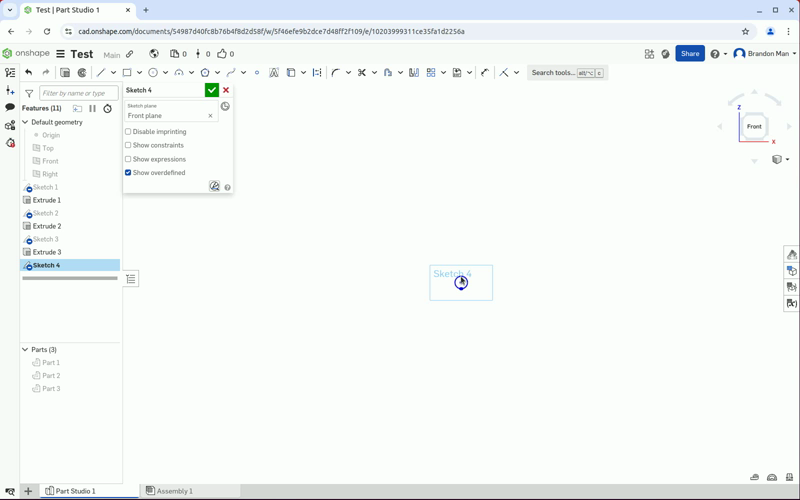
key(l)
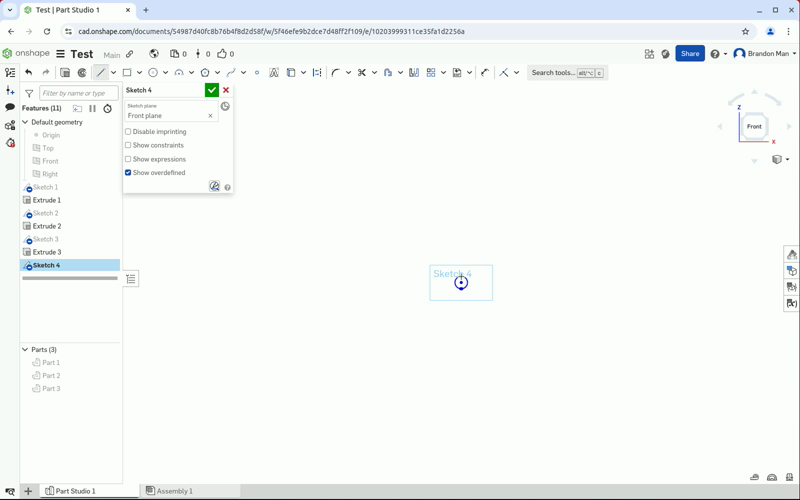
mouse_move(461, 288)
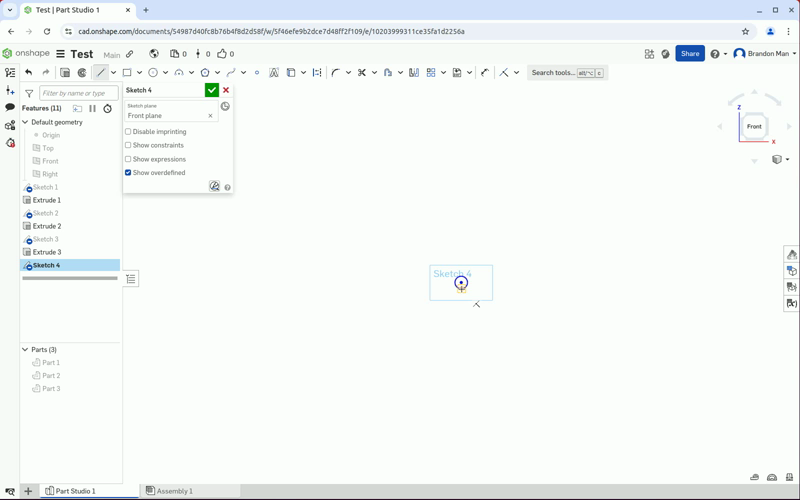
scroll(6)
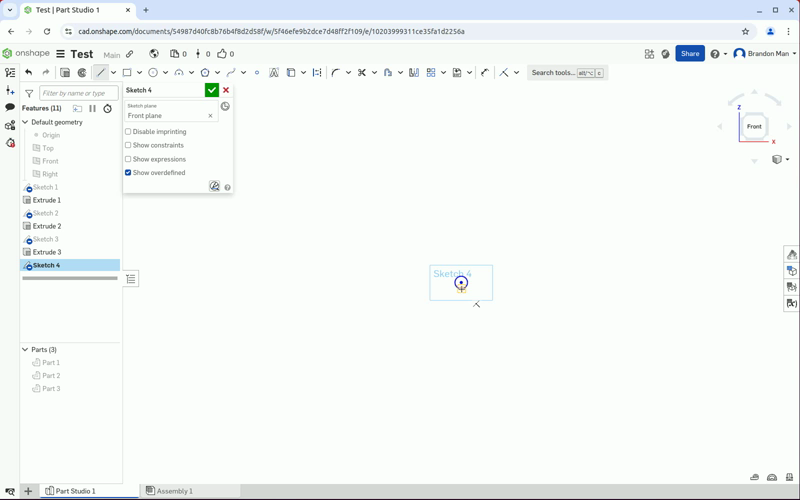
scroll(6)
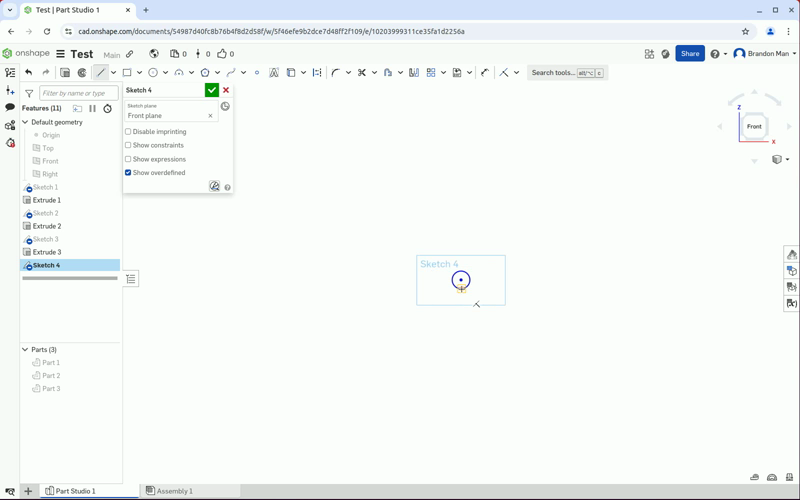
scroll(6)
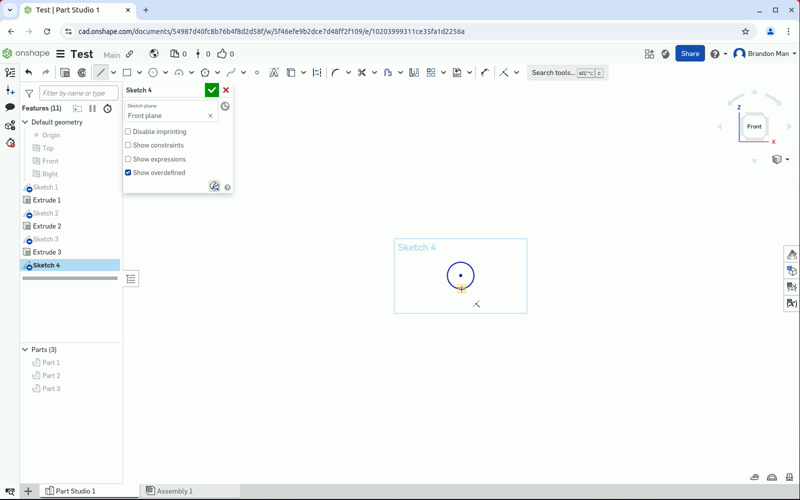
scroll(6)
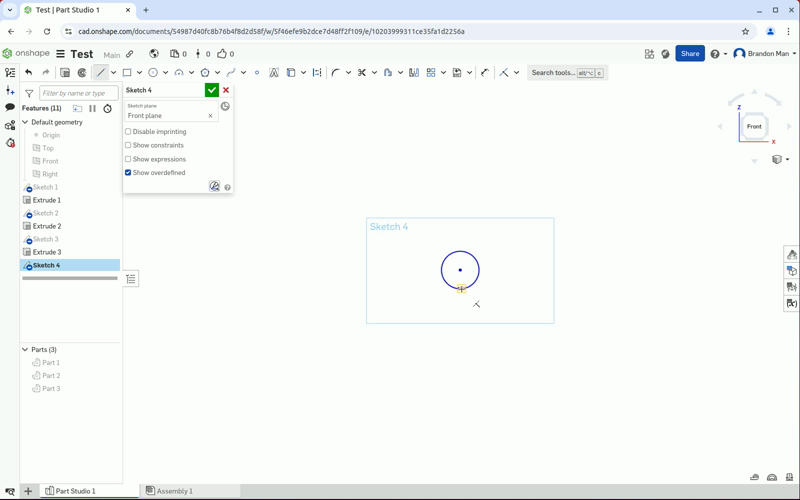
scroll(6)
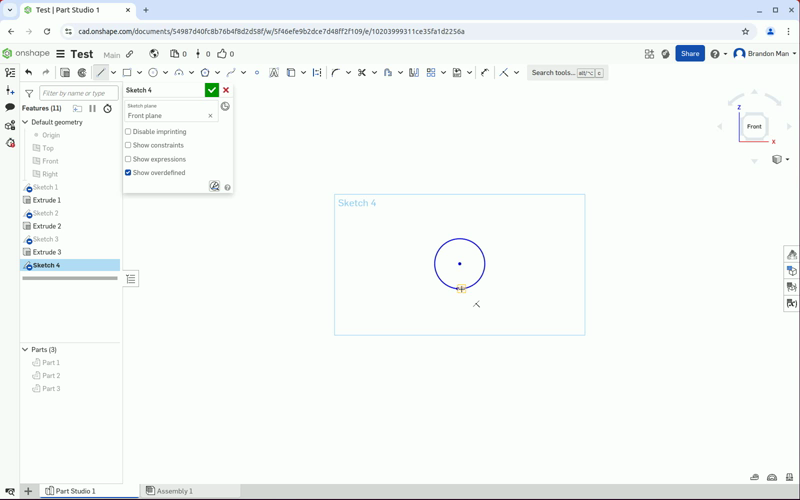
scroll(6)
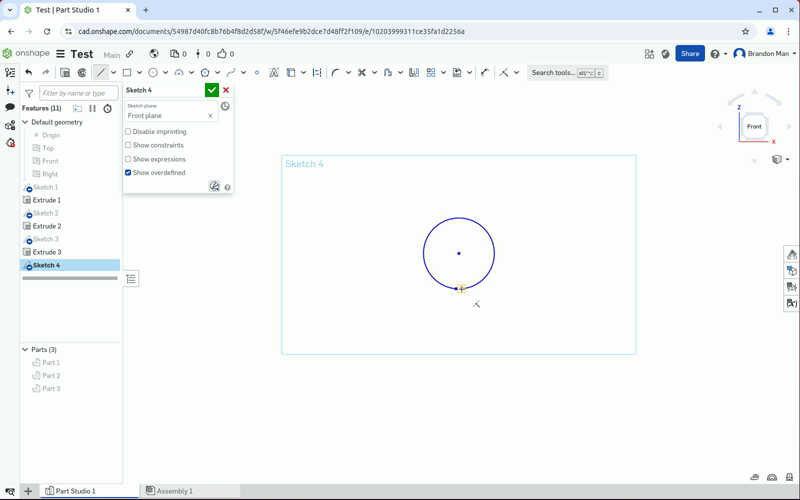
scroll(6)
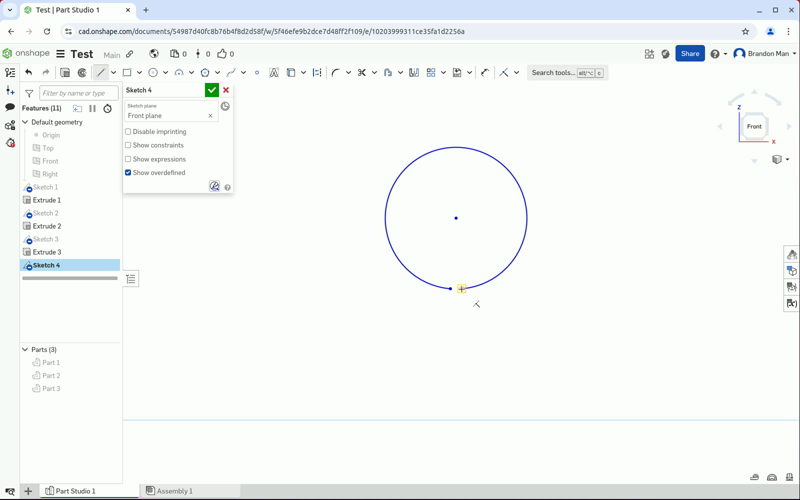
click(461, 288)
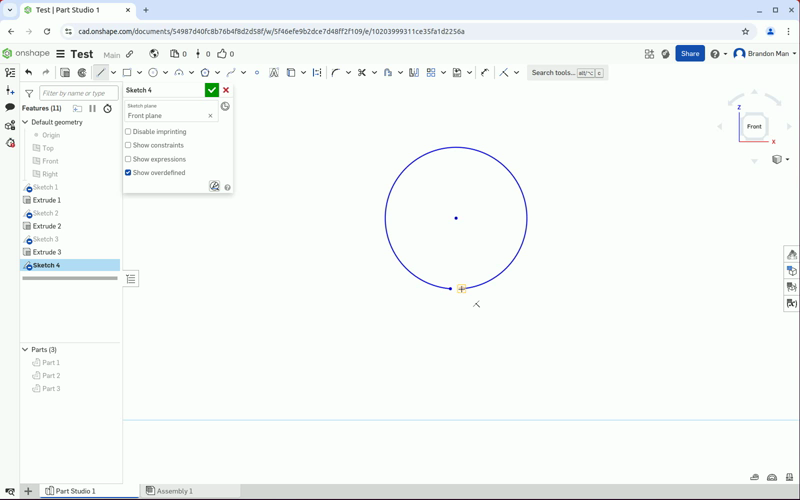
scroll(-6)
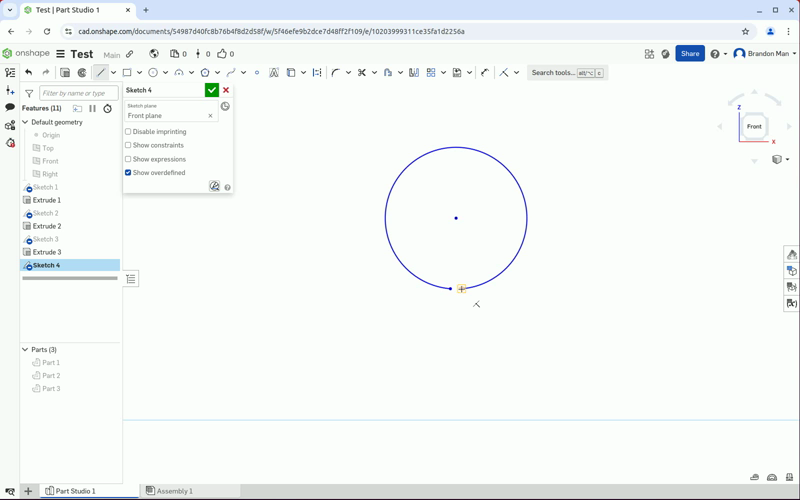
scroll(-6)
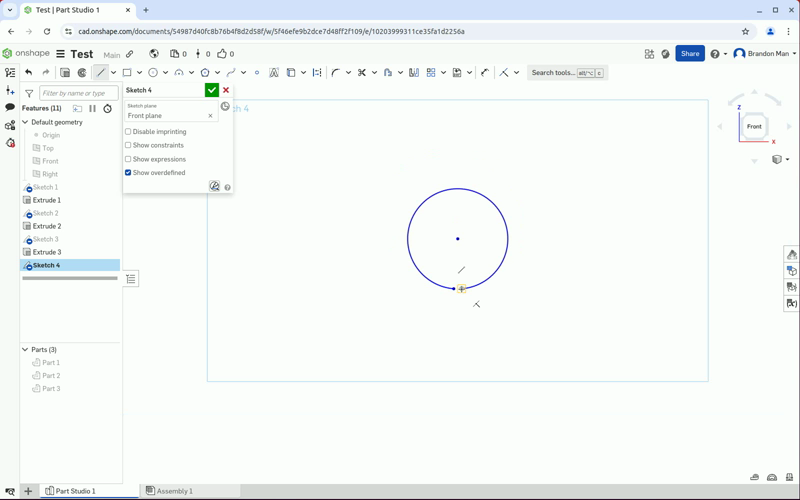
scroll(-6)
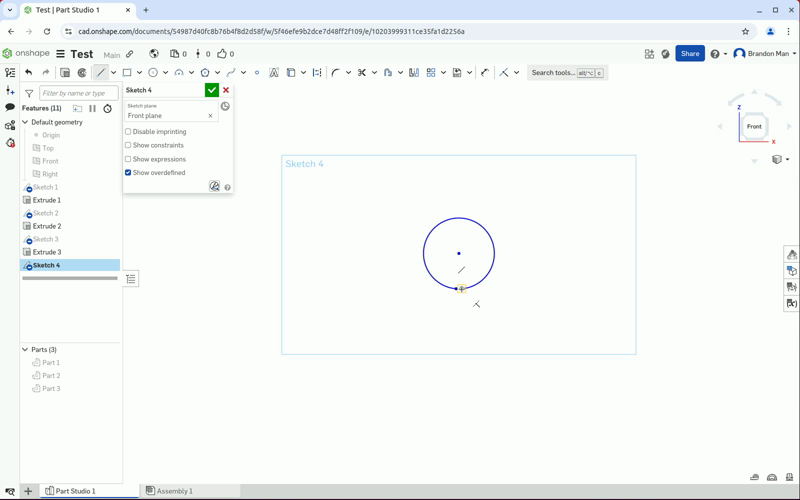
scroll(-6)
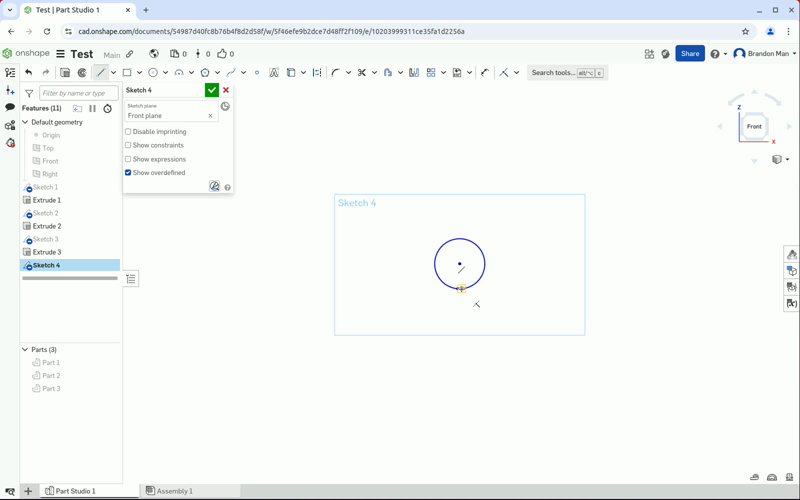
scroll(-6)
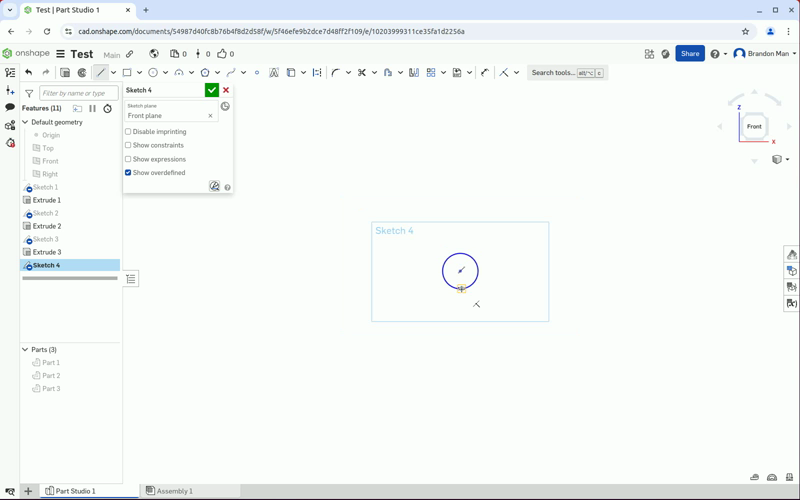
scroll(-6)
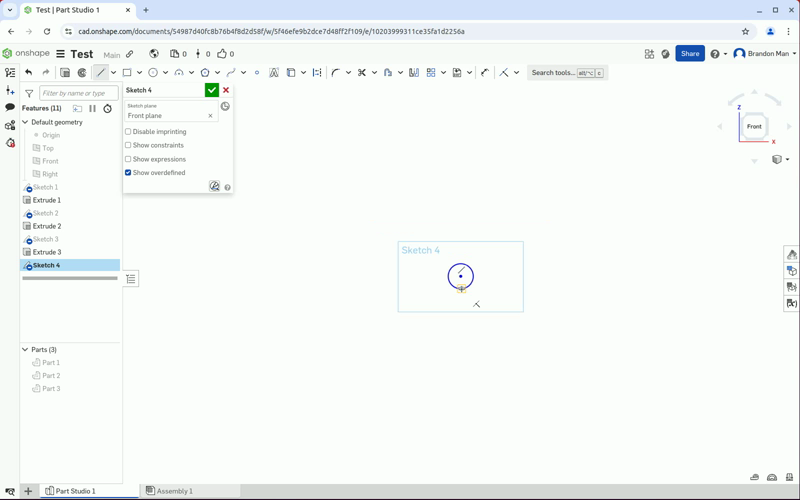
scroll(-6)
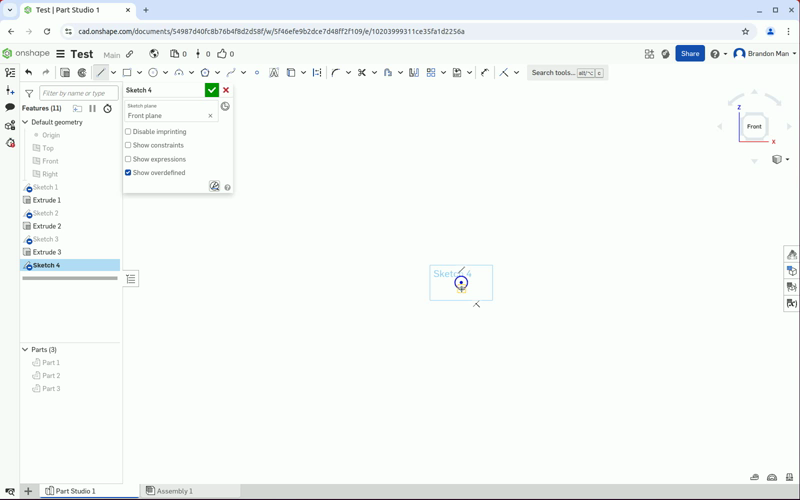
key_down(shift)
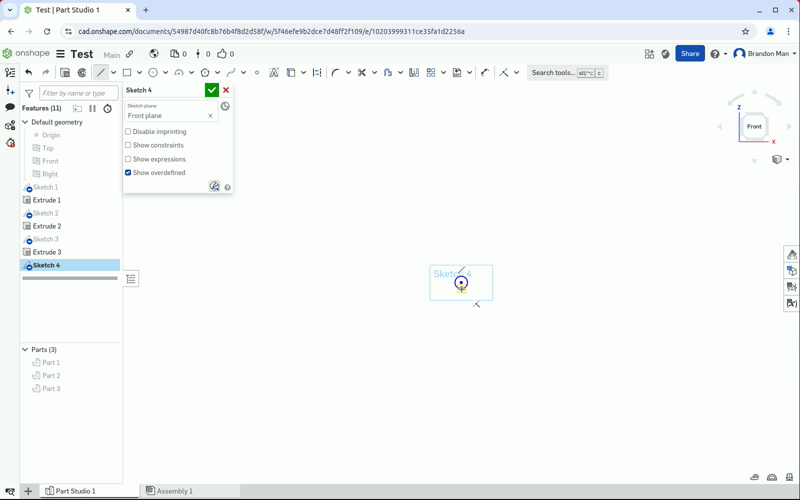
mouse_move(492, 288)
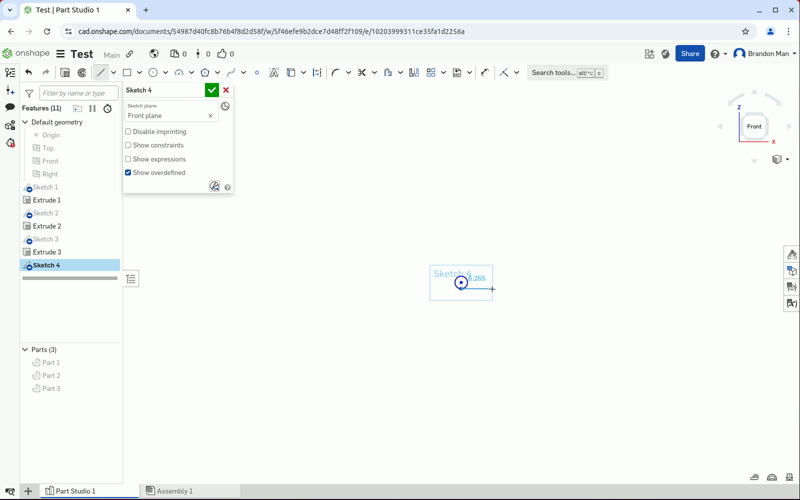
mouse_move(461, 288)
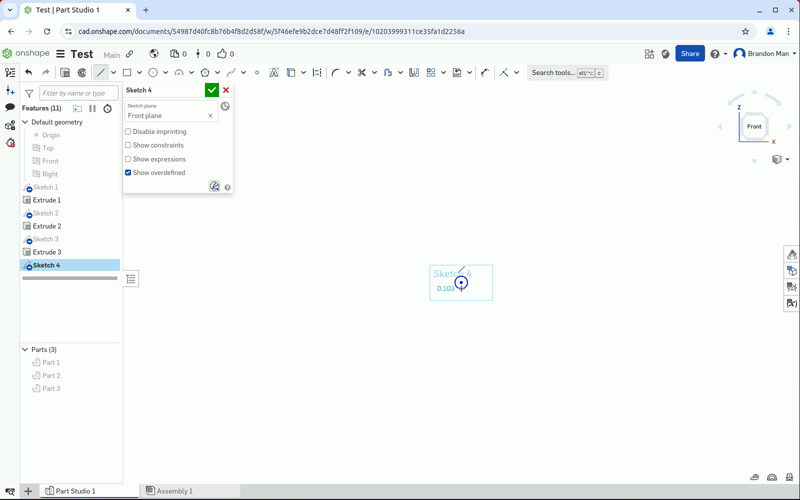
scroll(6)
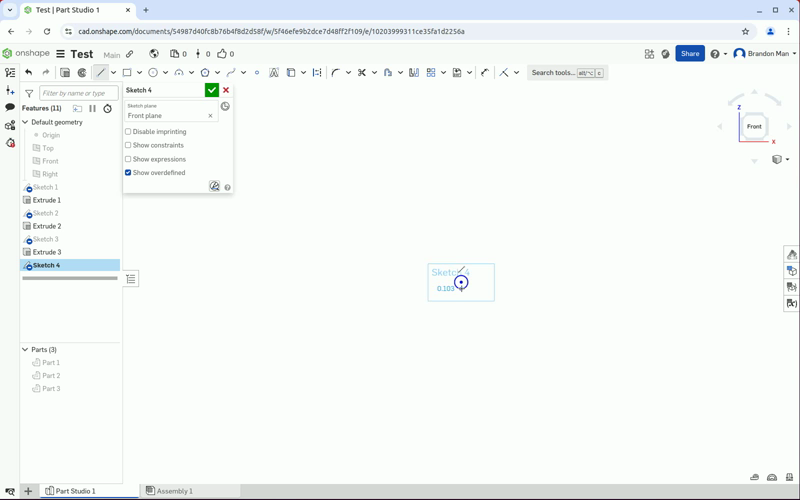
scroll(6)
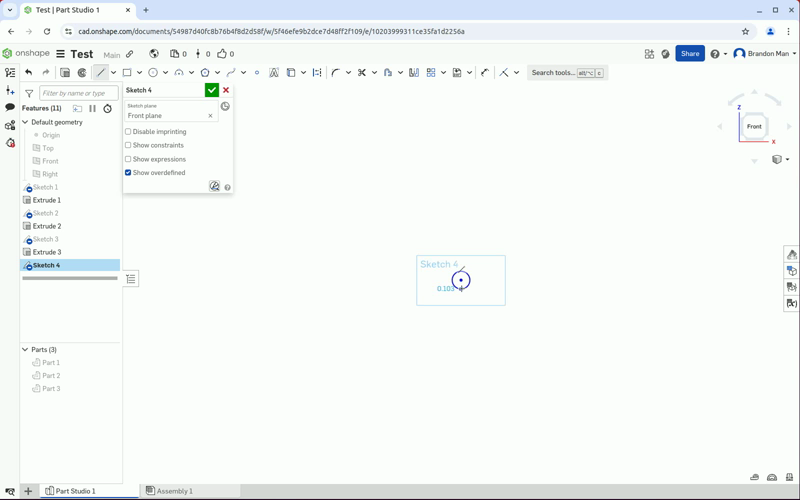
scroll(6)
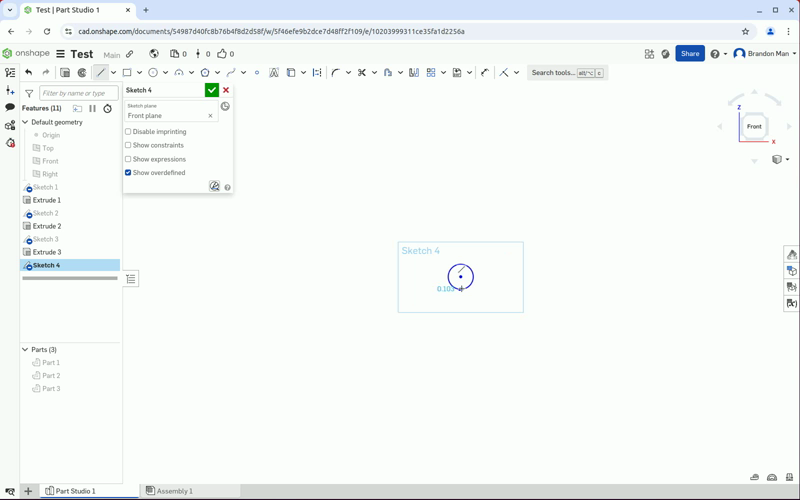
scroll(6)
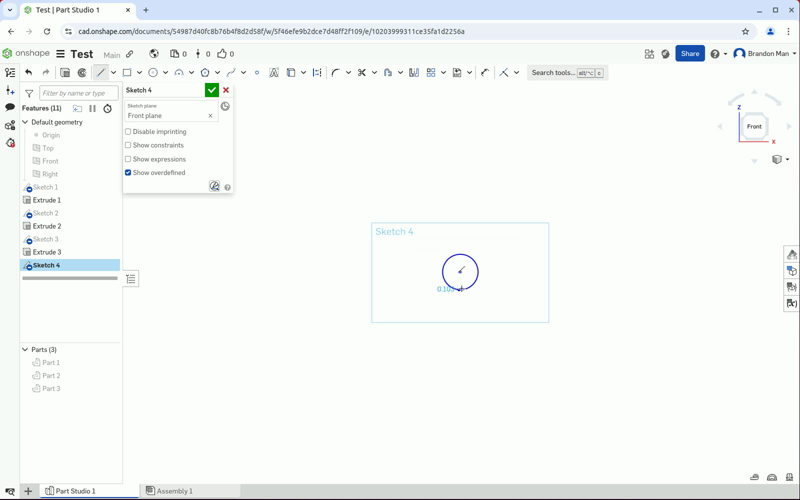
scroll(6)
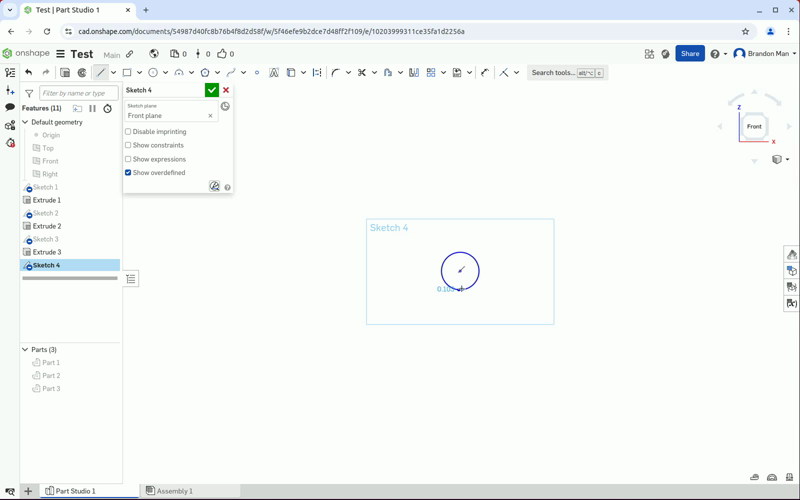
scroll(6)
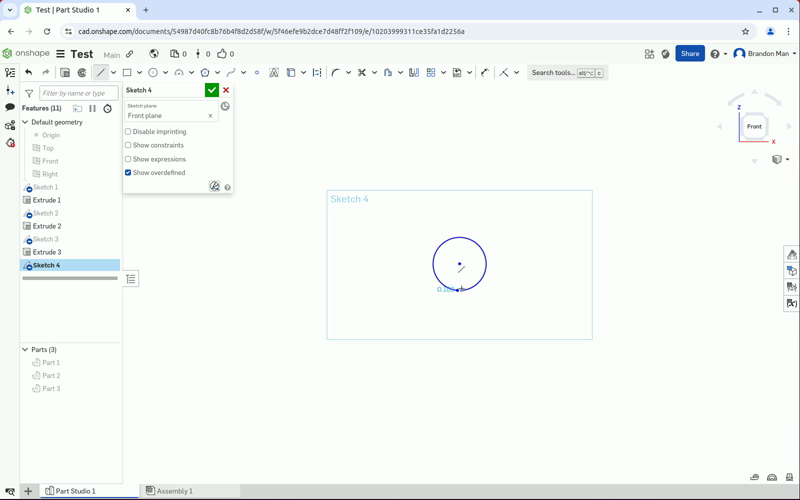
scroll(6)
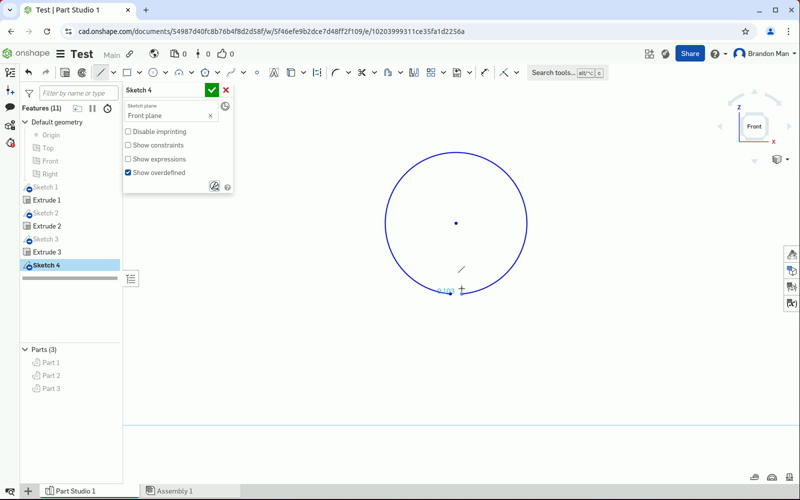
click(461, 288)
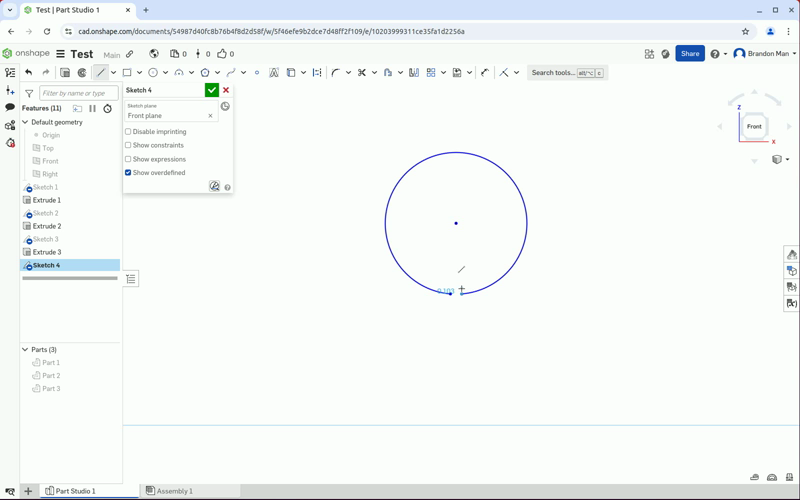
scroll(-6)
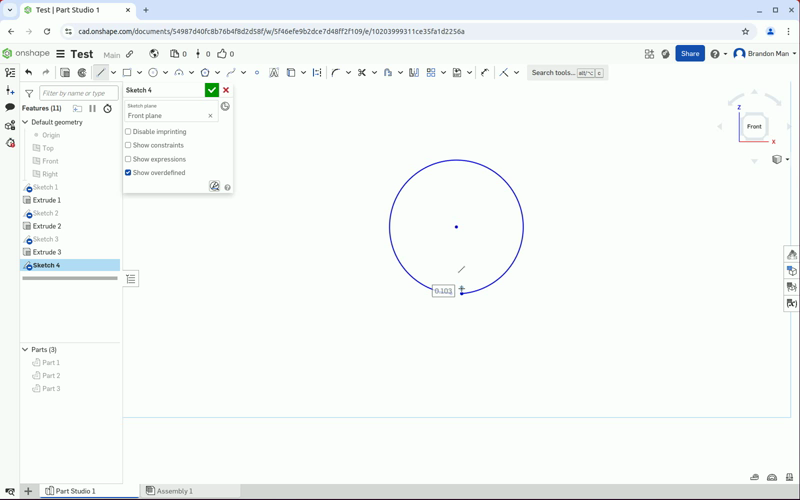
scroll(-6)
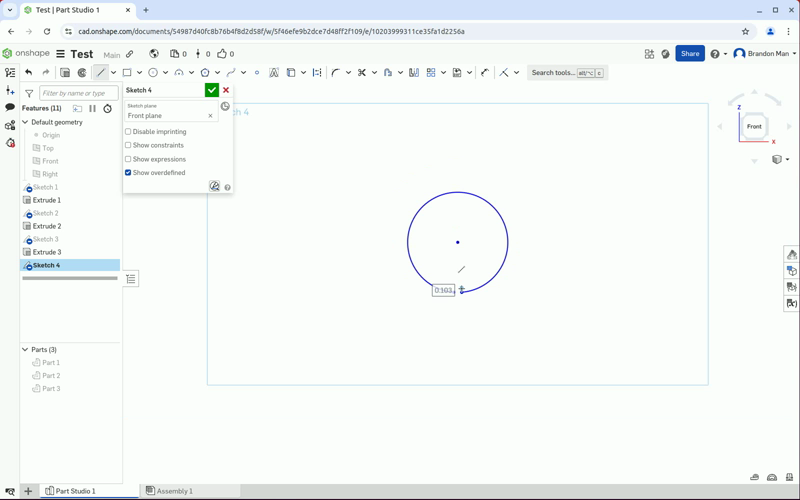
scroll(-6)
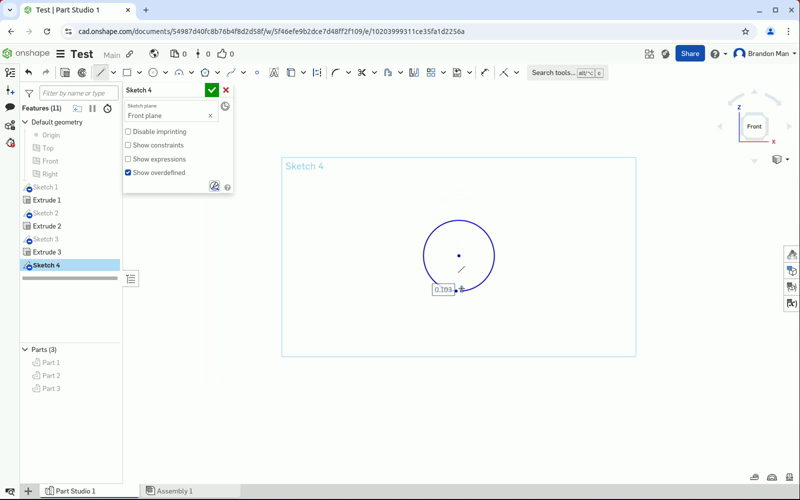
scroll(-6)
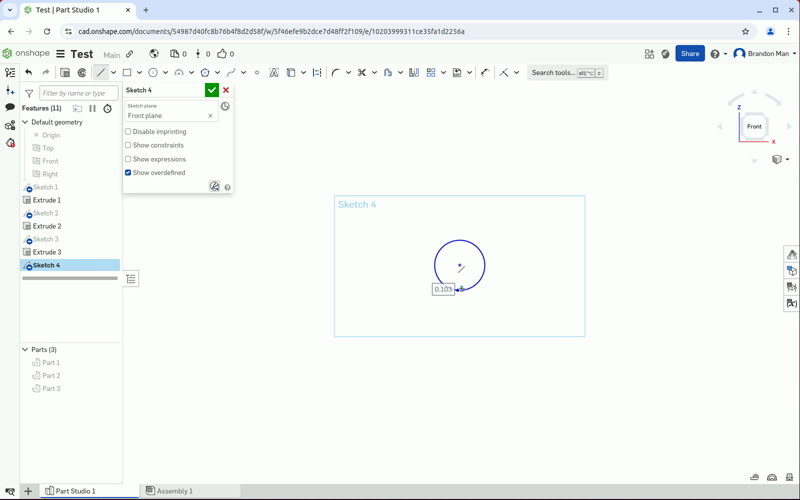
scroll(-6)
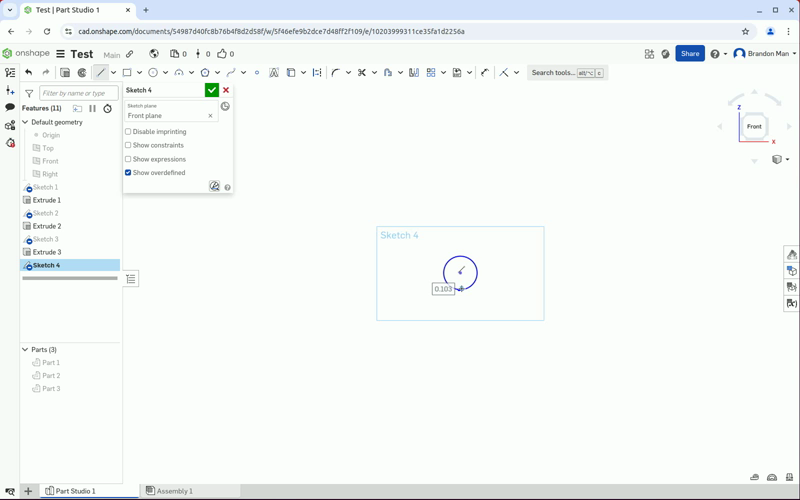
scroll(-6)
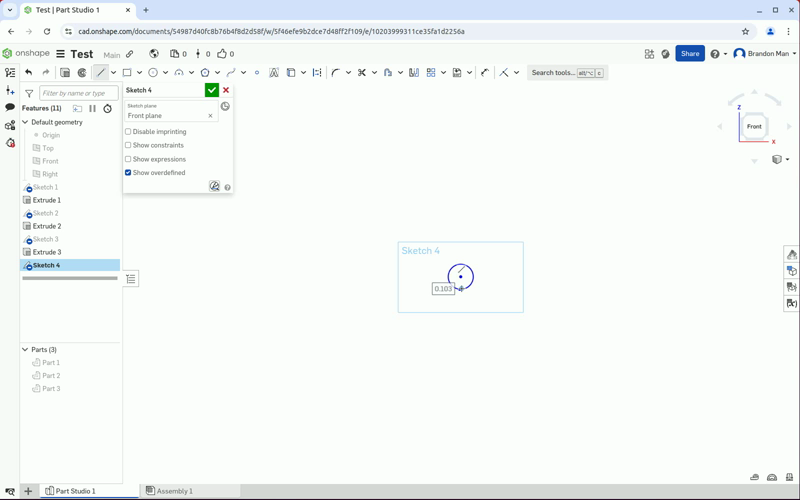
scroll(-6)
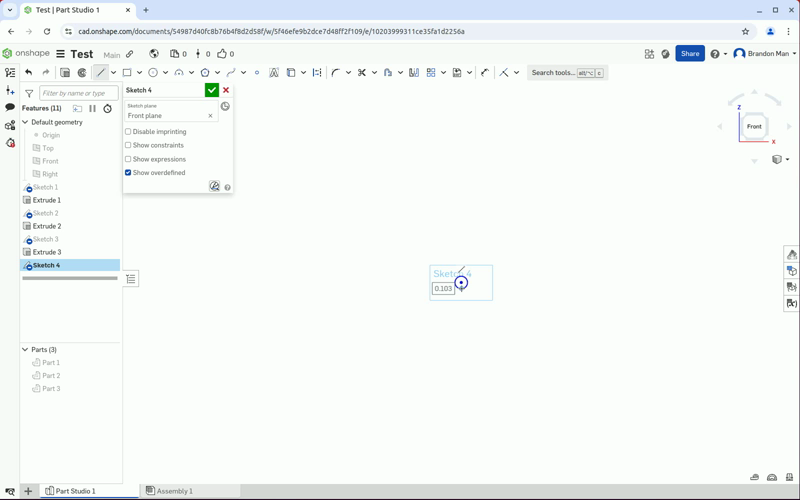
key_up(shift)
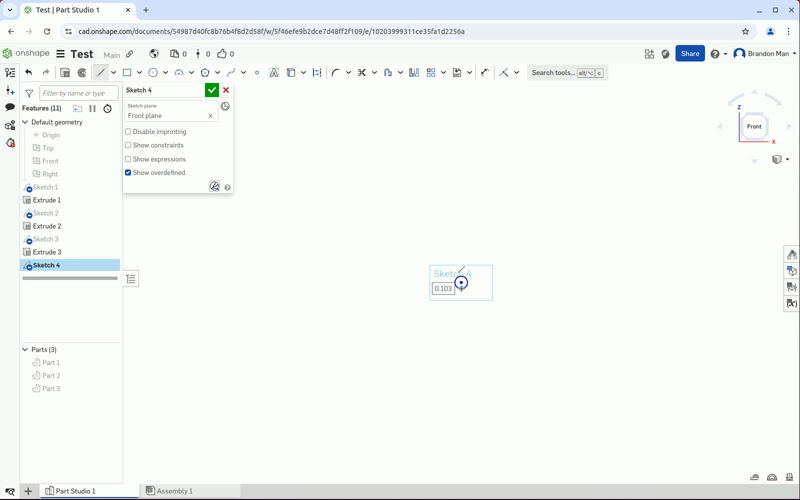
key(esc)
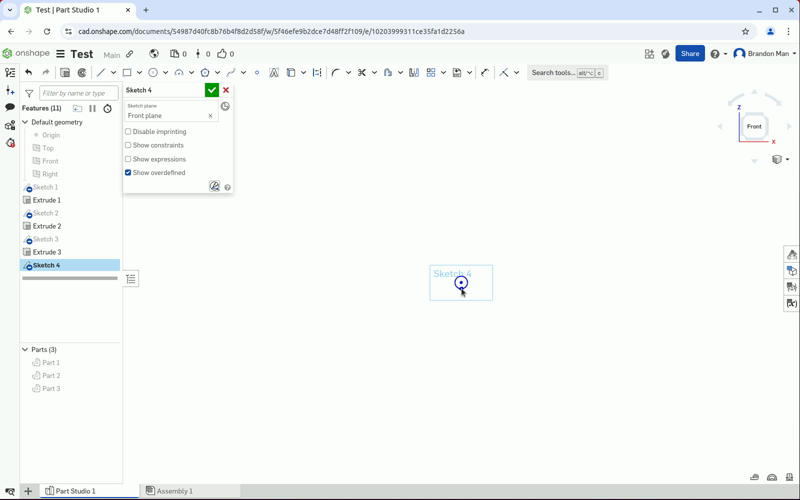
key(a)
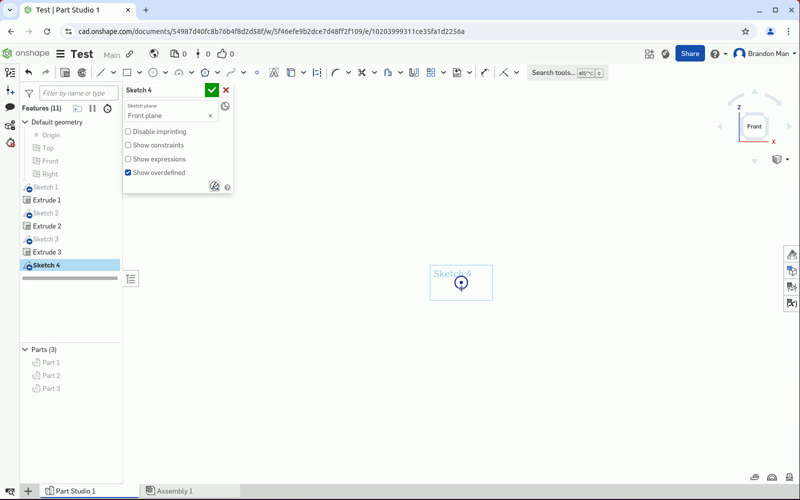
mouse_move(461, 288)
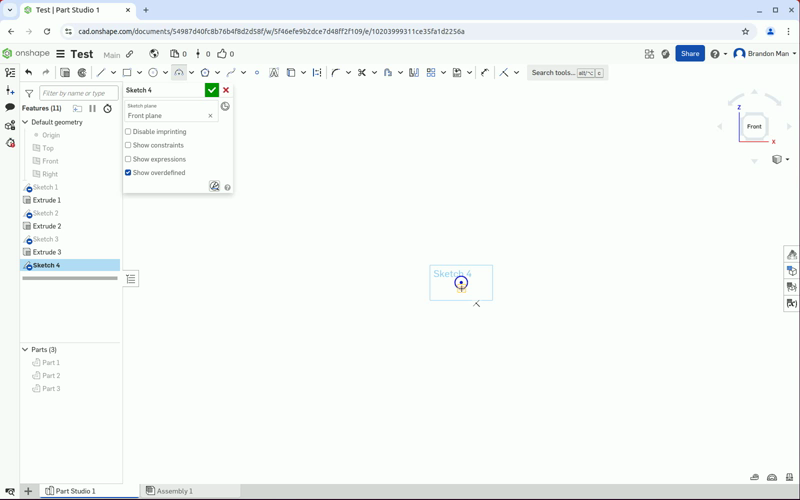
scroll(6)
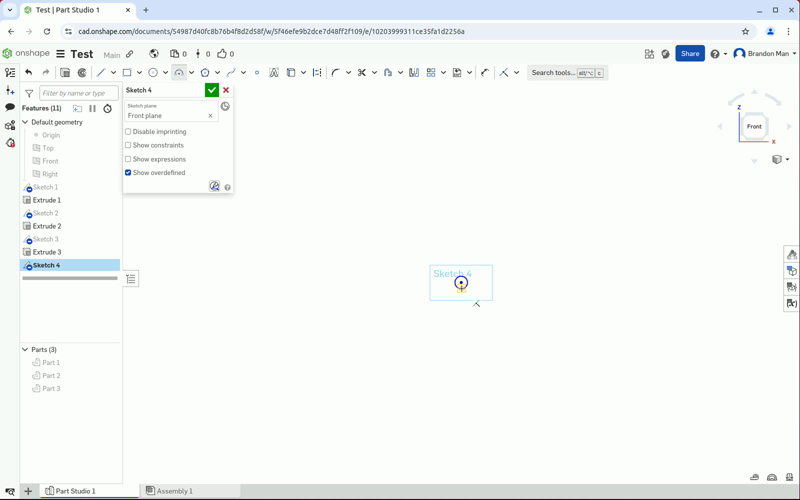
scroll(6)
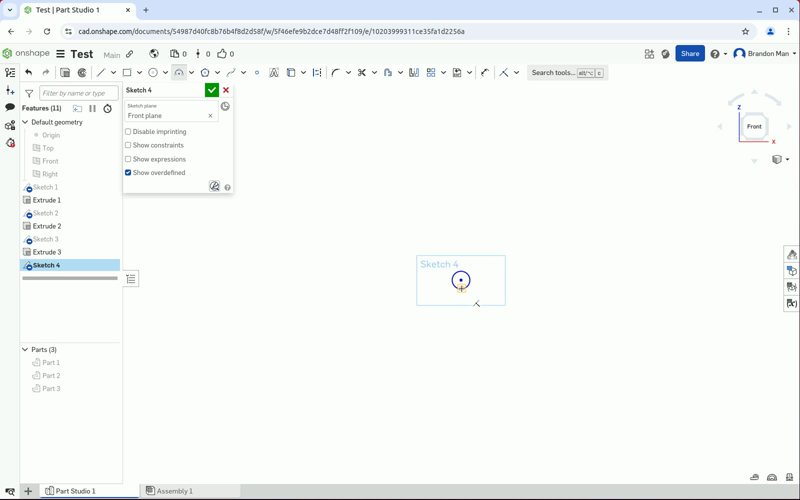
scroll(6)
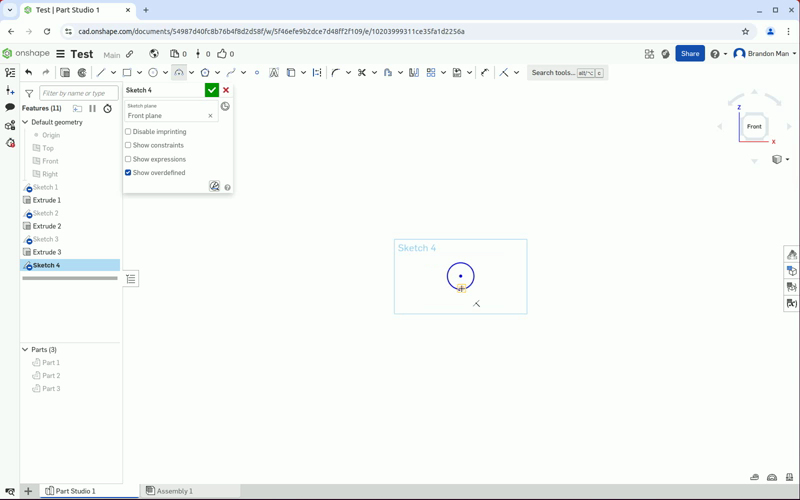
scroll(6)
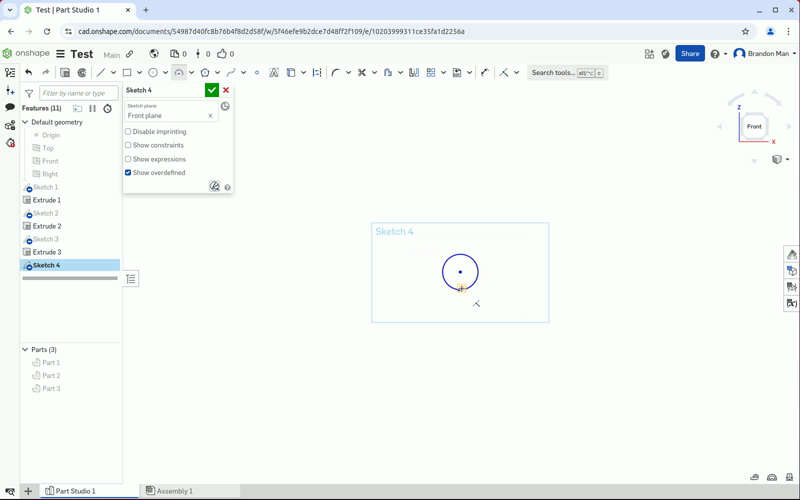
scroll(6)
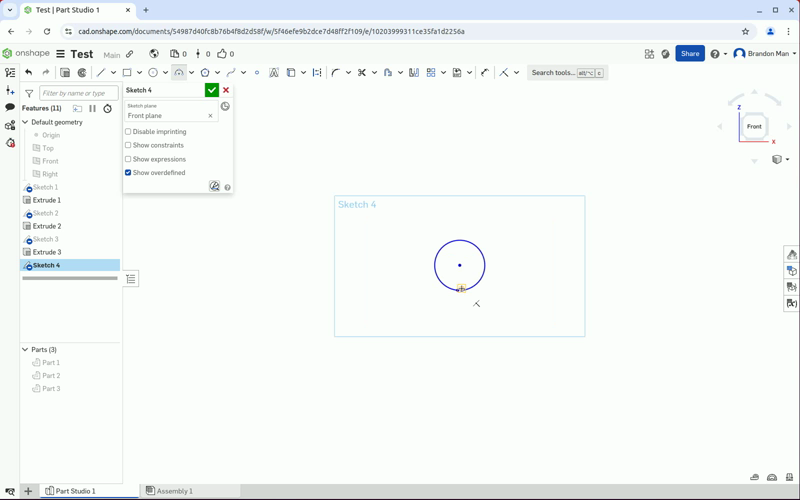
scroll(6)
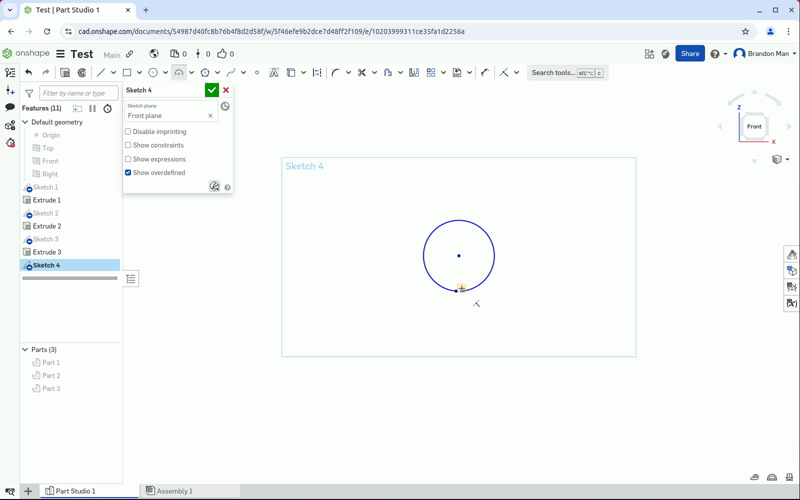
scroll(6)
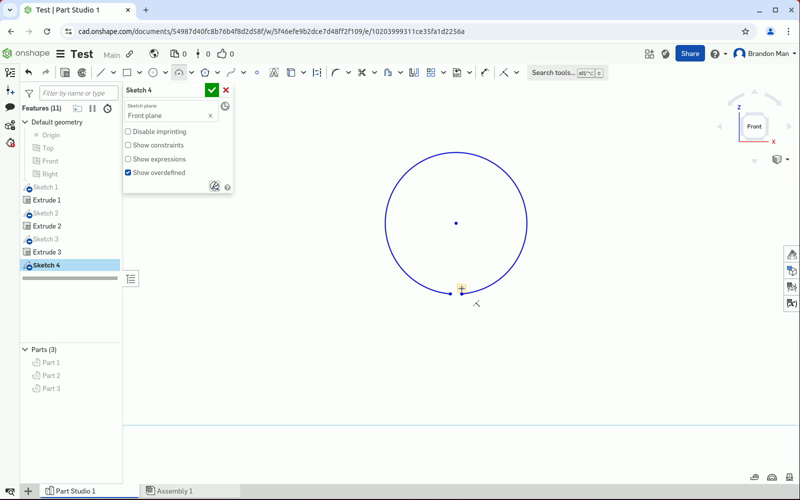
click(461, 288)
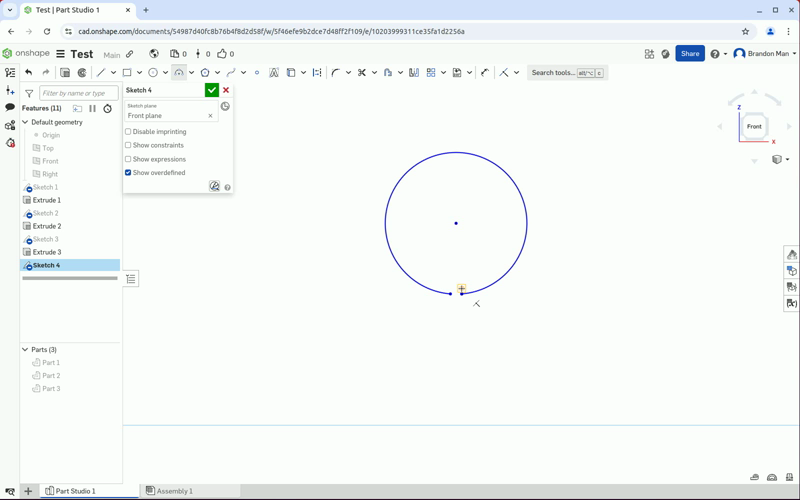
scroll(-6)
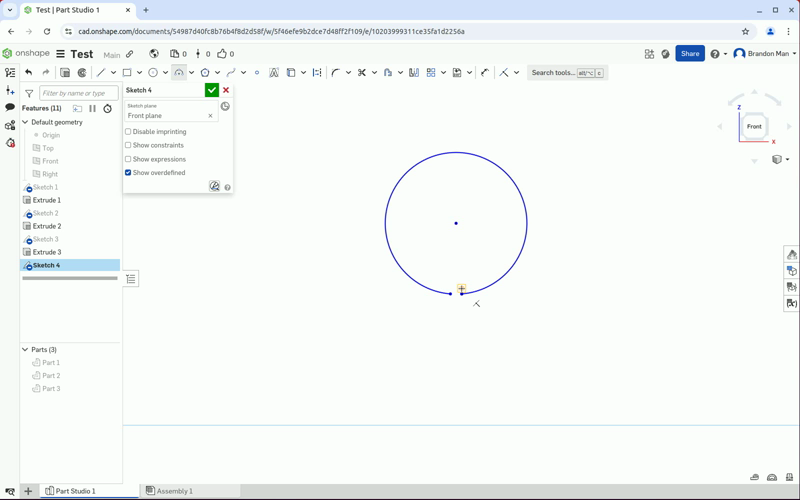
scroll(-6)
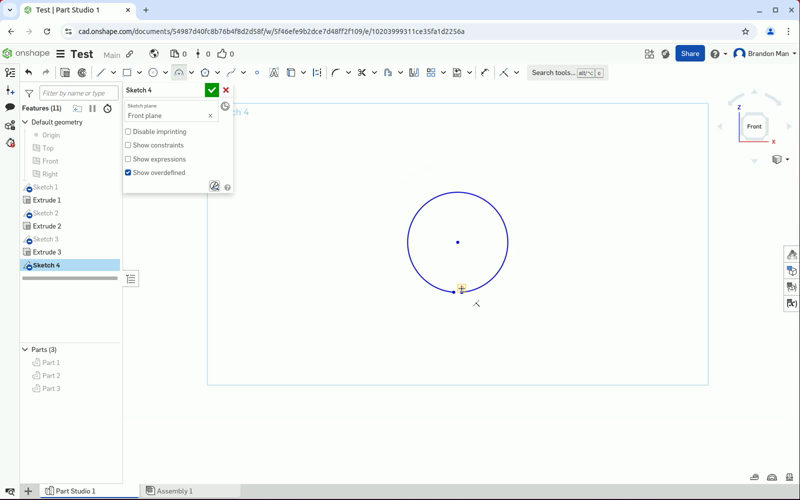
scroll(-6)
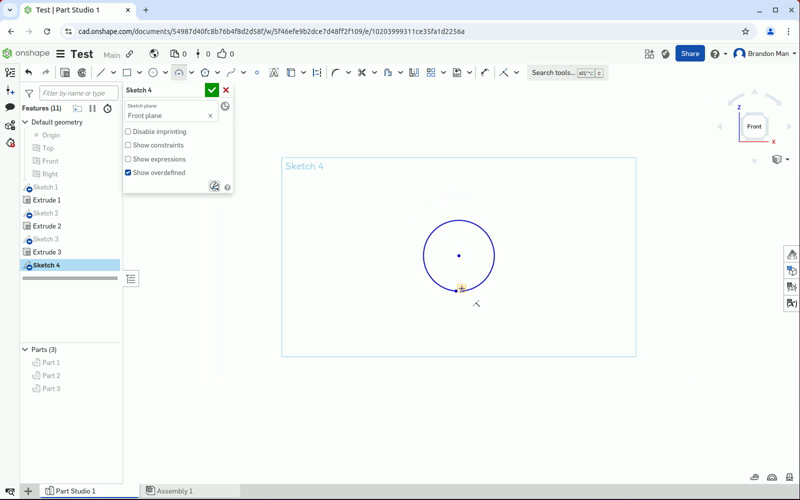
scroll(-6)
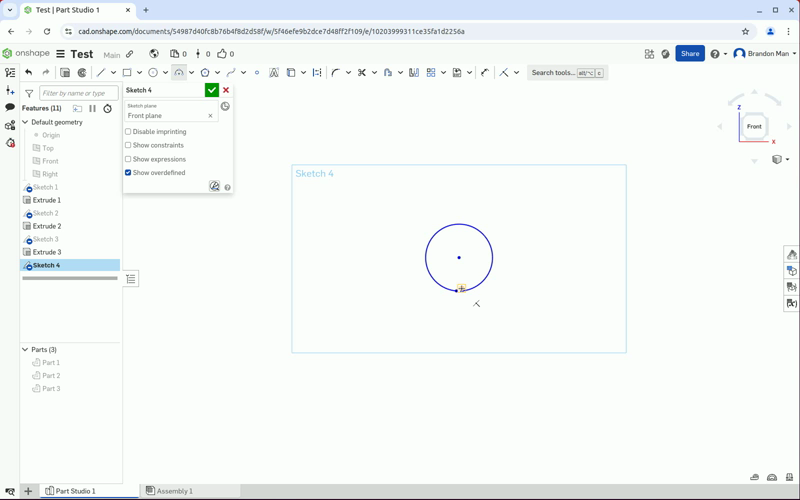
scroll(-6)
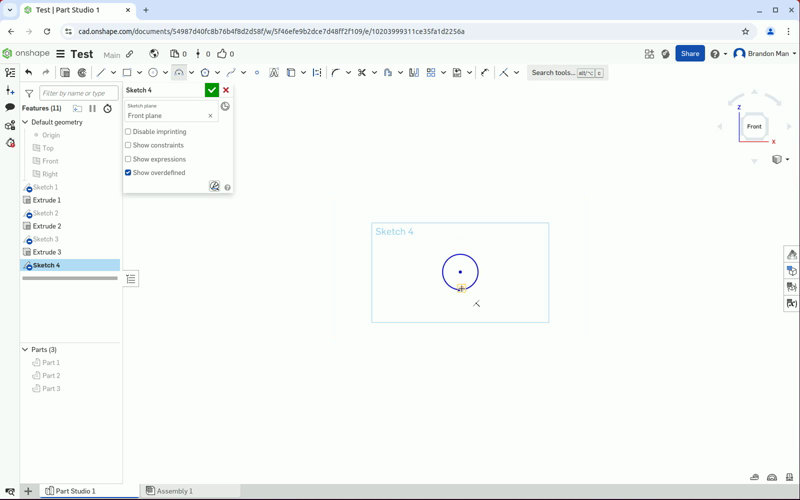
scroll(-6)
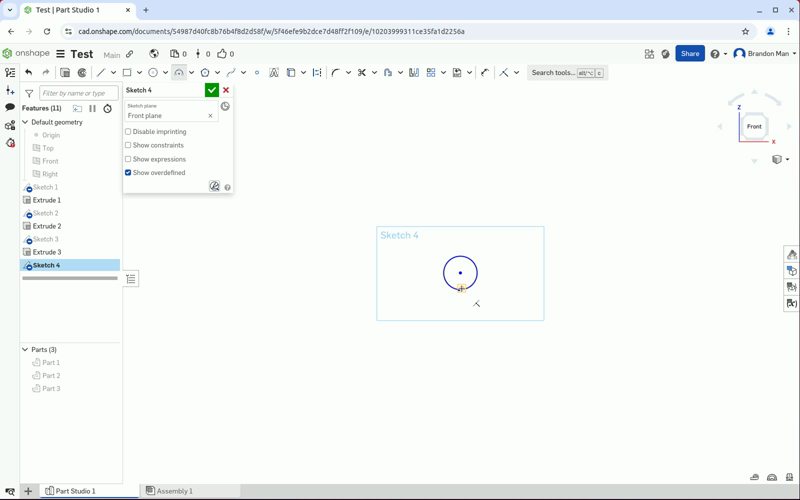
scroll(-6)
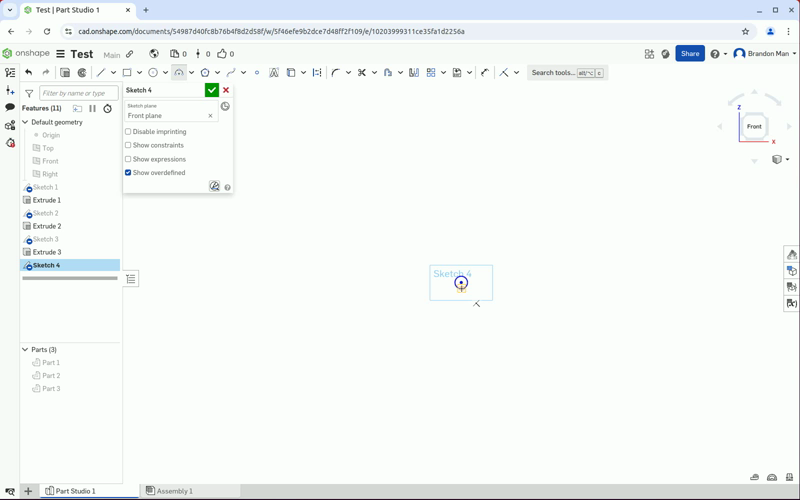
key_down(shift)
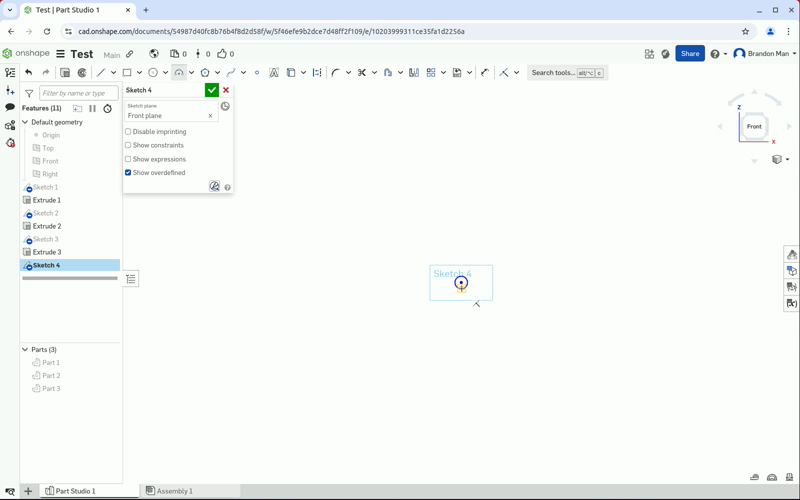
mouse_move(460, 288)
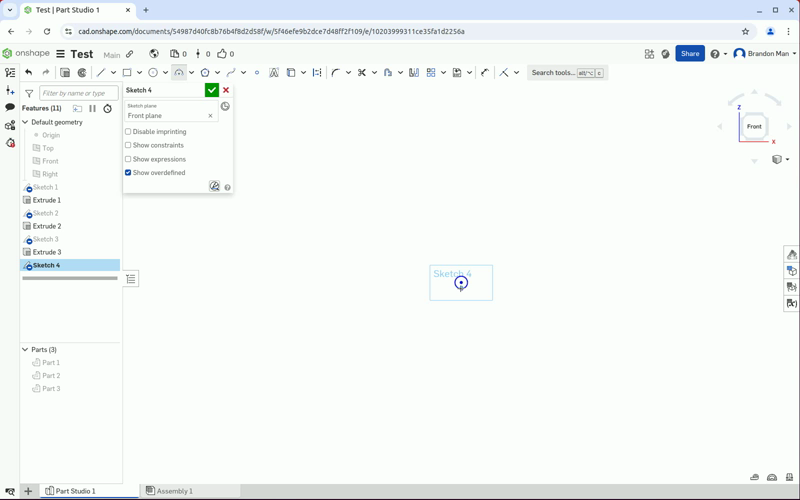
scroll(6)
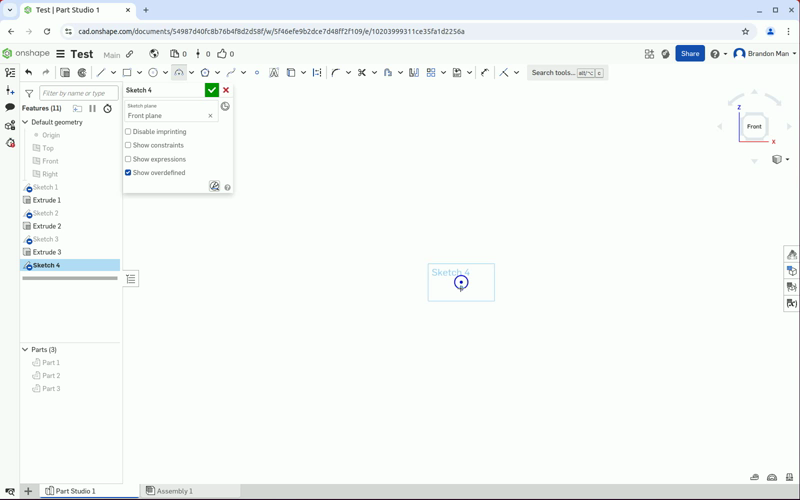
scroll(6)
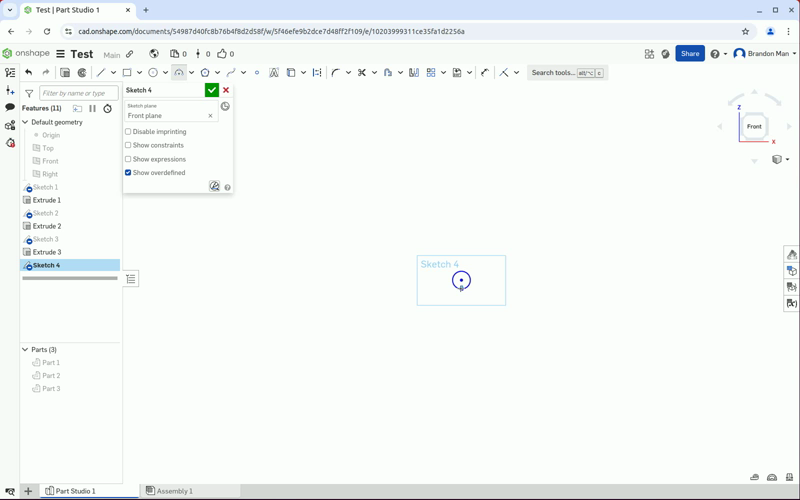
scroll(6)
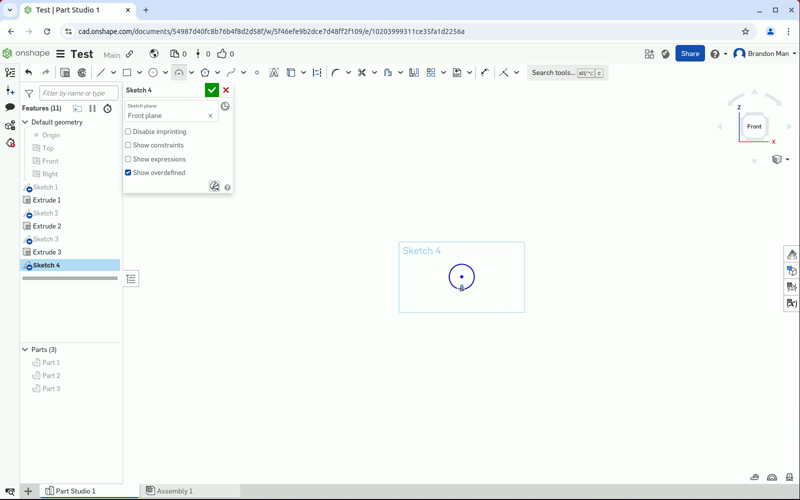
scroll(6)
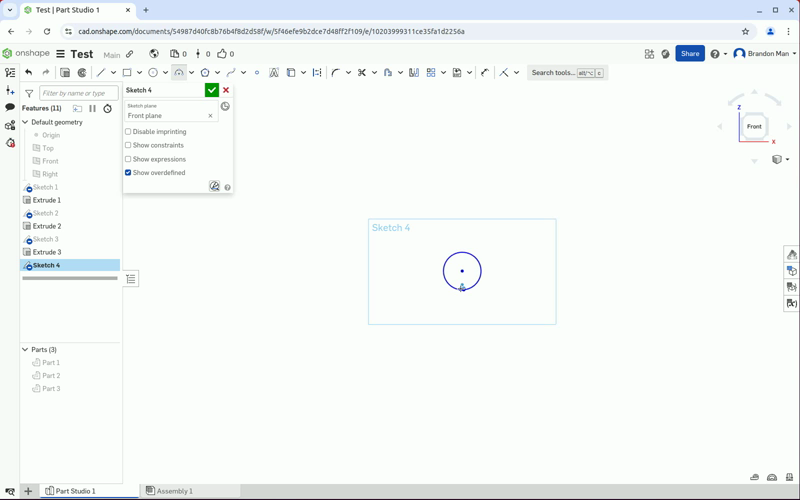
scroll(6)
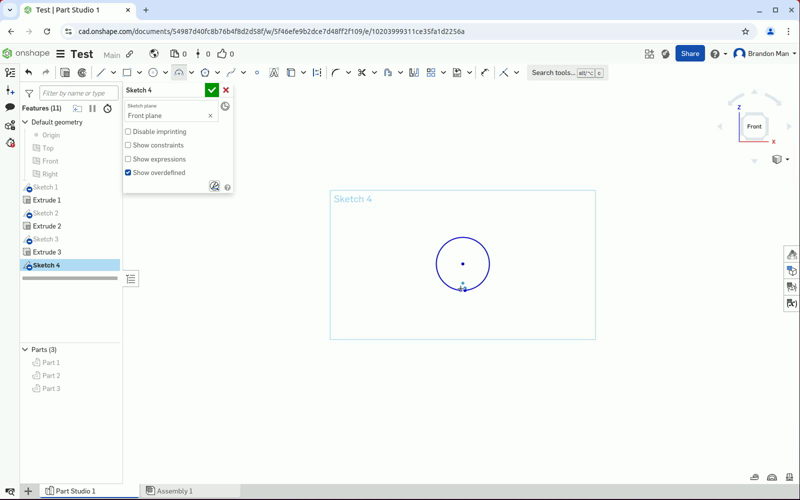
scroll(6)
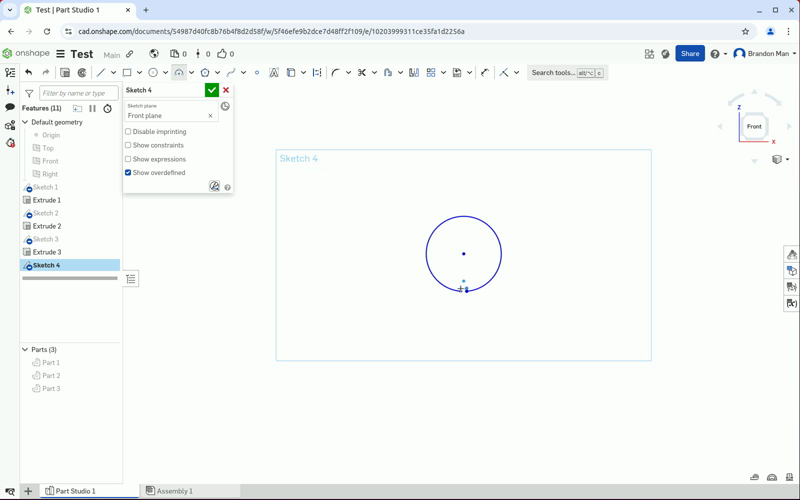
scroll(6)
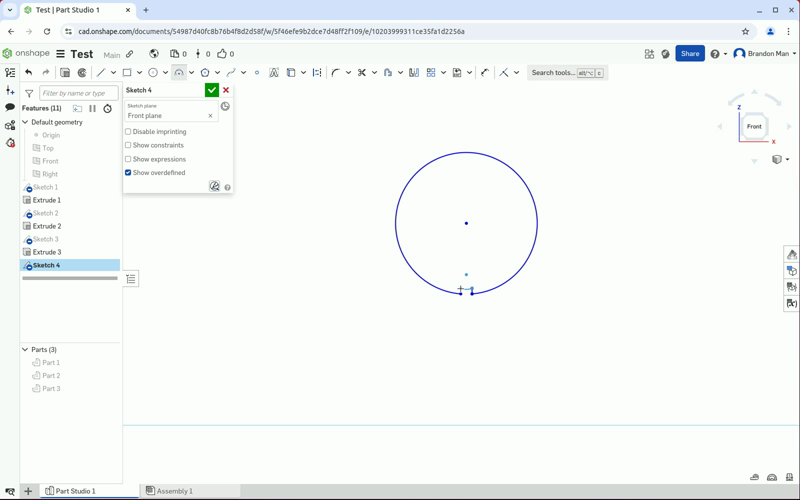
click(460, 288)
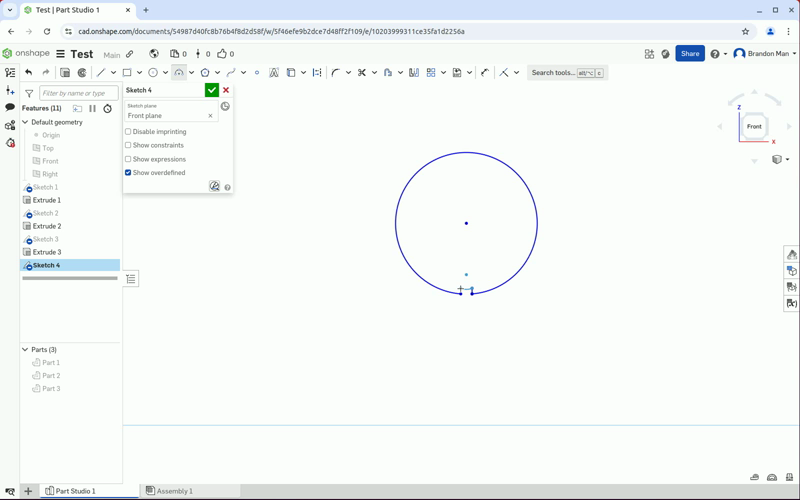
scroll(-6)
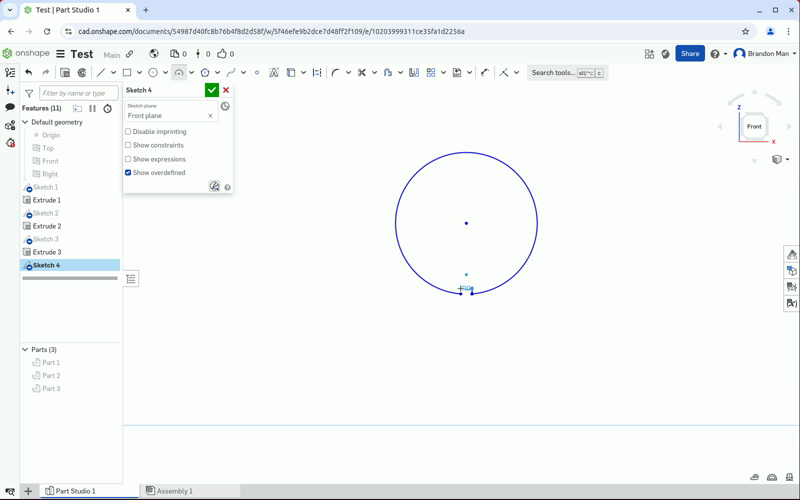
scroll(-6)
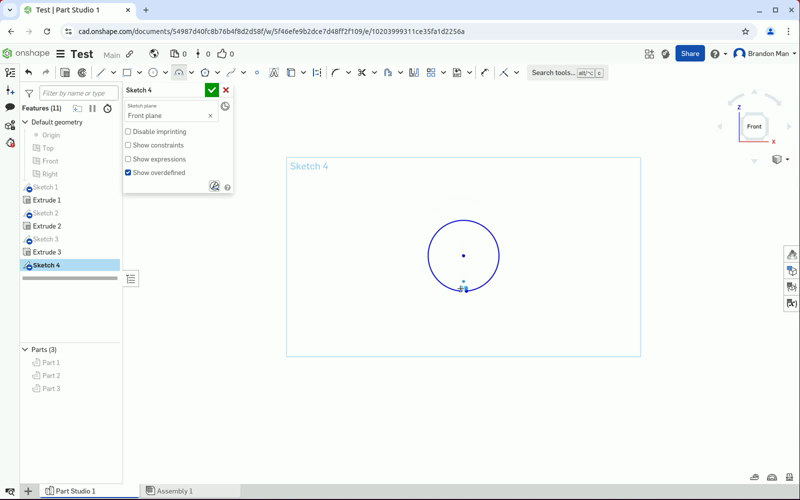
scroll(-6)
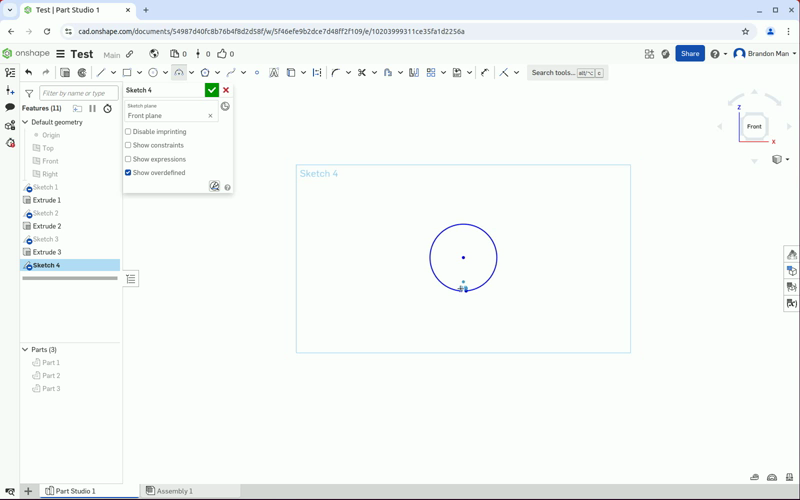
scroll(-6)
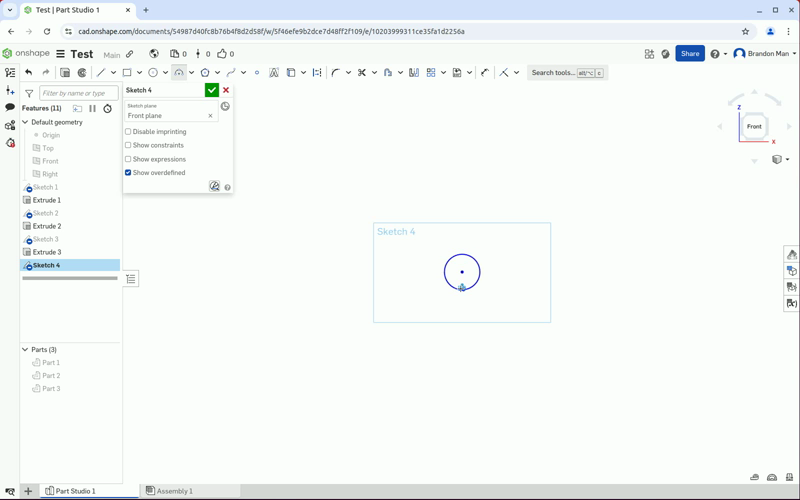
scroll(-6)
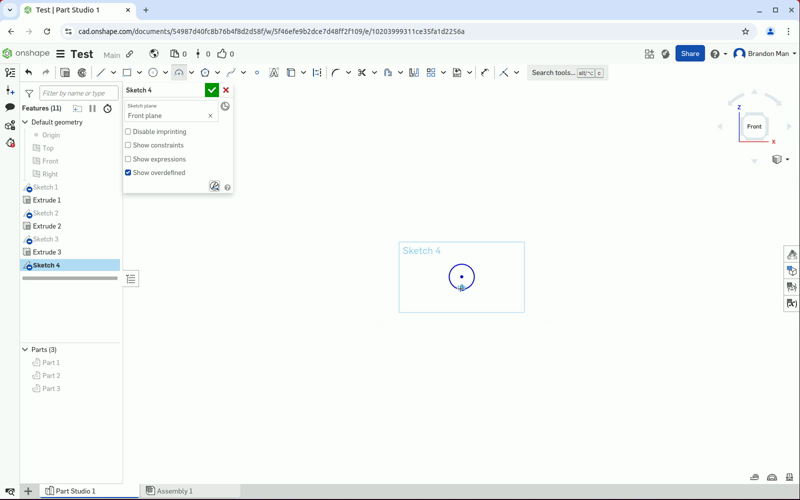
scroll(-6)
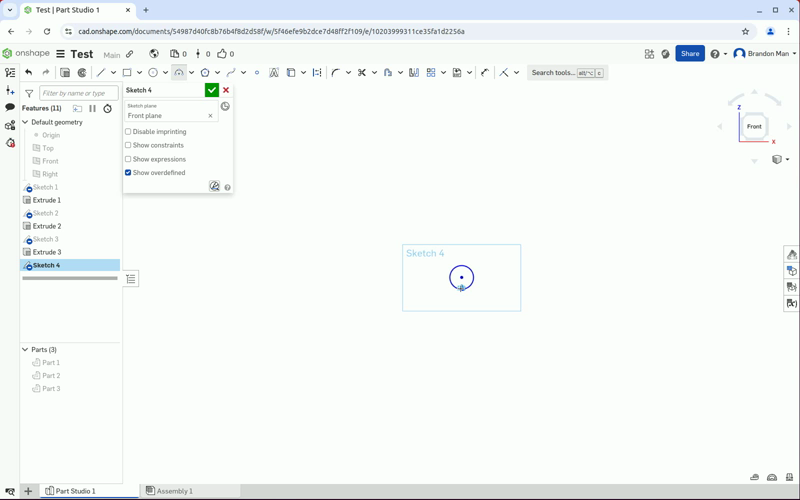
scroll(-6)
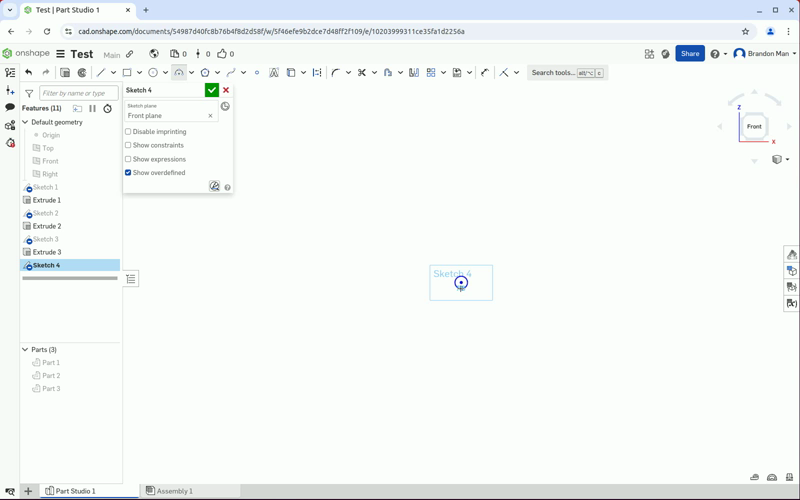
mouse_move(461, 277)
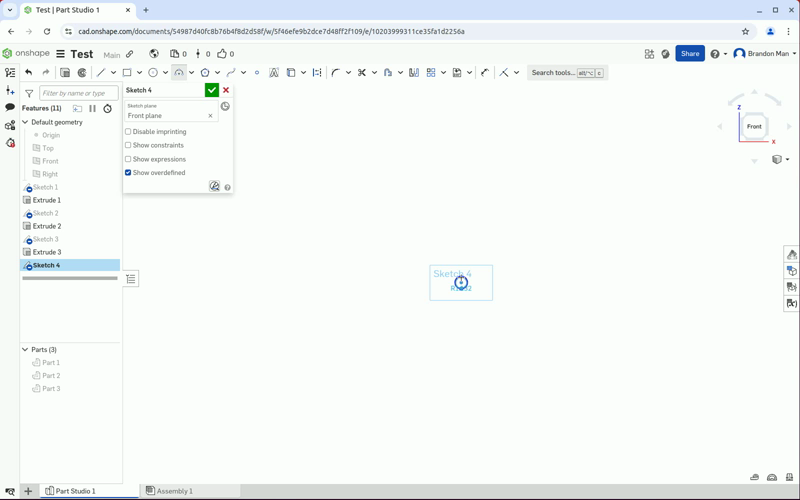
scroll(6)
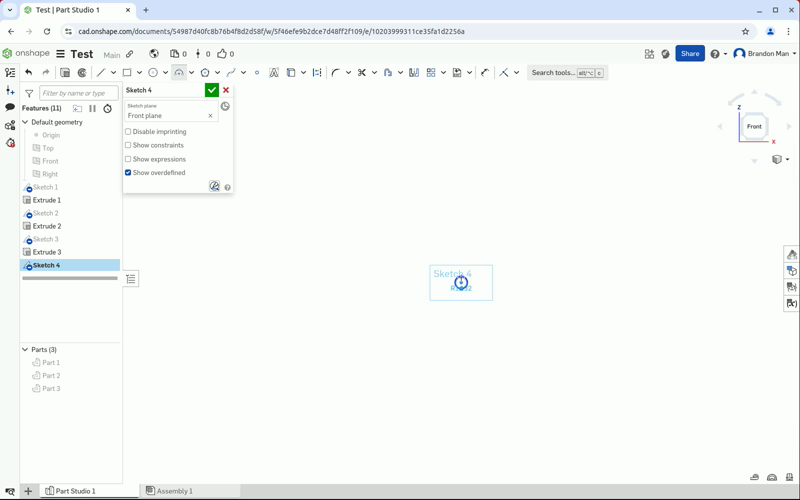
scroll(6)
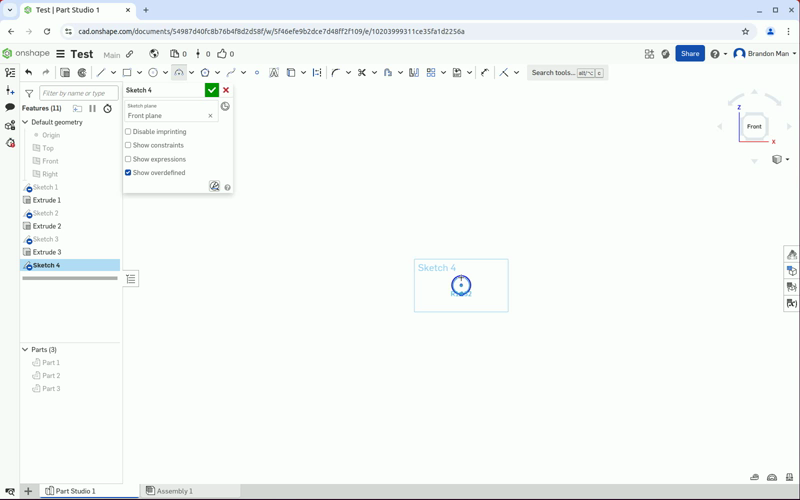
scroll(6)
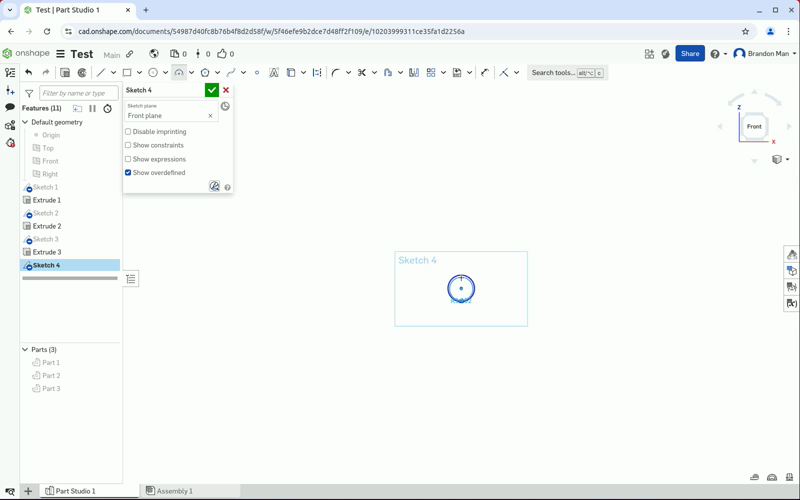
scroll(6)
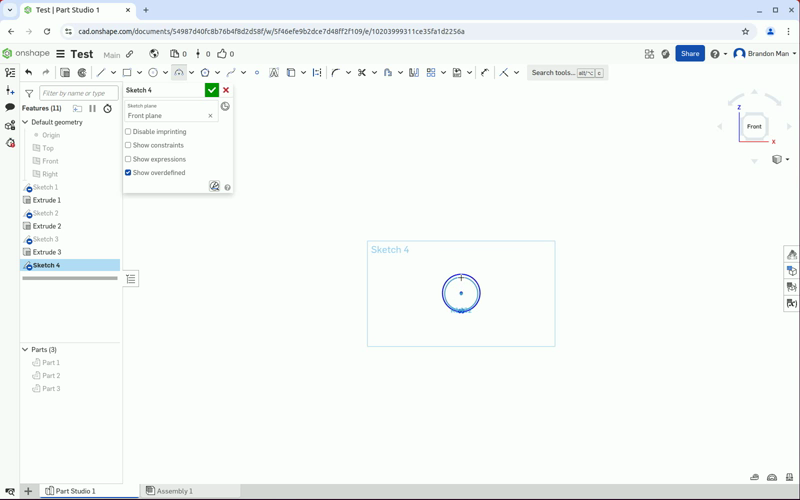
scroll(6)
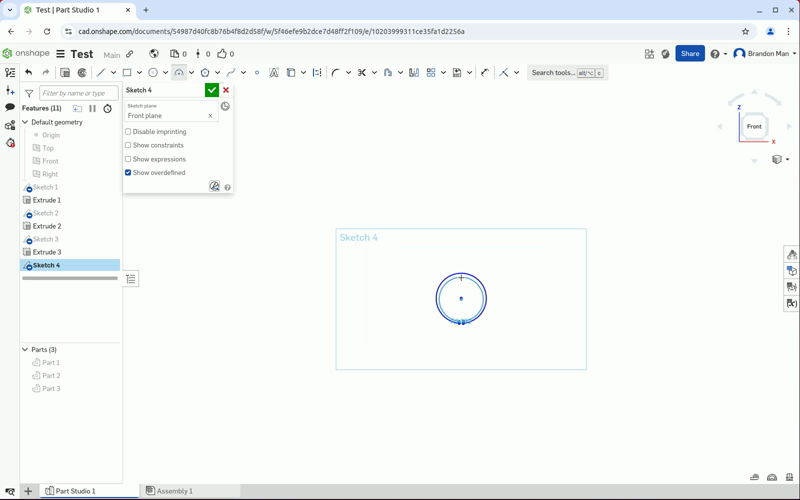
scroll(6)
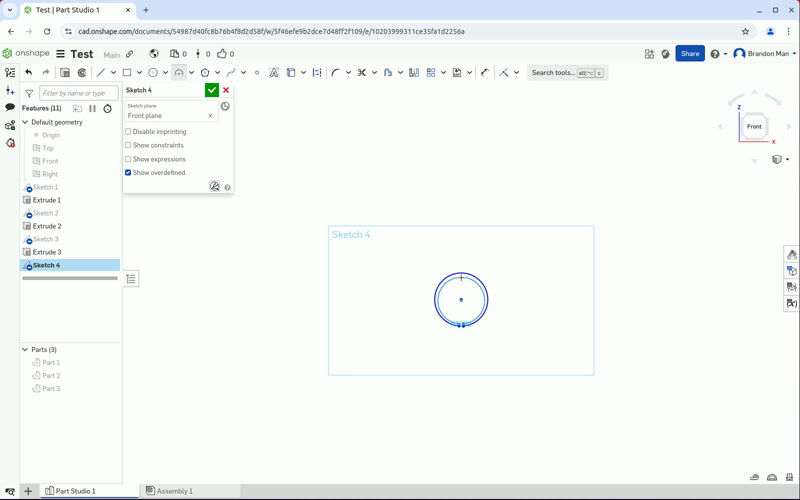
scroll(6)
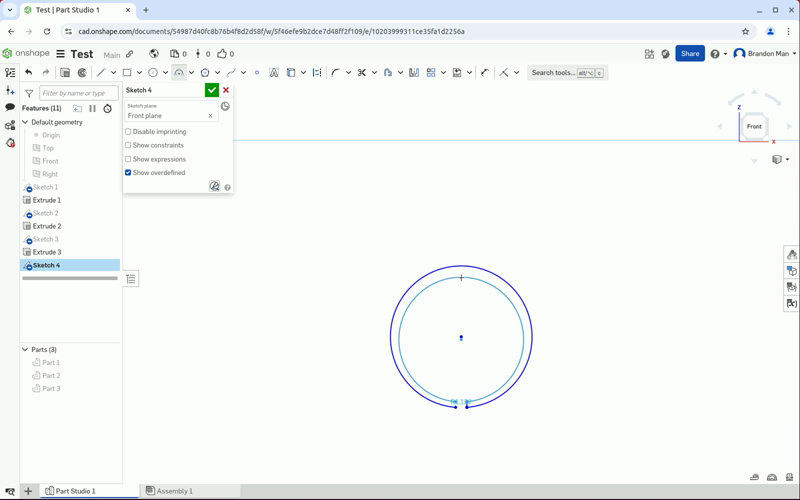
click(461, 277)
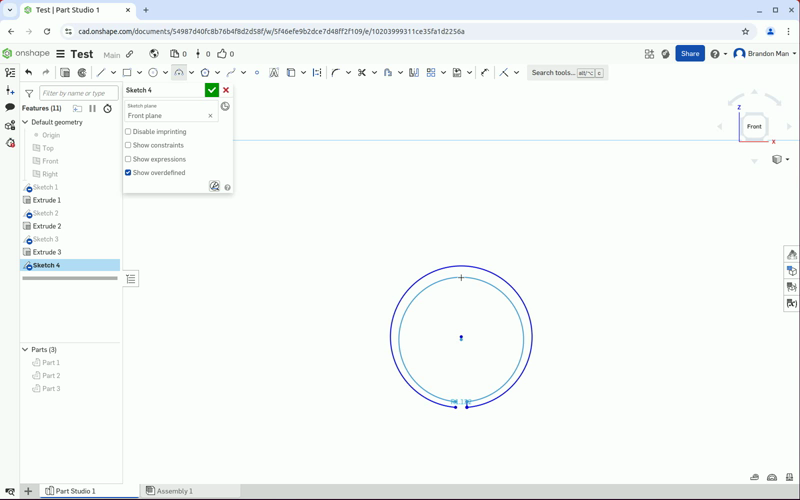
scroll(-6)
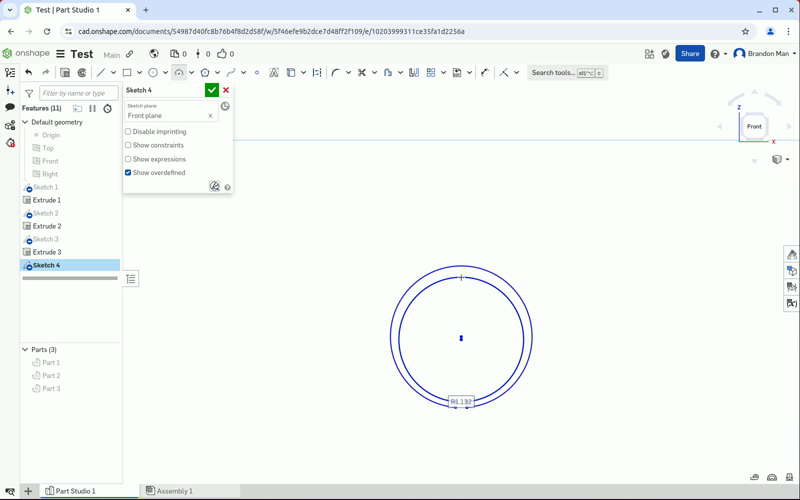
scroll(-6)
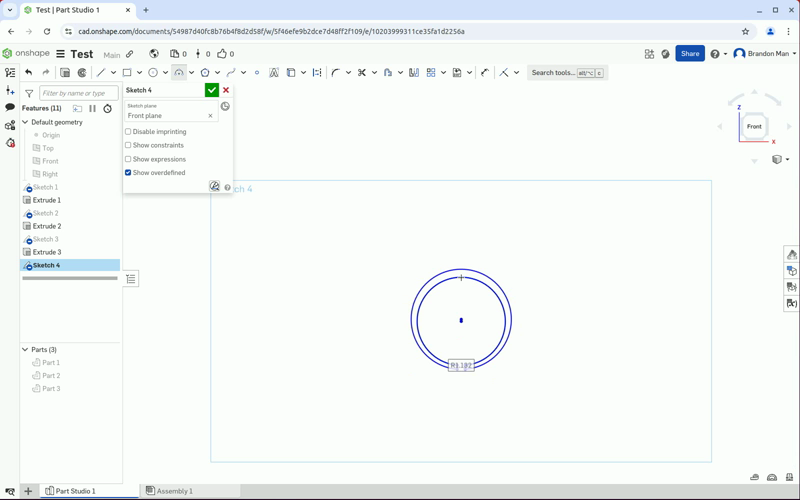
scroll(-6)
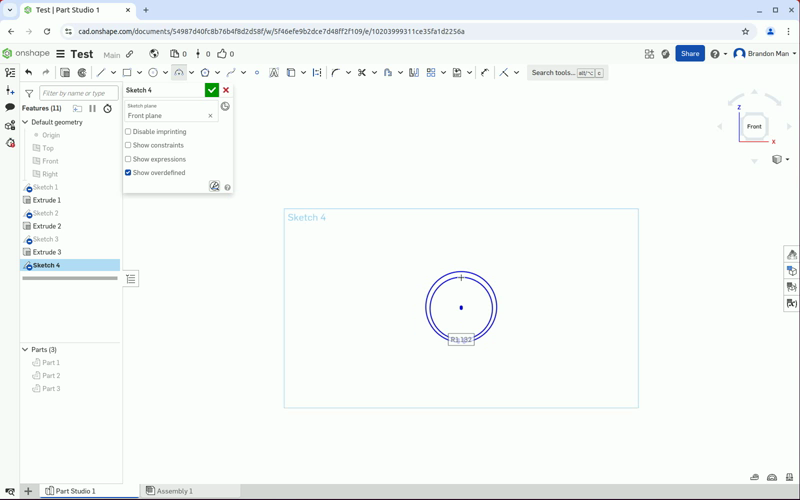
scroll(-6)
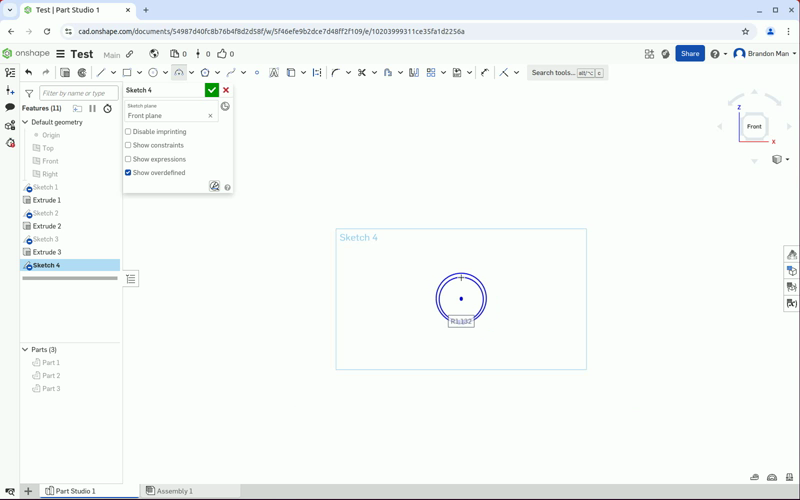
scroll(-6)
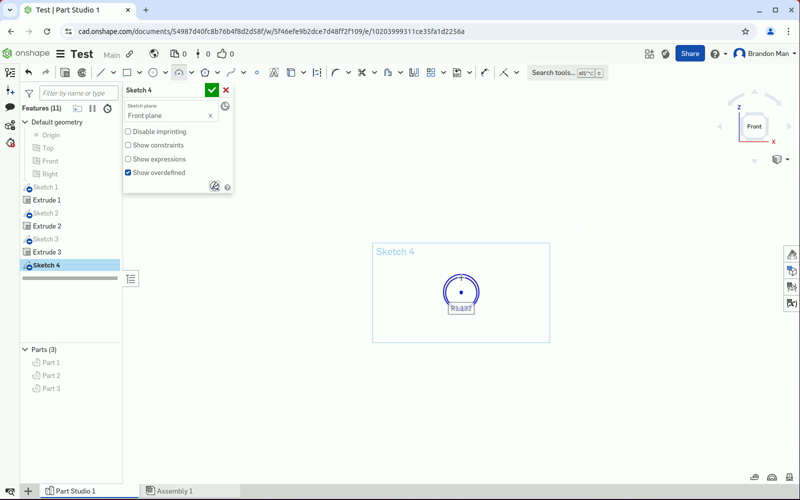
scroll(-6)
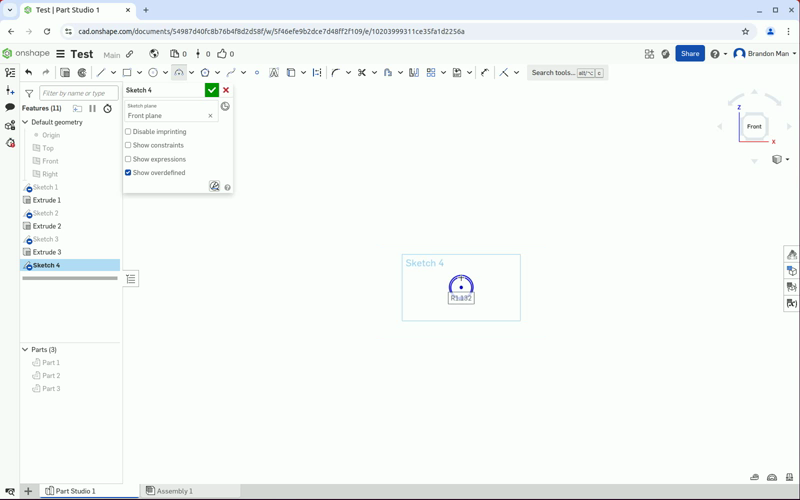
scroll(-6)
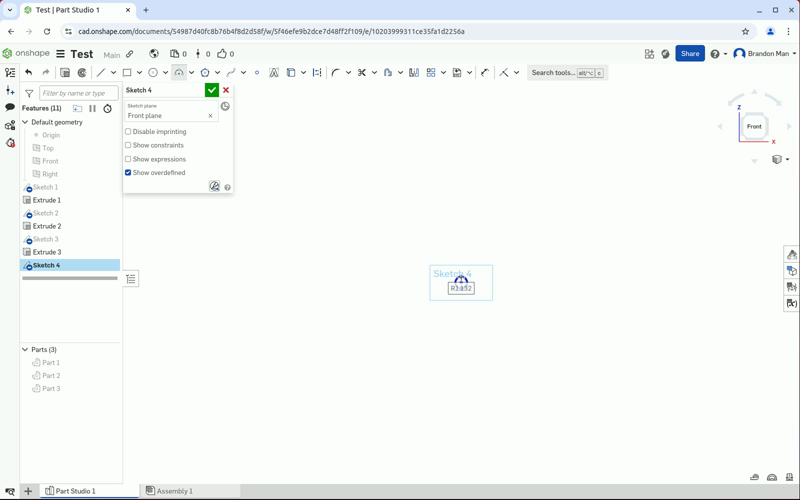
key_up(shift)
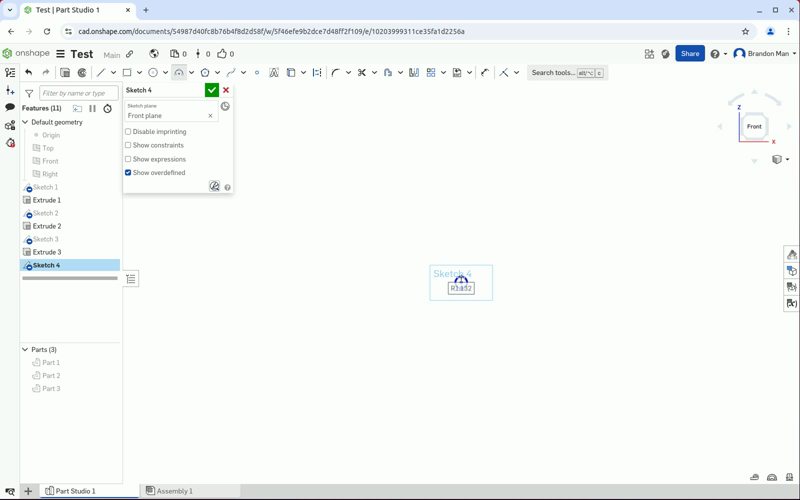
key(esc)
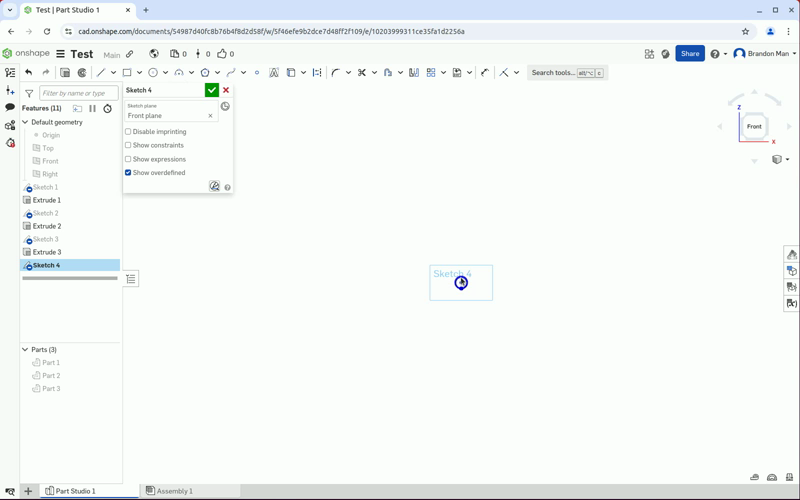
key(l)
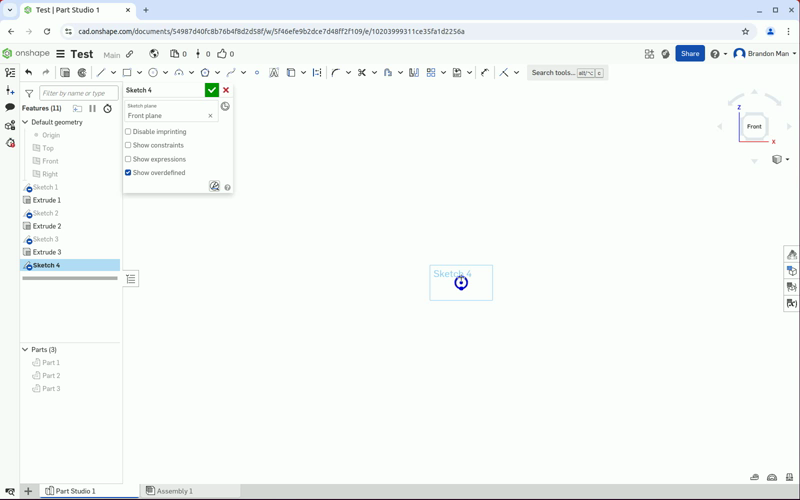
mouse_move(460, 288)
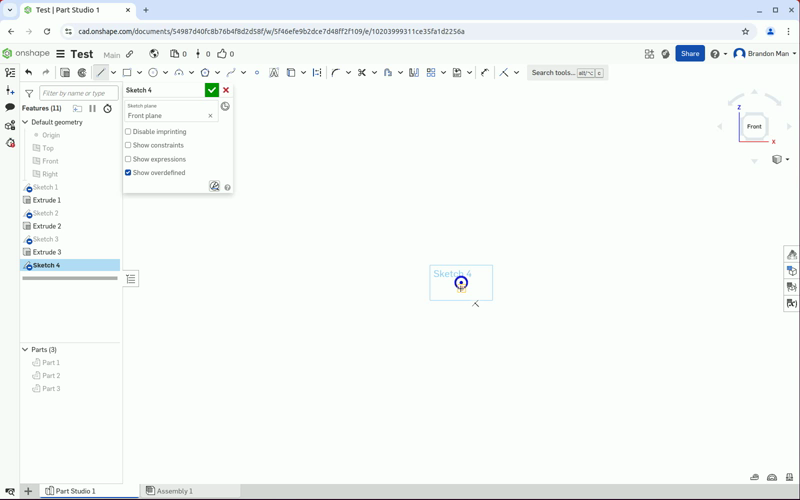
scroll(6)
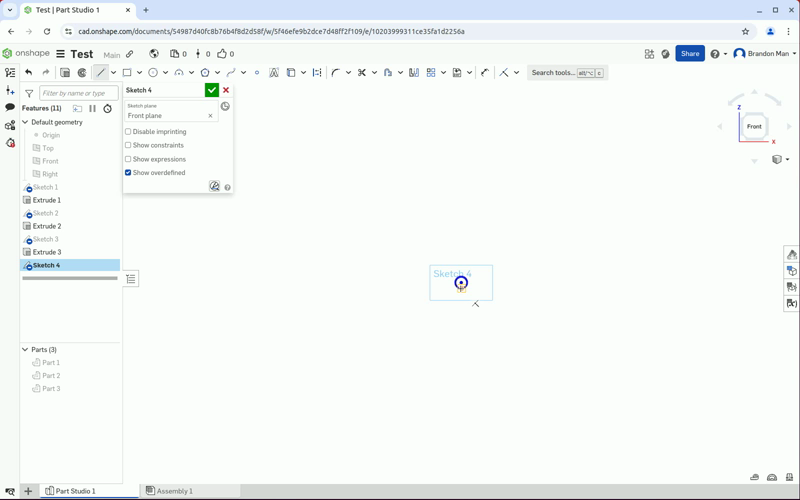
scroll(6)
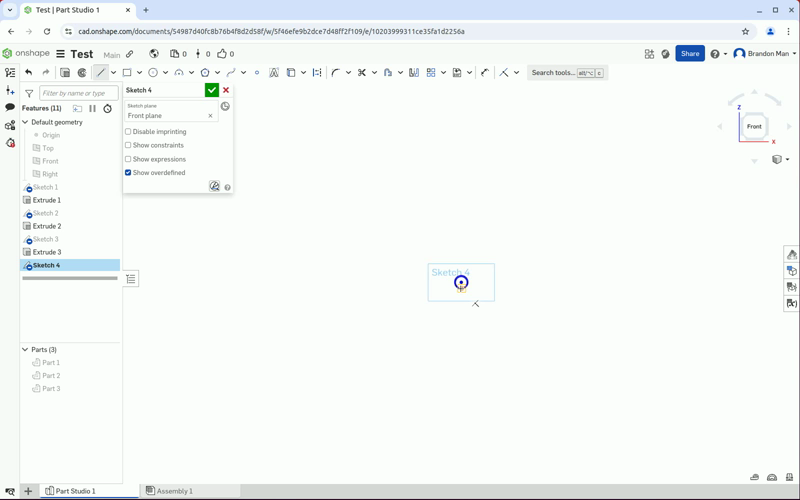
scroll(6)
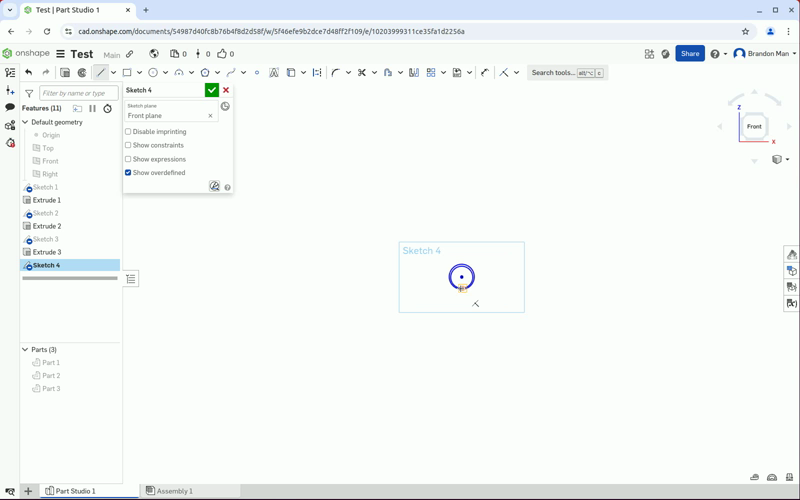
scroll(6)
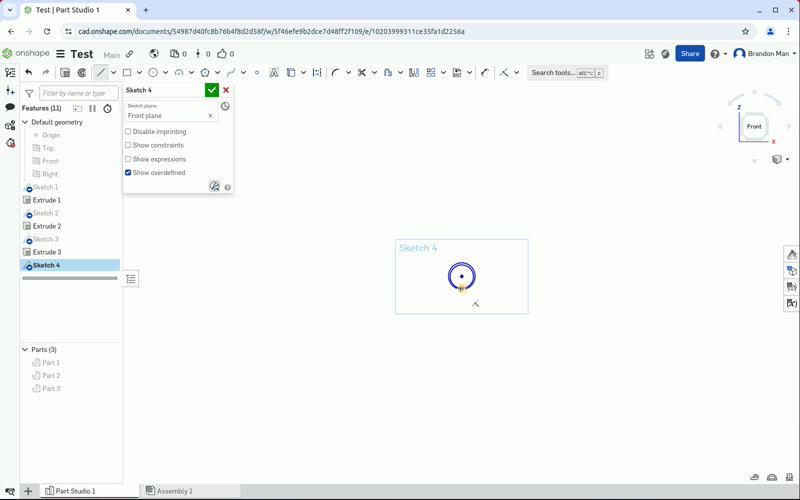
scroll(6)
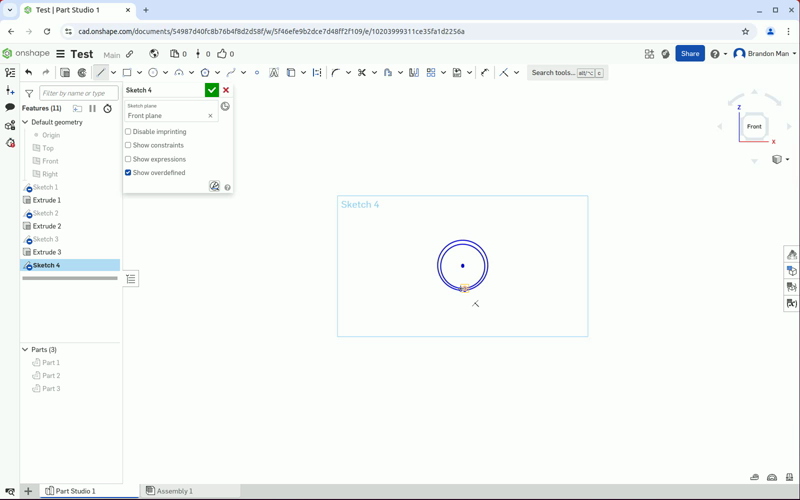
scroll(6)
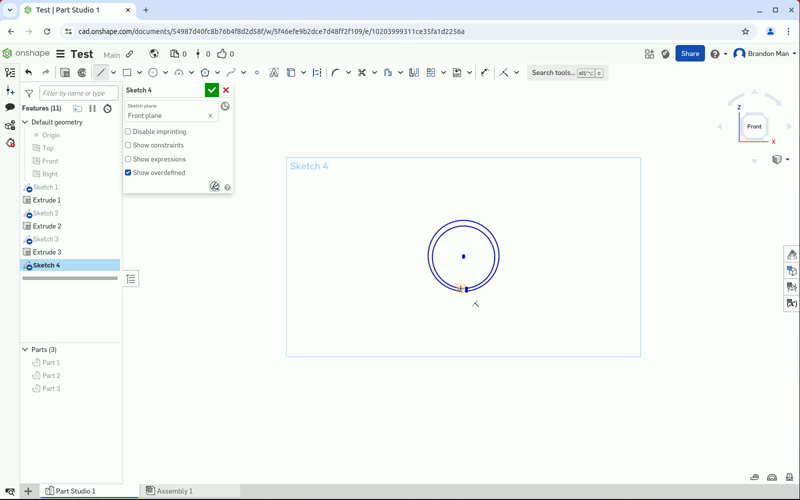
scroll(6)
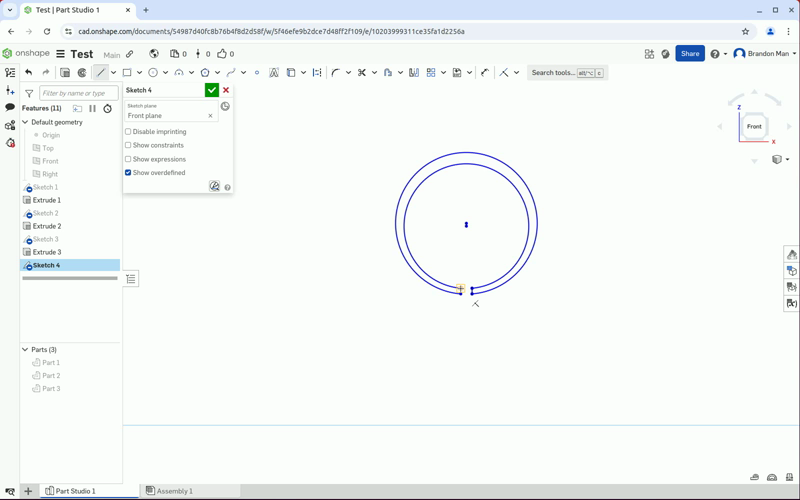
click(460, 288)
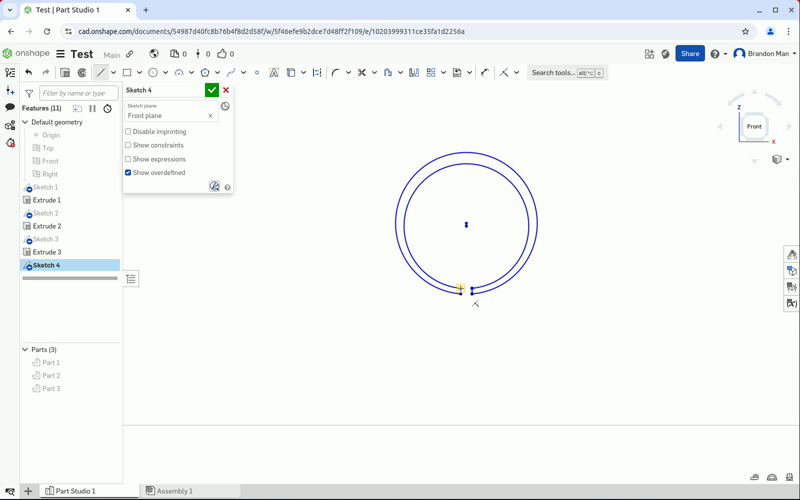
scroll(-6)
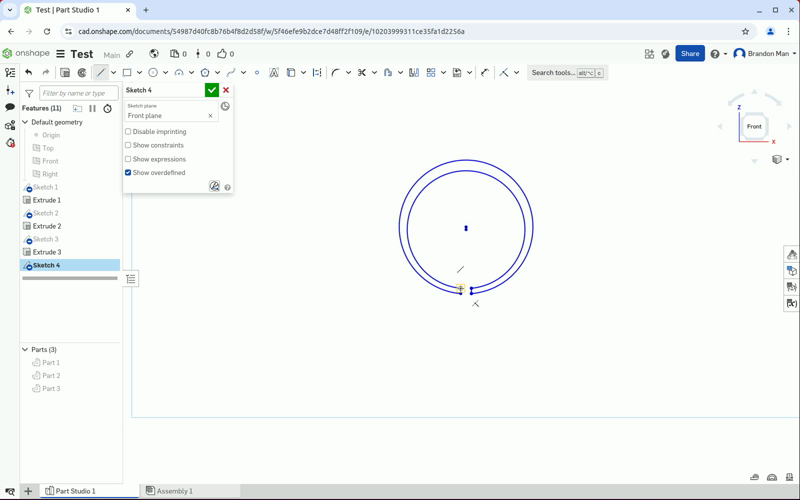
scroll(-6)
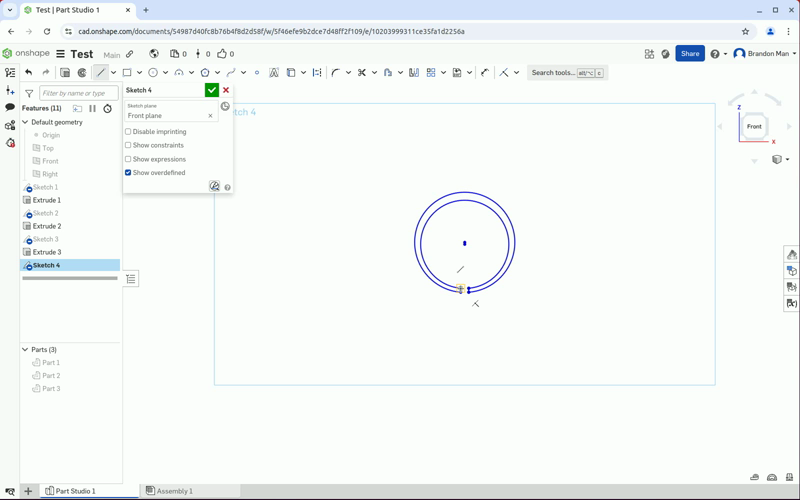
scroll(-6)
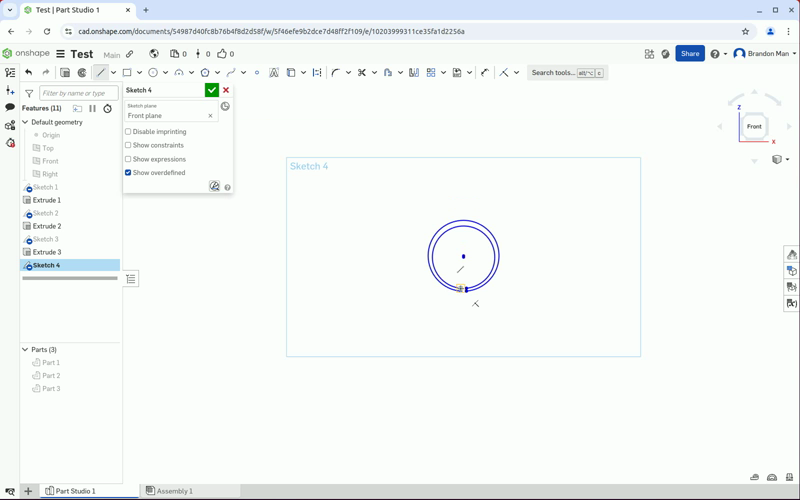
scroll(-6)
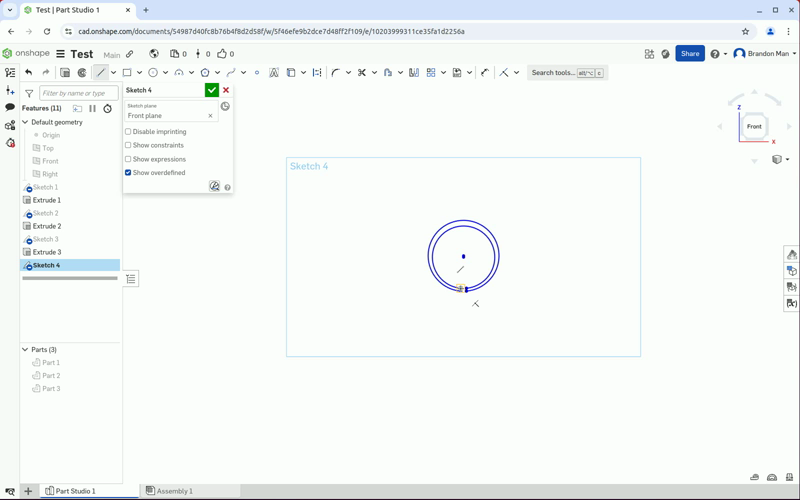
scroll(-6)
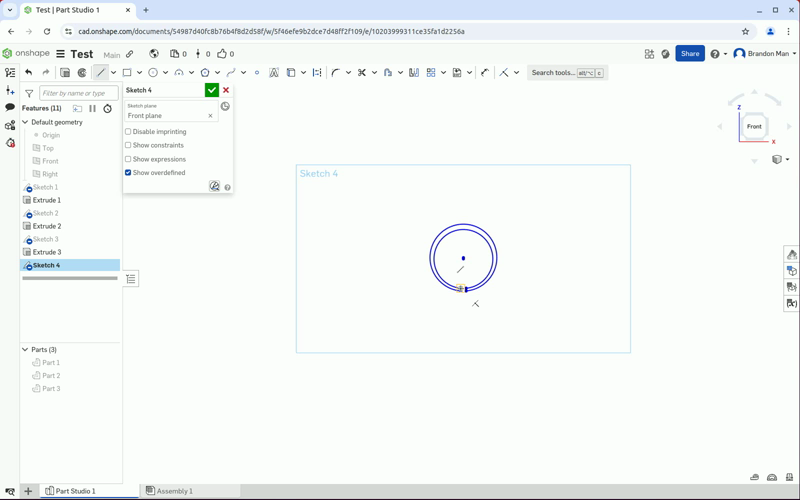
scroll(-6)
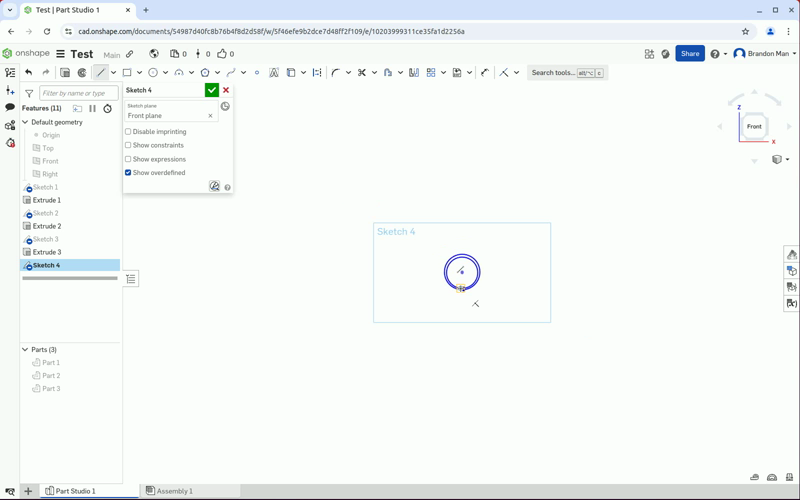
scroll(-6)
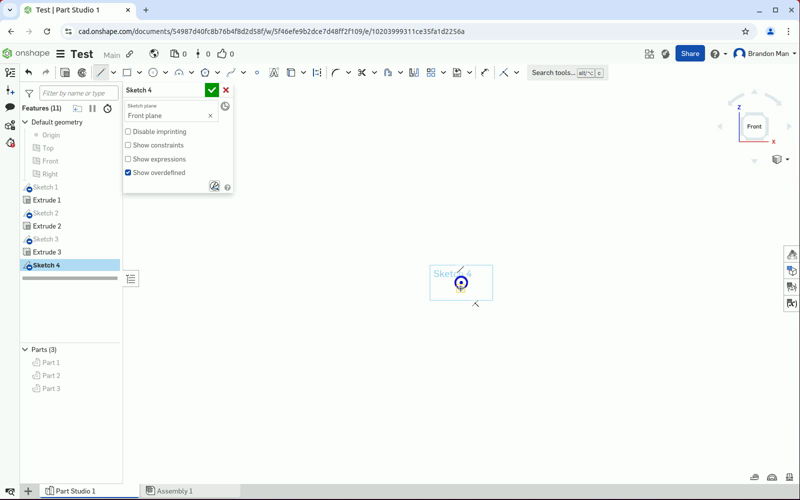
mouse_move(490, 288)
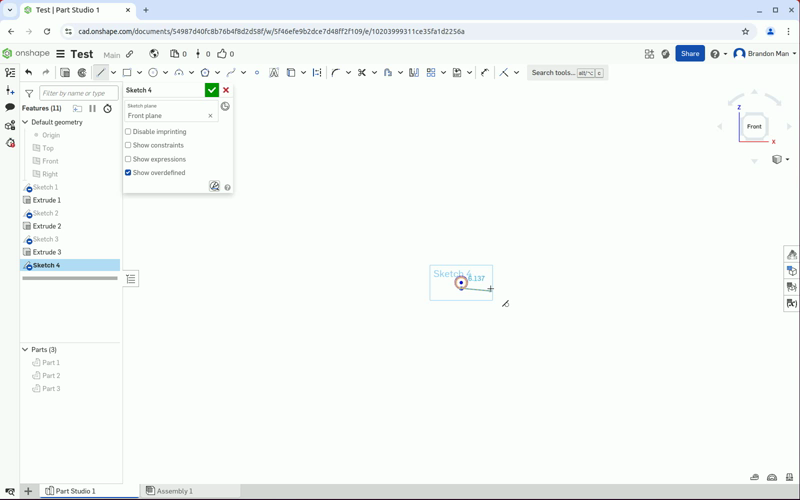
key_down(shift)
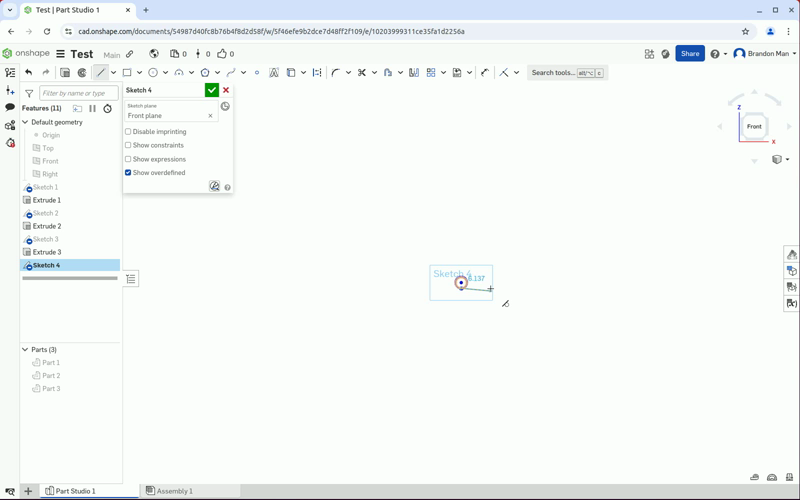
mouse_move(460, 288)
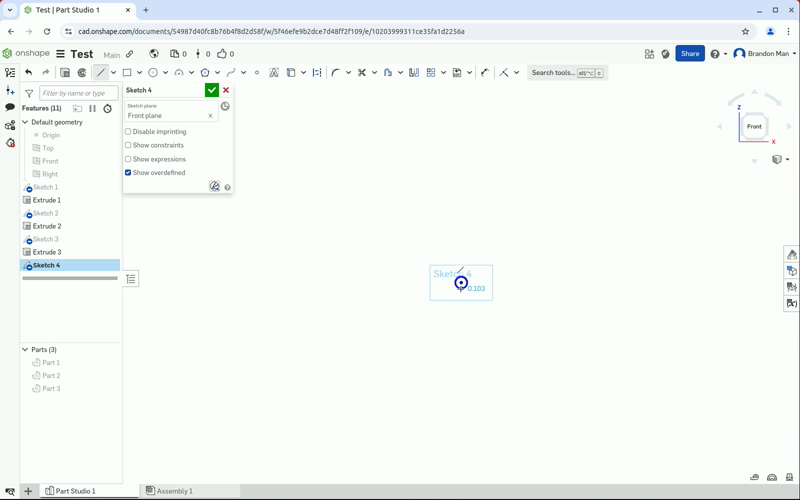
scroll(6)
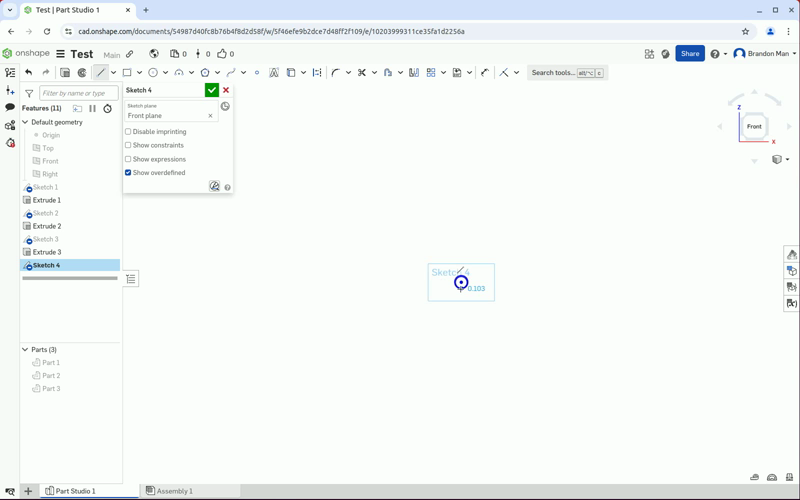
scroll(6)
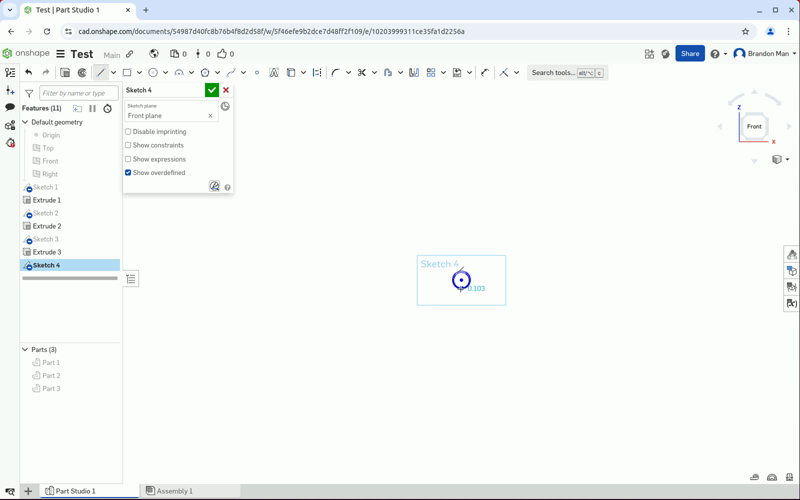
scroll(6)
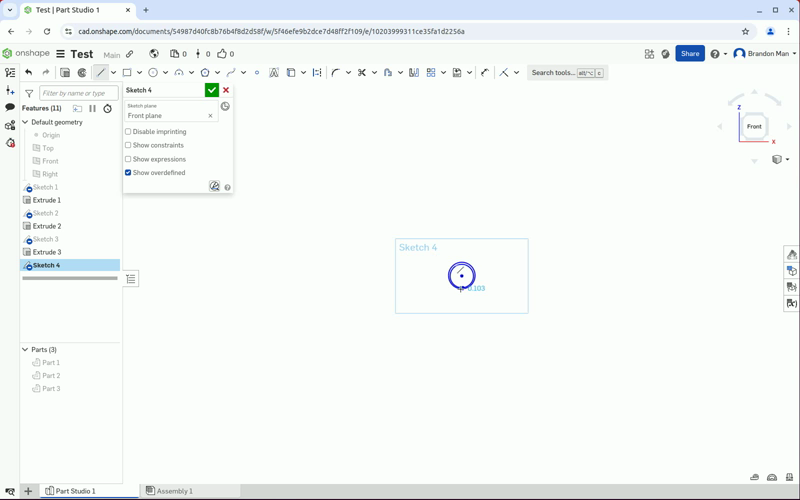
scroll(6)
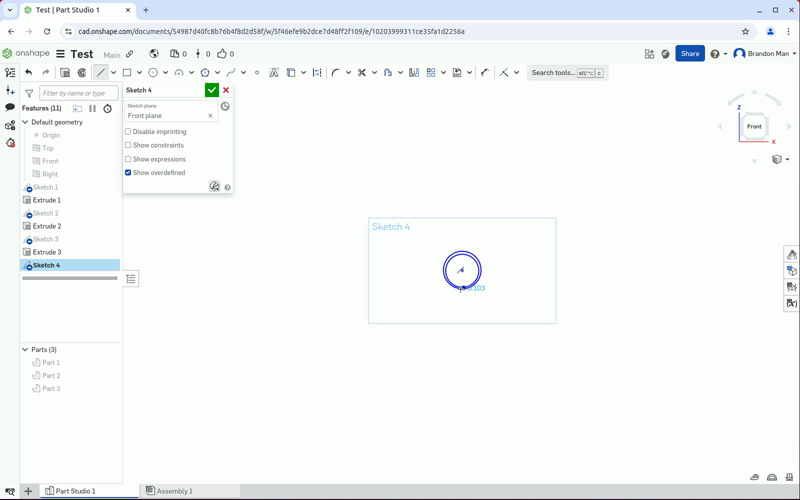
scroll(6)
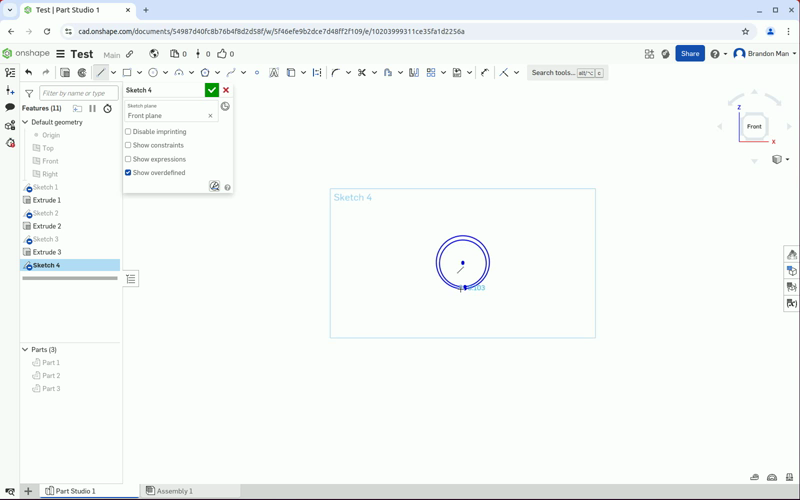
scroll(6)
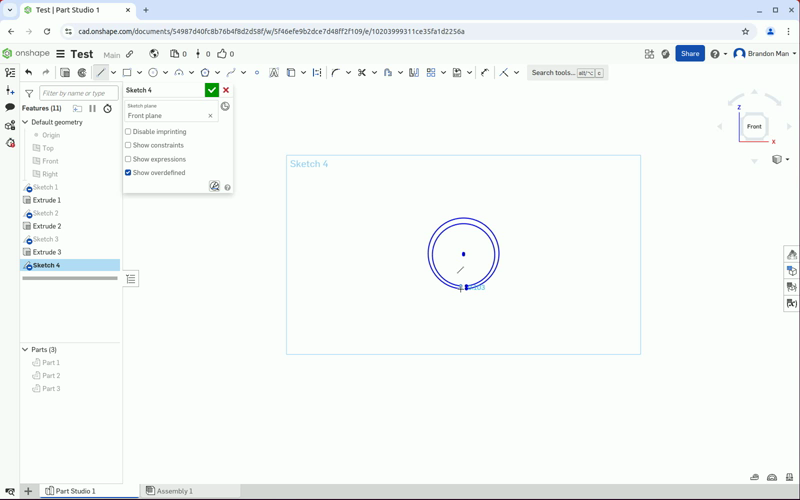
scroll(6)
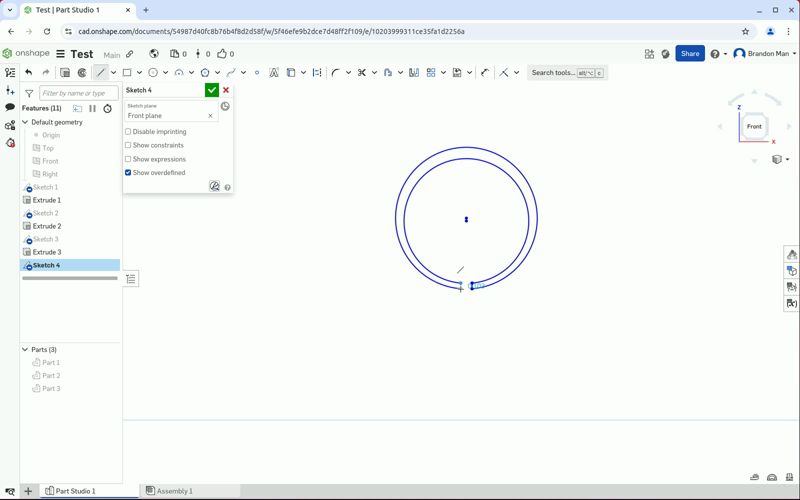
key_up(shift)
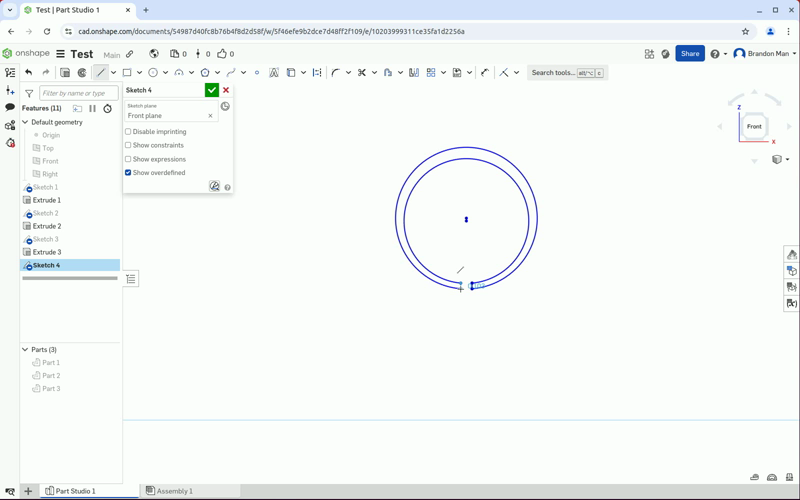
click(460, 288)
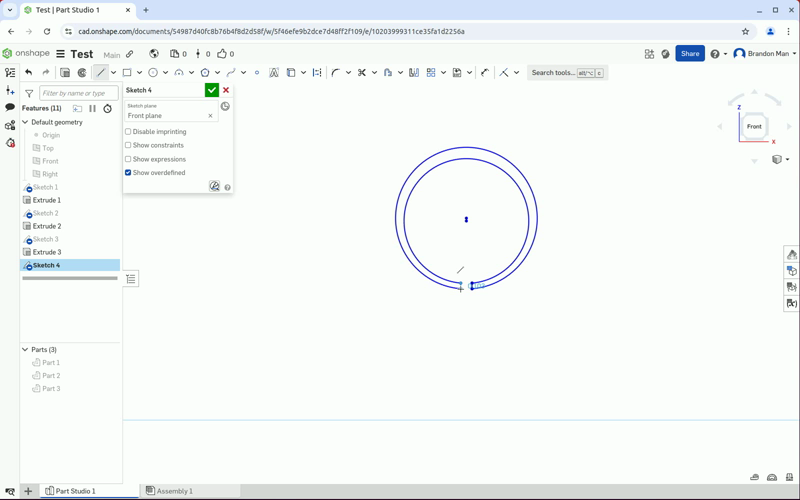
scroll(-6)
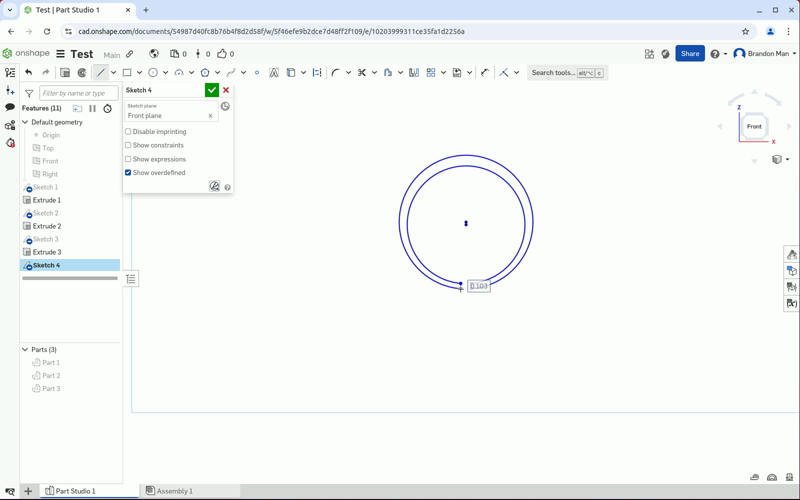
scroll(-6)
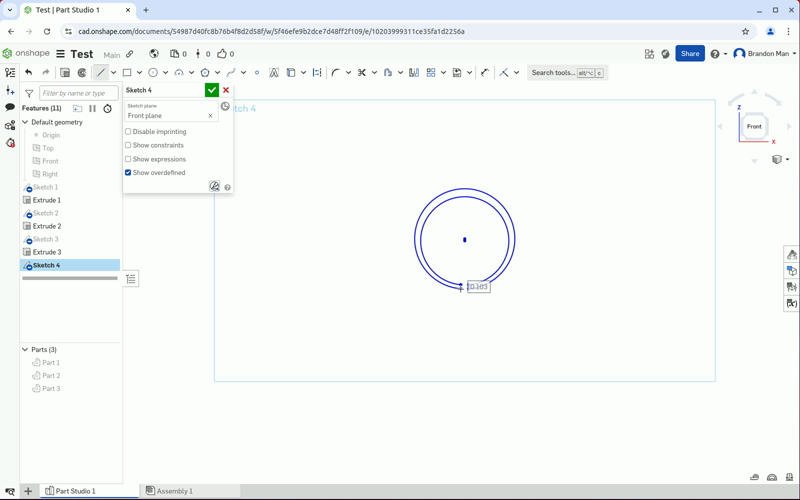
scroll(-6)
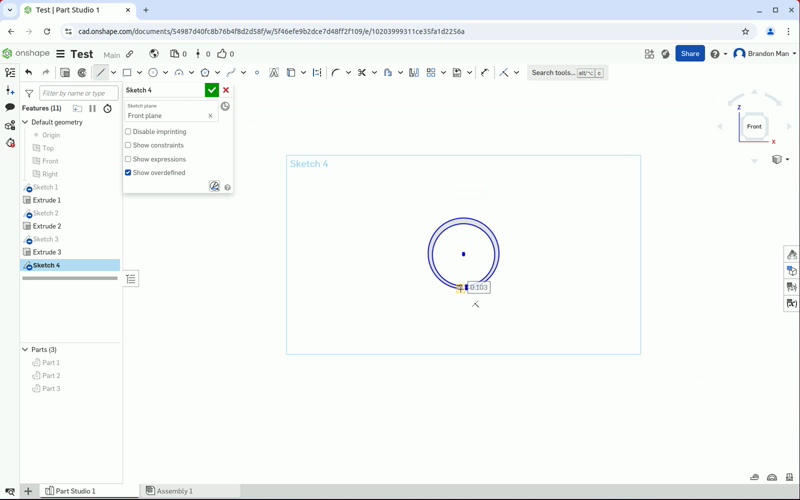
scroll(-6)
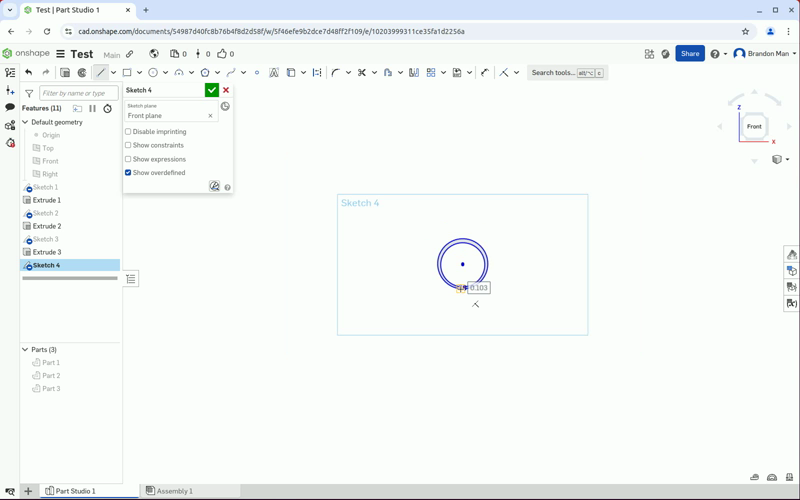
scroll(-6)
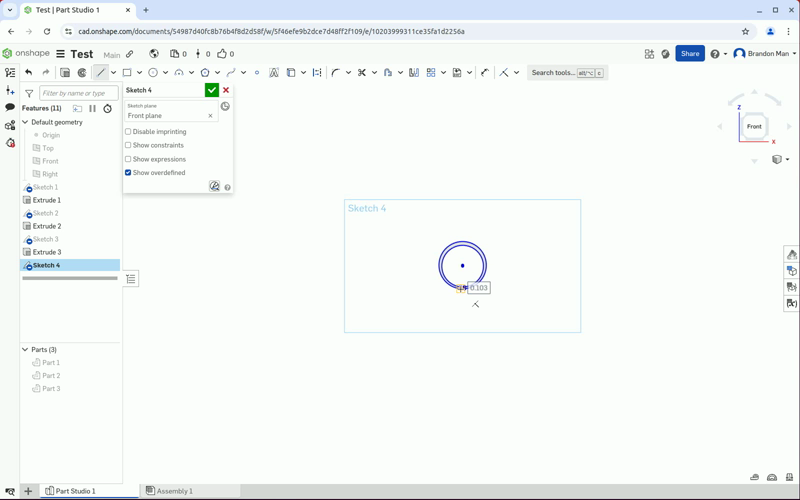
scroll(-6)
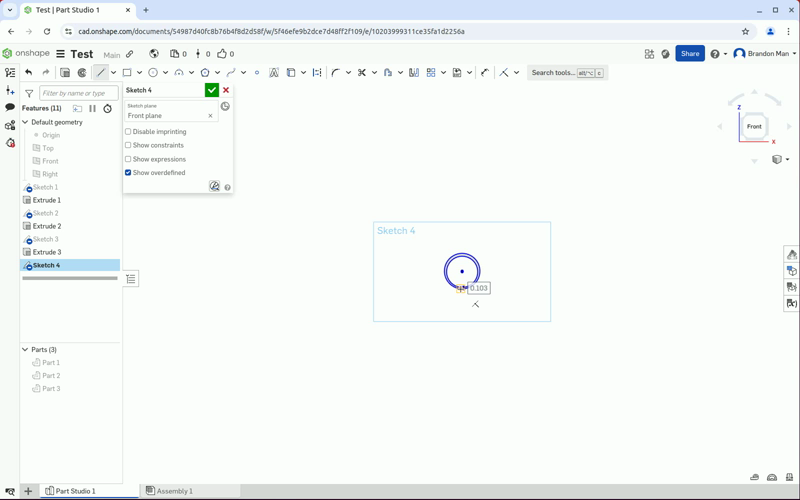
scroll(-6)
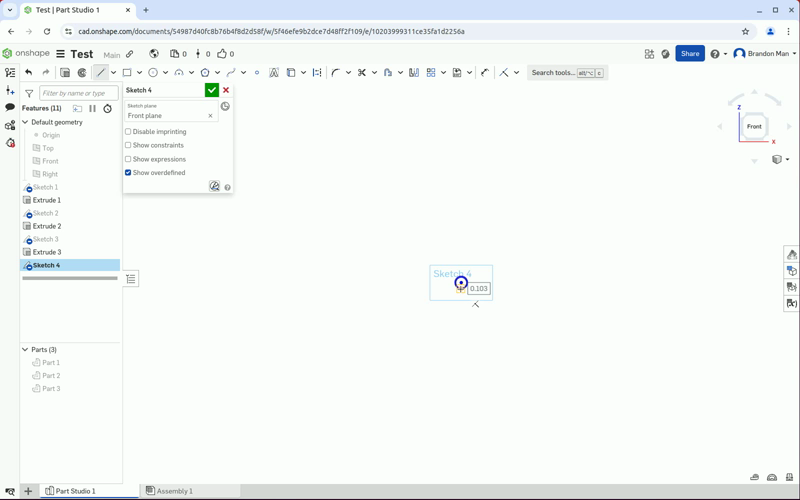
key(esc)
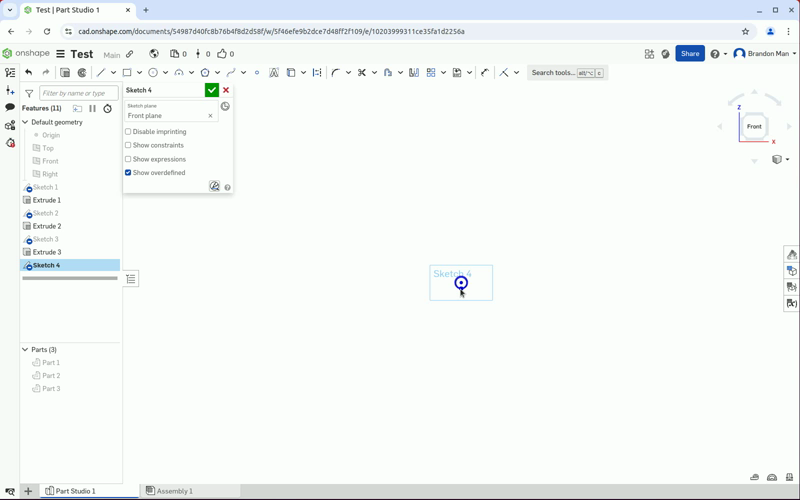
mouse_move(467, 282)
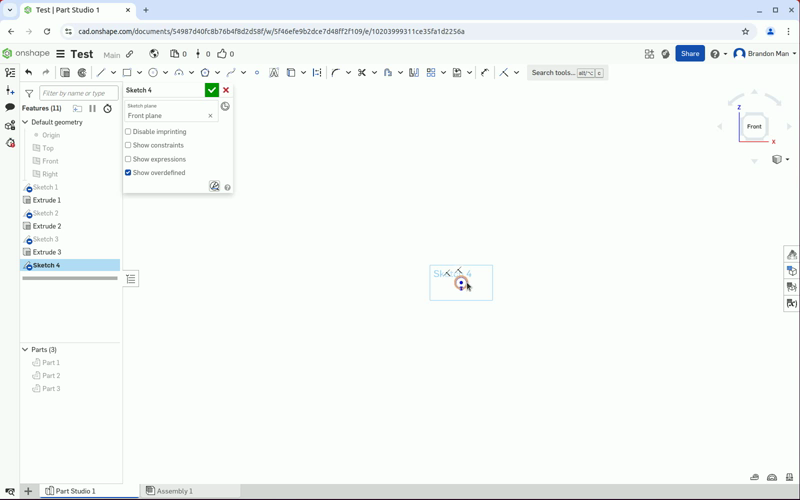
scroll(6)
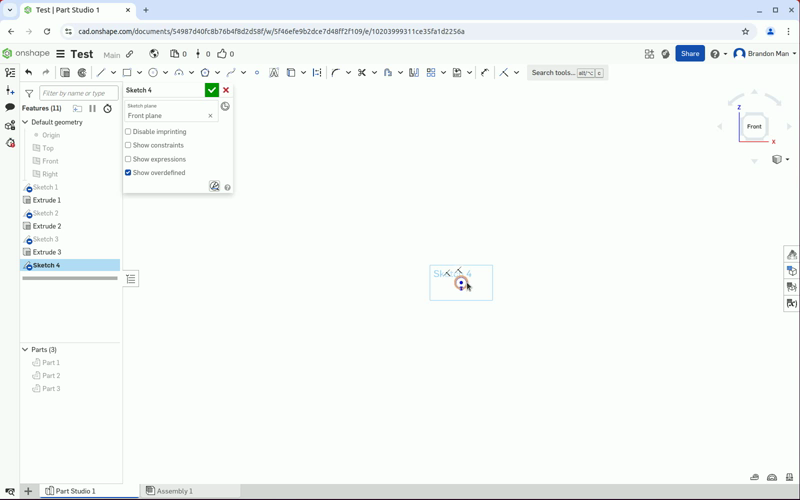
scroll(6)
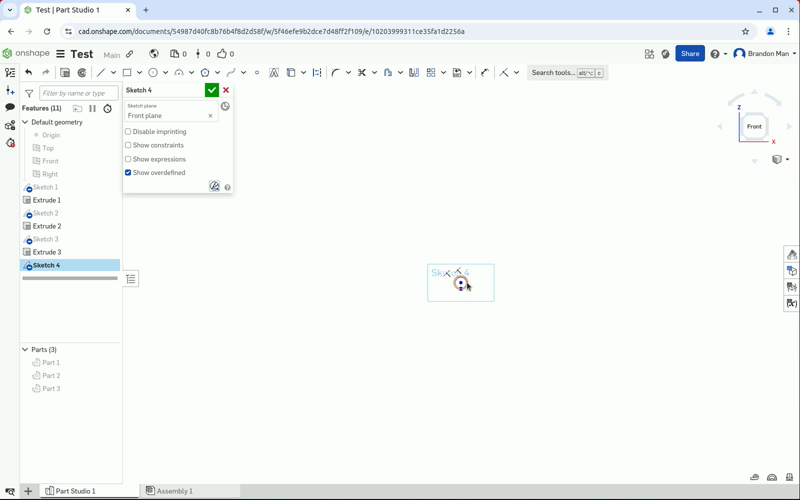
scroll(6)
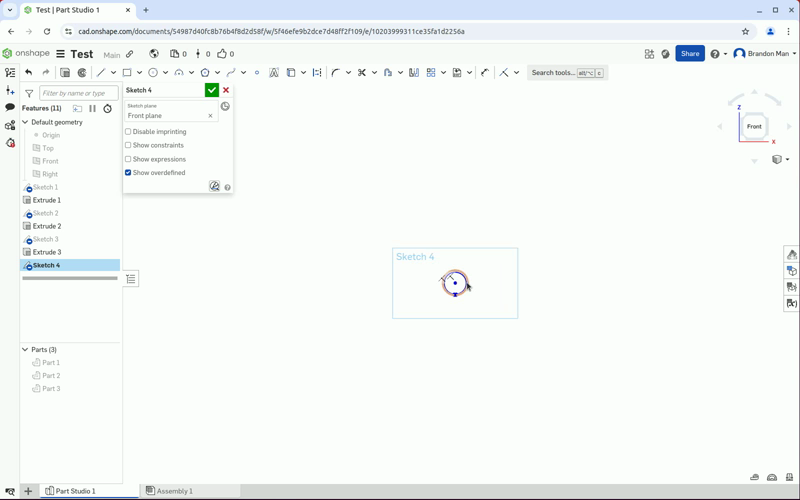
scroll(6)
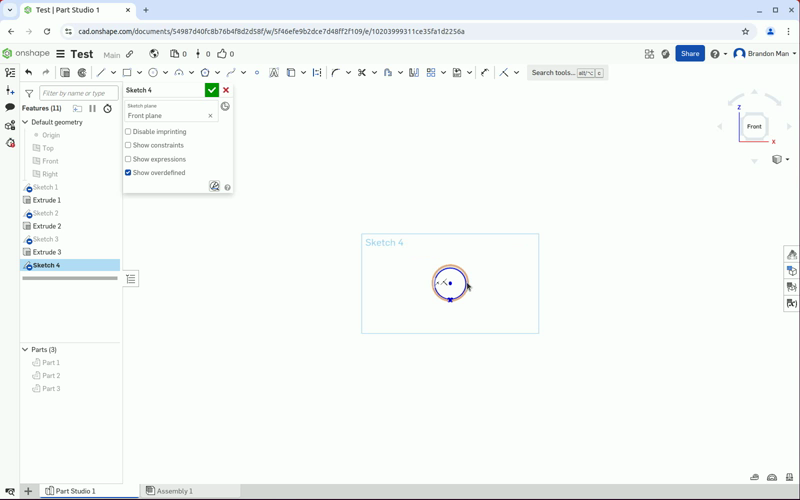
scroll(6)
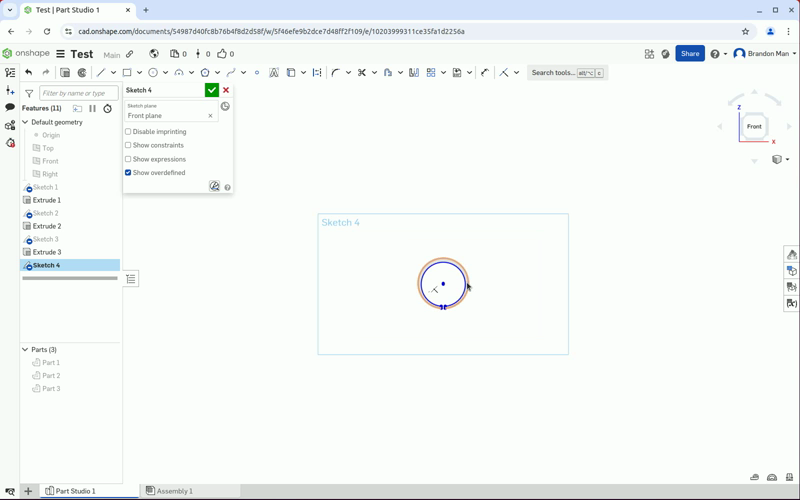
scroll(6)
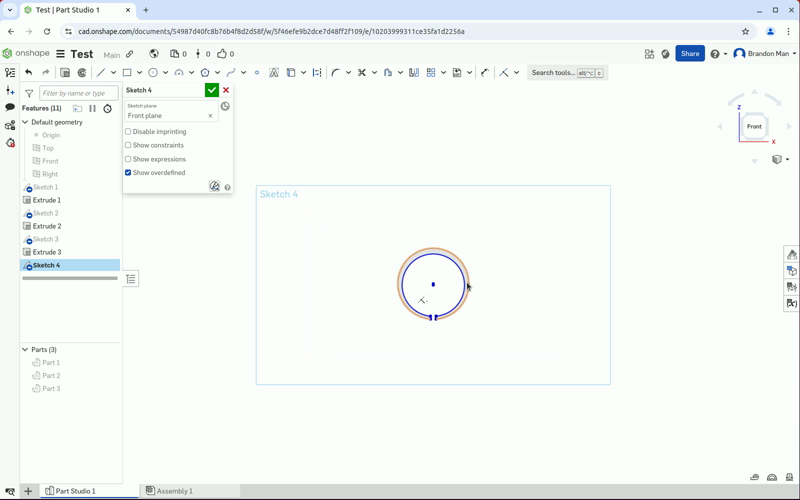
scroll(6)
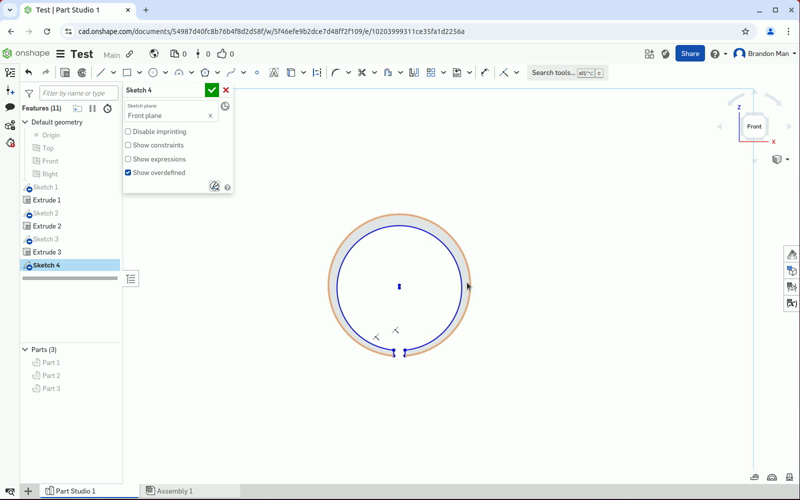
click(467, 282)
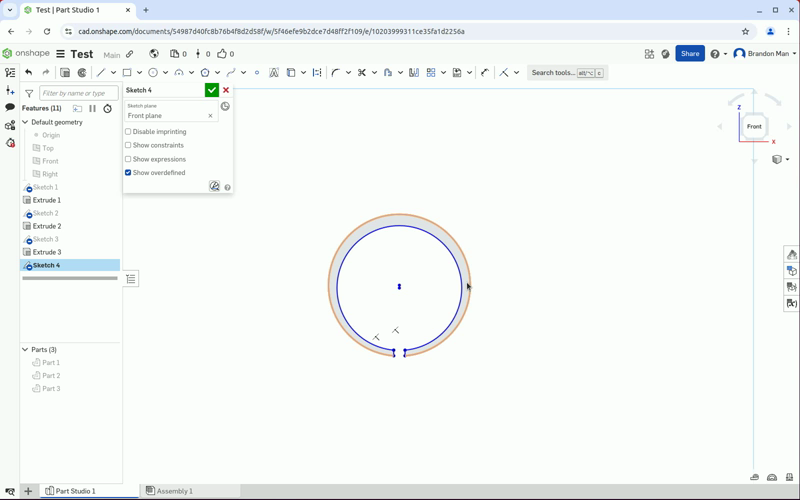
scroll(-6)
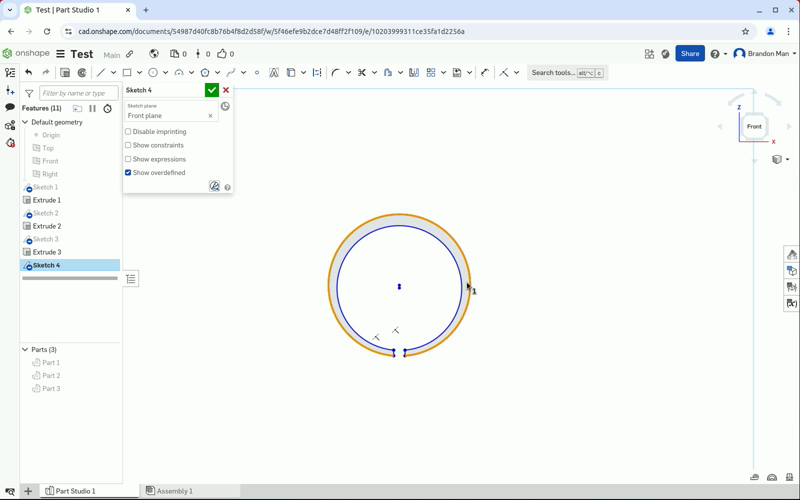
scroll(-6)
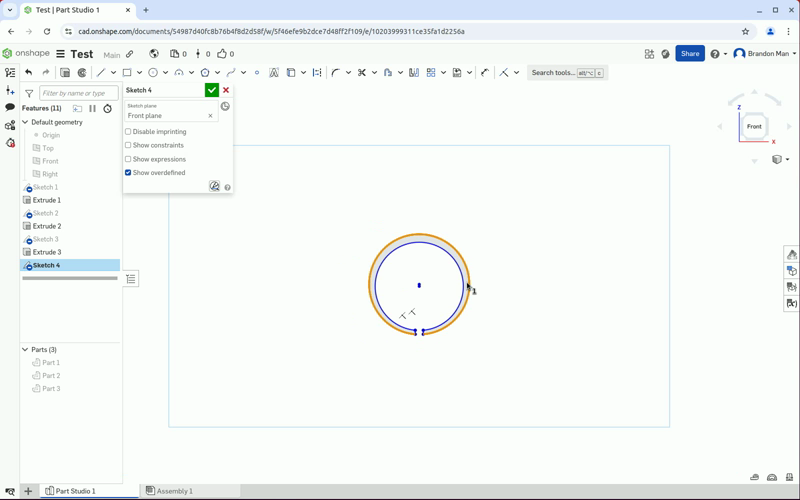
scroll(-6)
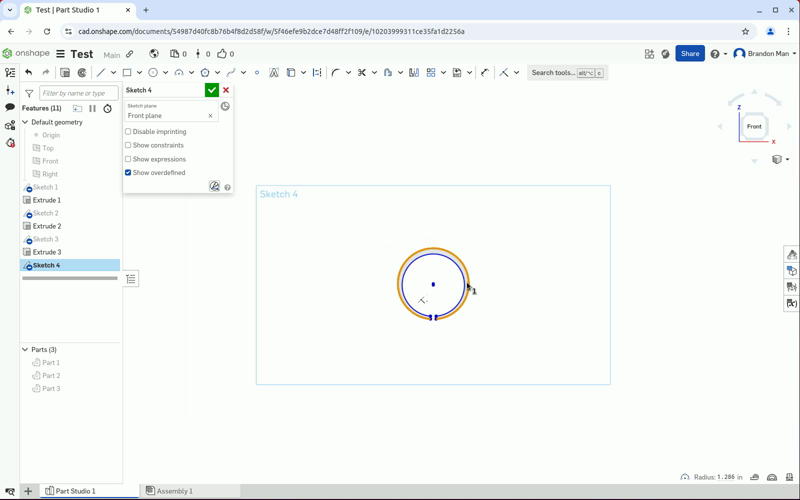
scroll(-6)
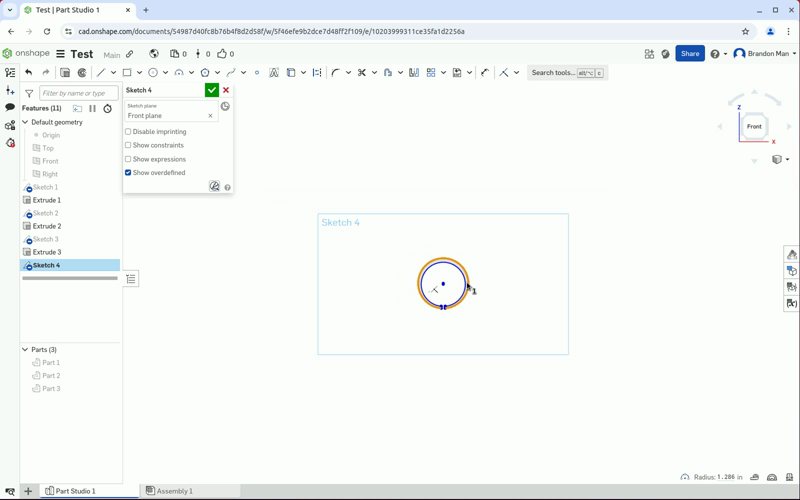
scroll(-6)
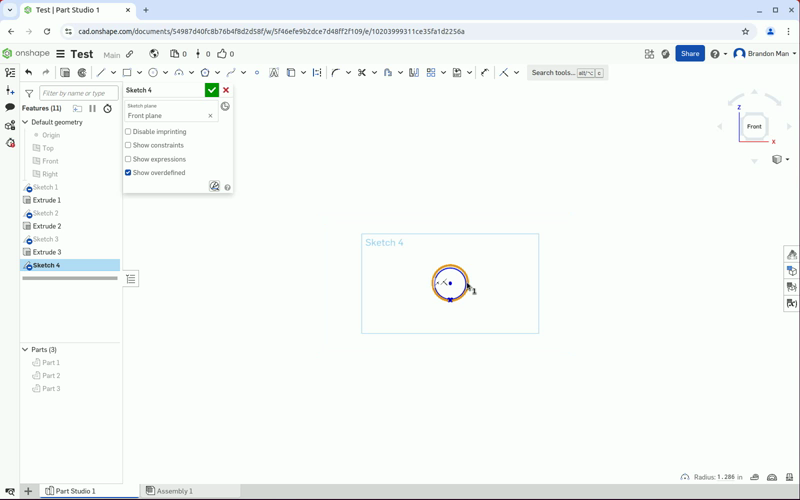
scroll(-6)
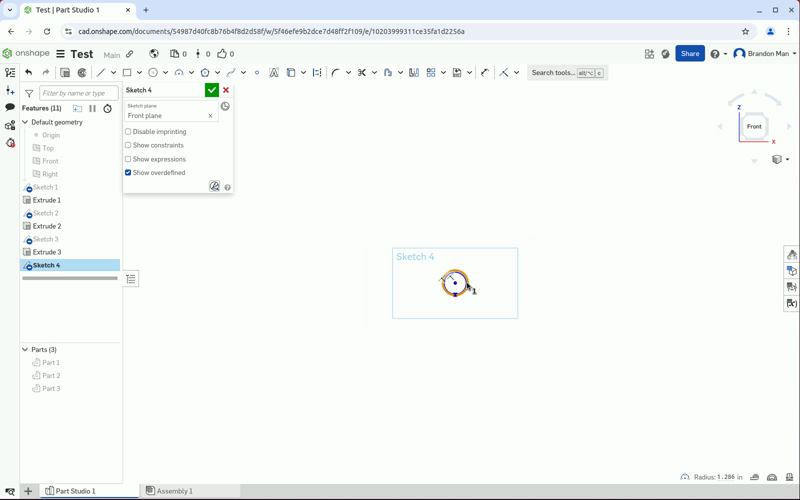
scroll(-6)
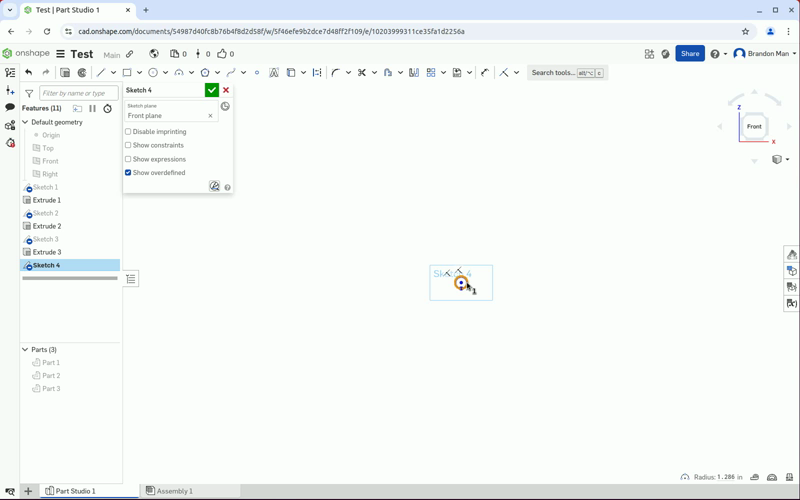
mouse_move(73, 352)
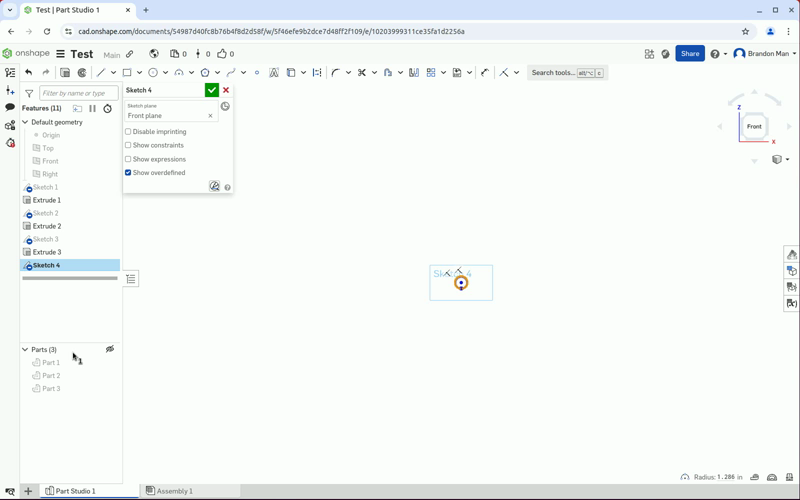
key(shift+y)
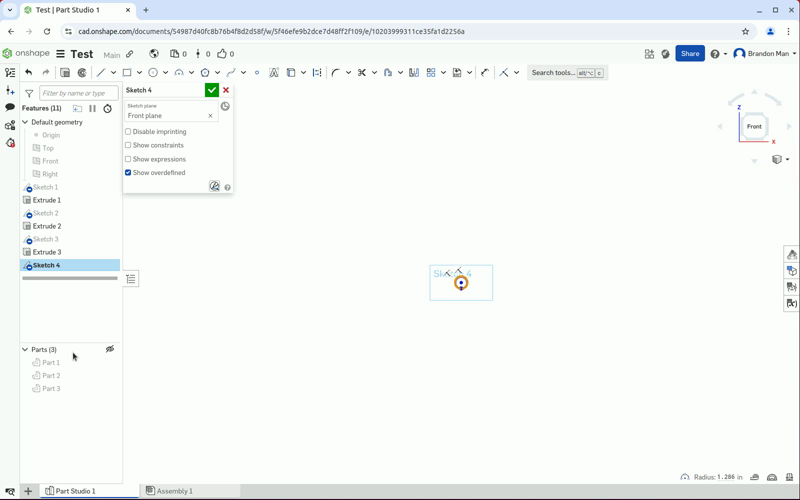
key(shift+e)
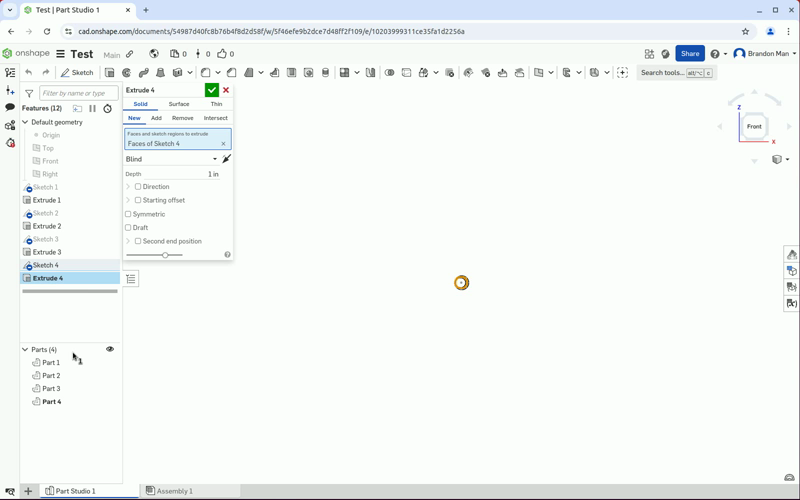
mouse_move(143, 106)
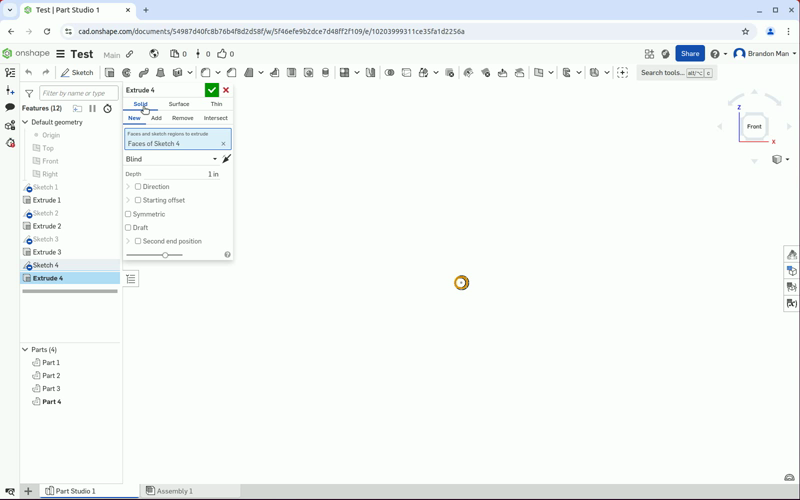
click(143, 106)
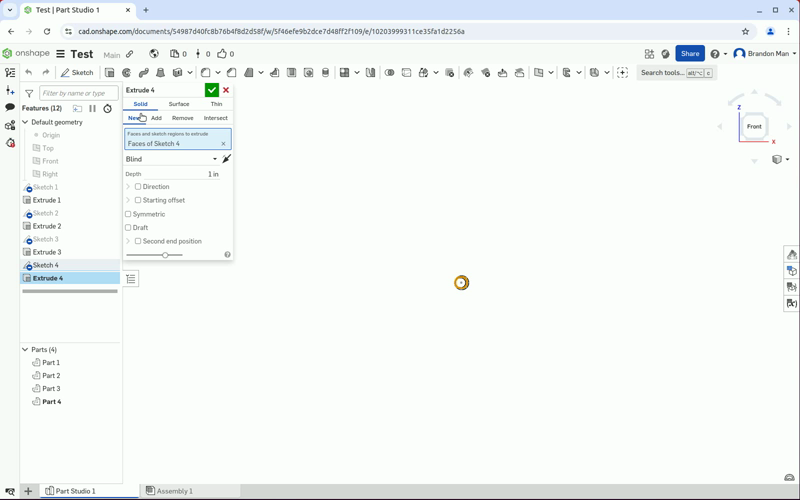
mouse_move(137, 120)
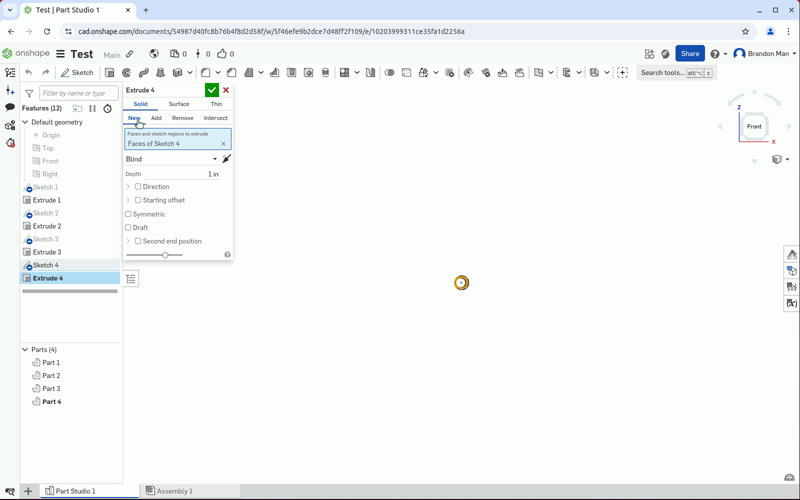
click(137, 120)
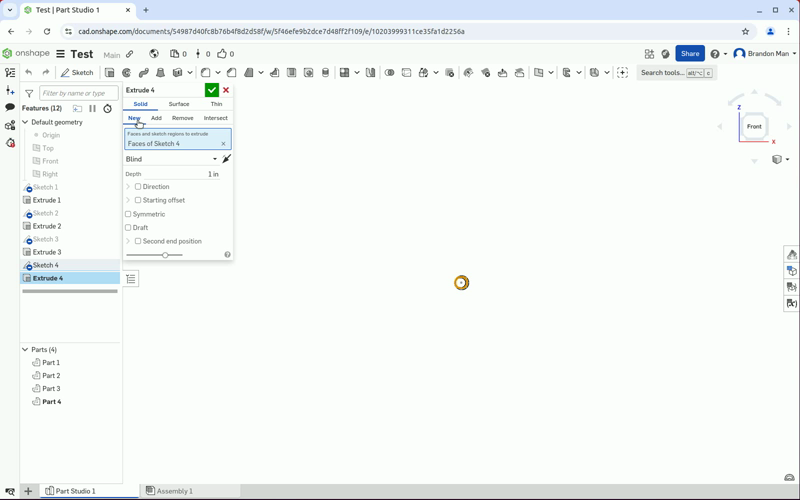
key(tab, 4)
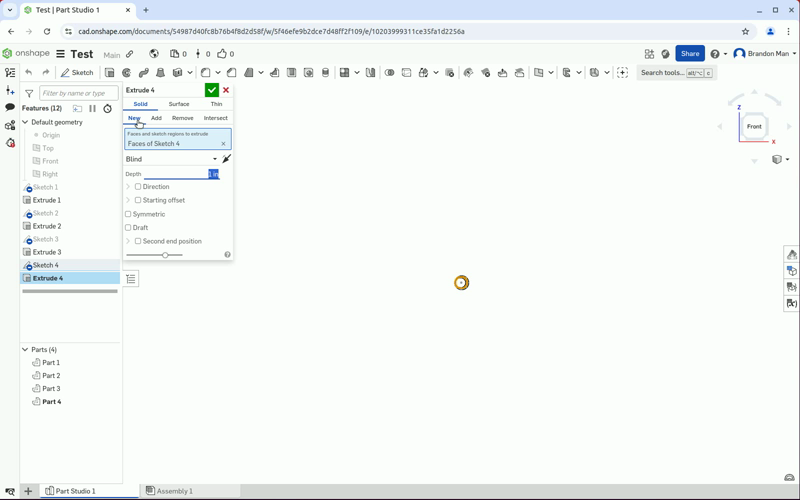
text(17.572)
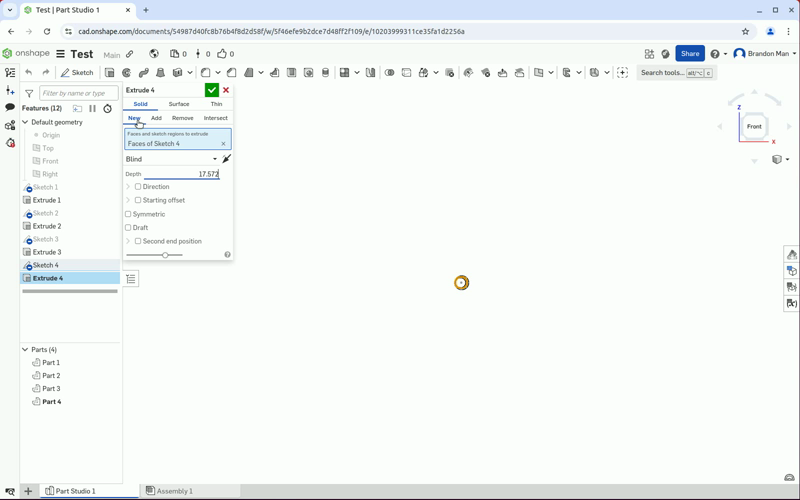
key(enter)
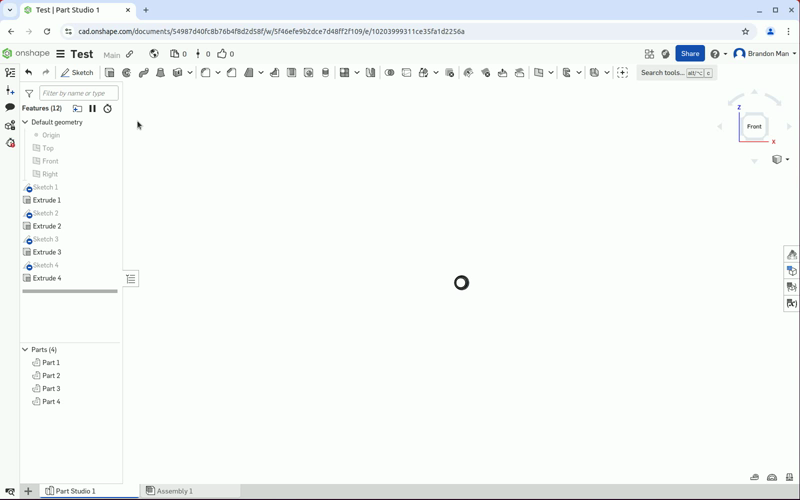
key(shift+h)
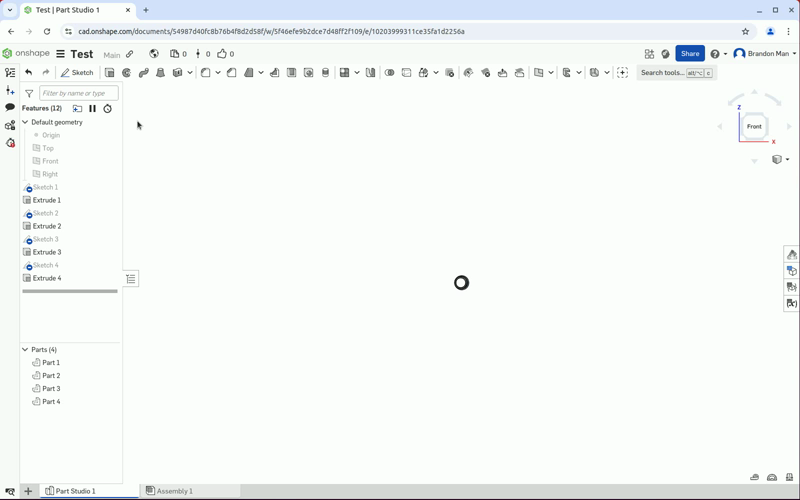
key(shift+h)
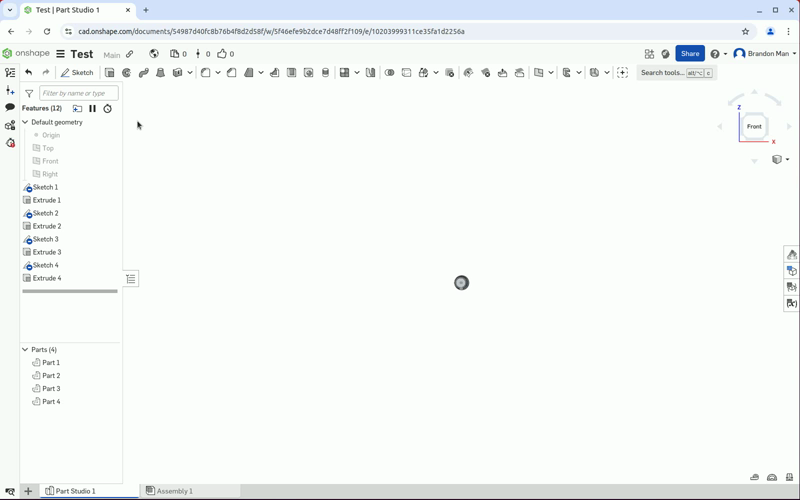
key(shift+7)
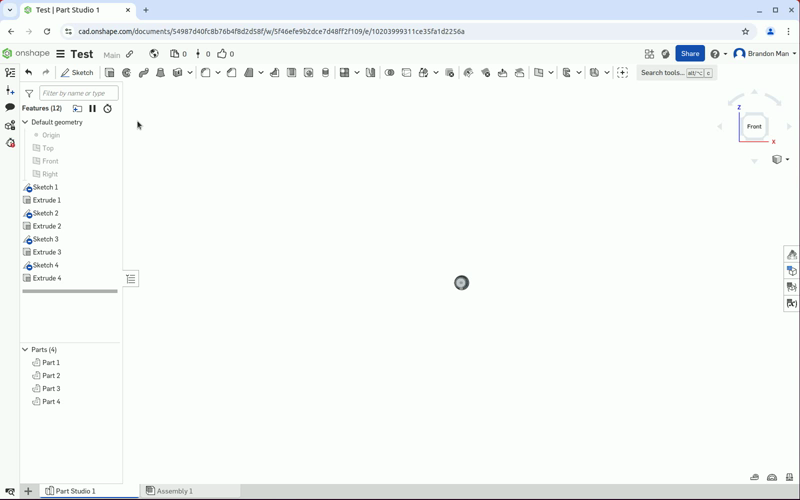
key(left, 2)
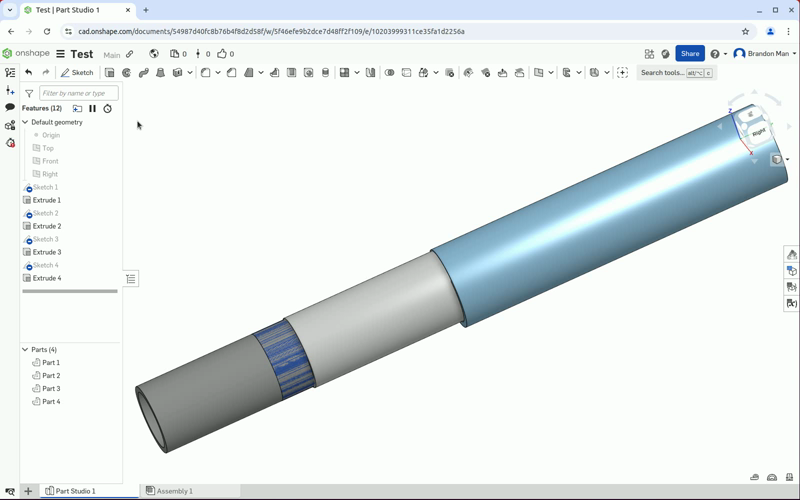
key(down, 2)
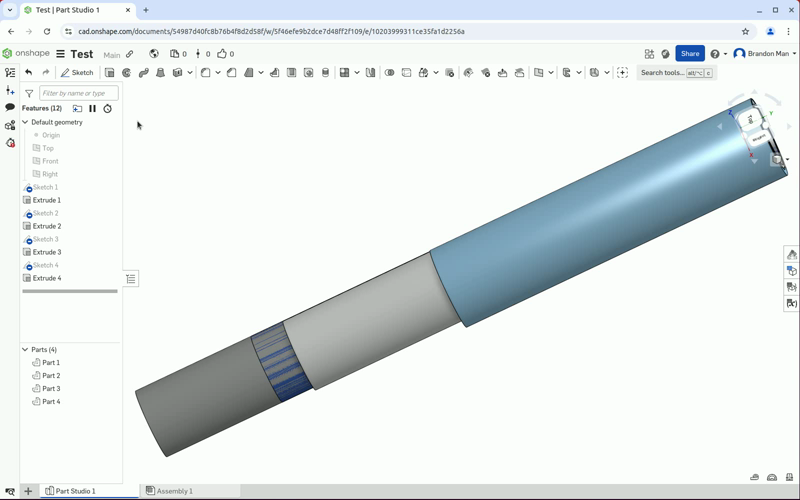
key(up, 2)
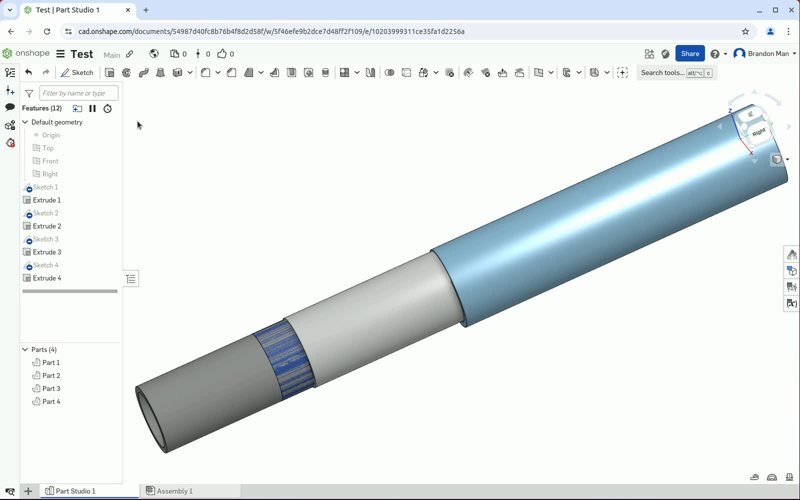
key(right, 2)
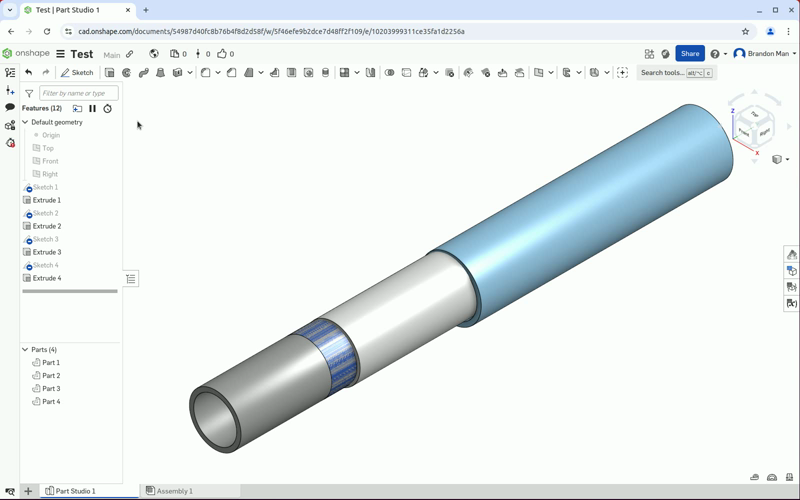
mouse_move(73, 189)
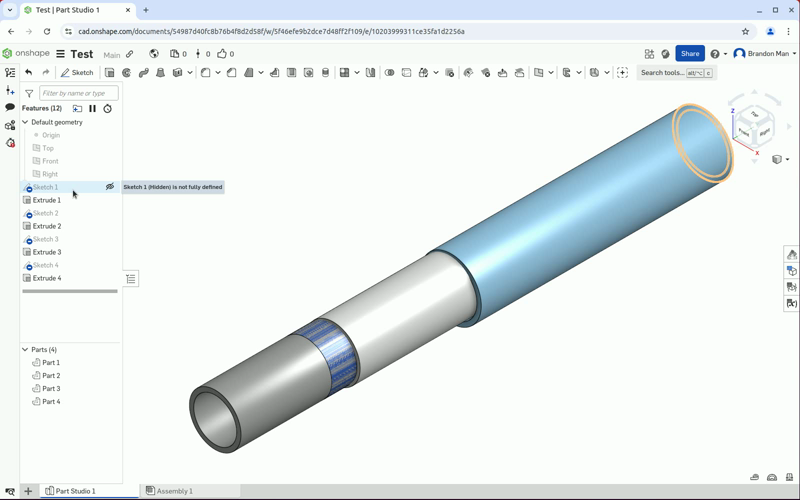
click(73, 189)